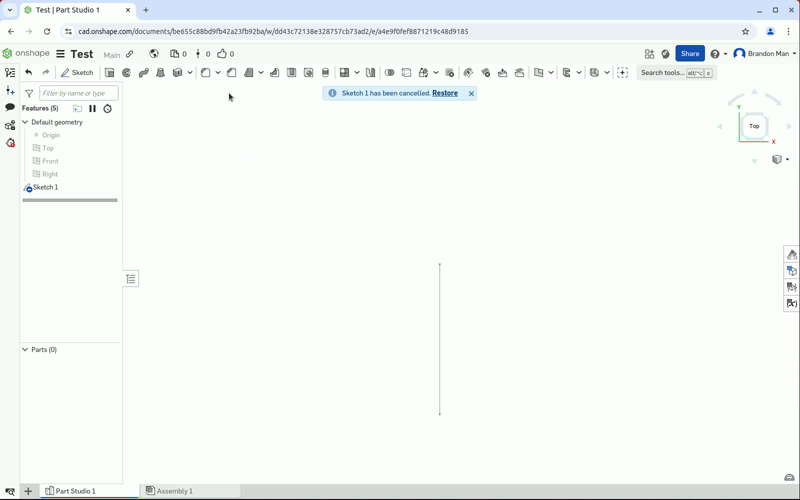
key(shift+h)
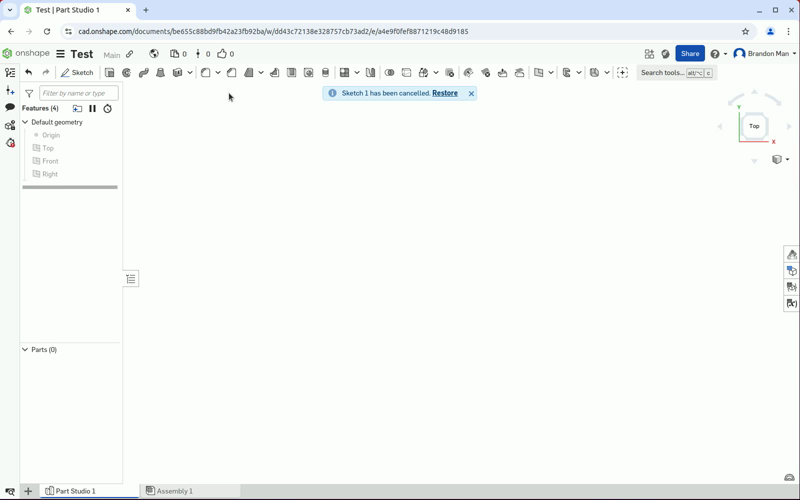
mouse_move(73, 352)
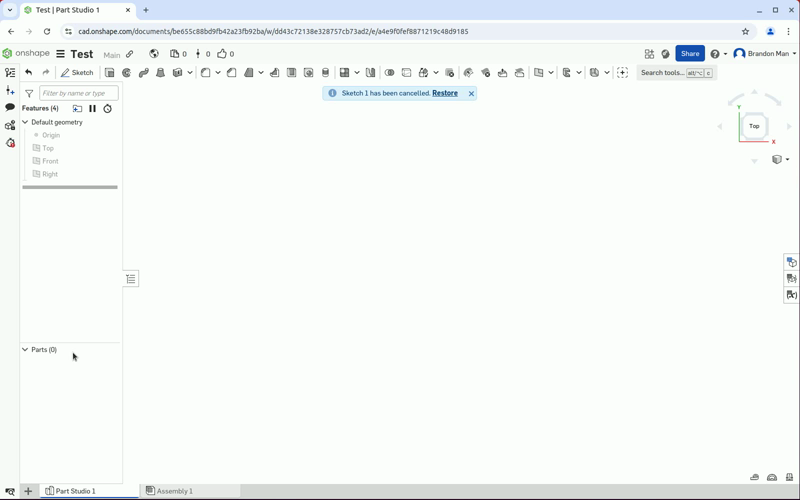
key(y)
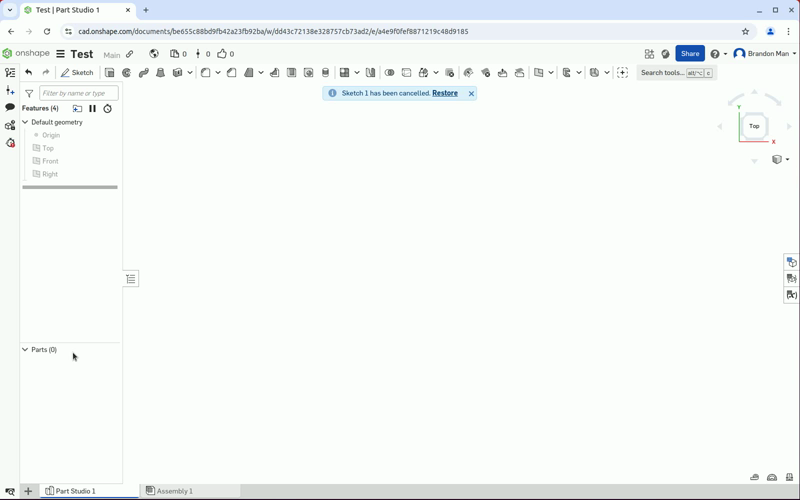
key(shift+p)
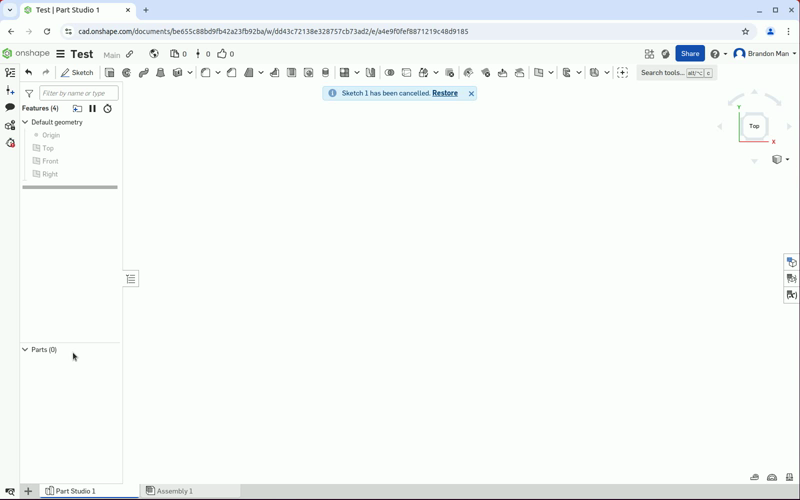
key(space)
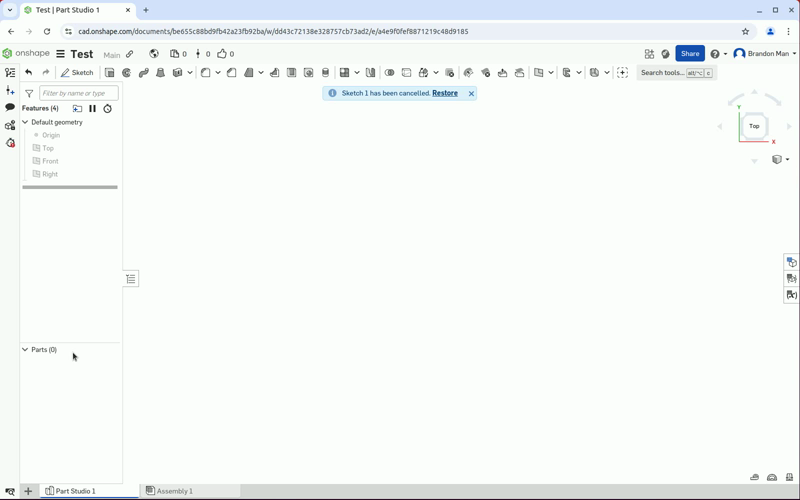
key_down(shift)
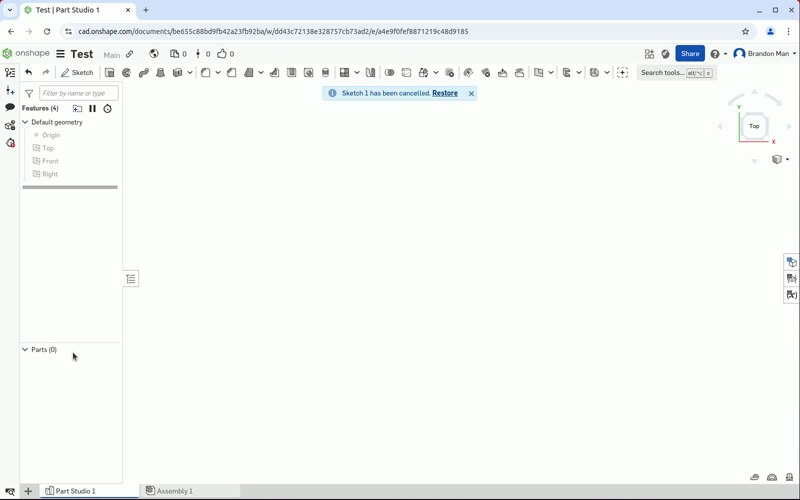
key(up)
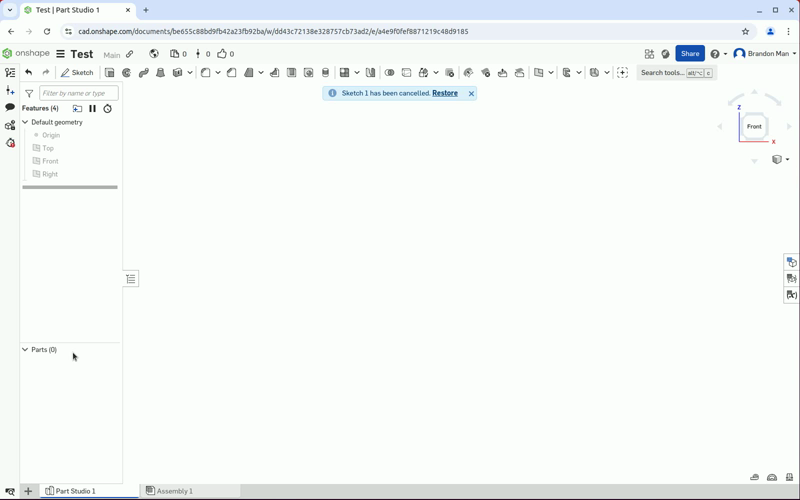
key_up(shift)
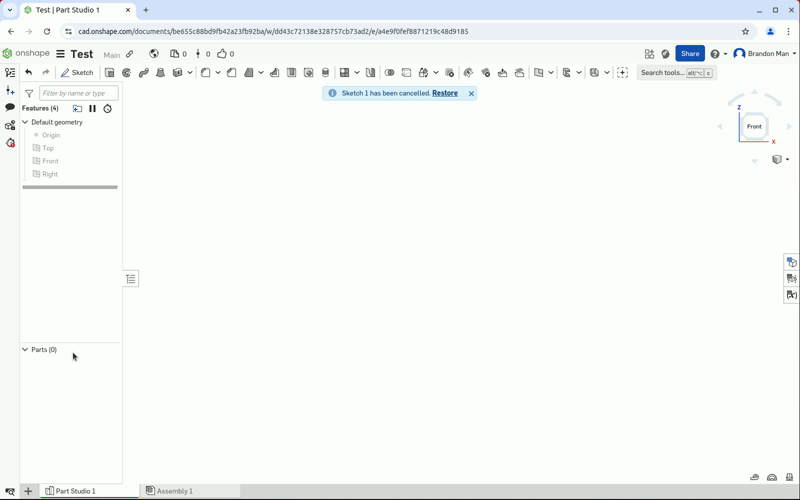
mouse_move(73, 352)
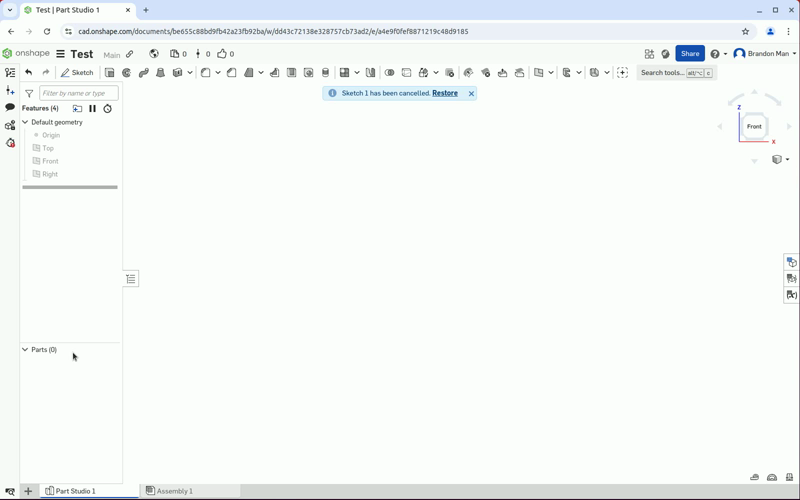
key(shift+y)
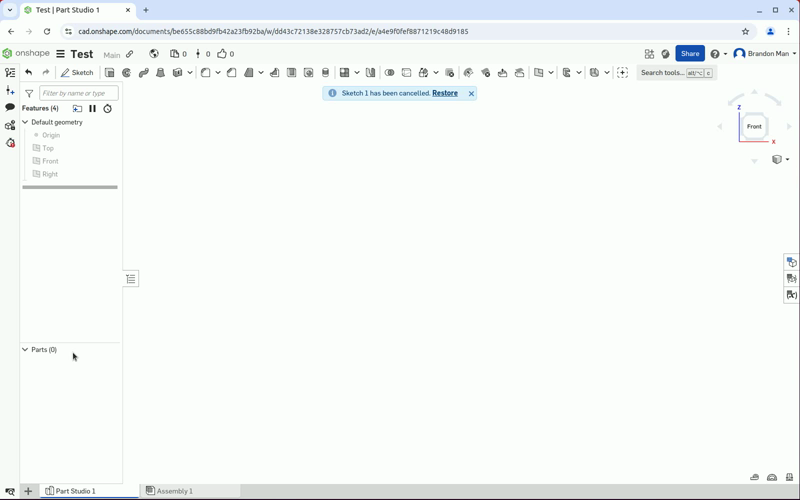
key(shift+s)
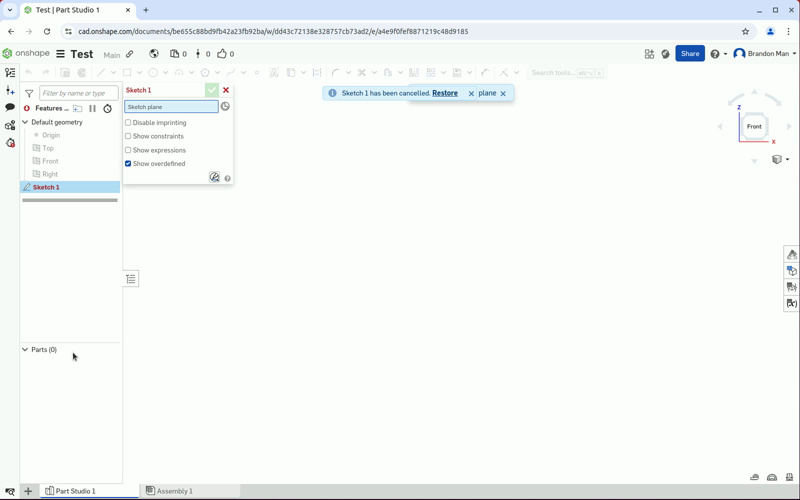
mouse_move(73, 163)
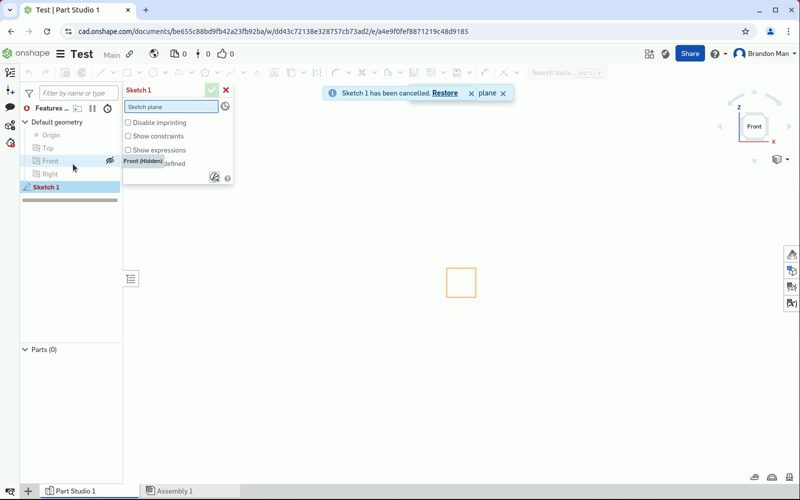
click(73, 163)
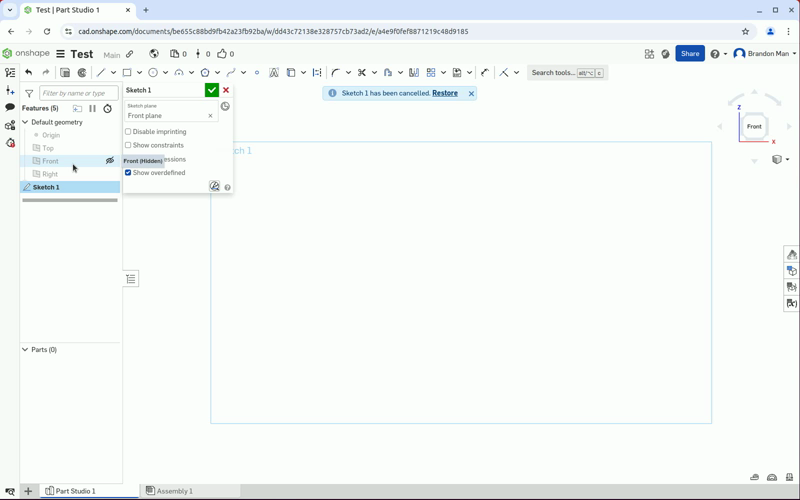
mouse_move(73, 352)
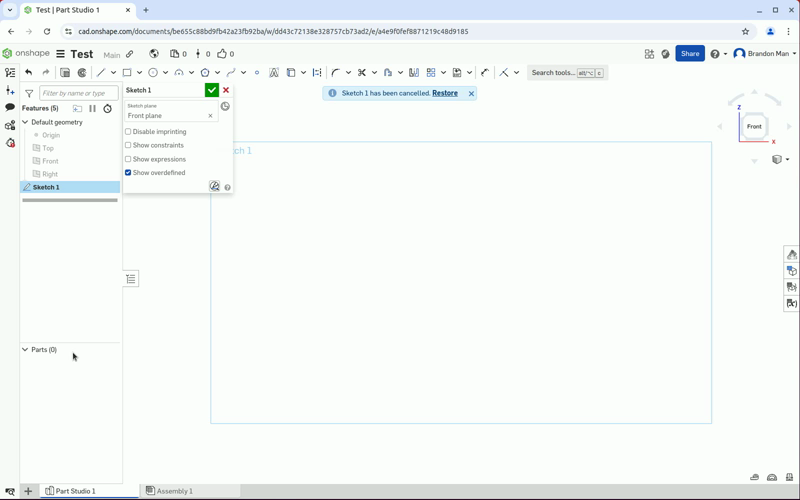
key(y)
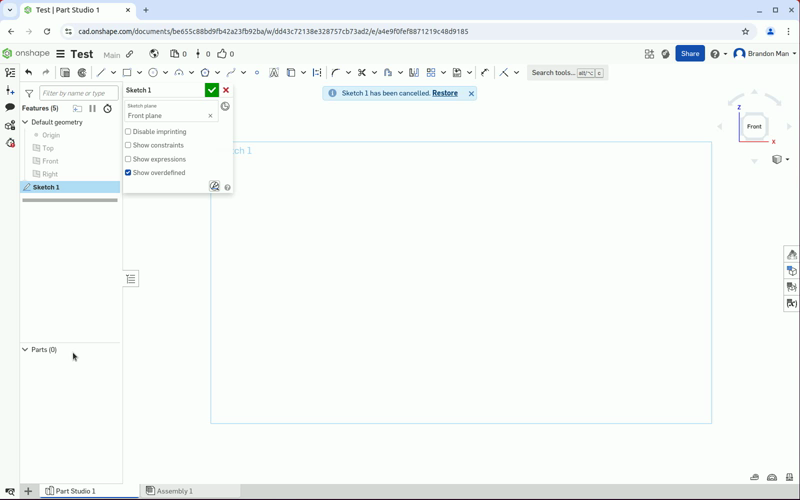
key(l)
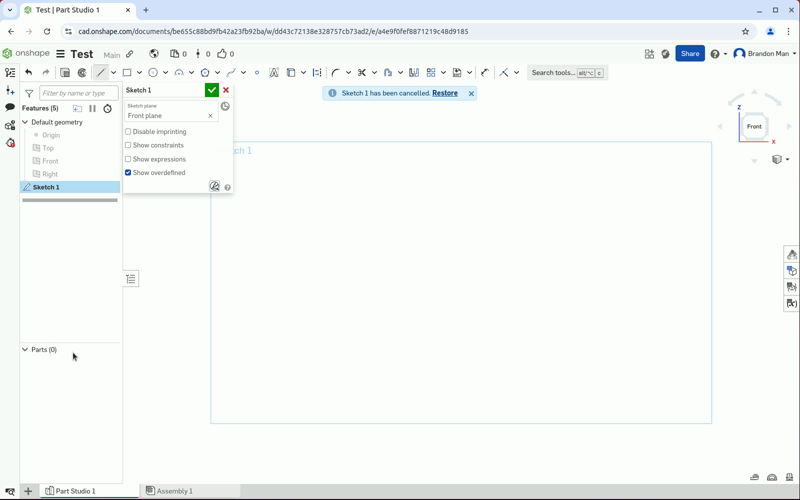
key_down(shift)
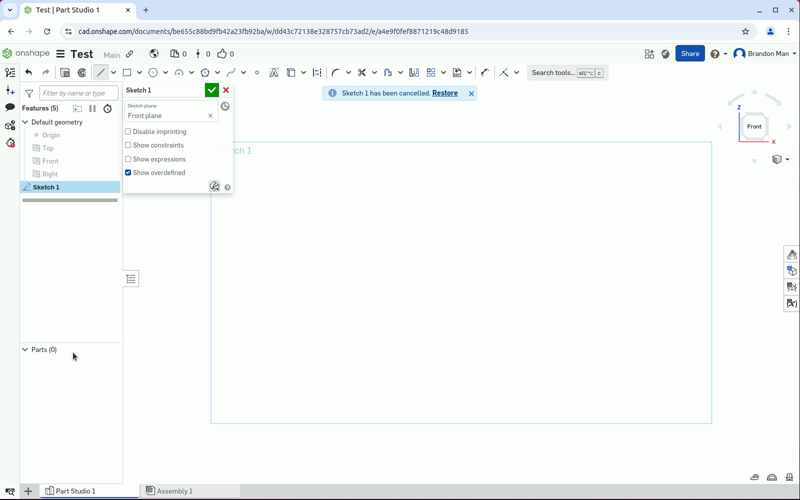
mouse_move(410, 333)
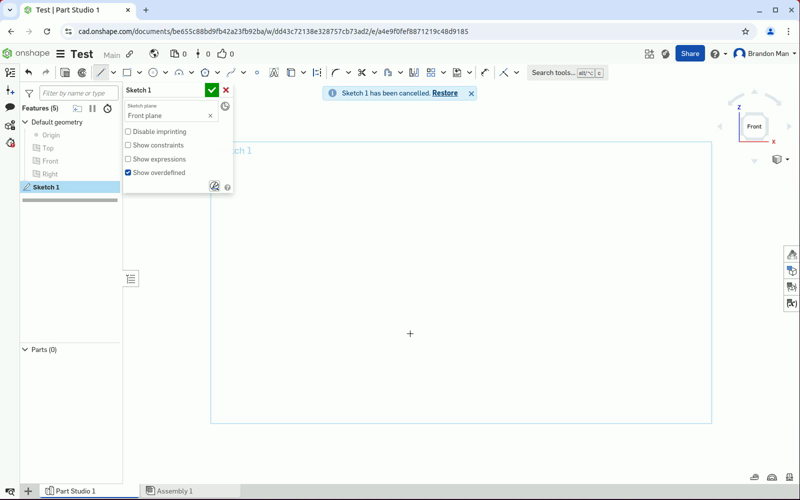
click(410, 333)
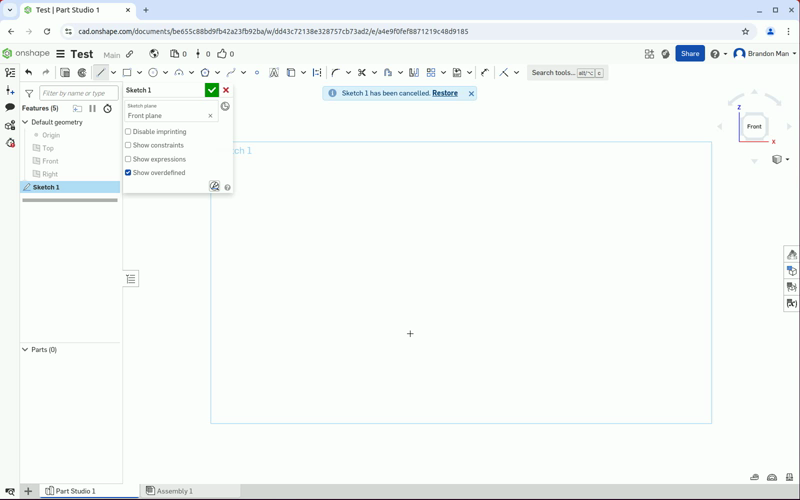
key_up(shift)
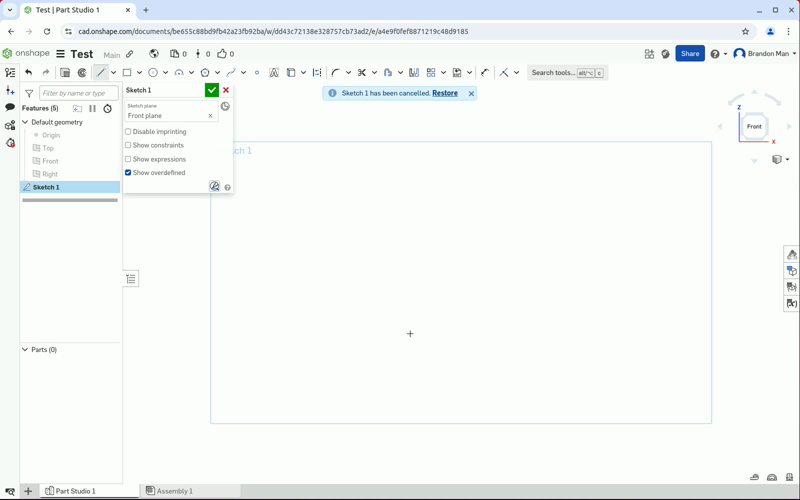
key_down(shift)
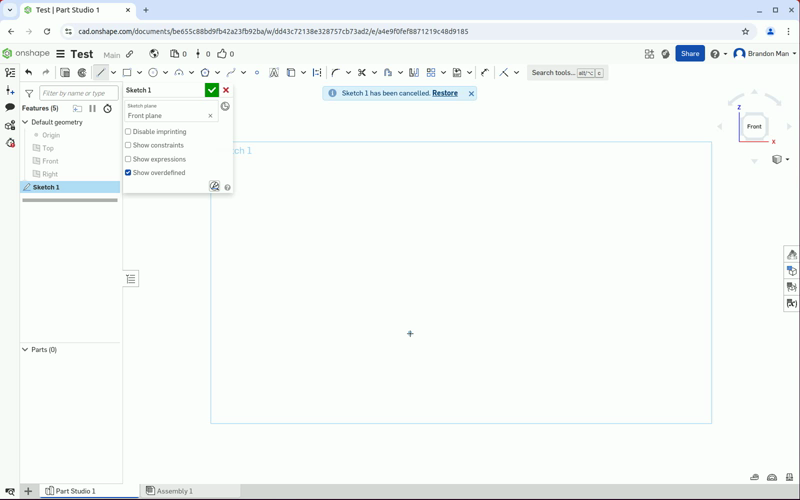
mouse_move(511, 333)
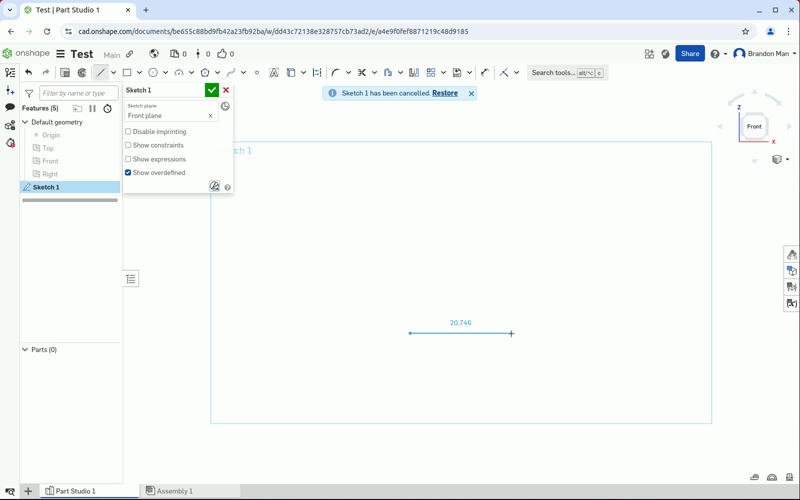
click(511, 333)
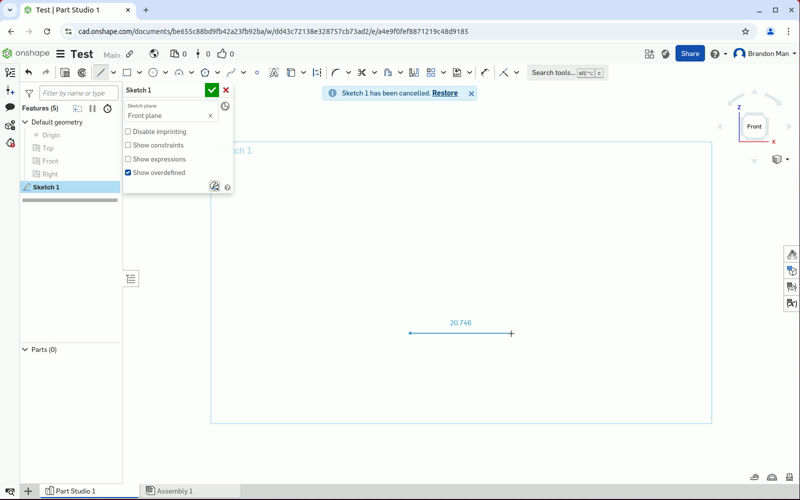
key_up(shift)
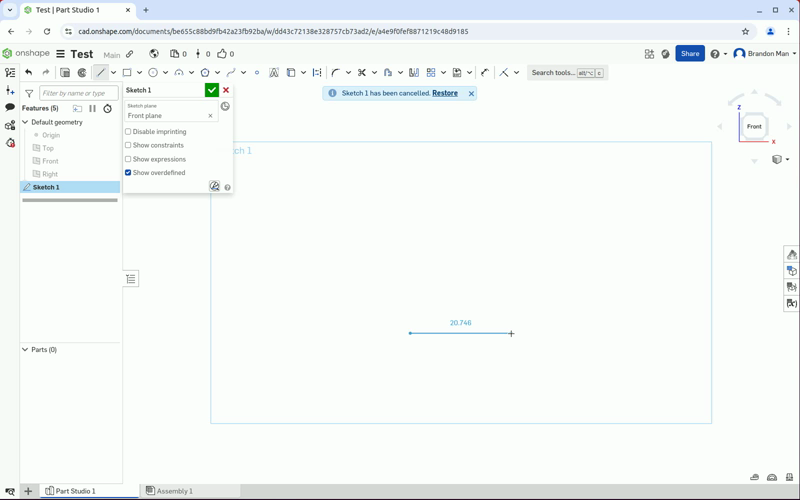
key_down(shift)
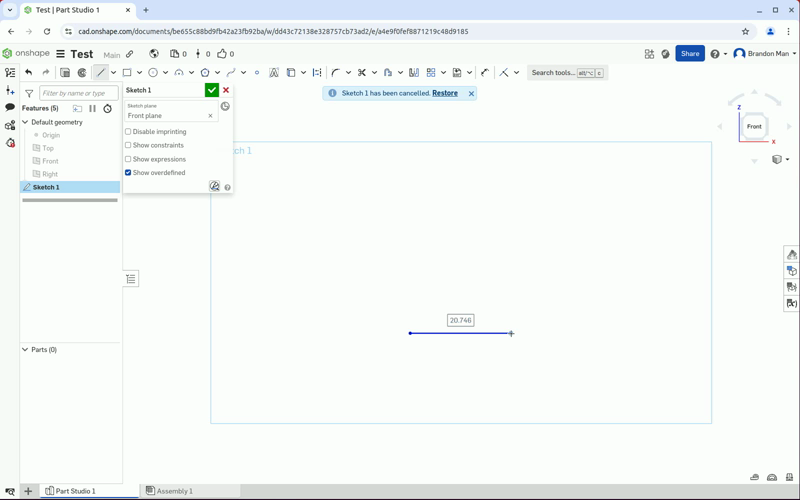
mouse_move(511, 232)
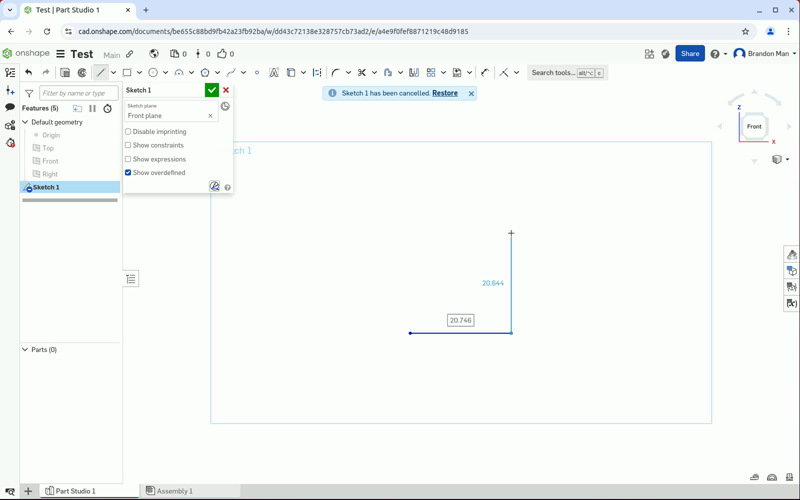
click(511, 232)
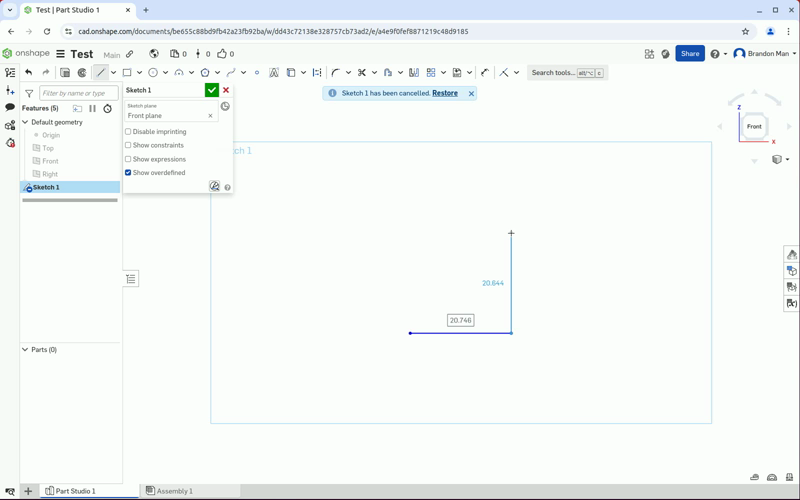
key_up(shift)
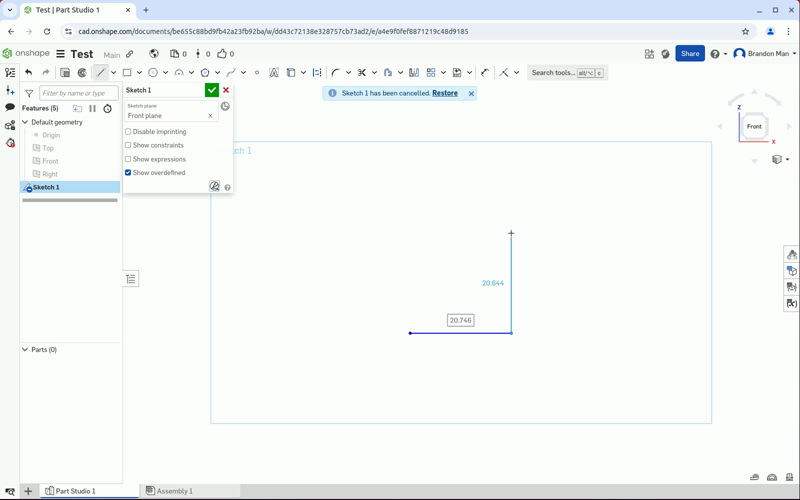
key_down(shift)
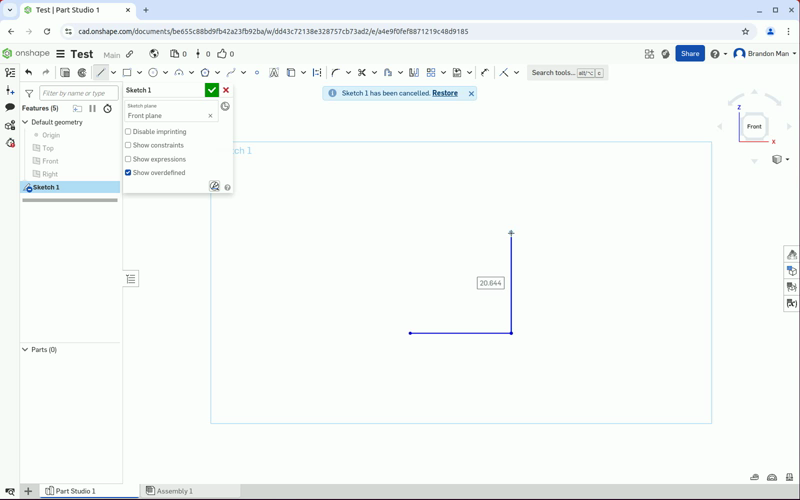
mouse_move(410, 232)
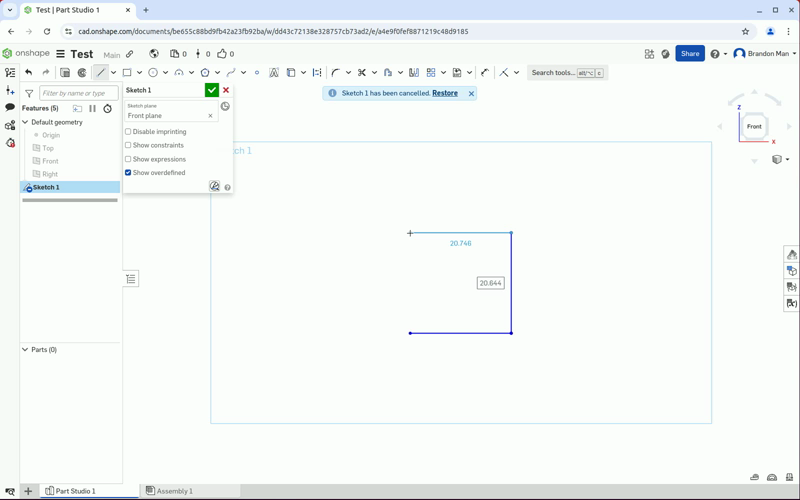
click(410, 232)
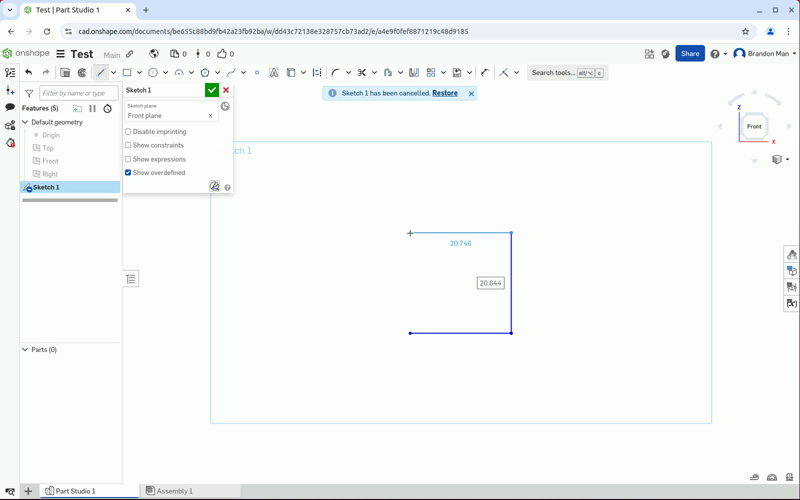
key_up(shift)
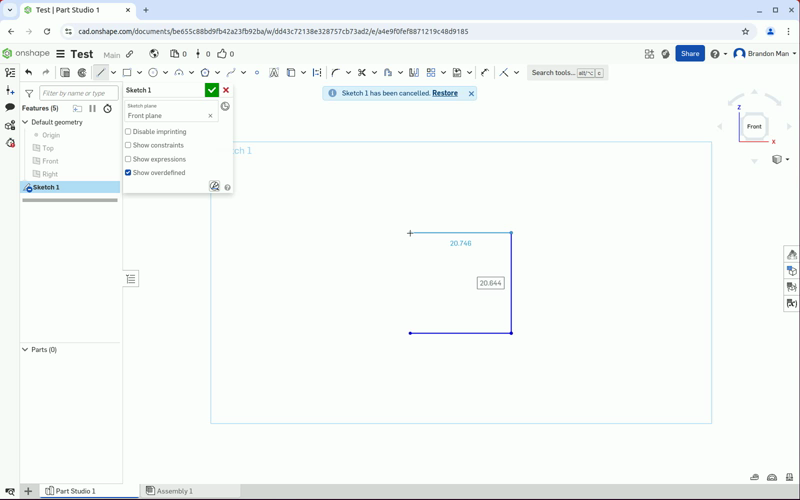
key_down(shift)
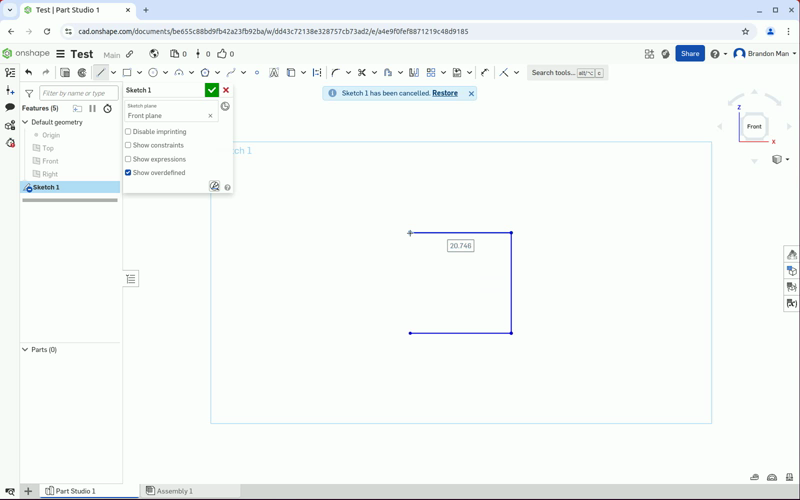
mouse_move(410, 333)
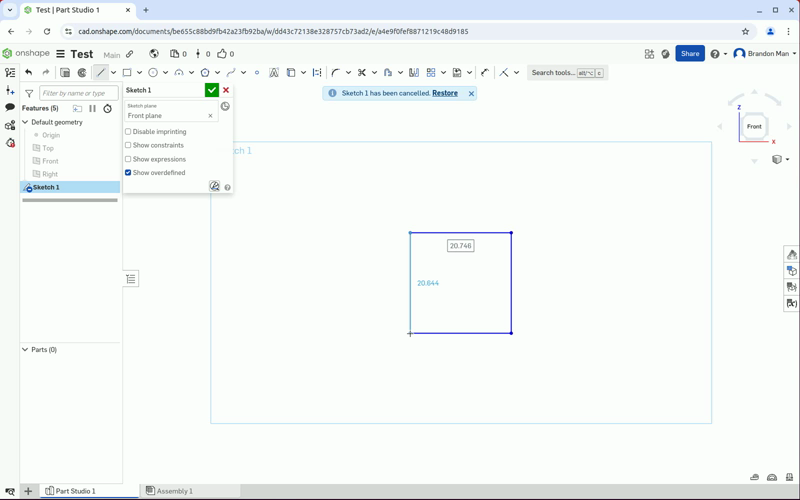
key_up(shift)
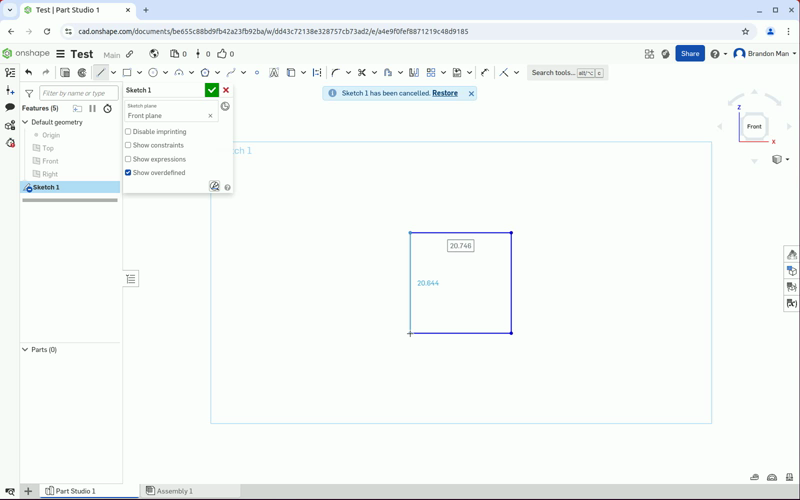
click(410, 333)
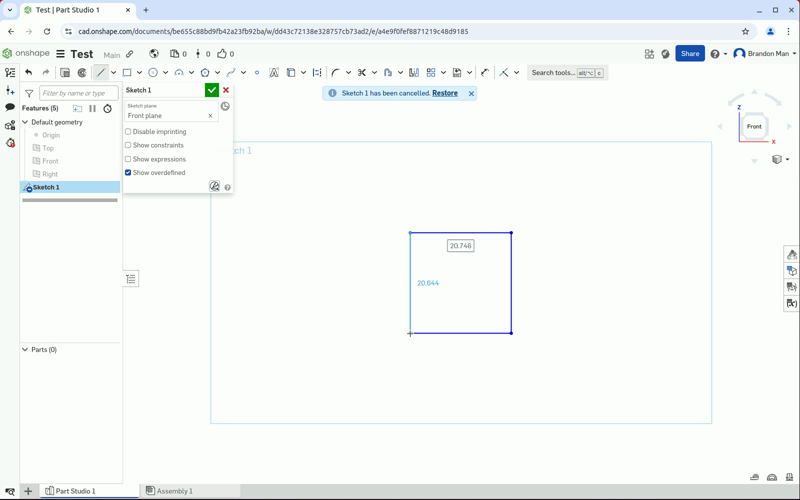
key(esc)
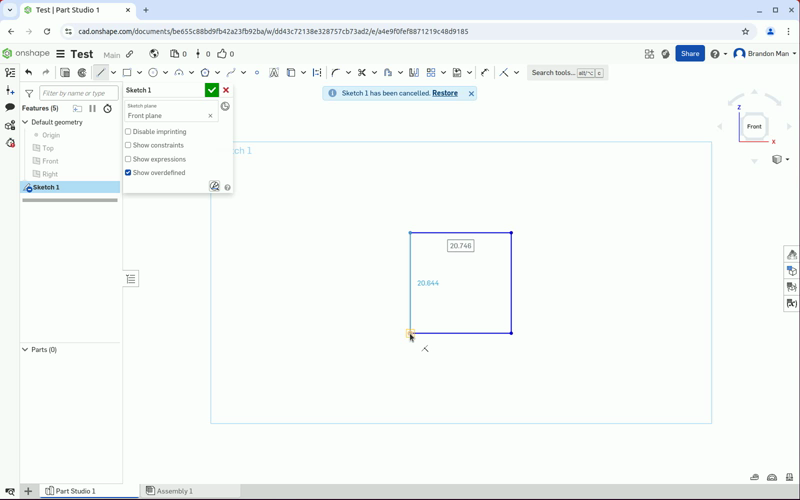
mouse_move(419, 325)
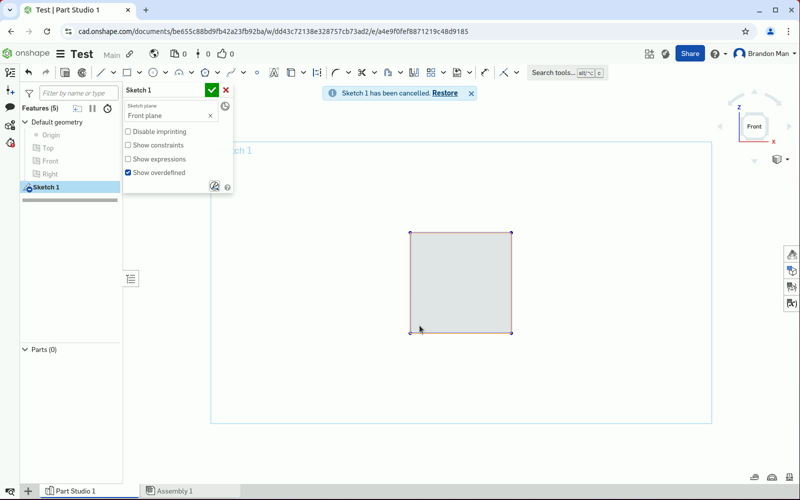
click(419, 325)
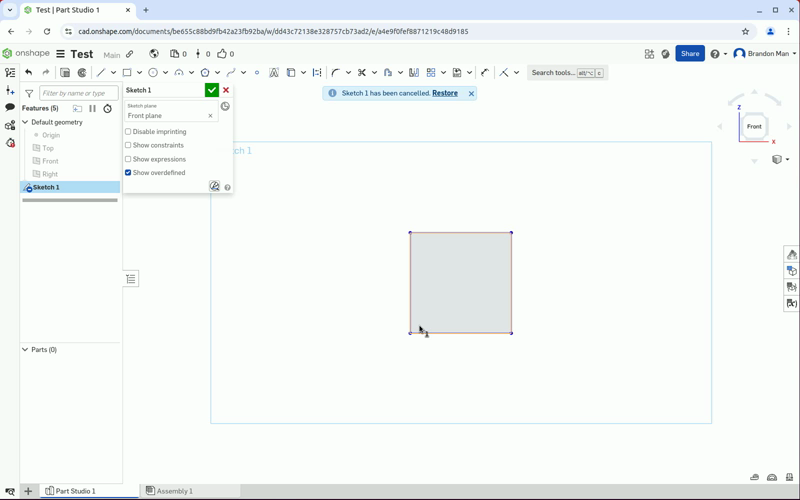
mouse_move(73, 352)
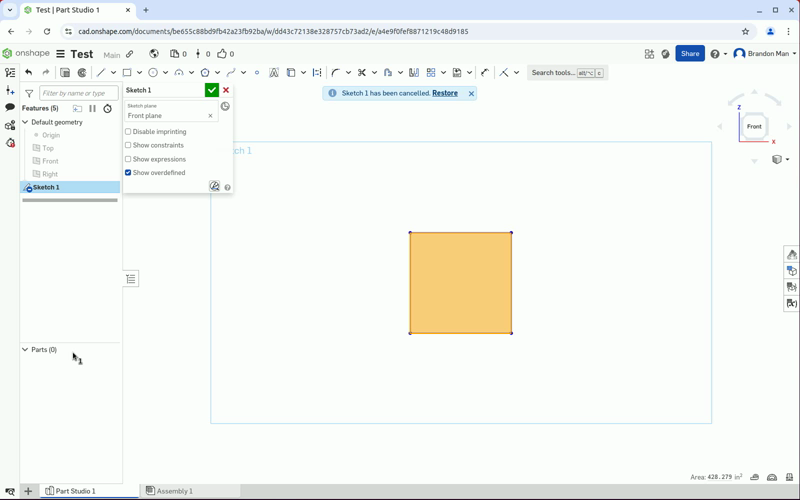
key(shift+y)
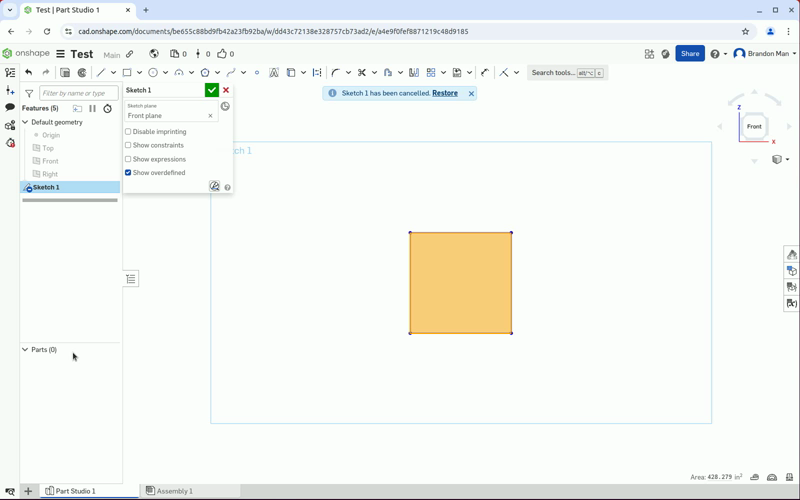
key(shift+e)
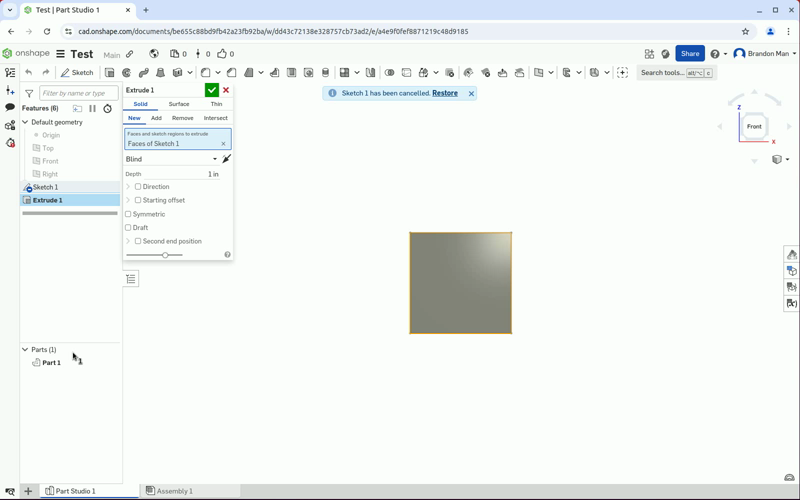
mouse_move(143, 106)
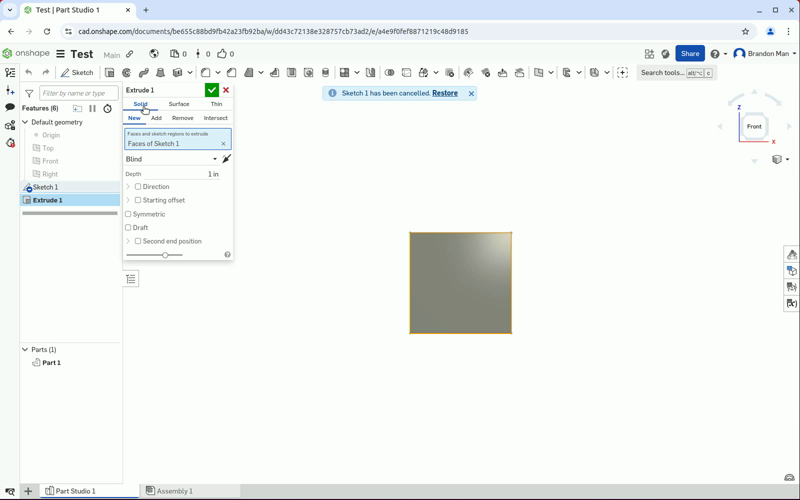
click(143, 106)
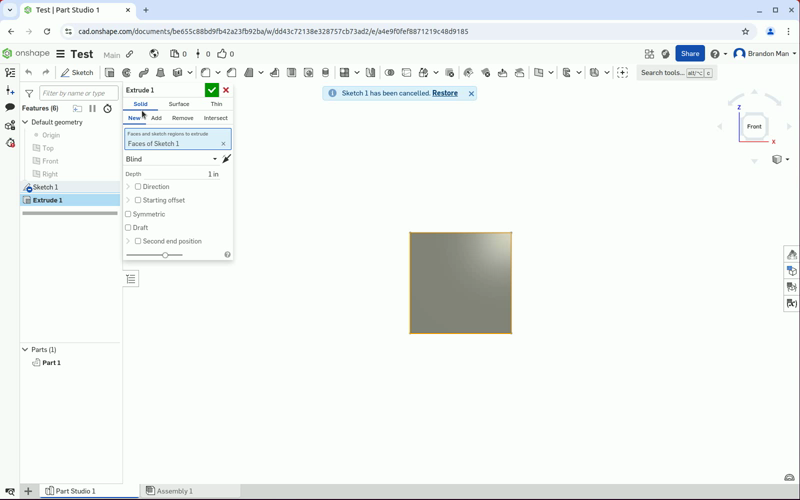
mouse_move(137, 120)
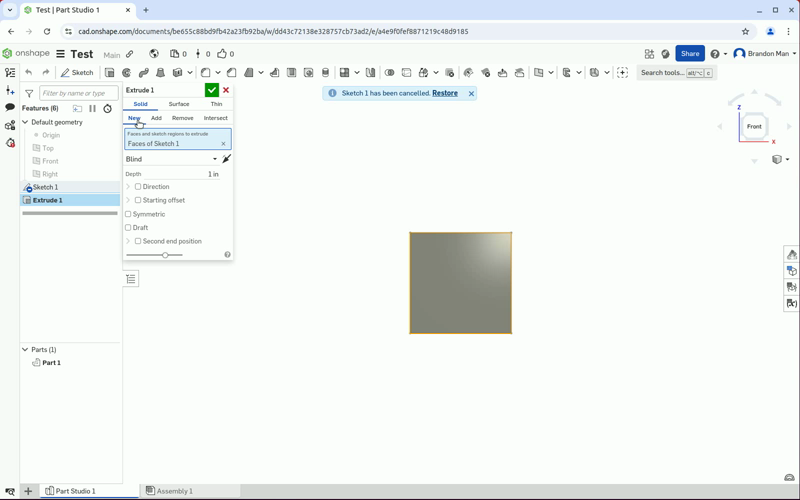
click(137, 120)
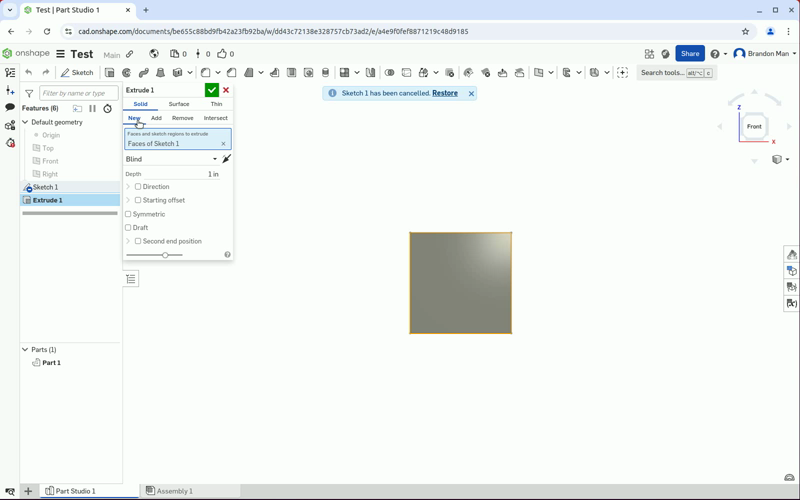
key(tab, 4)
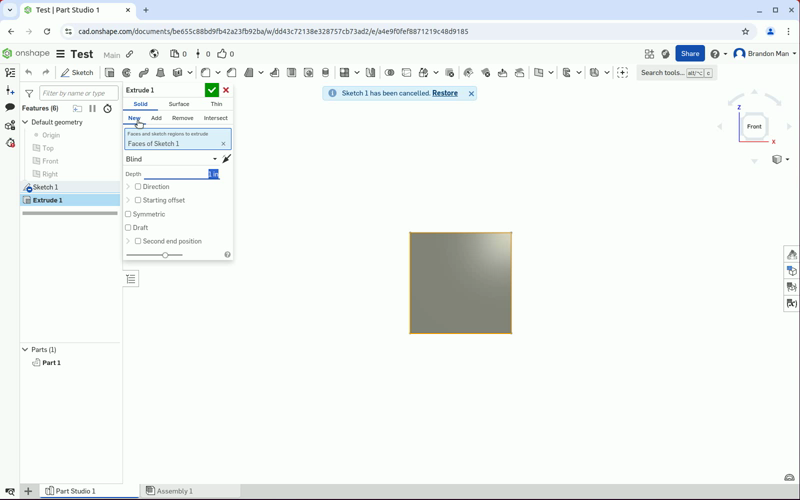
text(7.943)
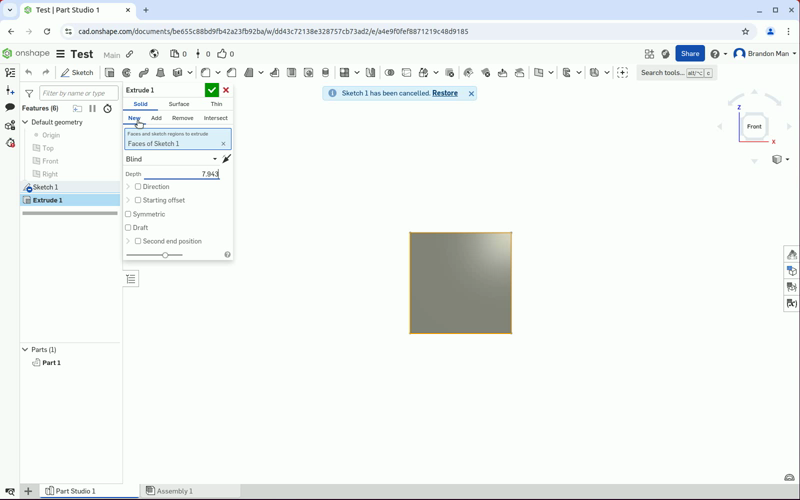
key(enter)
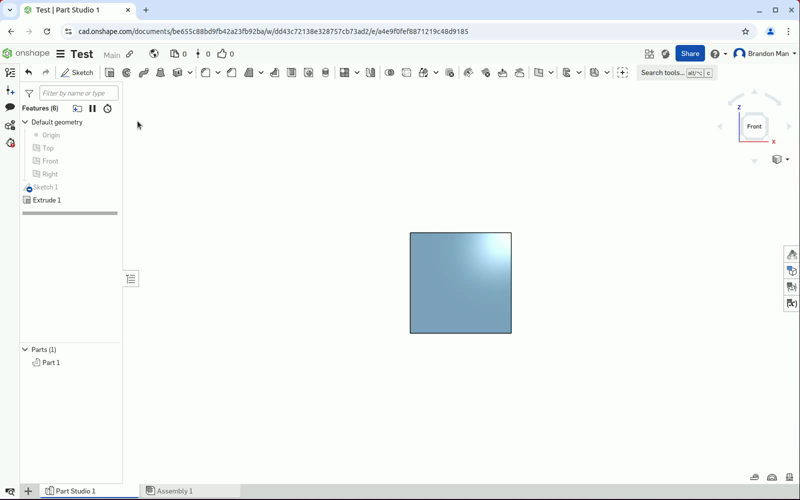
key(shift+h)
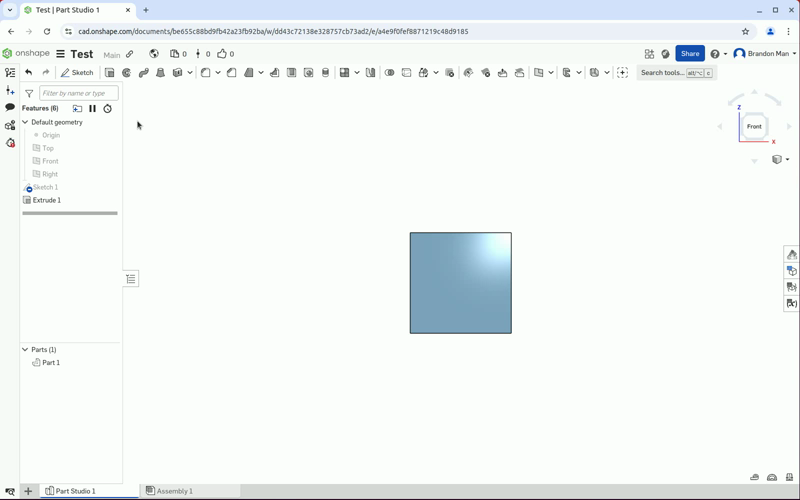
key(shift+h)
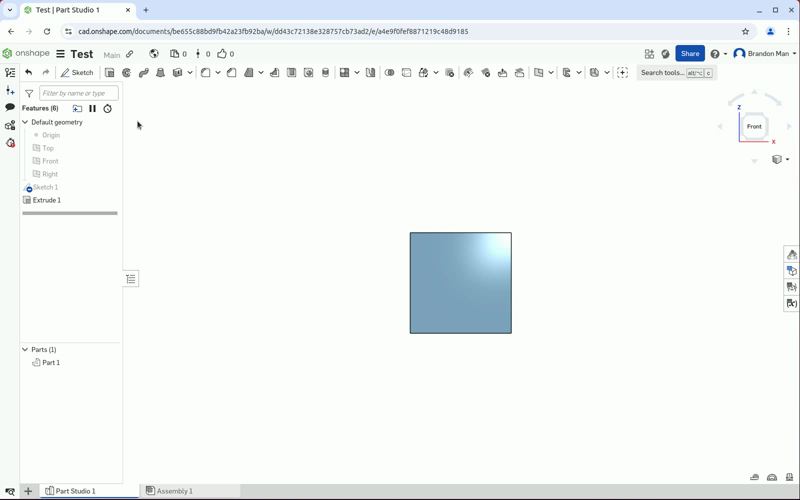
mouse_move(73, 189)
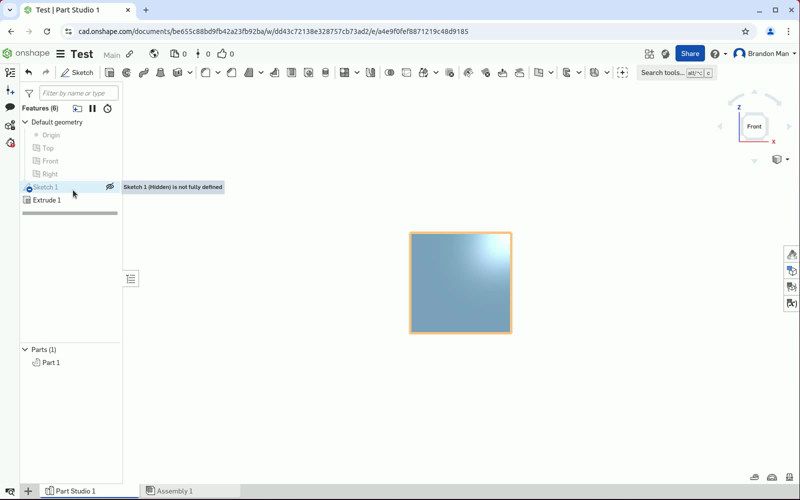
click(73, 189)
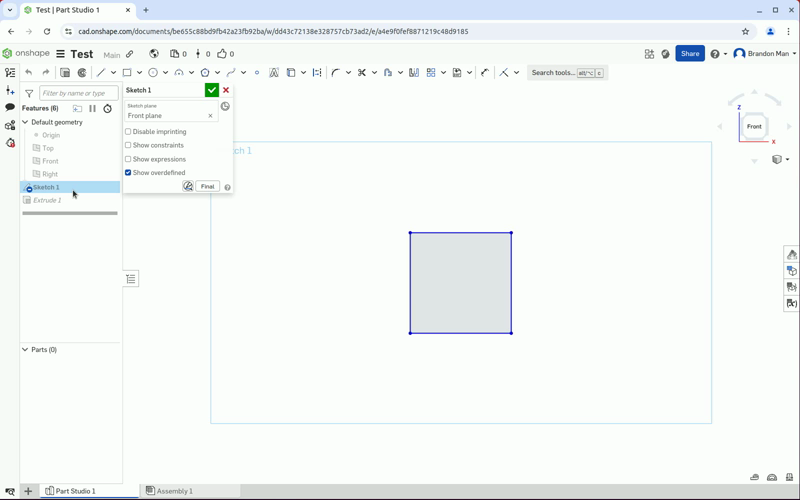
mouse_move(229, 92)
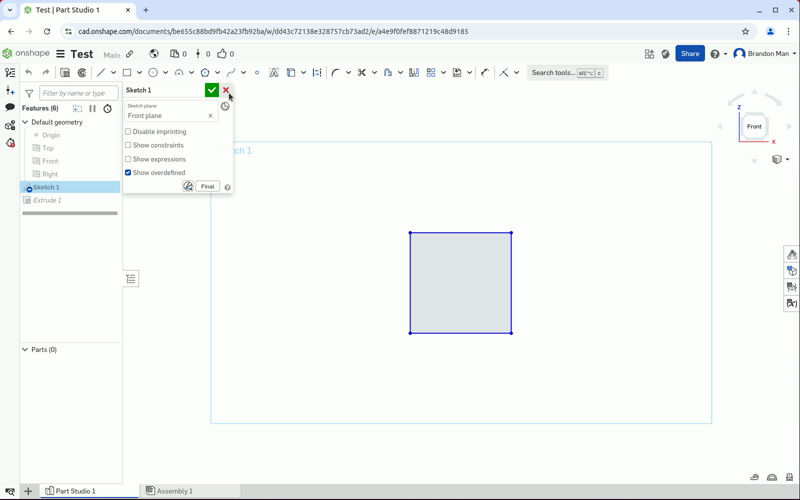
click(229, 92)
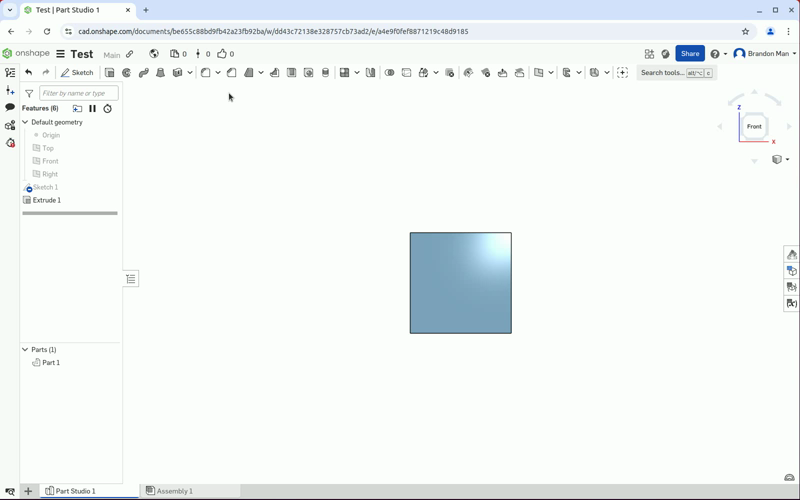
mouse_move(541, 75)
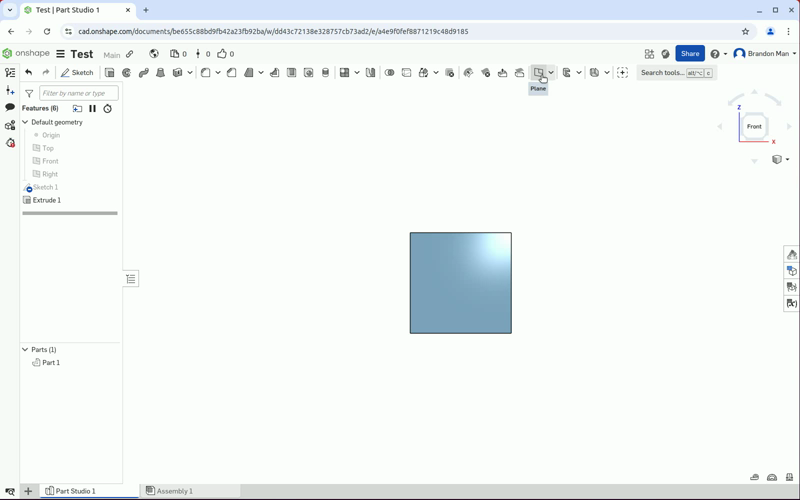
click(541, 75)
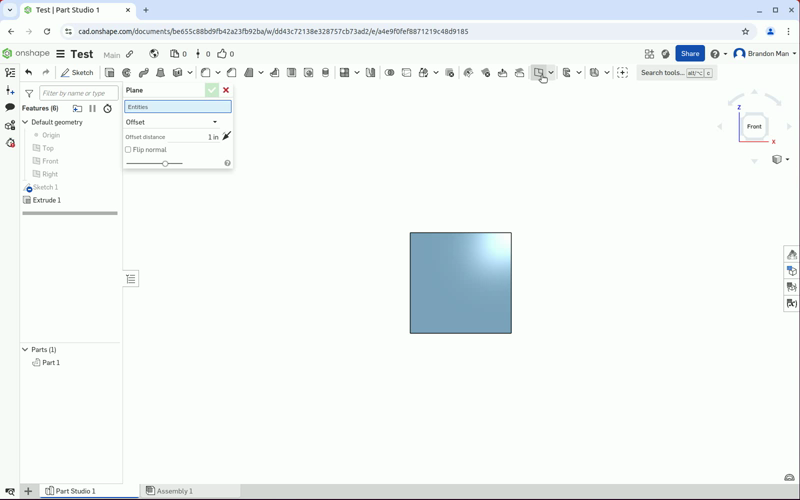
mouse_move(73, 163)
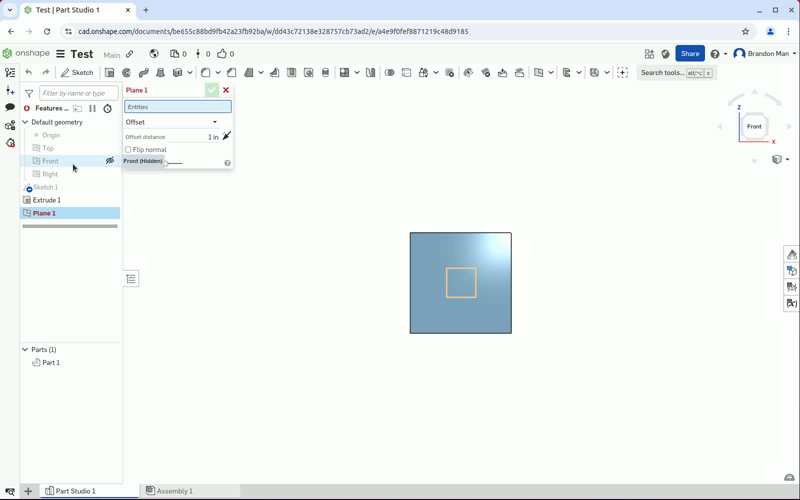
click(73, 163)
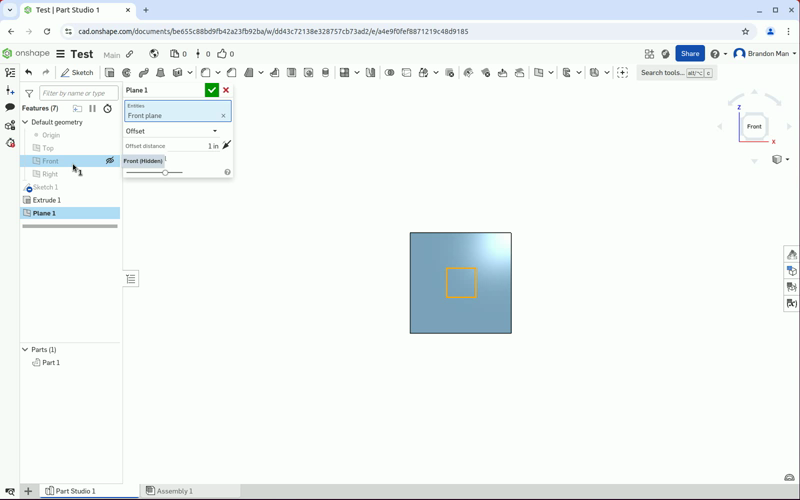
key(tab, 2)
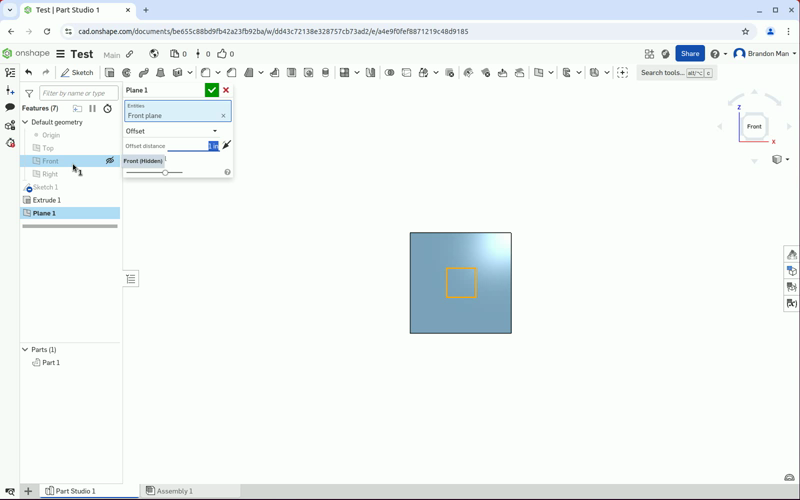
text(7.949)
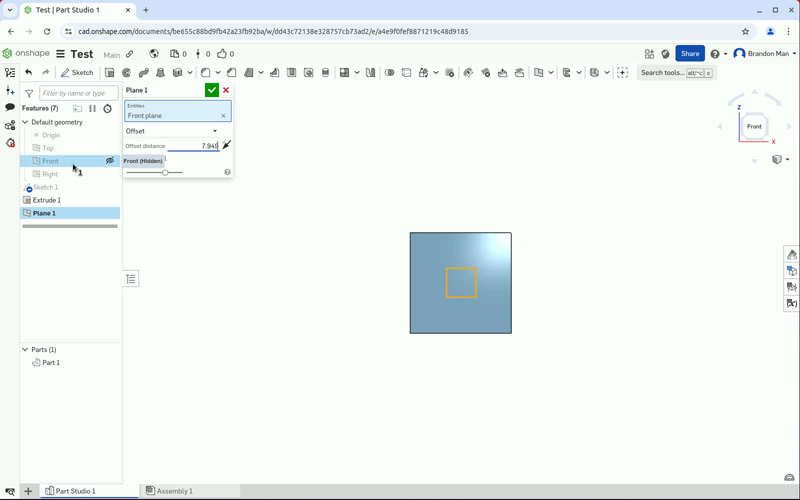
key(enter, 2)
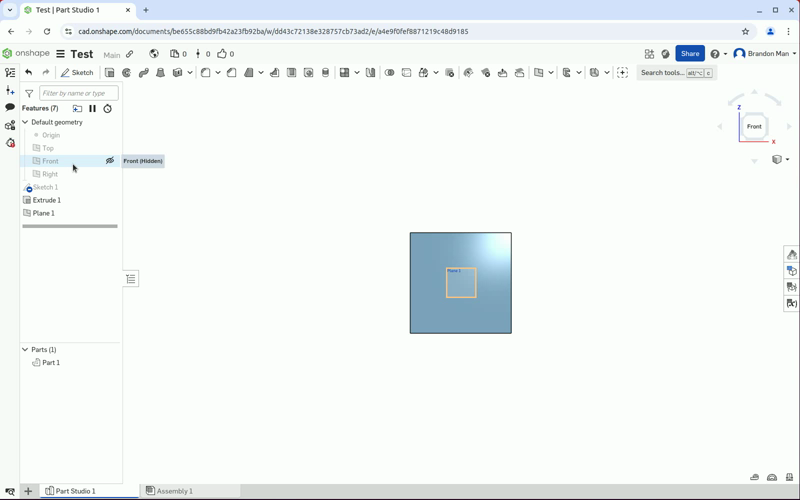
key(shift+s)
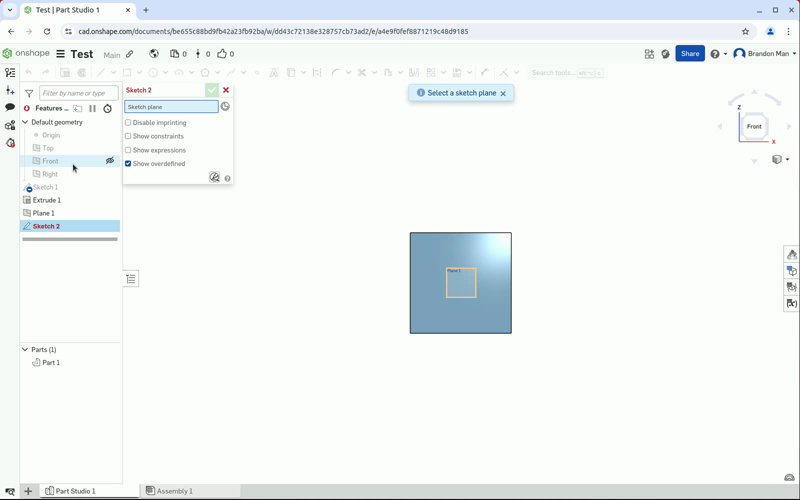
mouse_move(73, 215)
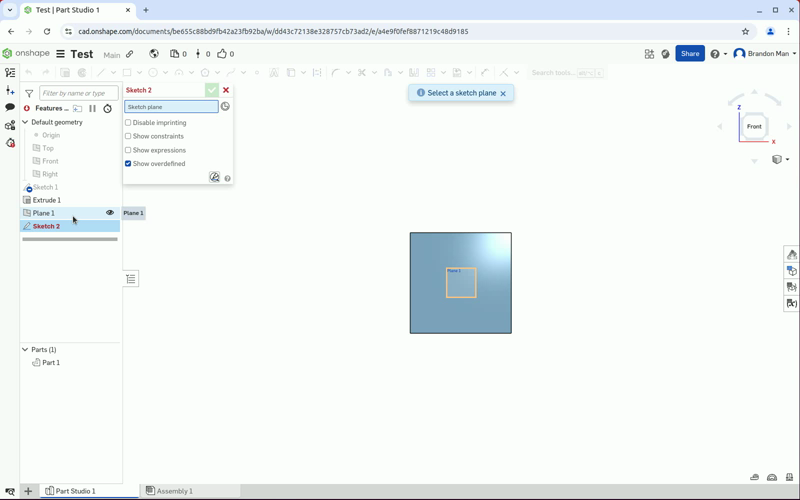
click(73, 215)
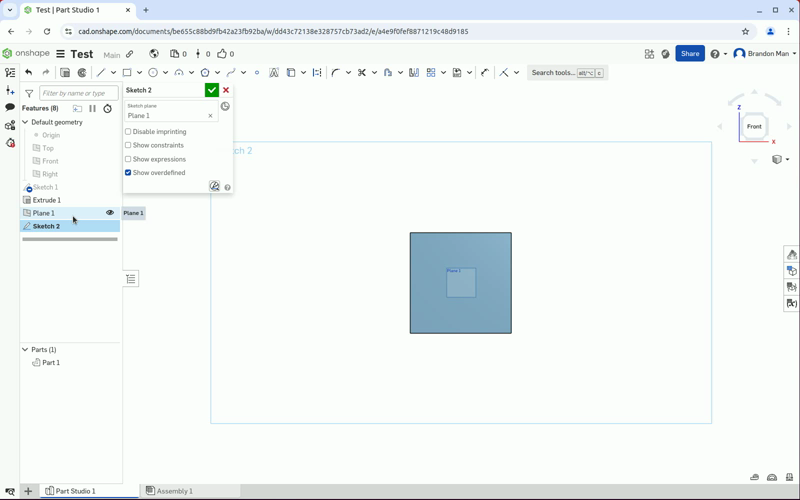
mouse_move(73, 352)
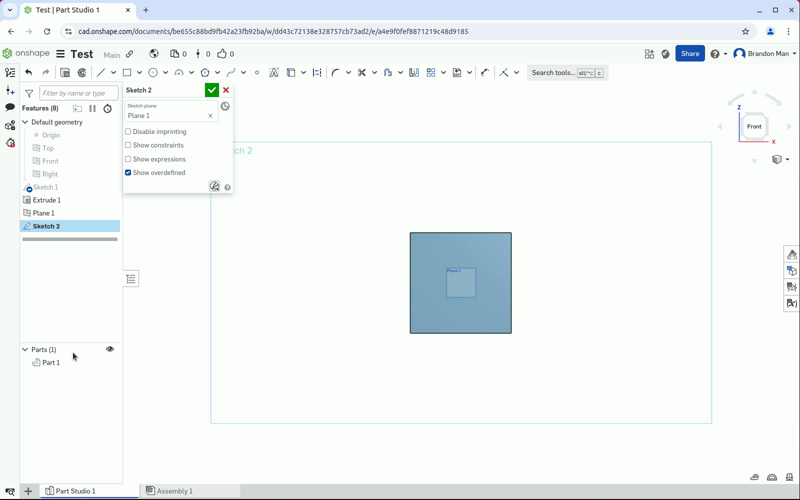
key(y)
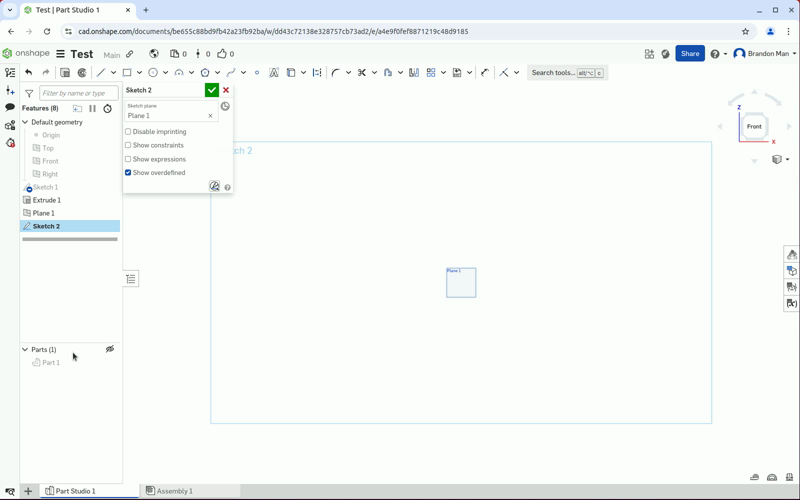
key(c)
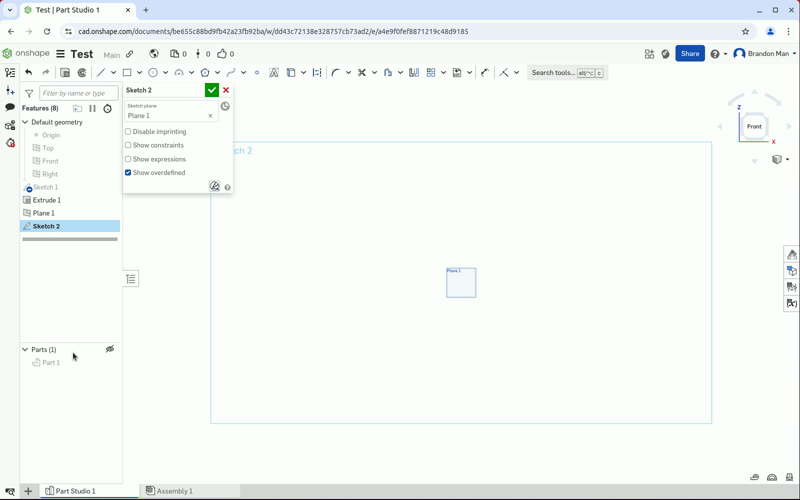
key_down(shift)
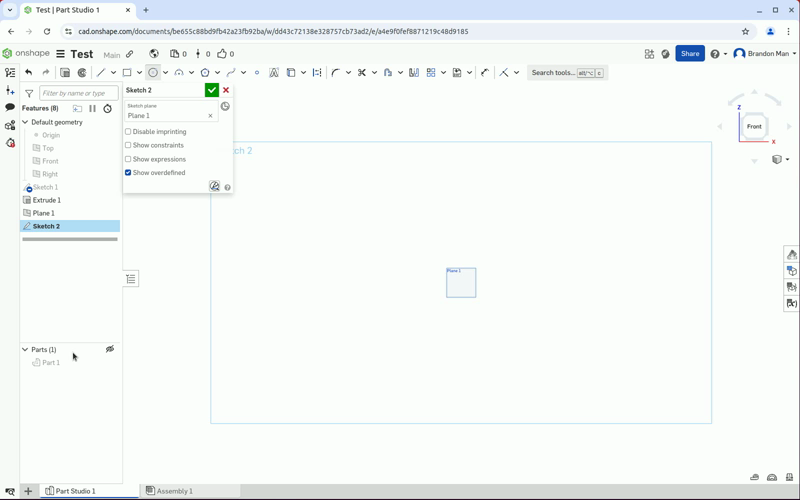
mouse_move(461, 282)
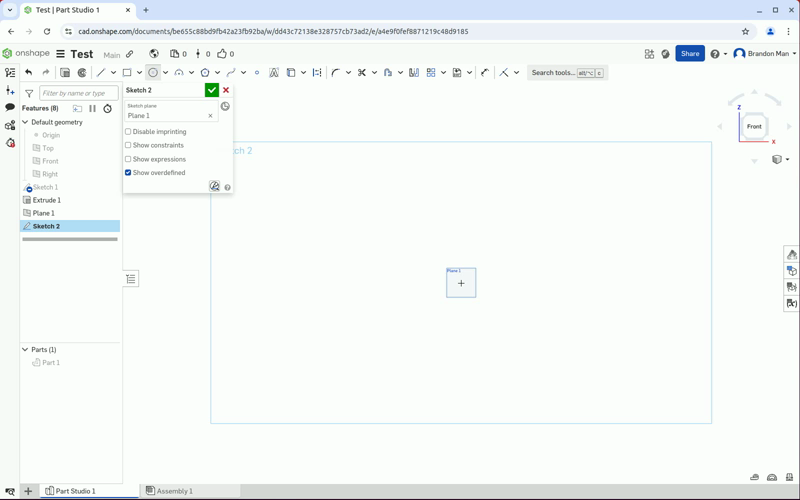
click(461, 282)
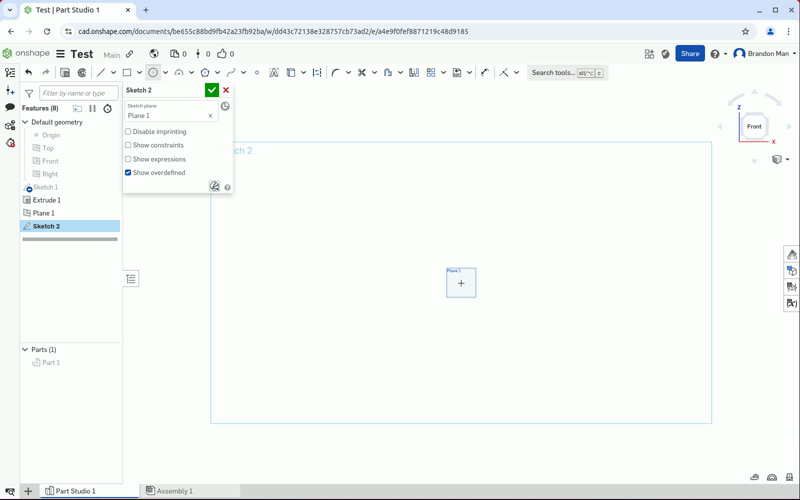
key_up(shift)
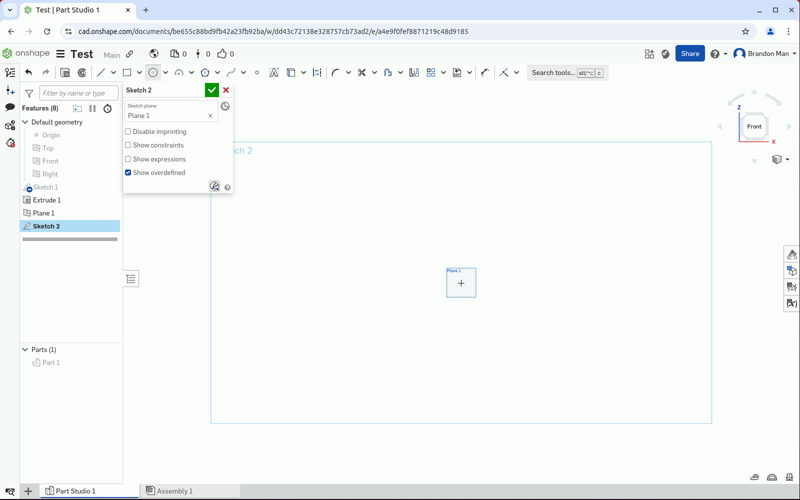
mouse_move(491, 282)
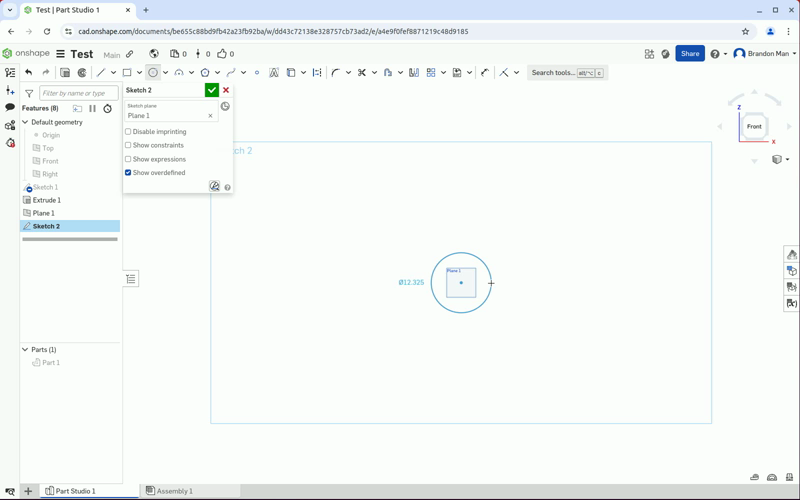
click(491, 282)
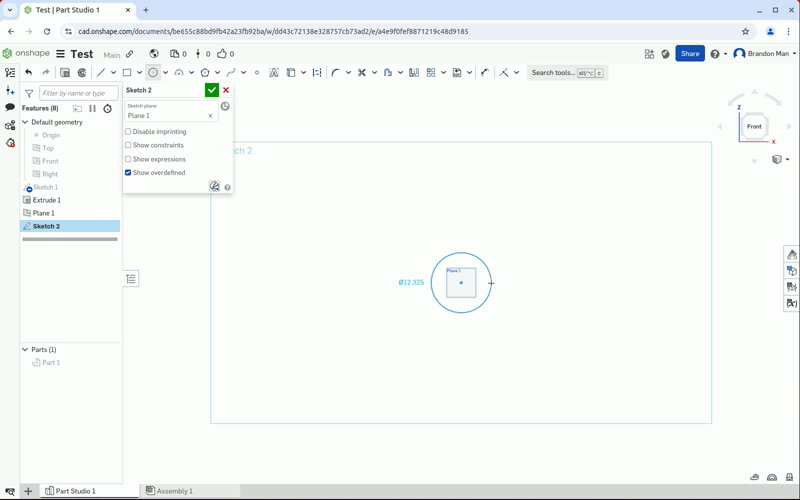
key(esc)
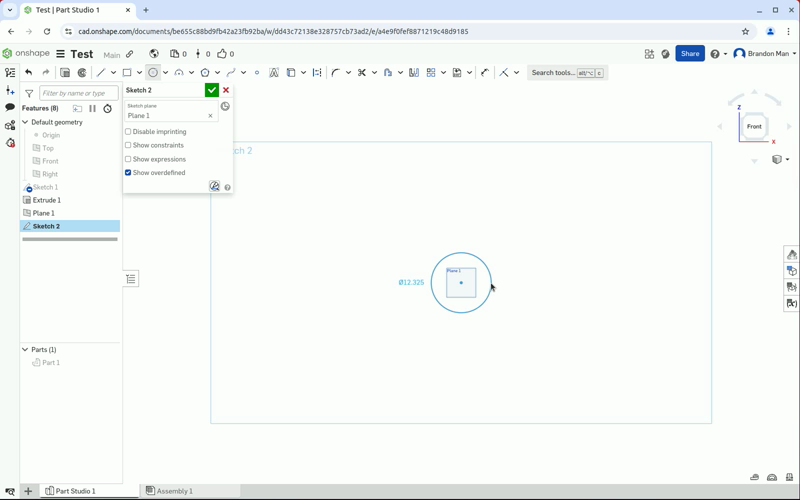
mouse_move(478, 286)
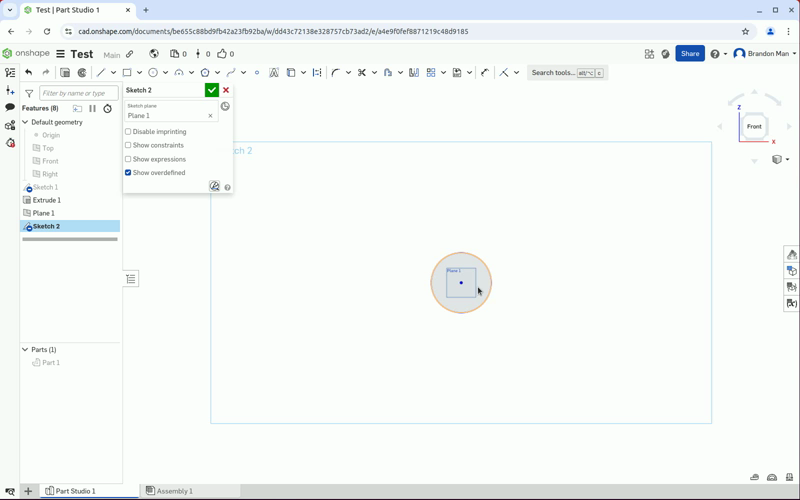
click(478, 286)
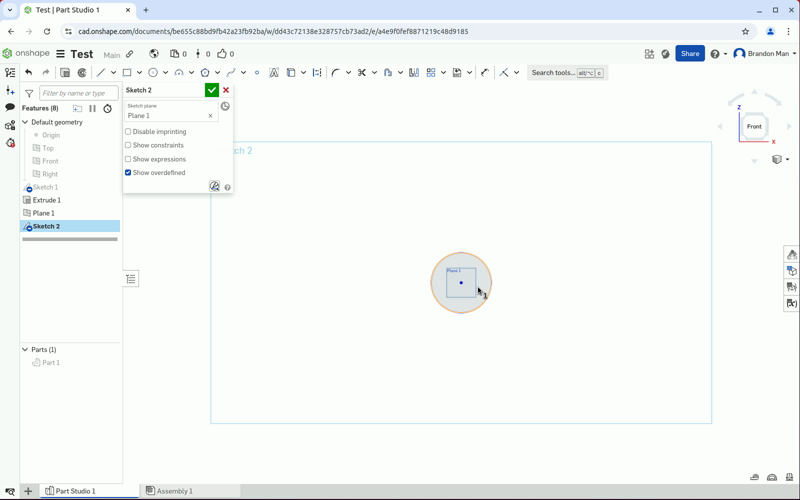
mouse_move(73, 352)
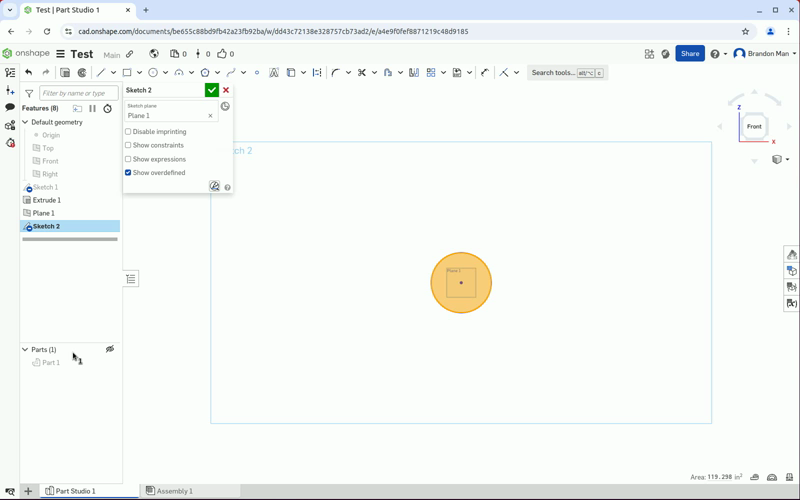
key(shift+y)
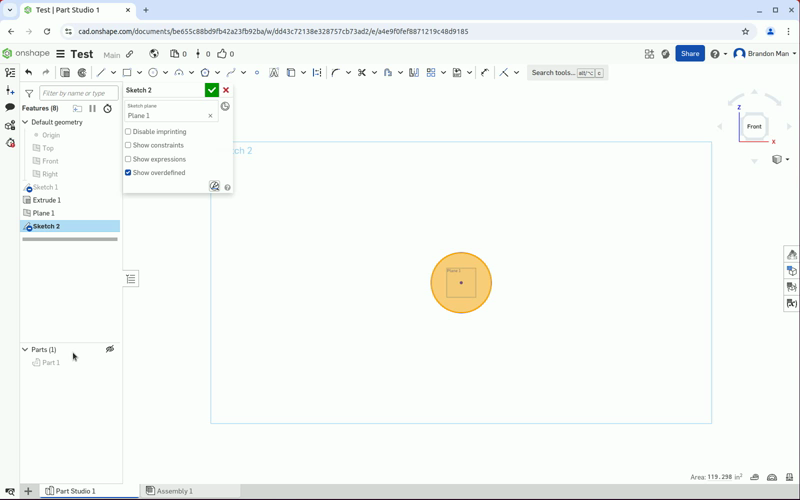
key(shift+e)
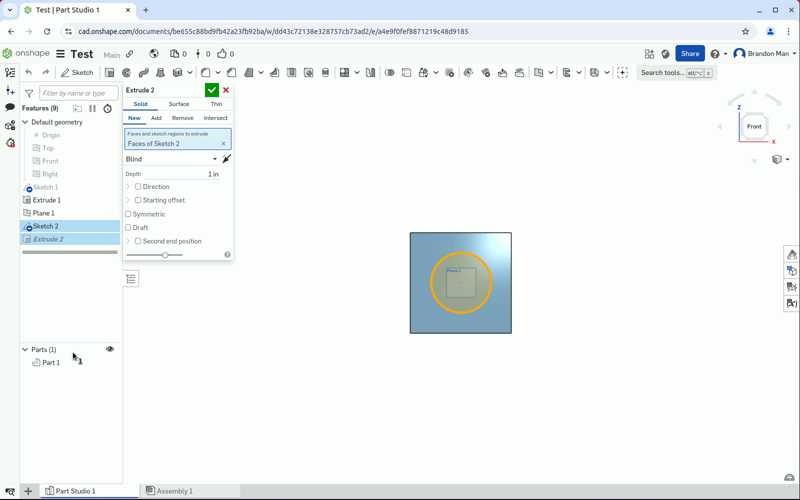
mouse_move(143, 106)
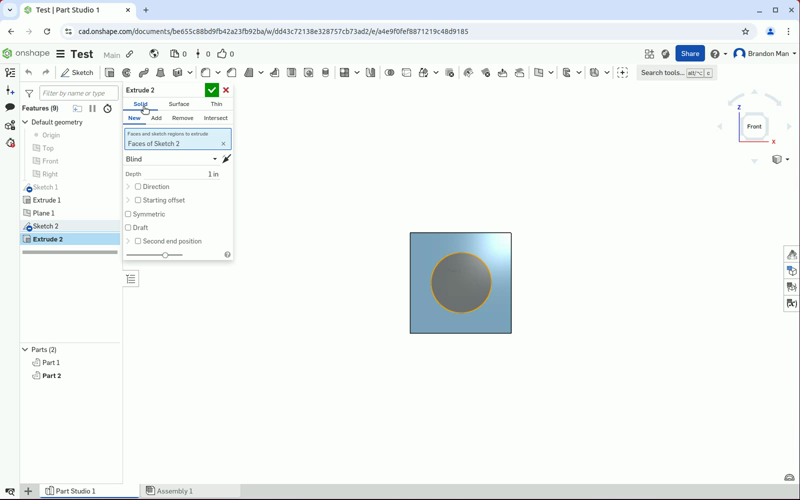
click(143, 106)
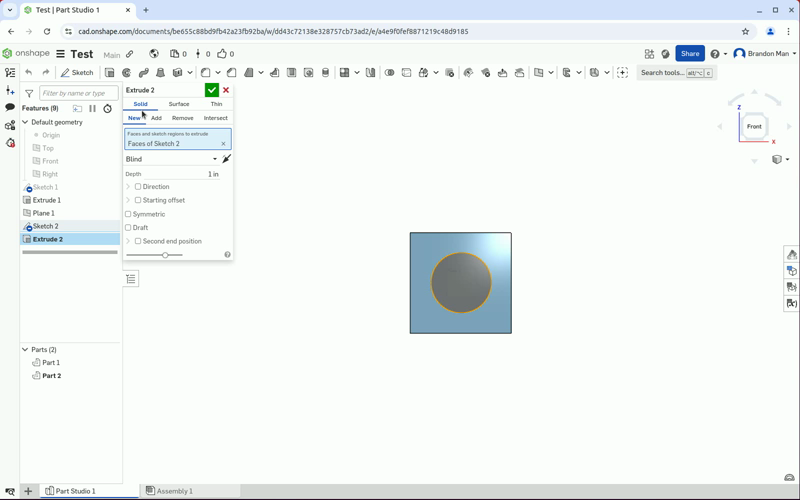
mouse_move(137, 120)
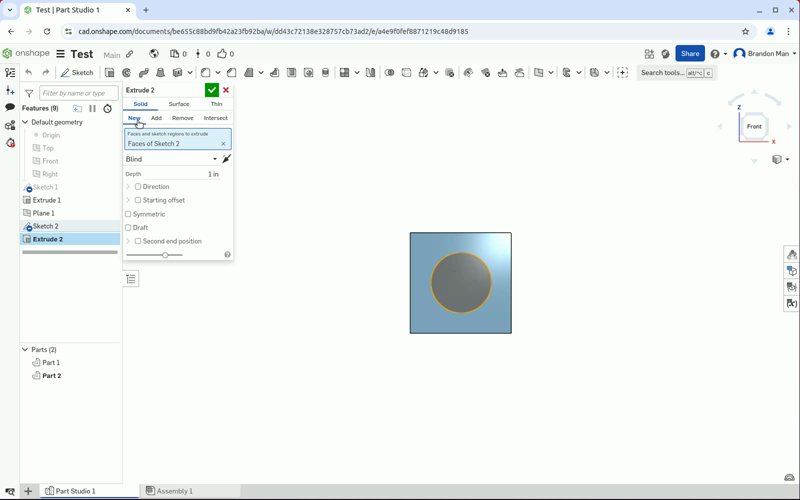
click(137, 120)
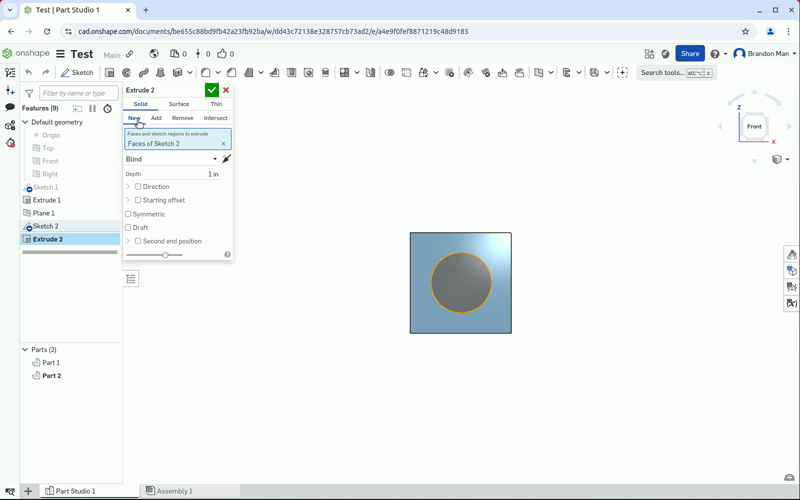
key(tab, 4)
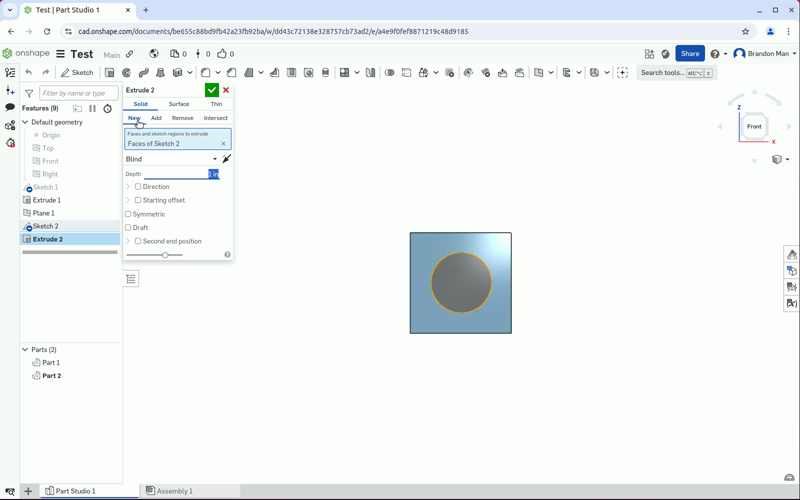
text(15.165)
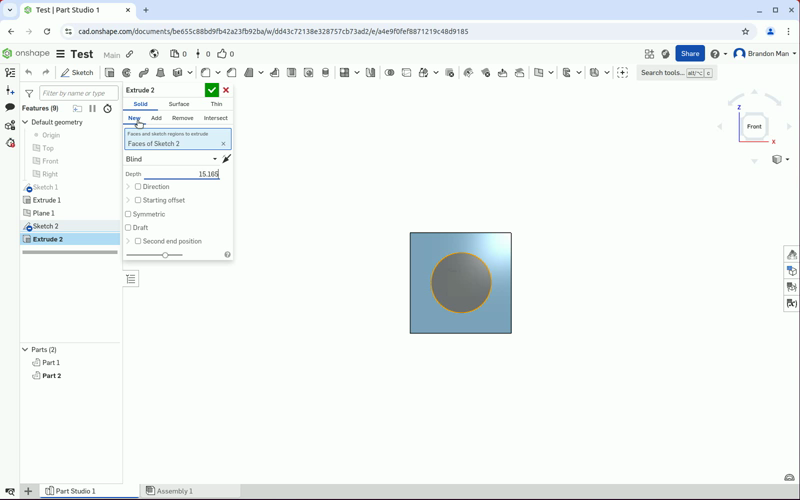
key(enter)
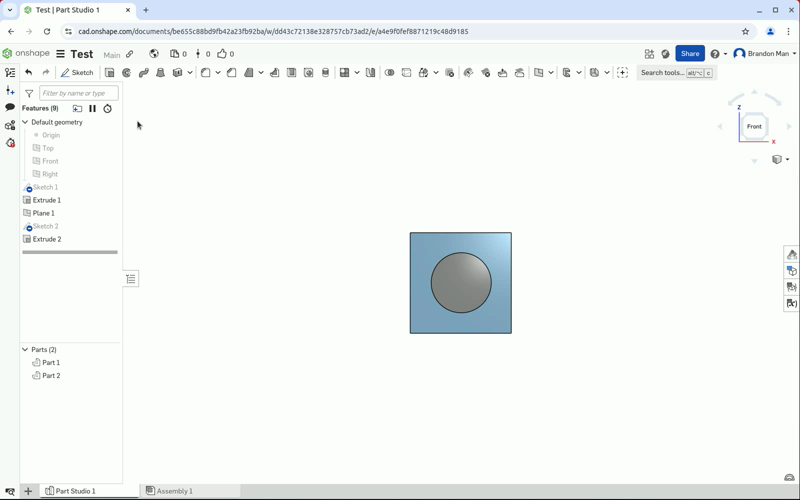
key(shift+h)
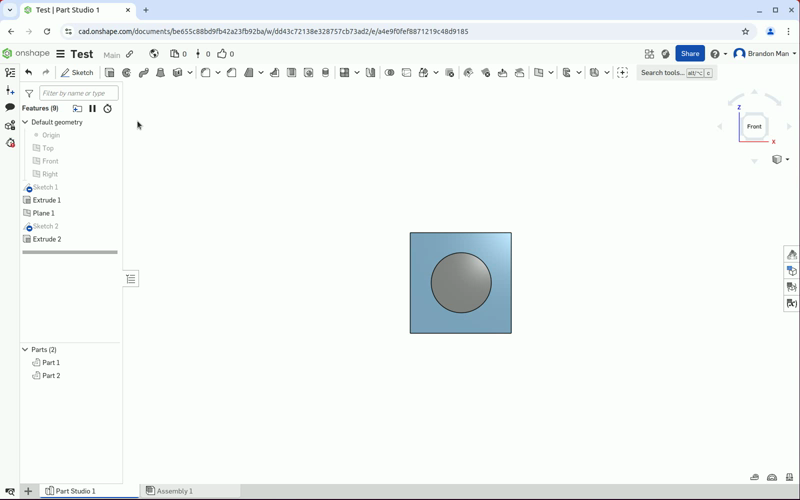
key(shift+h)
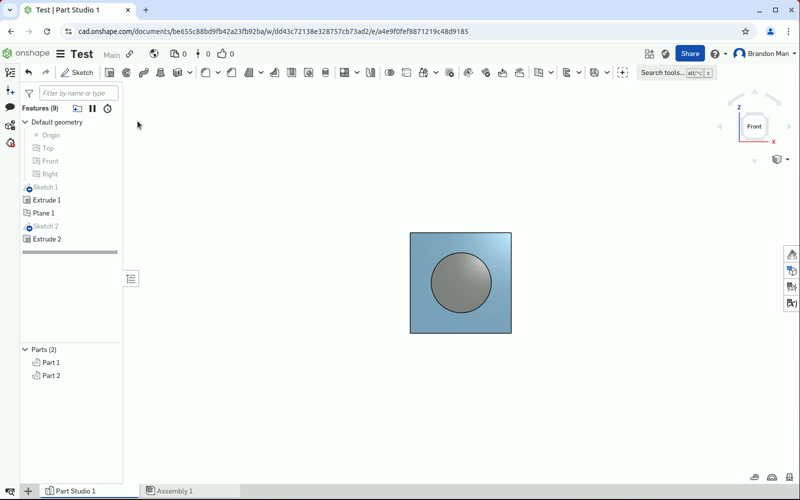
mouse_move(73, 189)
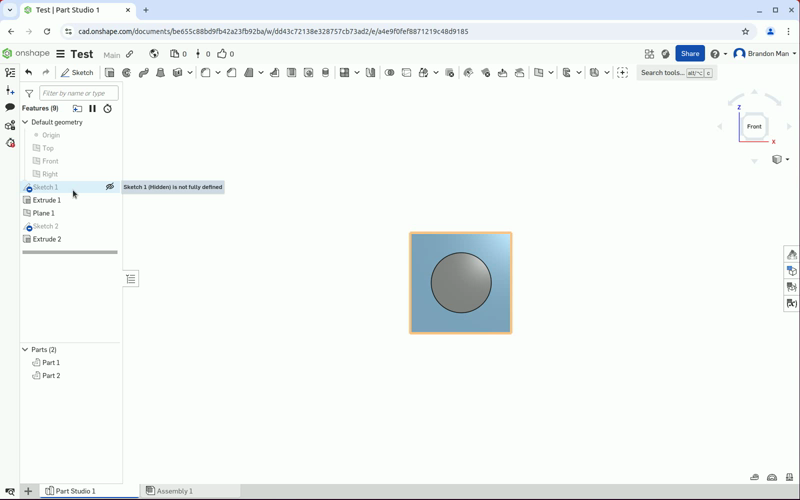
click(73, 189)
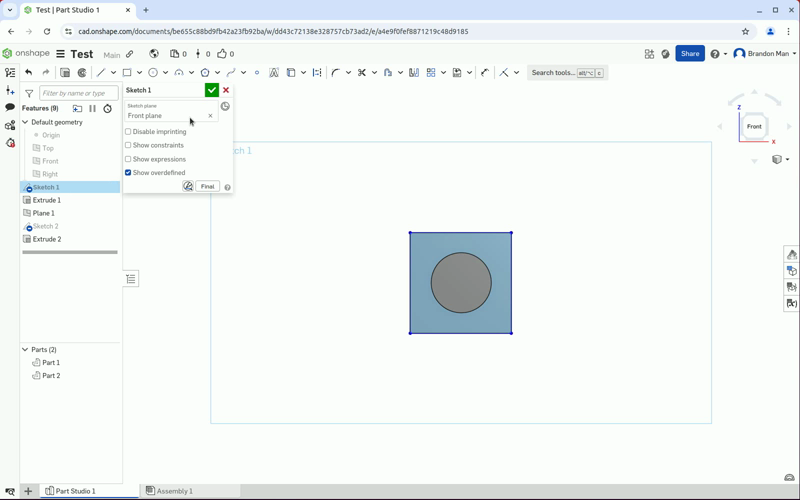
mouse_move(229, 92)
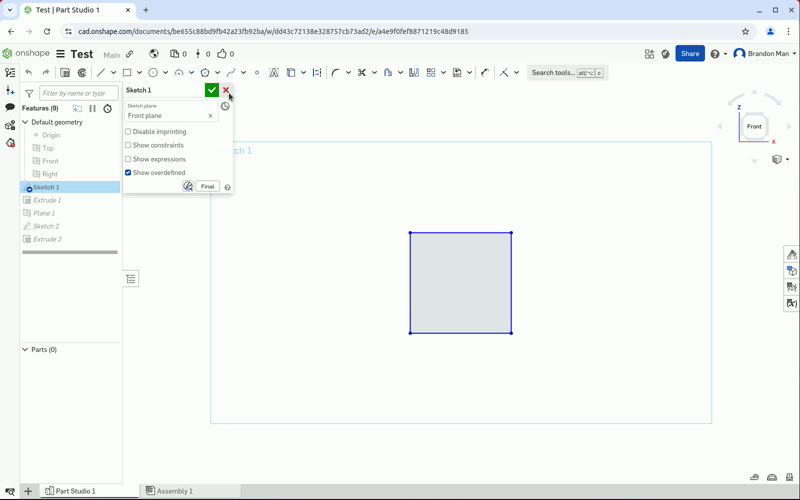
click(229, 92)
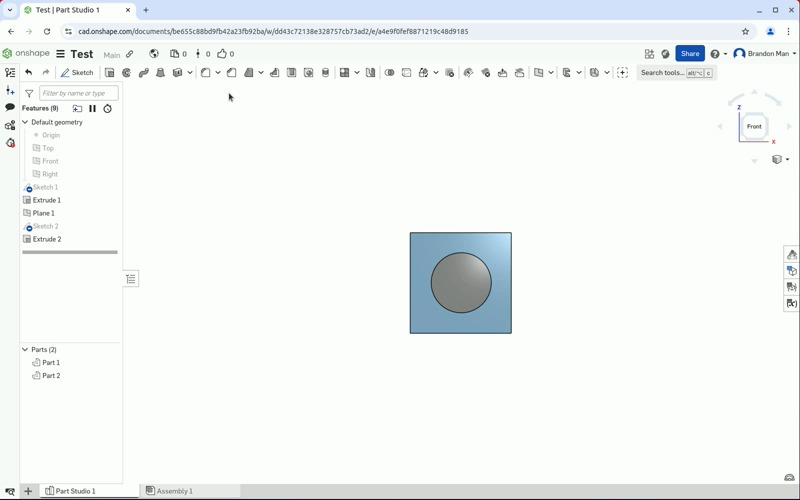
mouse_move(73, 352)
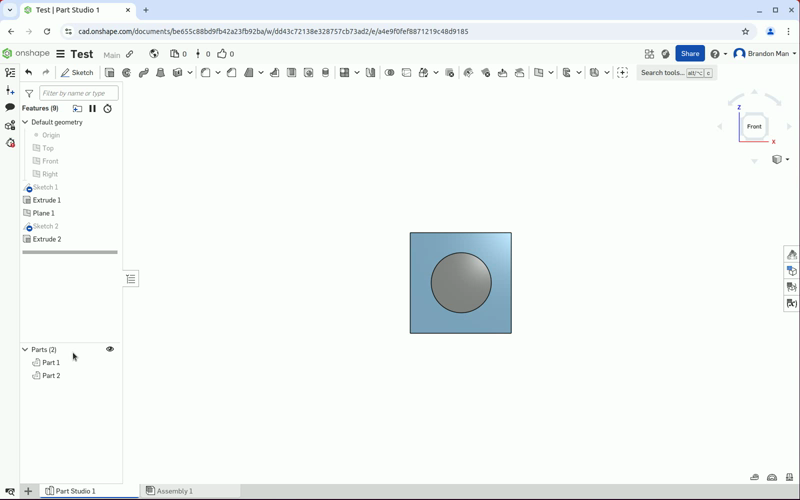
key(y)
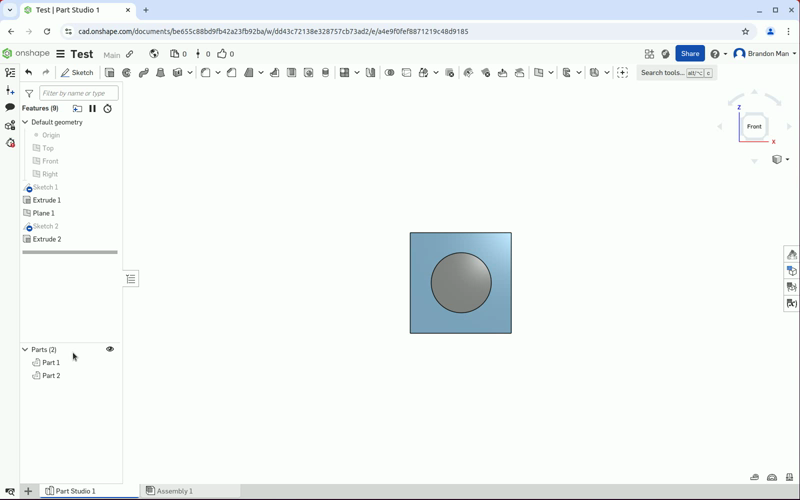
key(shift+p)
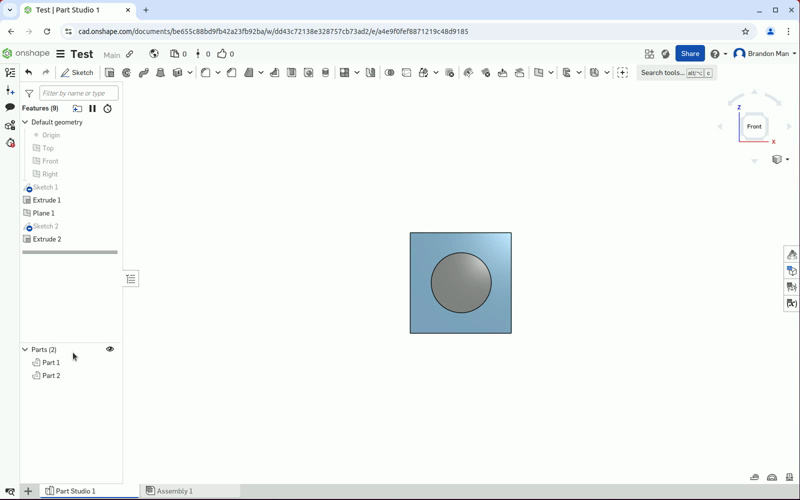
key(space)
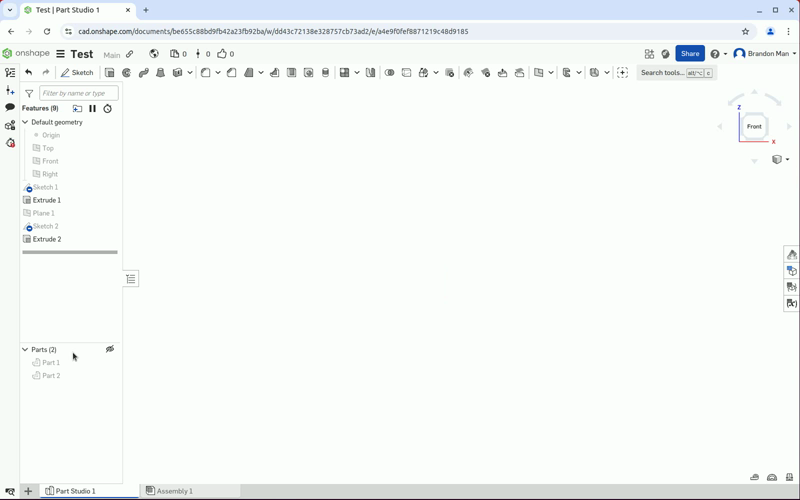
key_down(shift)
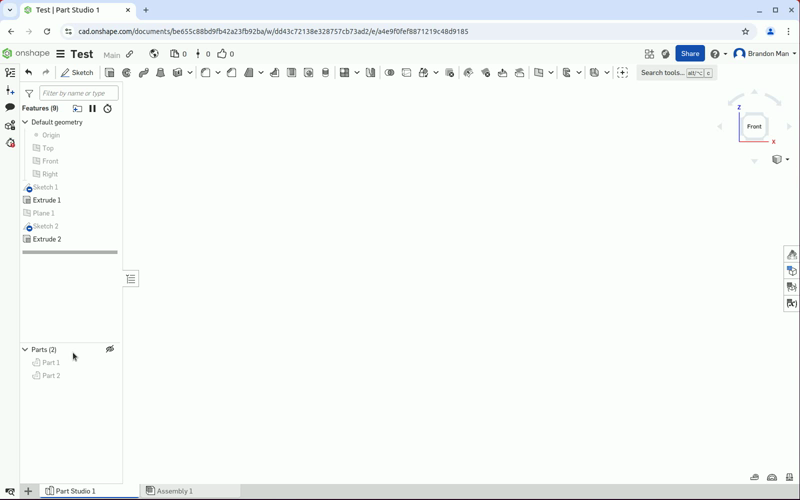
key(left)
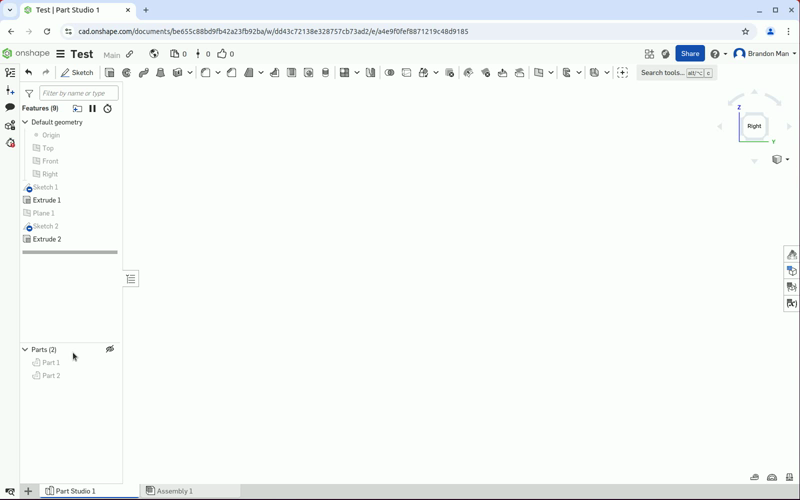
key_up(shift)
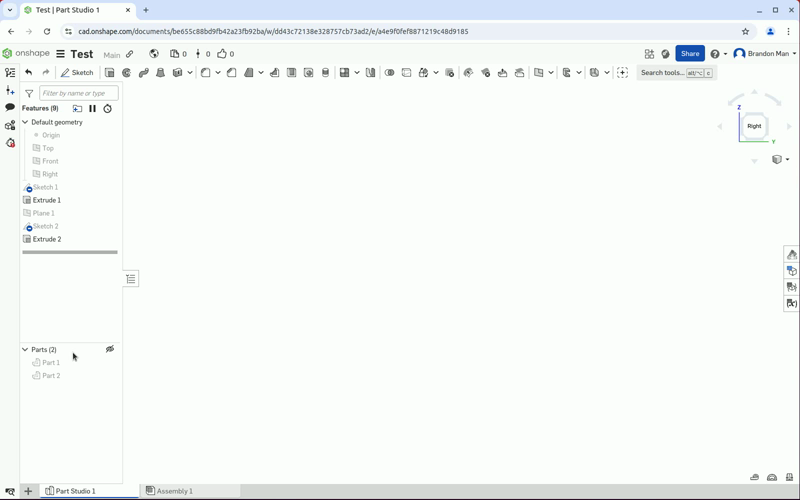
mouse_move(73, 352)
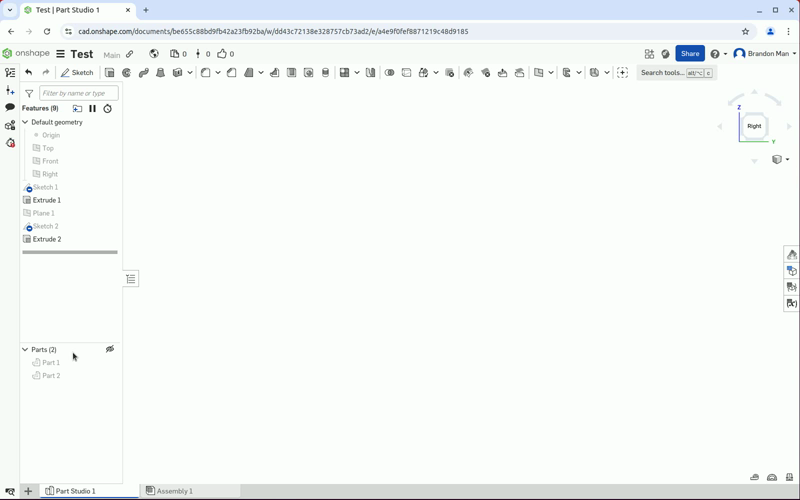
key(shift+y)
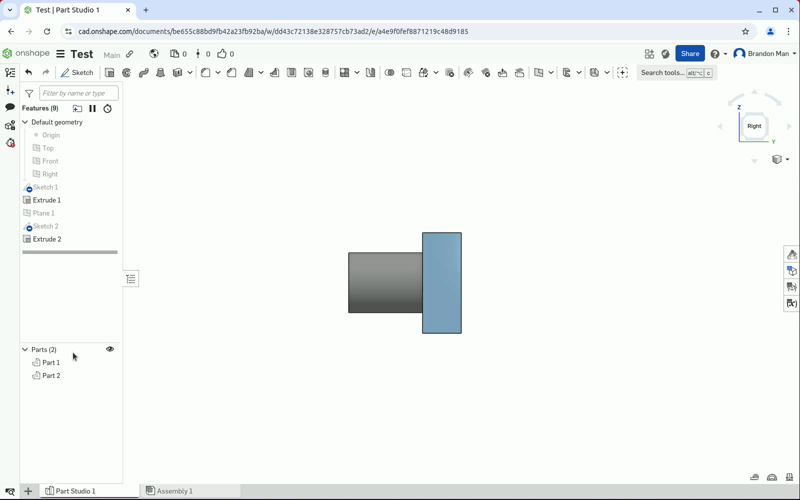
mouse_move(541, 75)
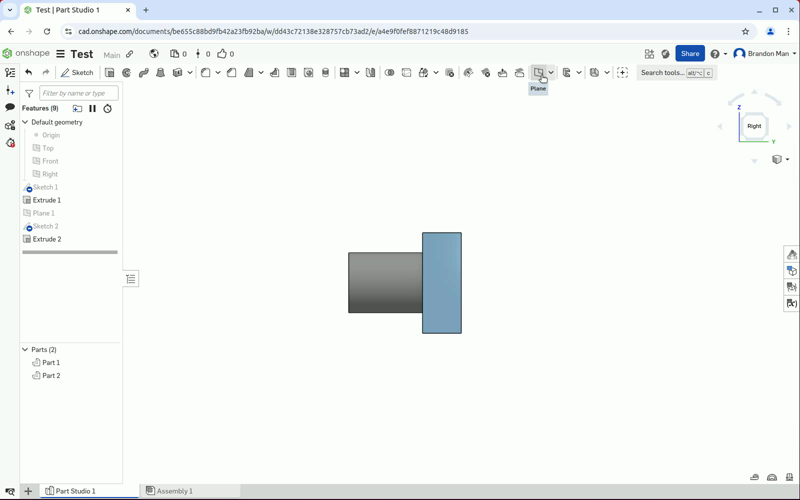
click(541, 75)
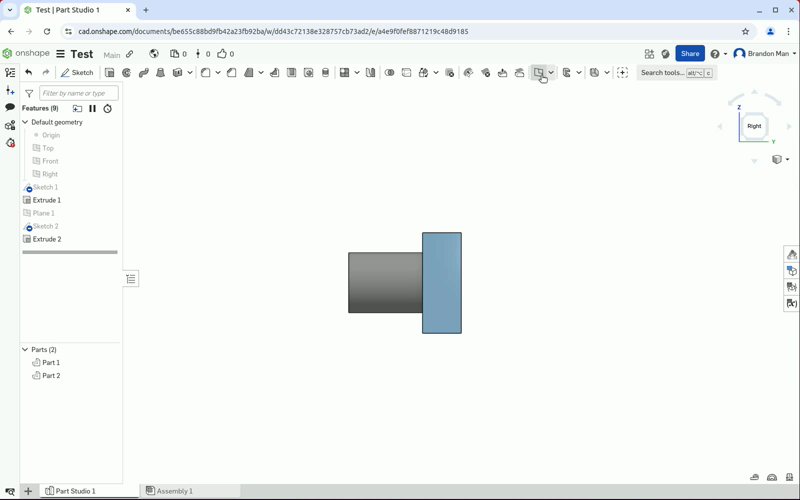
mouse_move(73, 176)
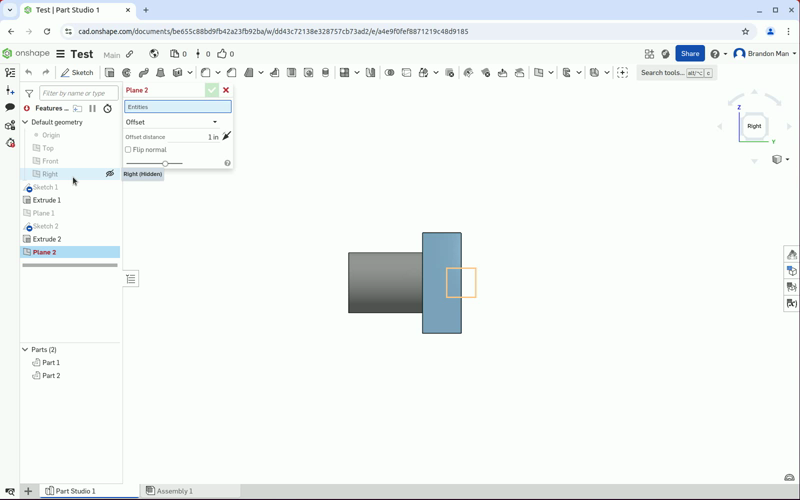
click(73, 176)
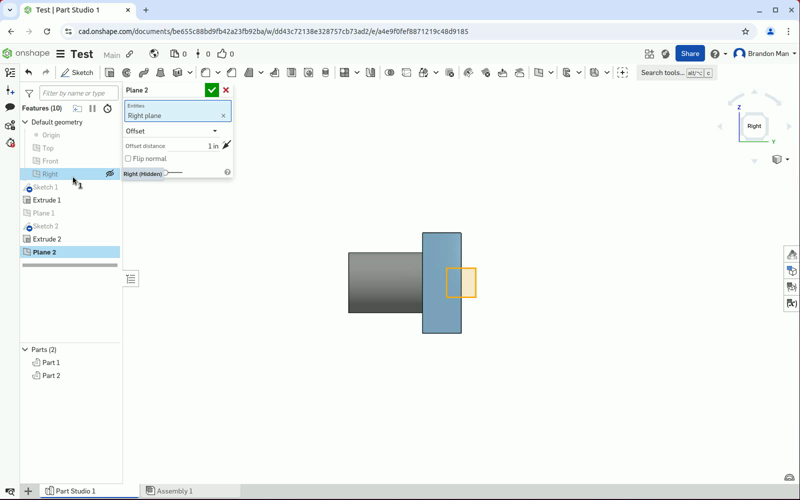
key(tab, 2)
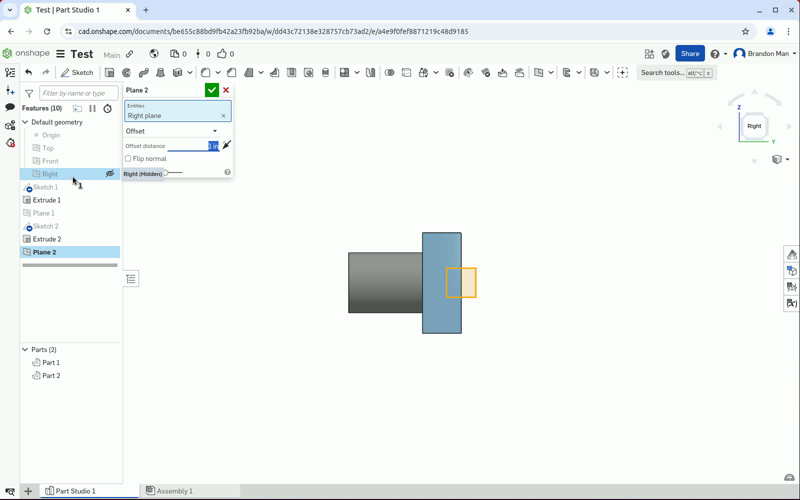
text(10.352)
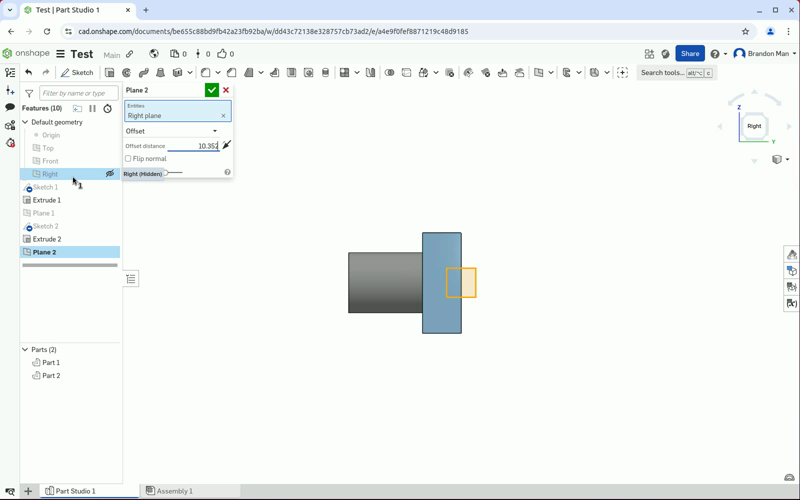
key(enter, 2)
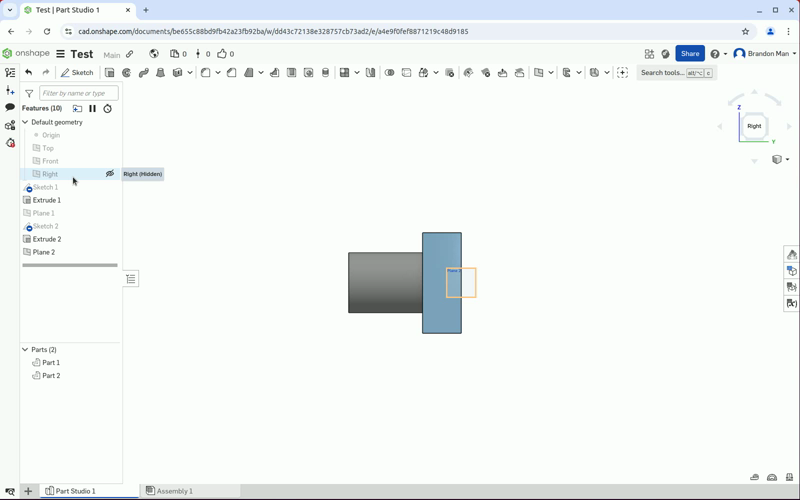
key(shift+s)
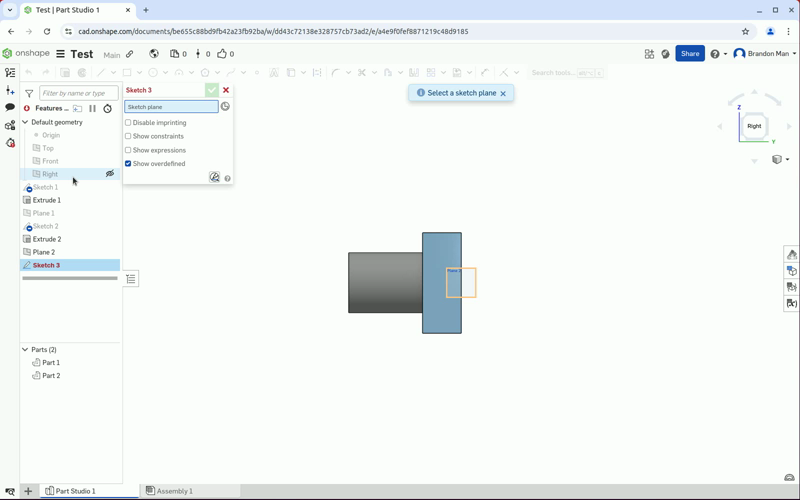
mouse_move(73, 254)
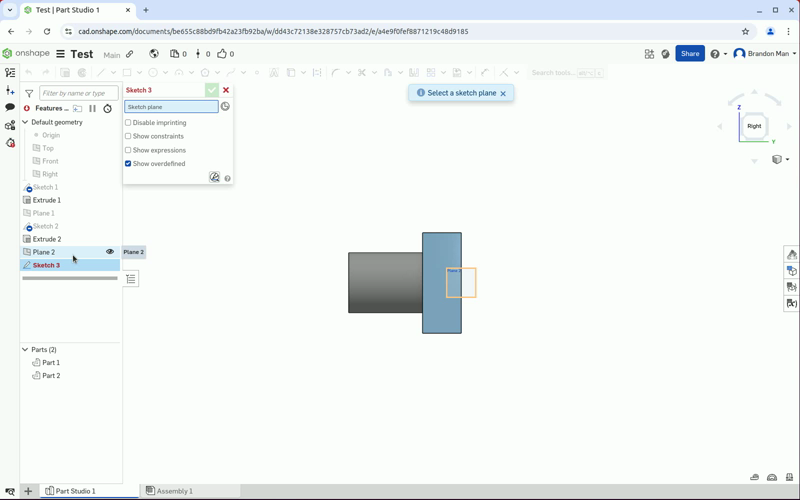
click(73, 254)
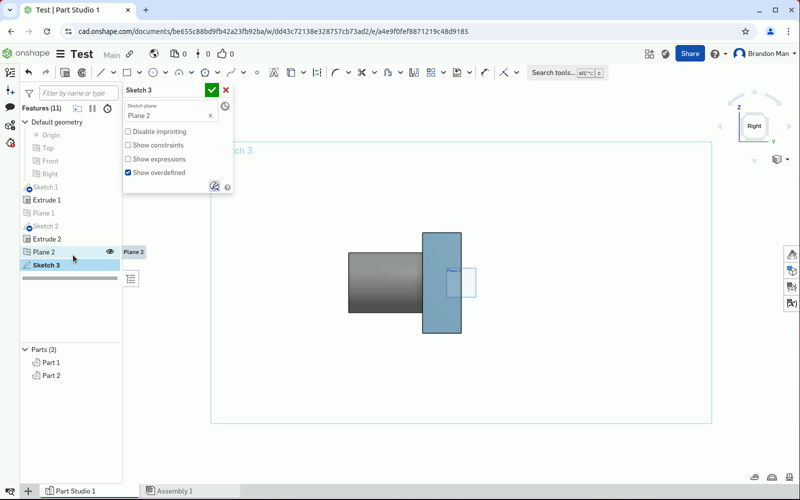
mouse_move(73, 352)
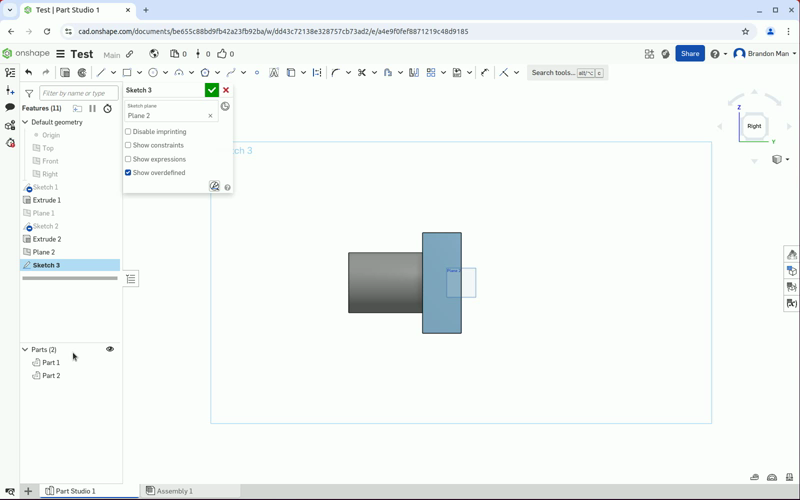
key(y)
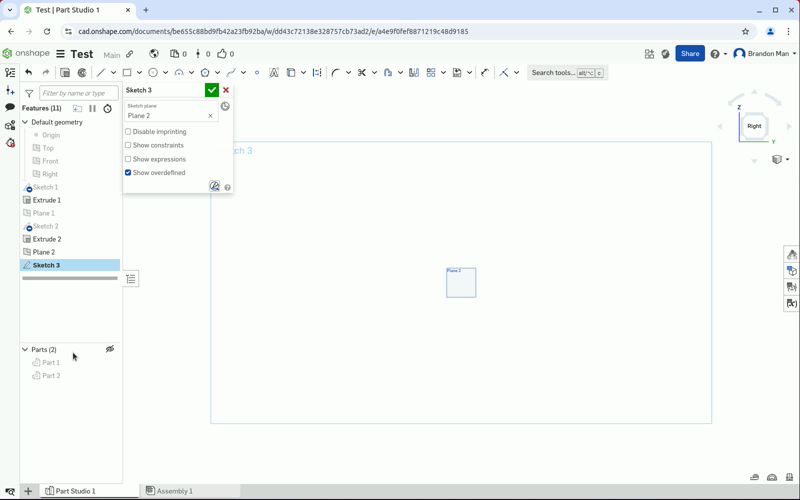
key(l)
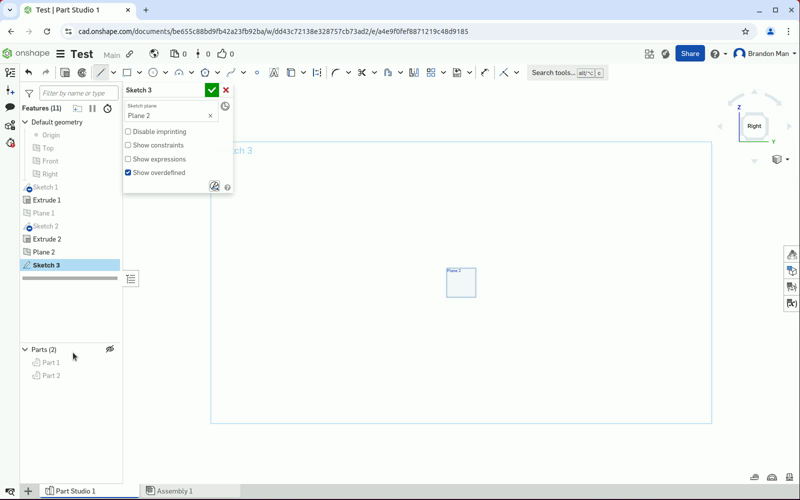
key_down(shift)
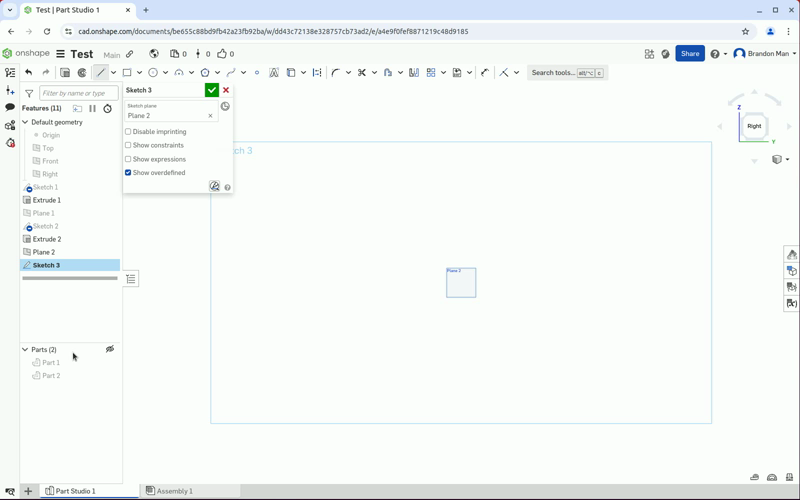
mouse_move(432, 282)
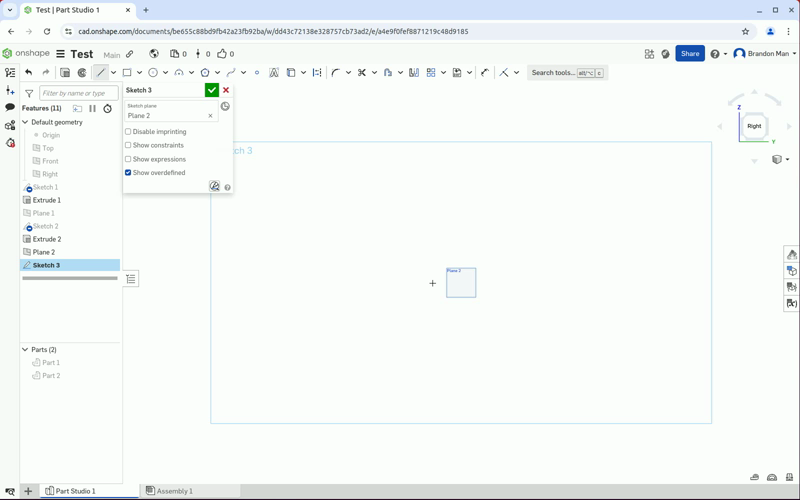
click(432, 282)
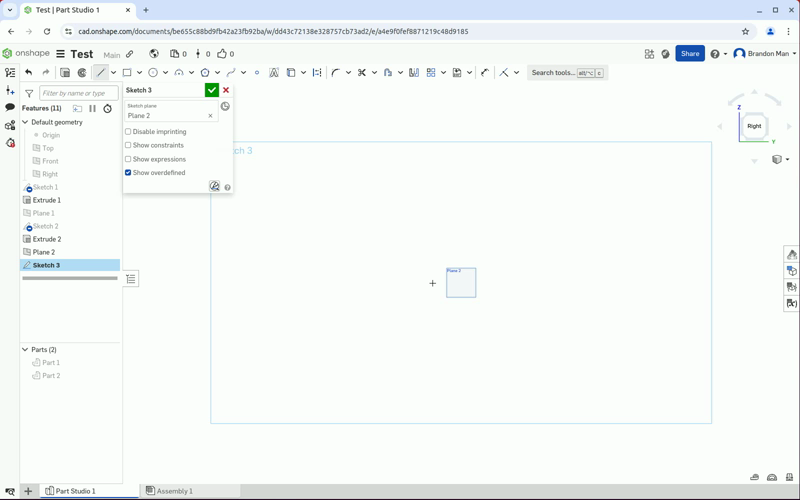
key_up(shift)
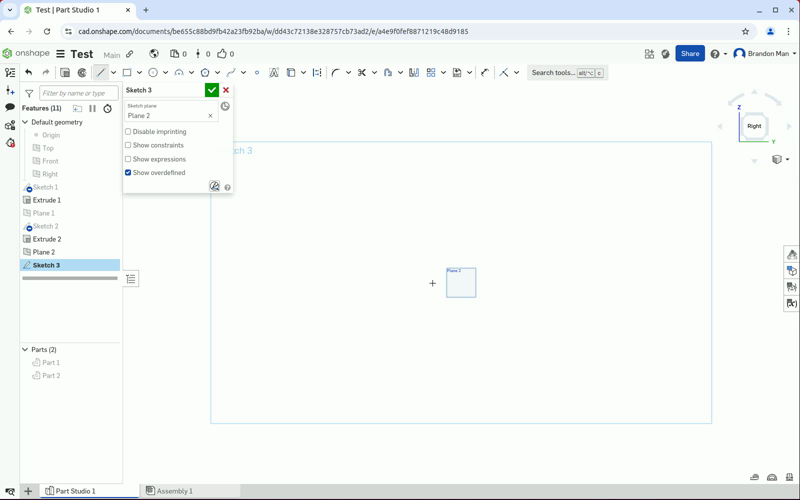
key_down(shift)
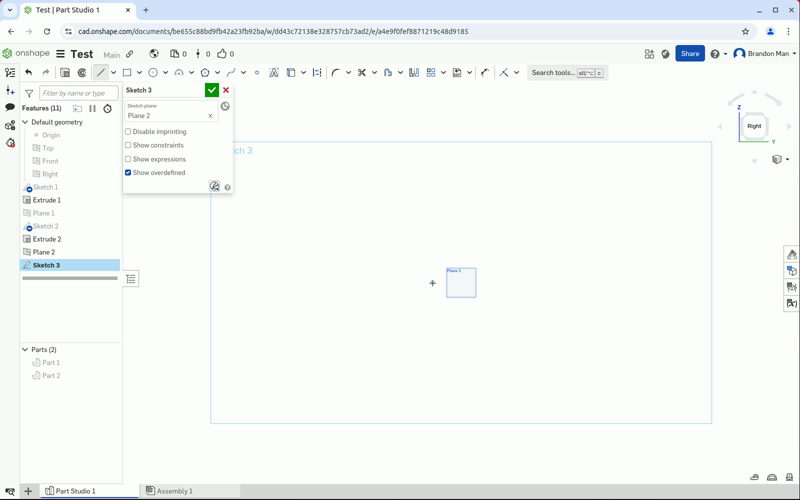
mouse_move(462, 282)
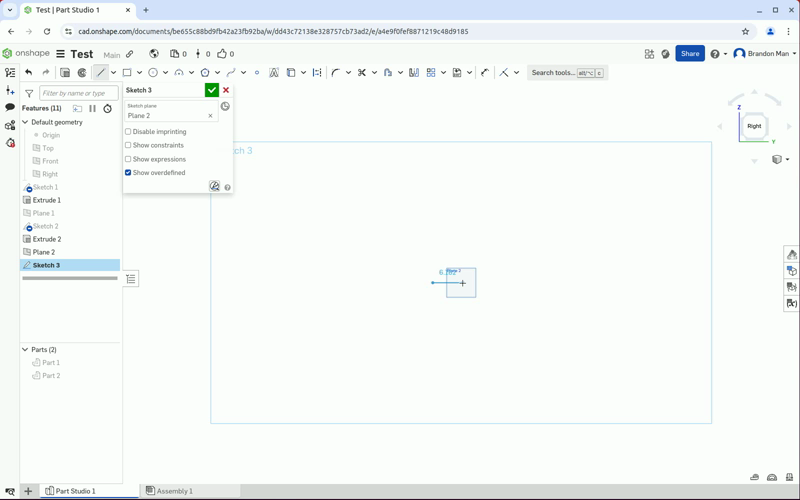
mouse_move(451, 282)
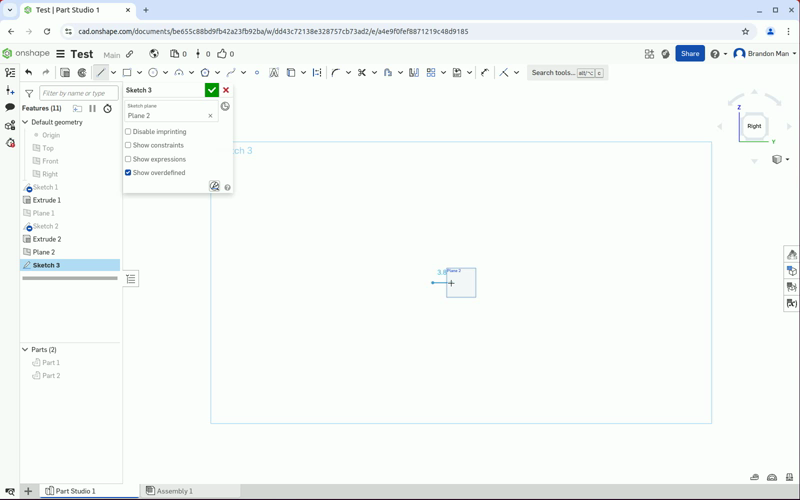
click(451, 282)
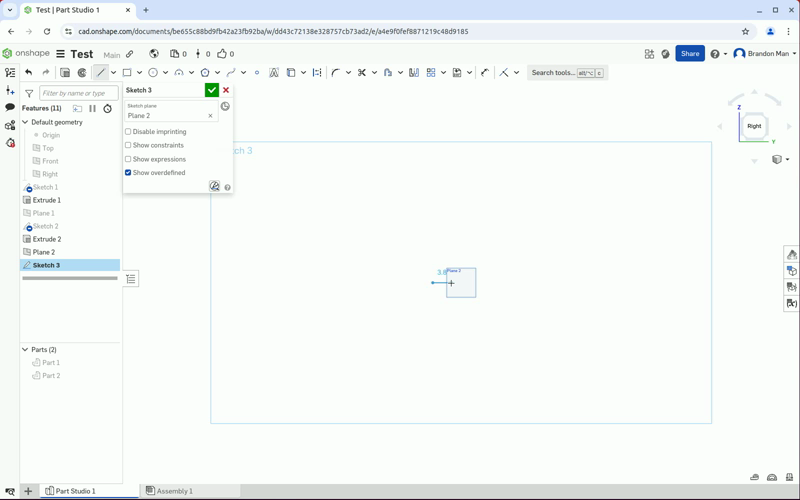
key_up(shift)
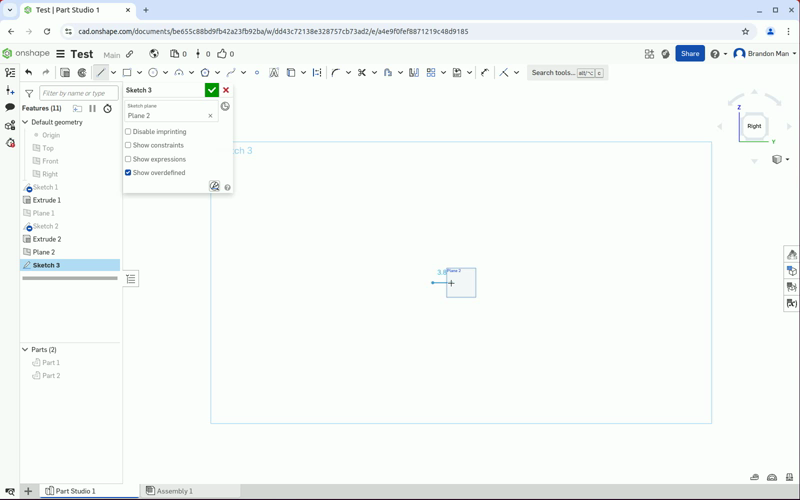
key(esc)
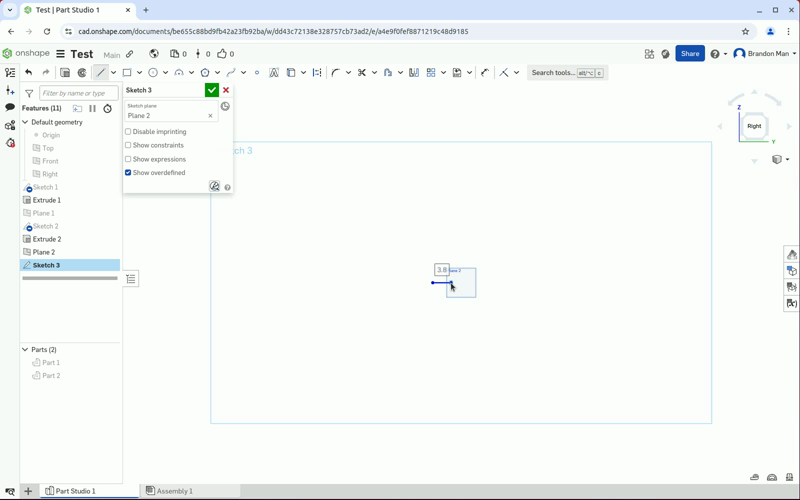
key(a)
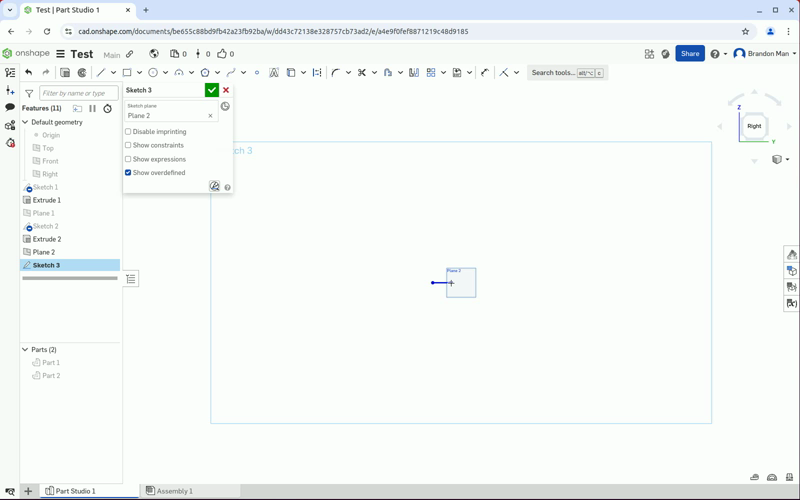
mouse_move(451, 282)
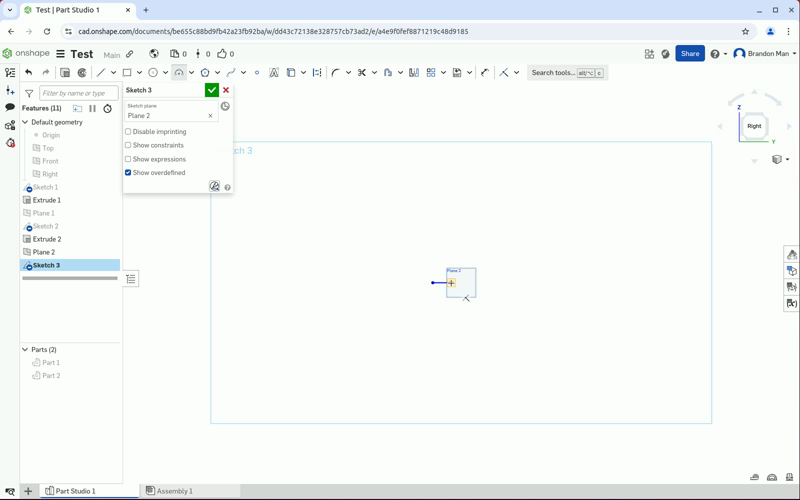
click(451, 282)
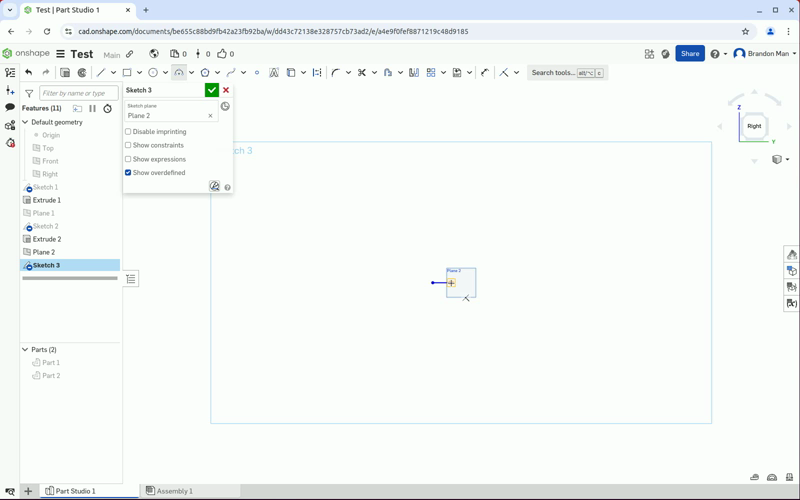
mouse_move(432, 282)
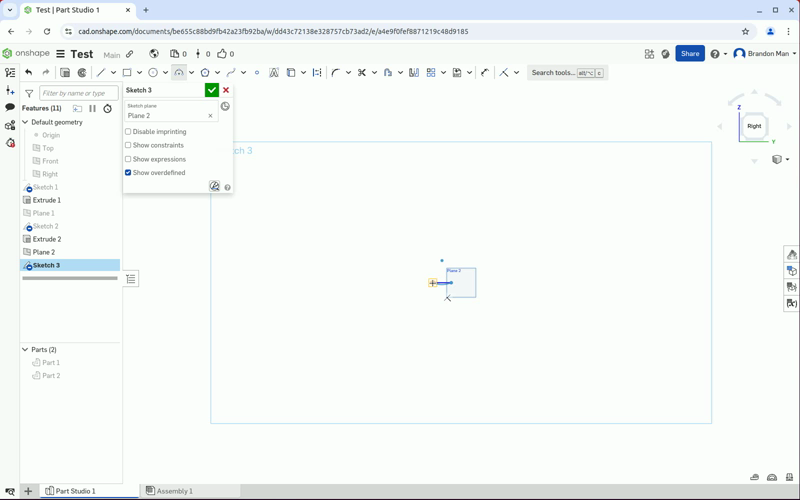
click(432, 282)
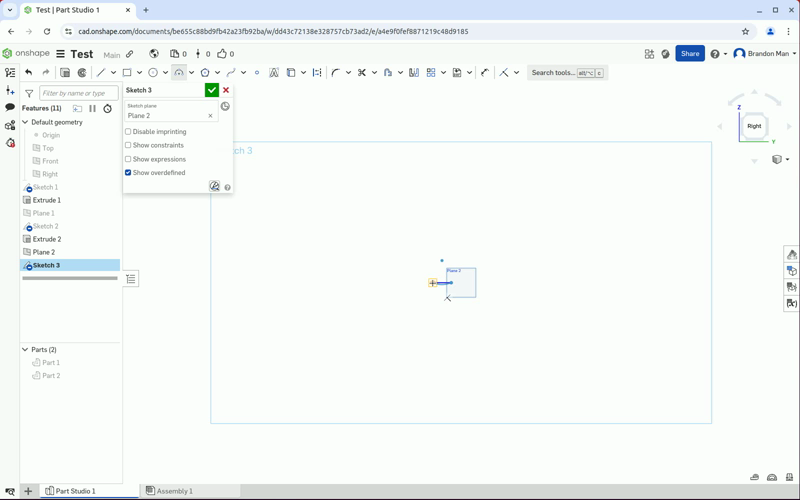
key_down(shift)
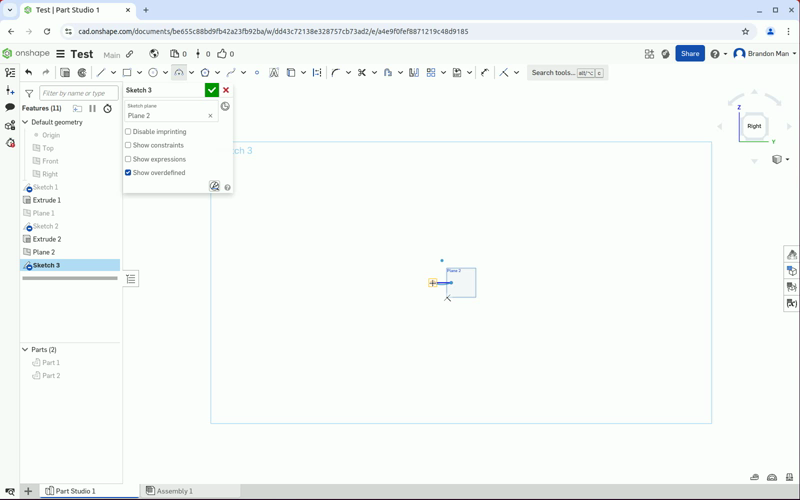
mouse_move(441, 273)
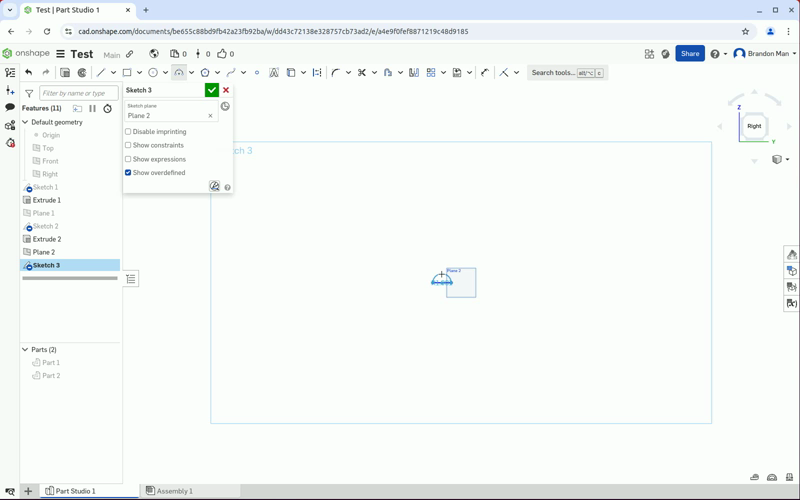
click(441, 273)
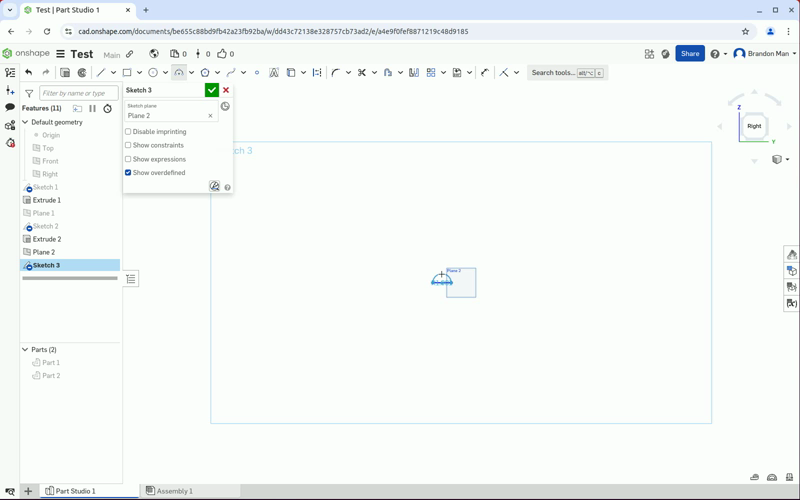
key_up(shift)
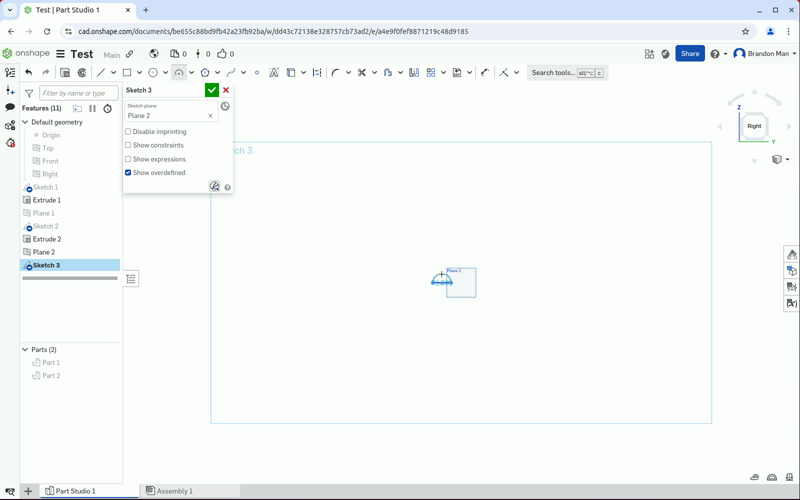
key(esc)
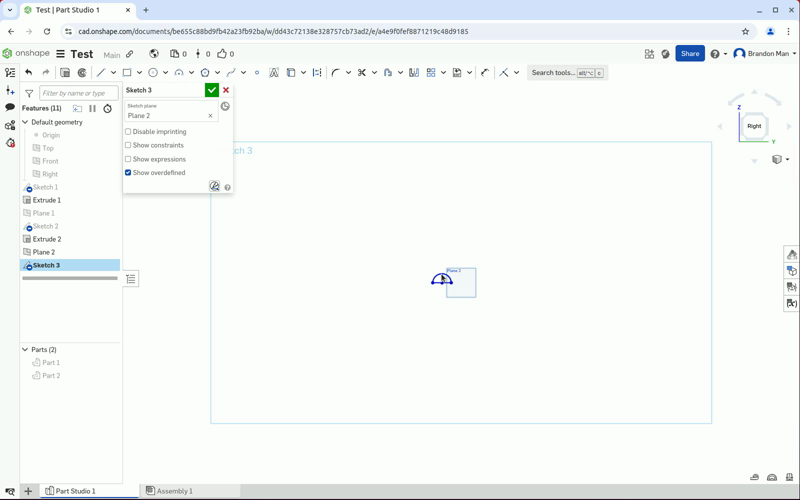
mouse_move(446, 279)
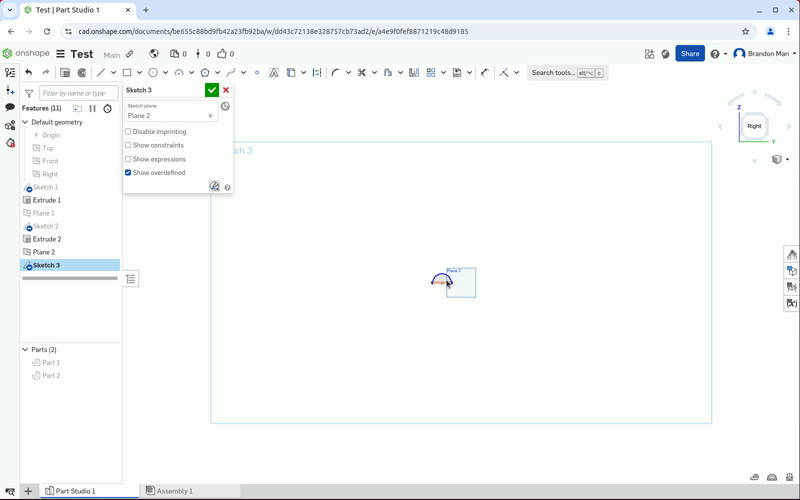
scroll(6)
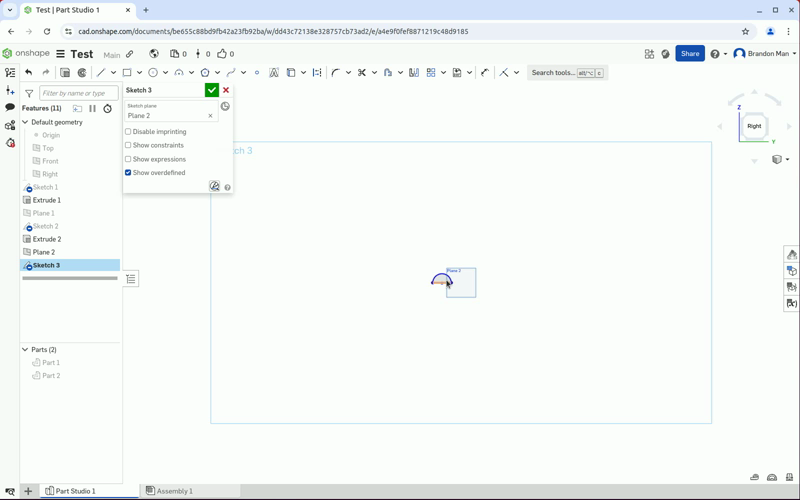
scroll(6)
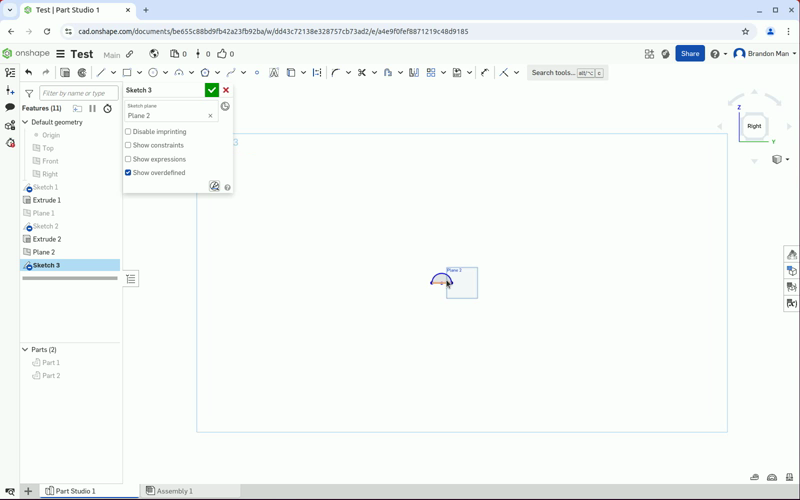
scroll(6)
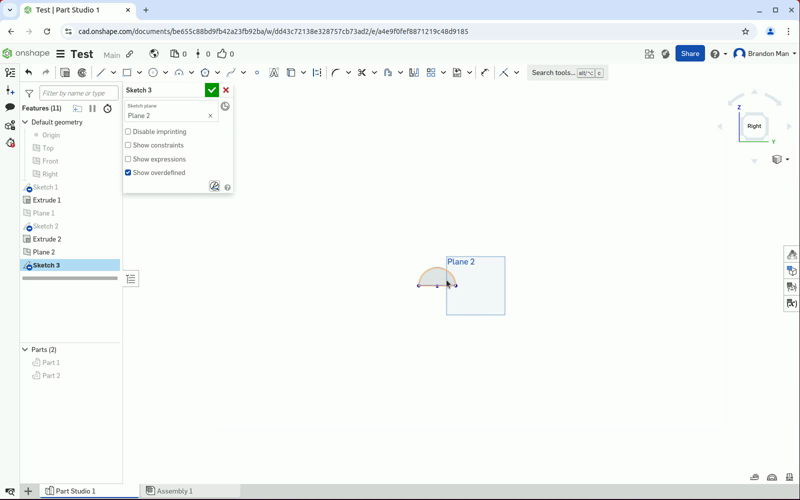
scroll(6)
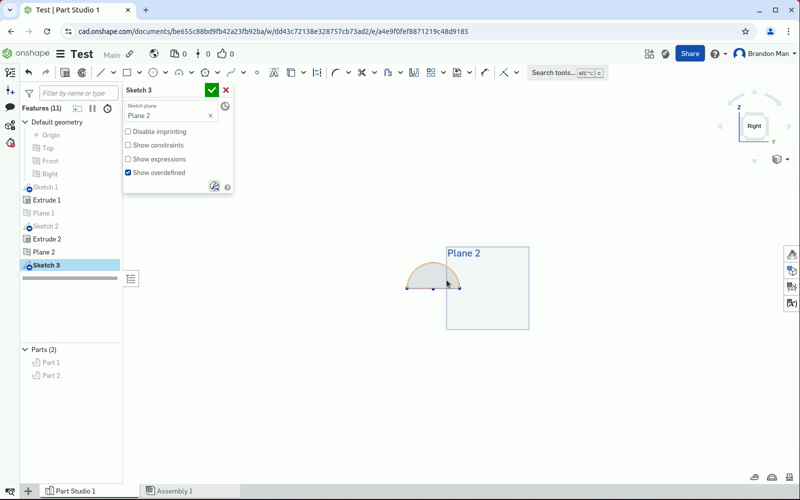
scroll(6)
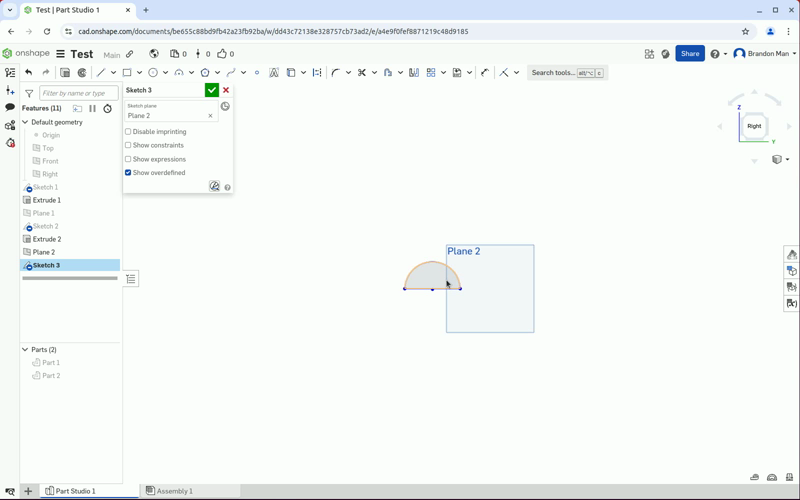
scroll(6)
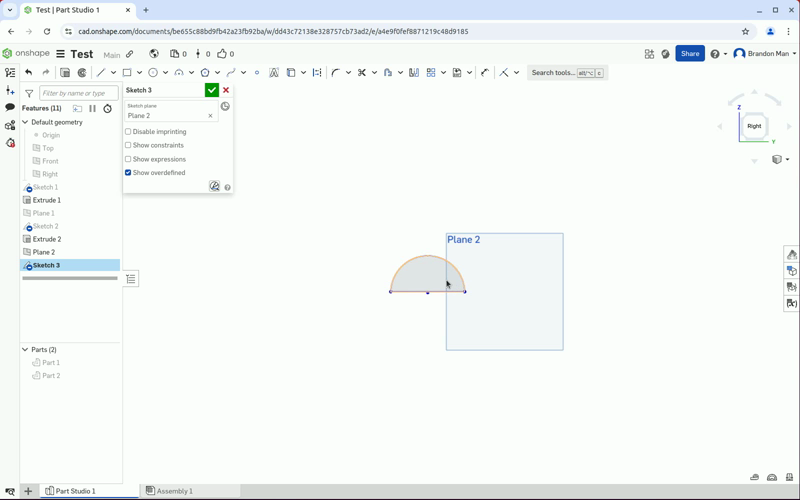
scroll(6)
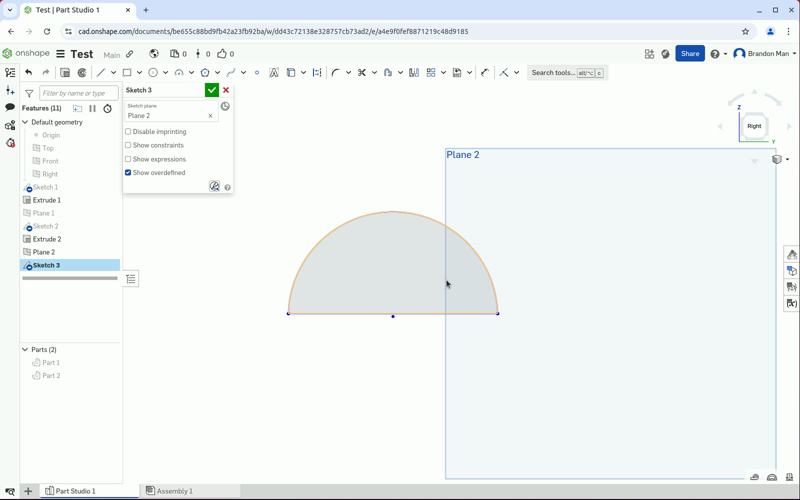
click(446, 279)
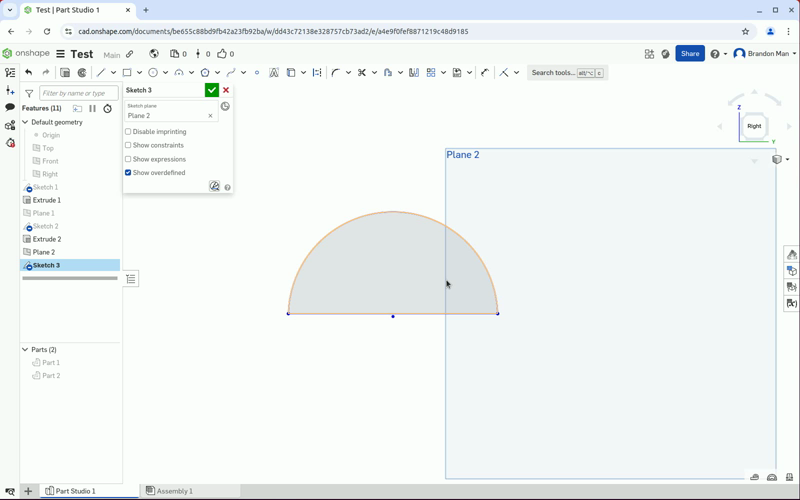
scroll(-6)
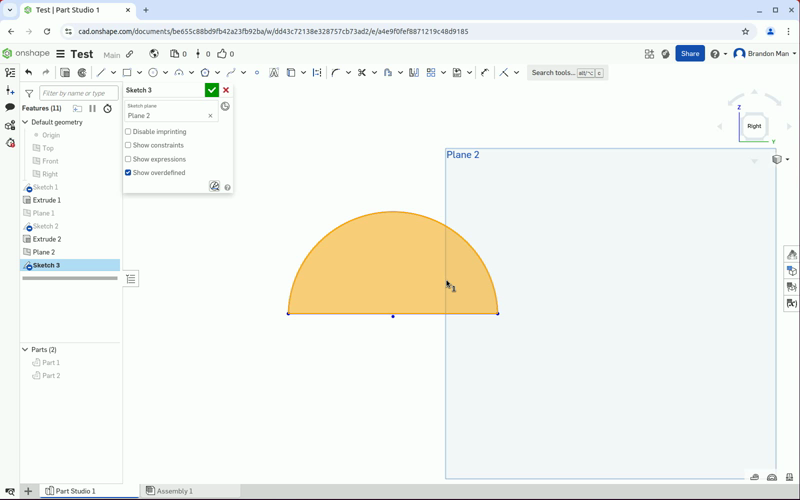
scroll(-6)
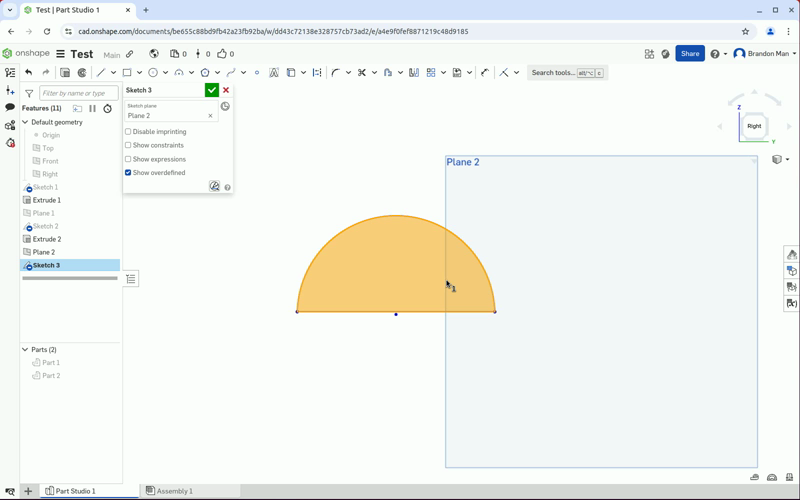
scroll(-6)
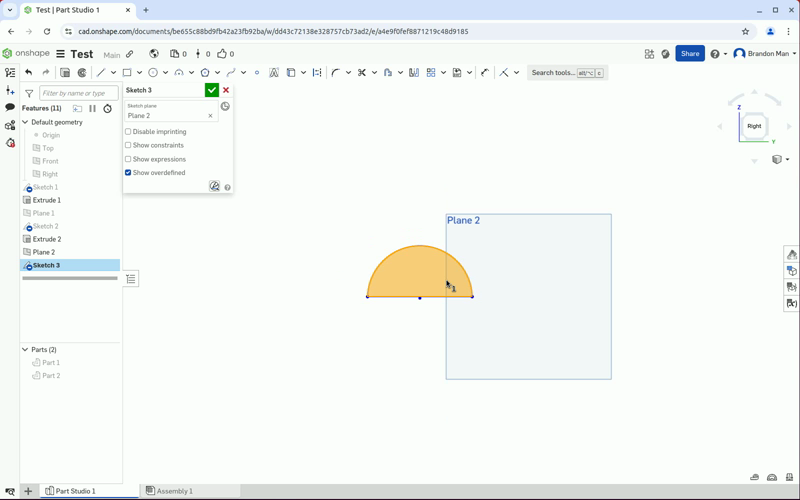
scroll(-6)
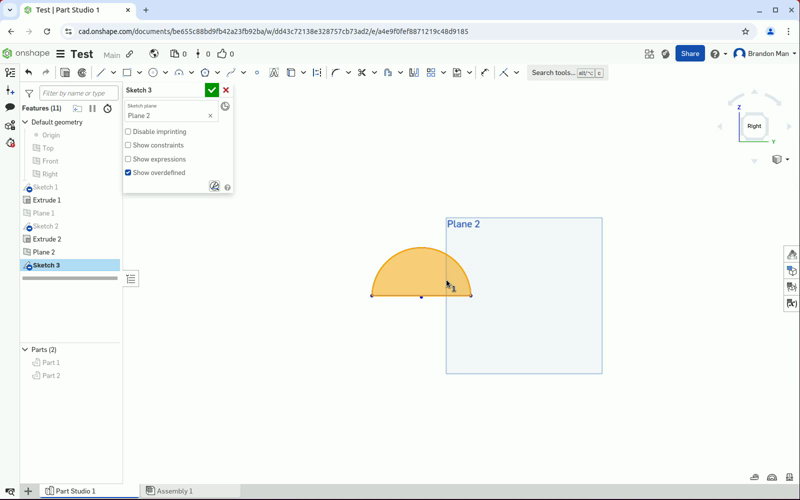
scroll(-6)
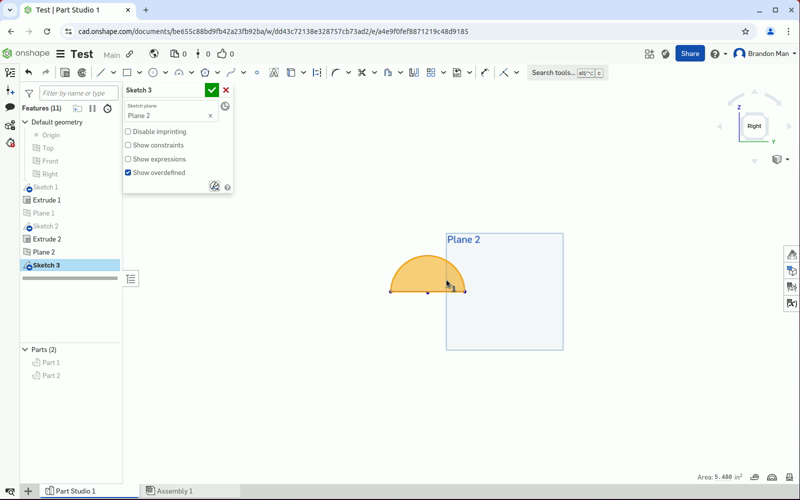
scroll(-6)
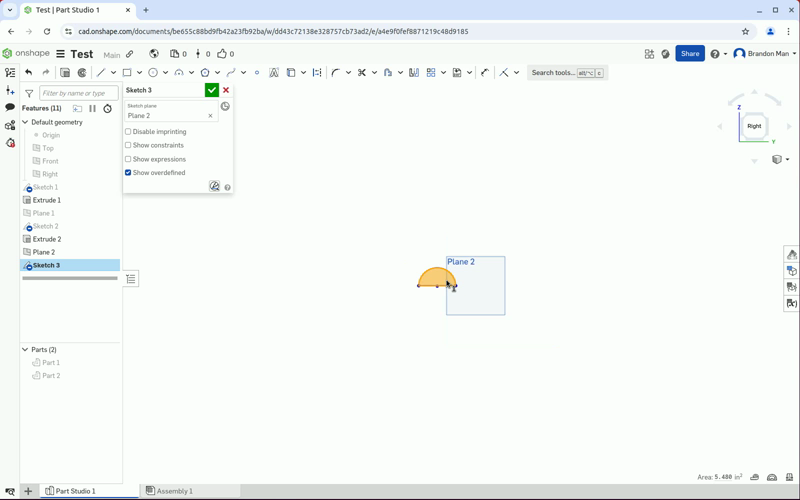
scroll(-6)
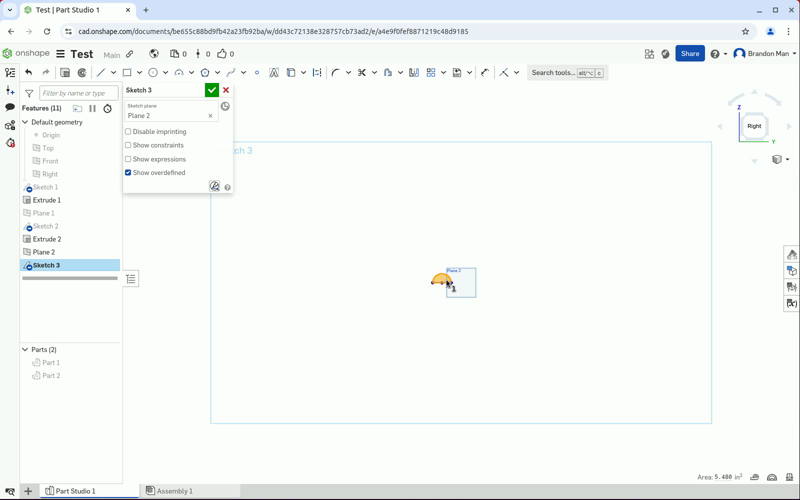
mouse_move(73, 352)
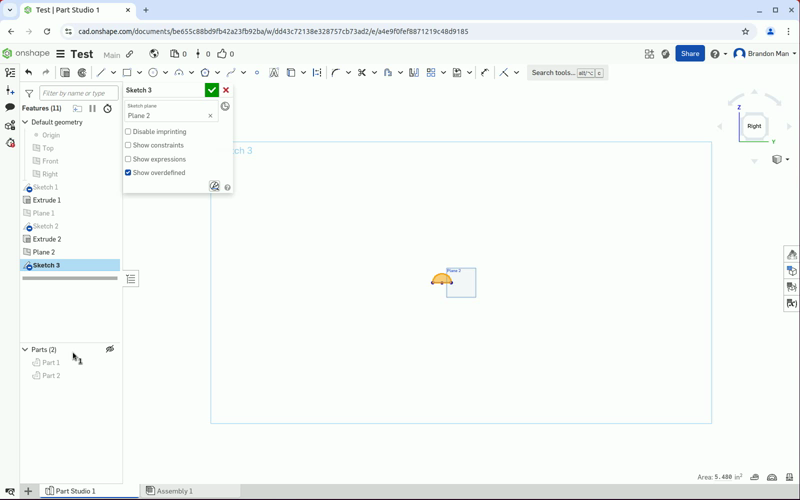
key(shift+y)
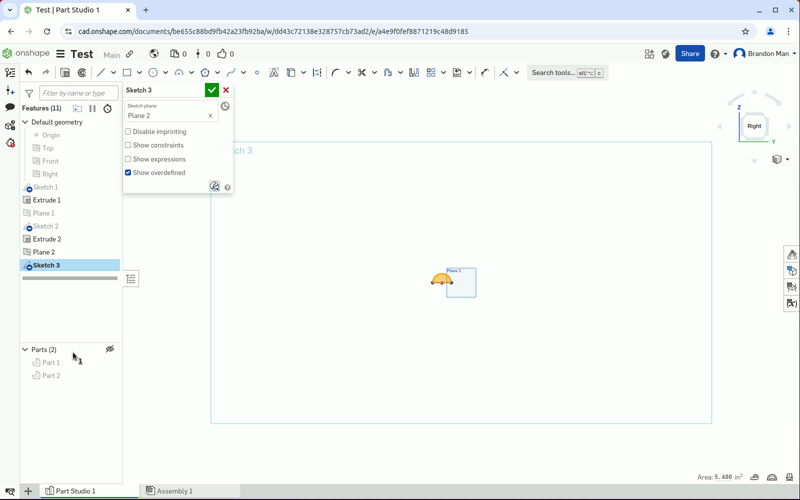
key(shift+e)
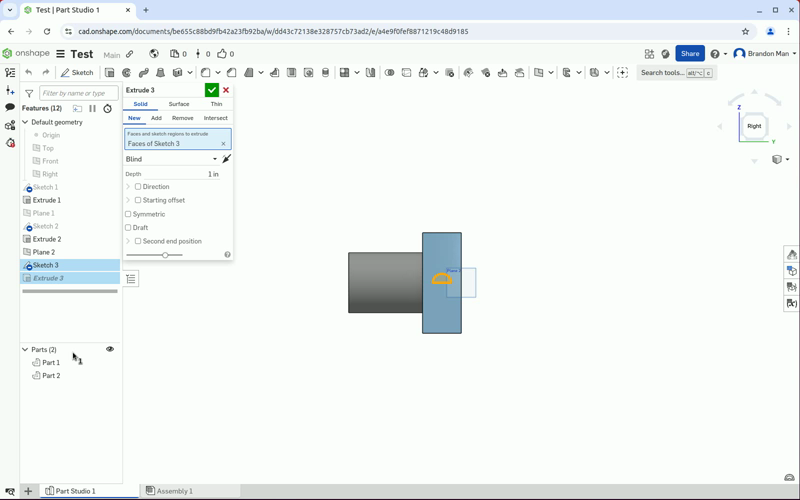
mouse_move(143, 106)
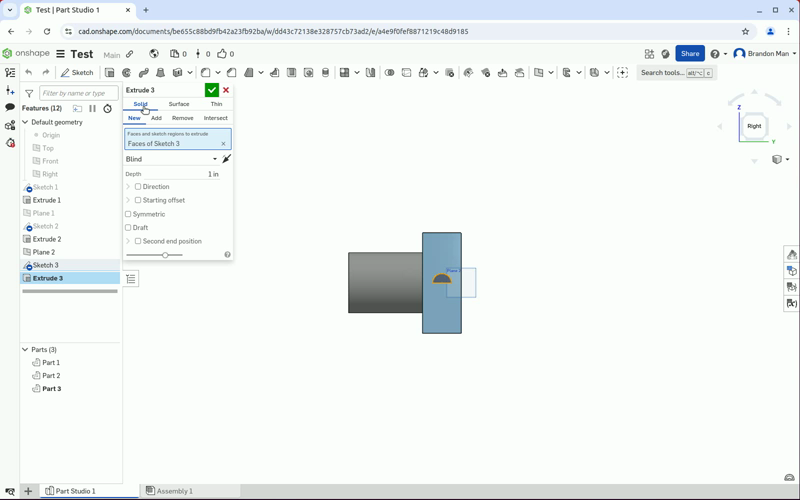
click(143, 106)
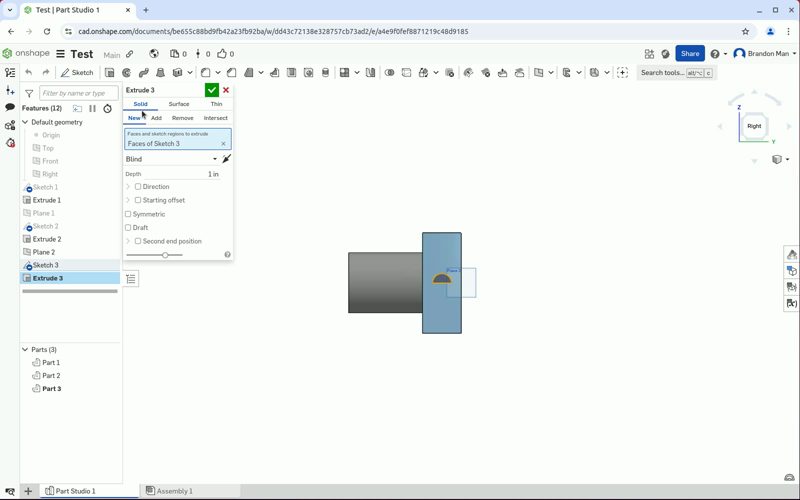
mouse_move(137, 120)
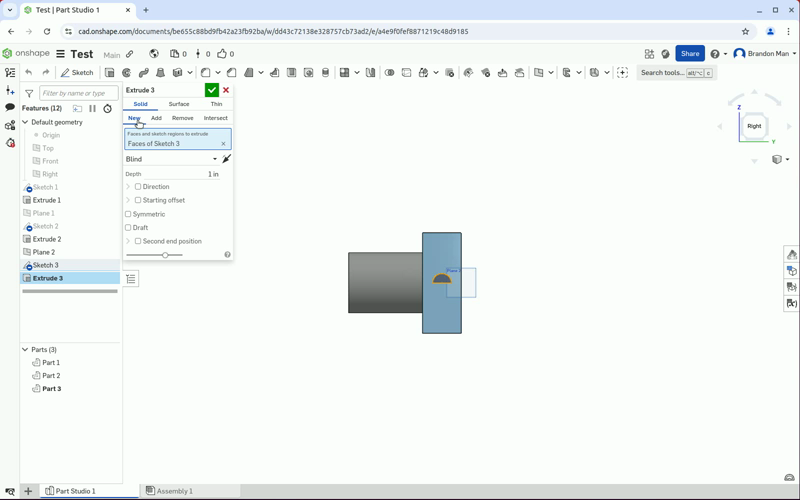
click(137, 120)
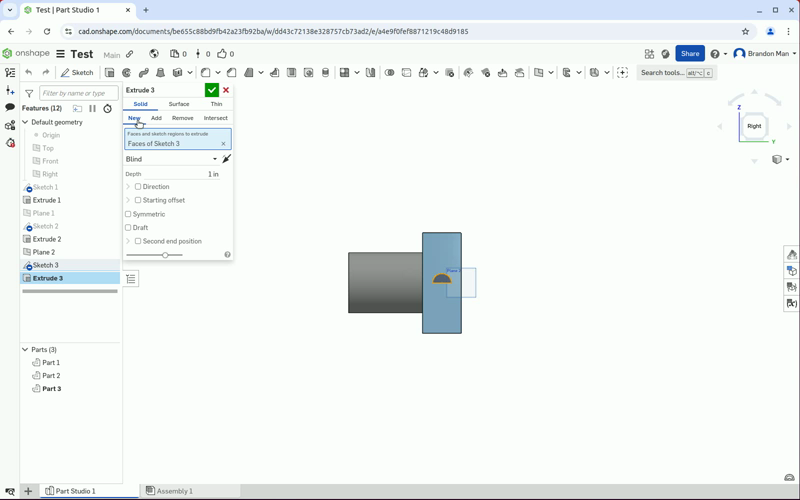
key(tab, 4)
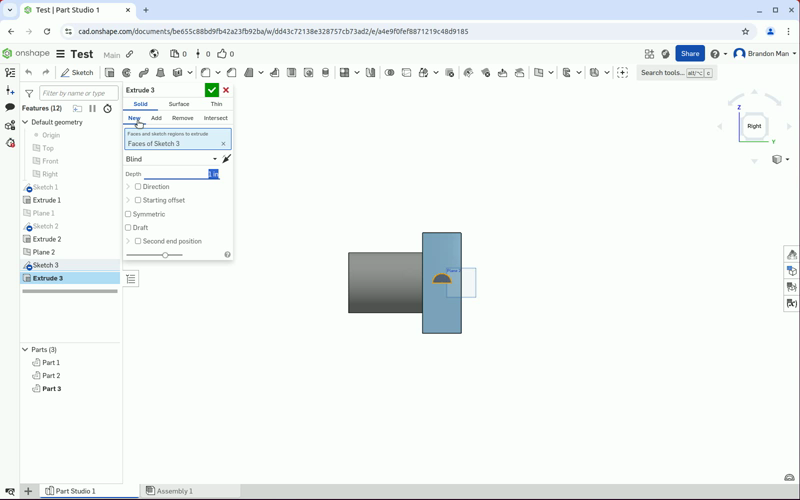
text(0.722)
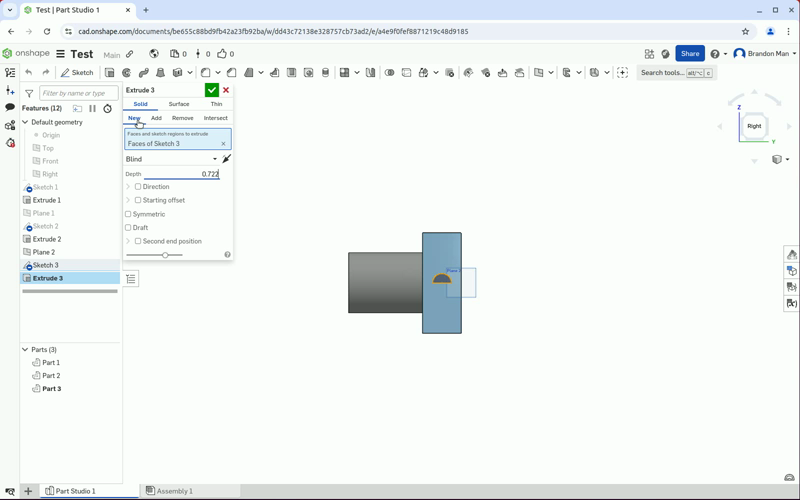
key(enter)
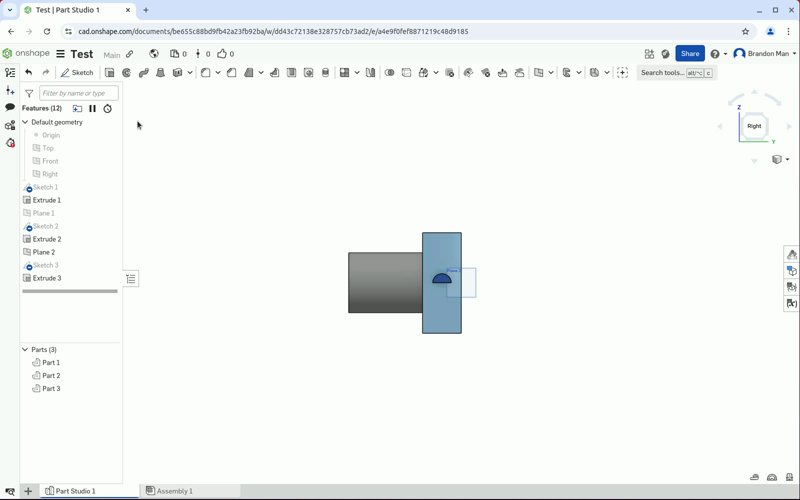
key(shift+h)
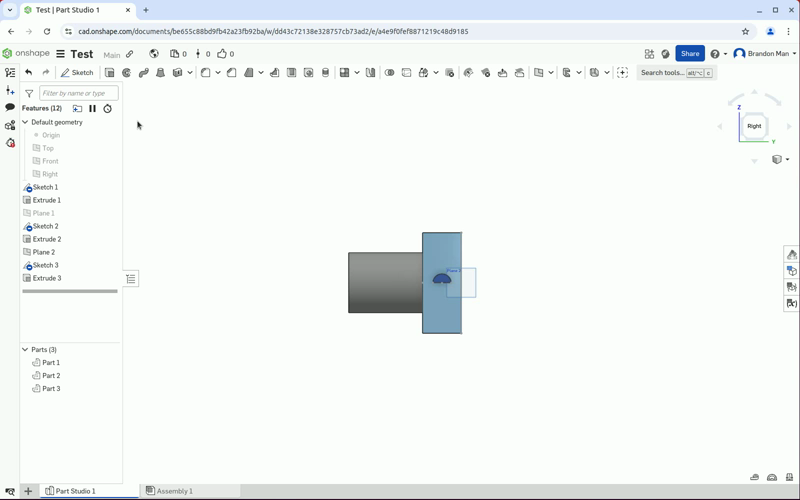
key(shift+h)
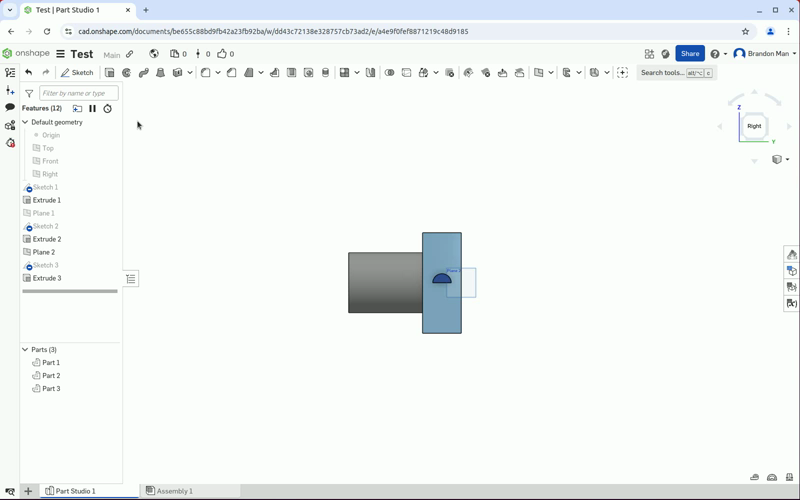
mouse_move(73, 189)
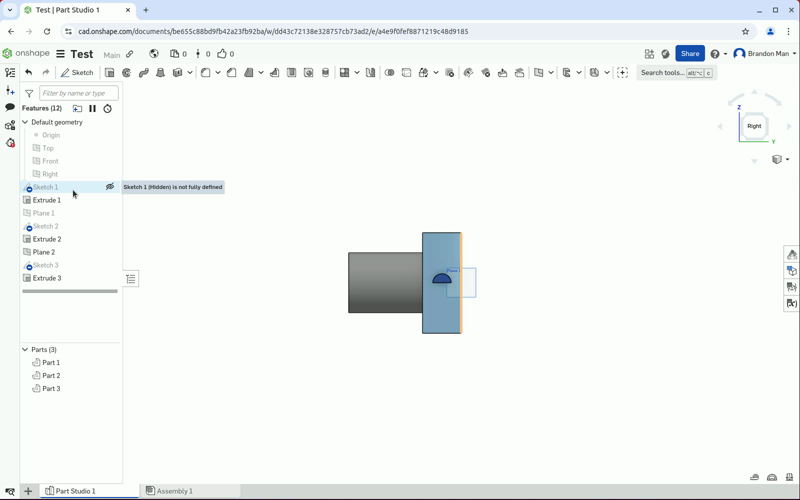
click(73, 189)
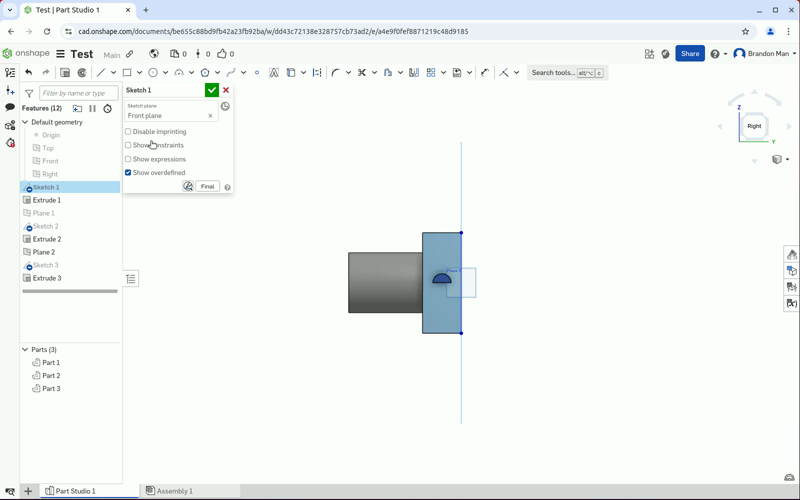
mouse_move(229, 92)
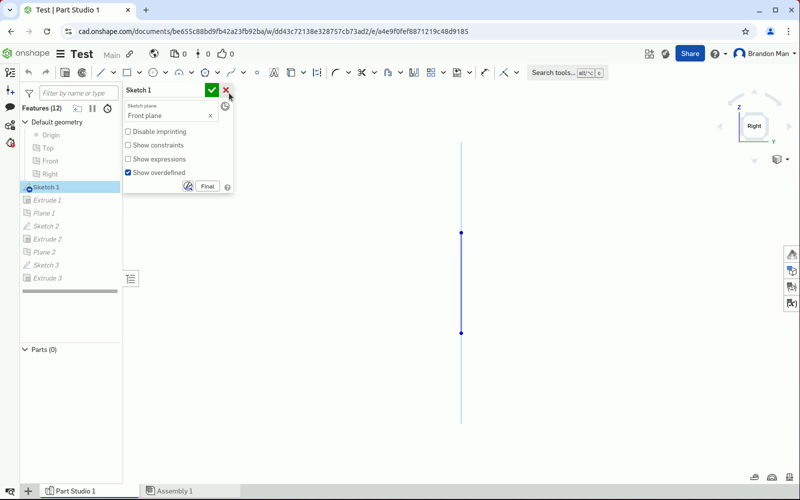
click(229, 92)
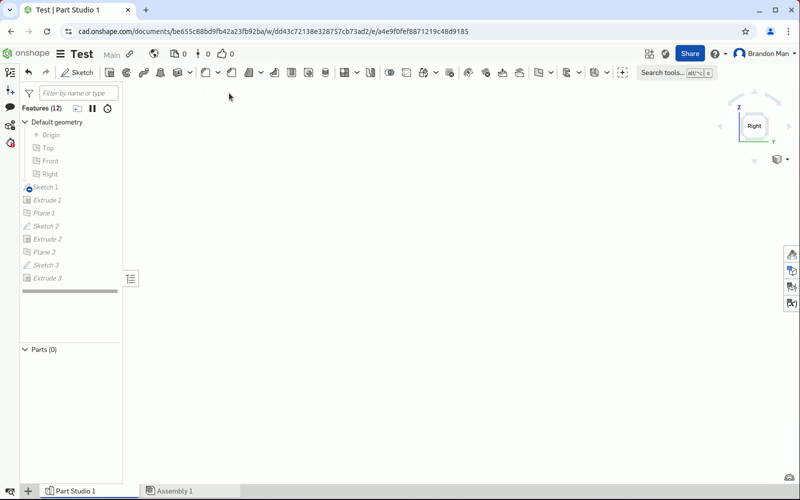
key(shift+s)
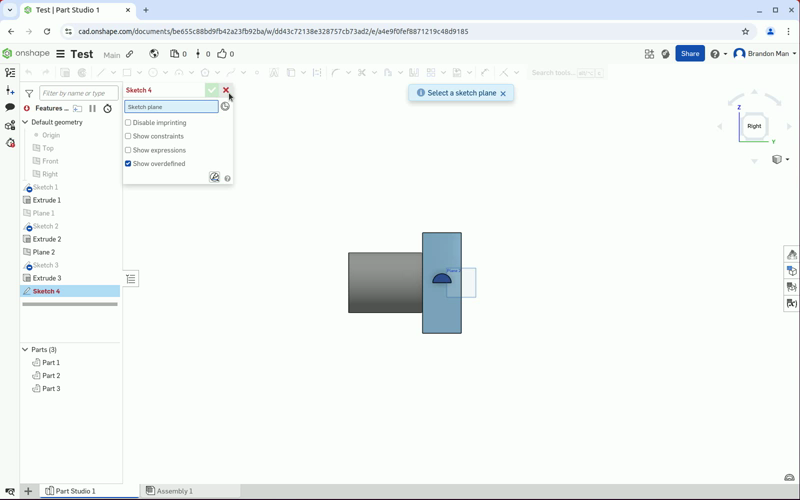
mouse_move(73, 254)
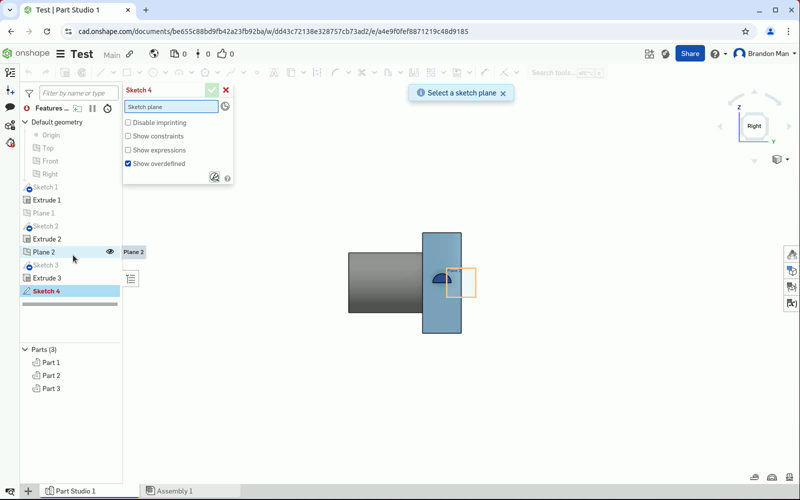
click(73, 254)
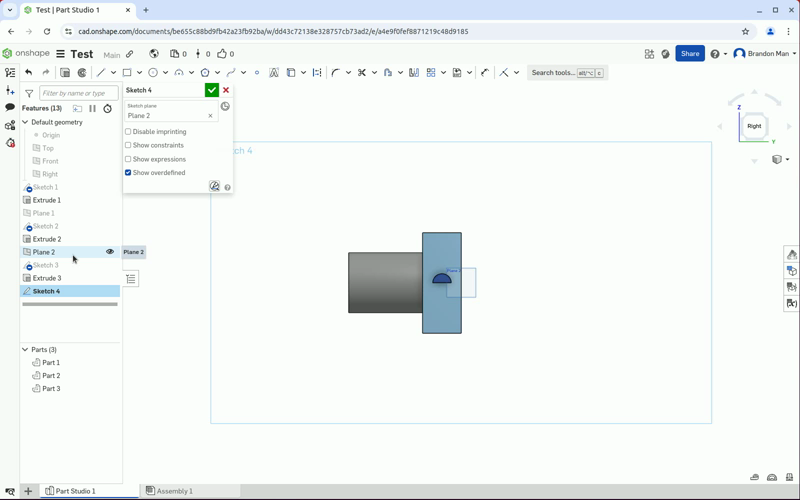
mouse_move(73, 352)
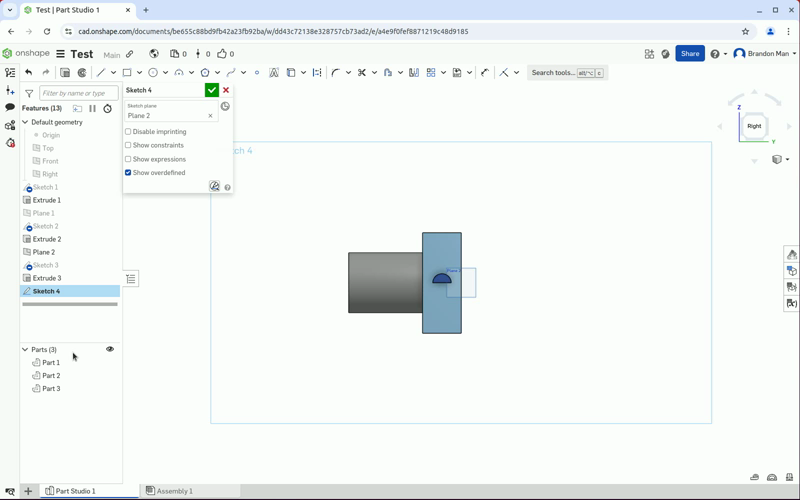
key(y)
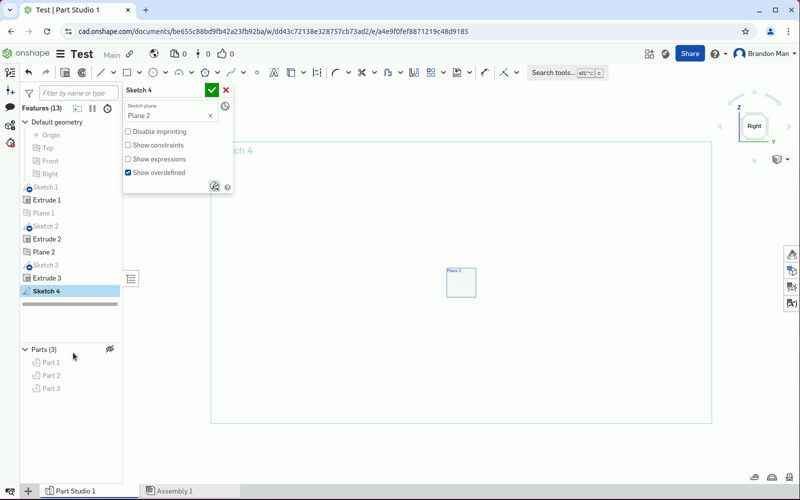
key(a)
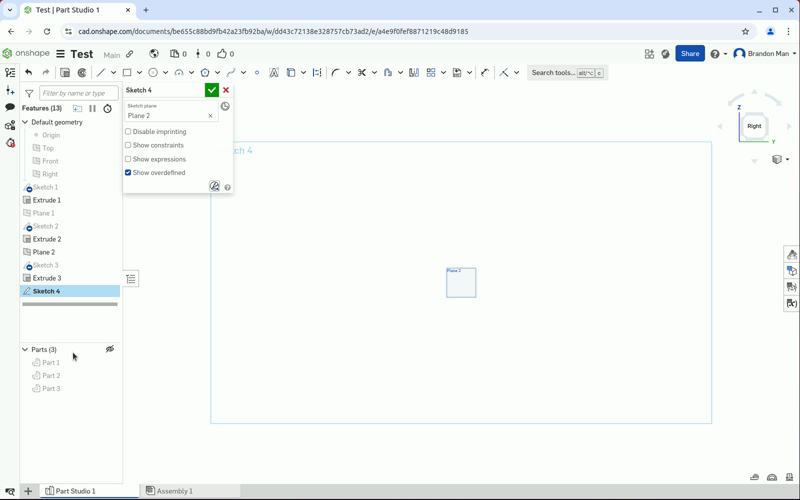
key_down(shift)
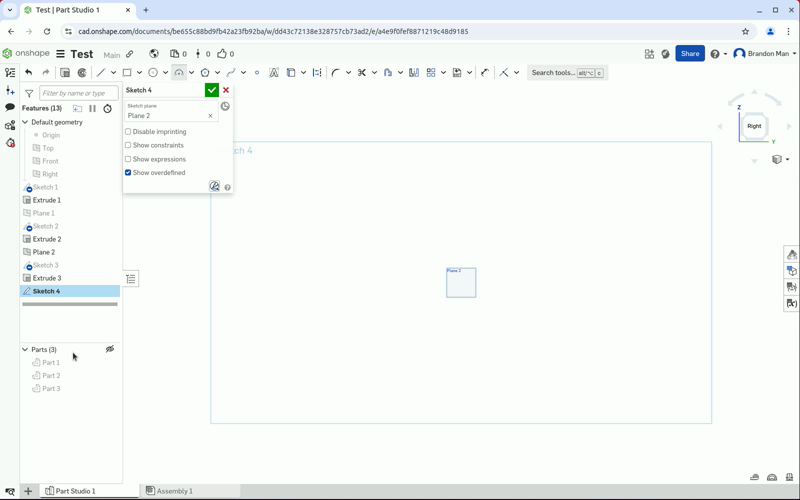
mouse_move(432, 282)
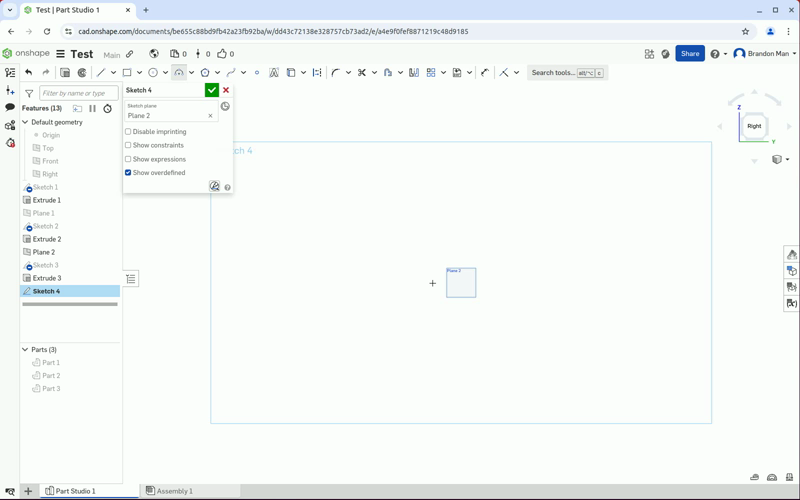
click(432, 282)
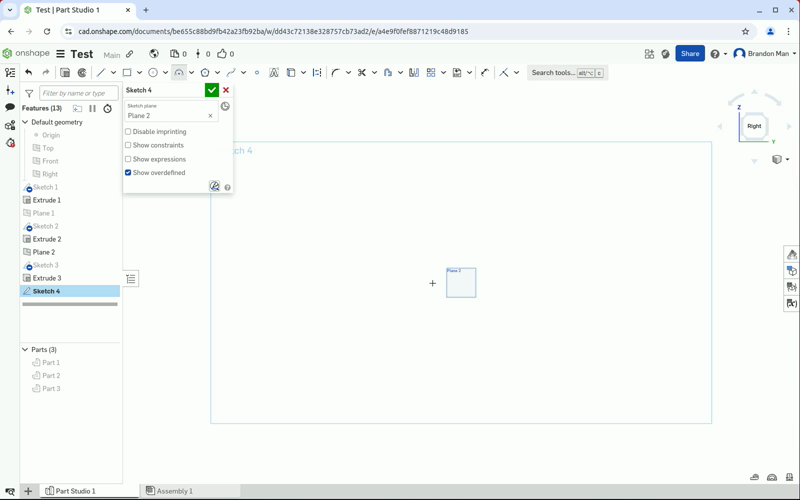
key_up(shift)
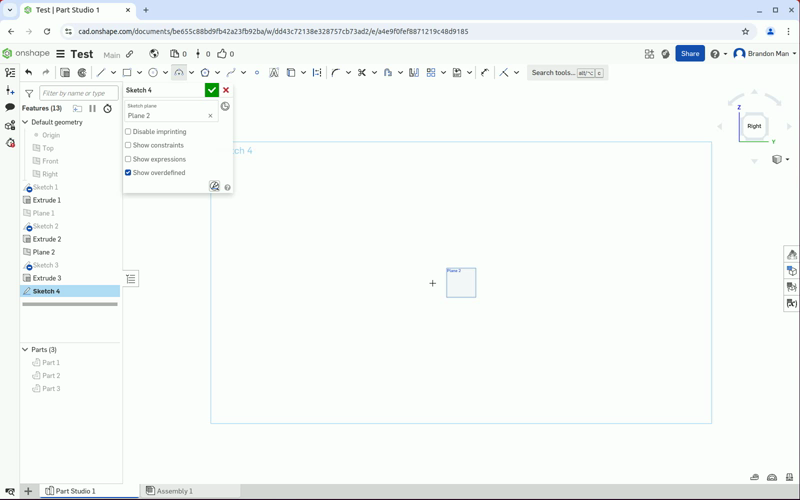
key_down(shift)
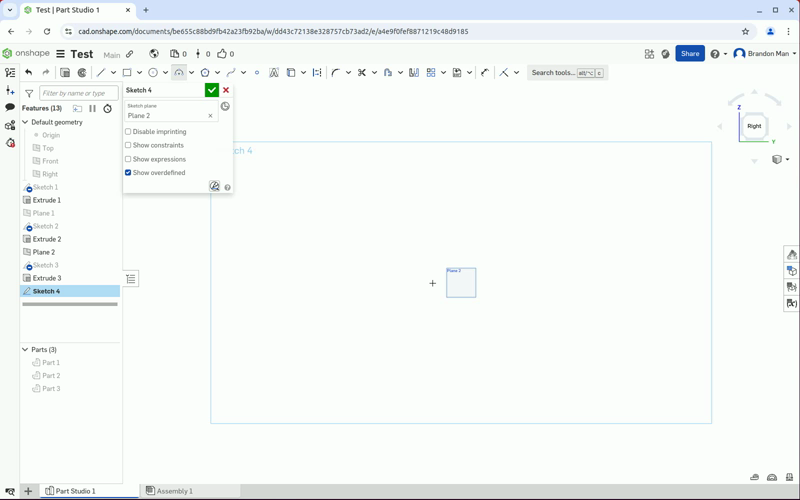
mouse_move(451, 282)
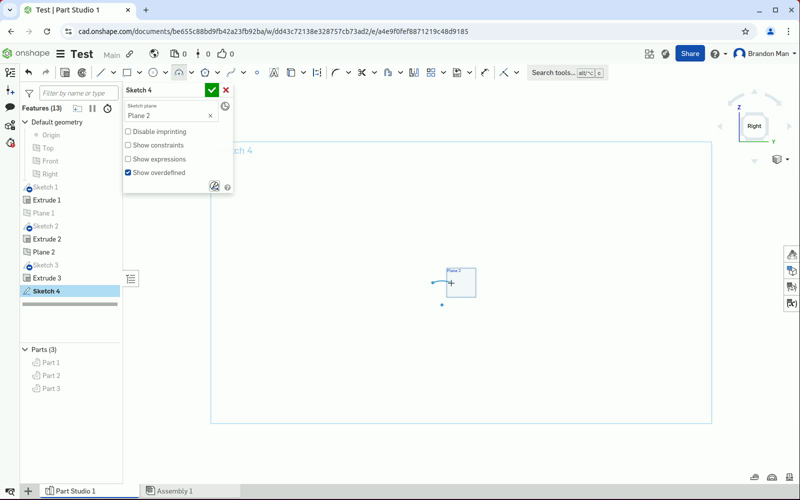
click(451, 282)
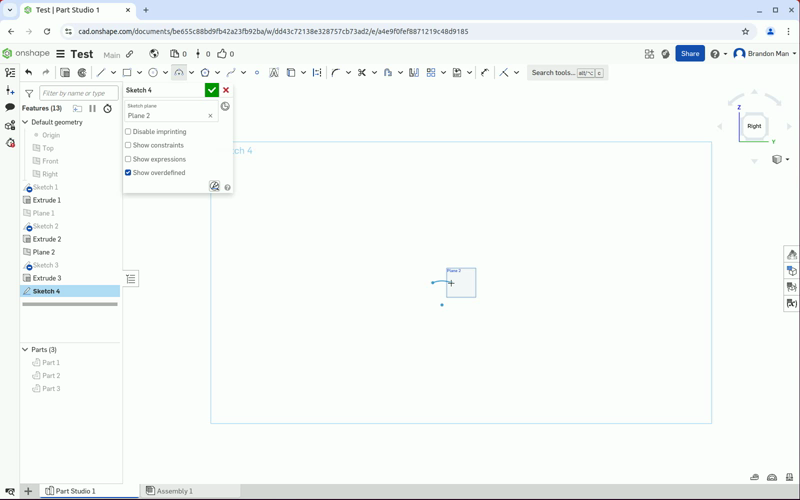
mouse_move(441, 292)
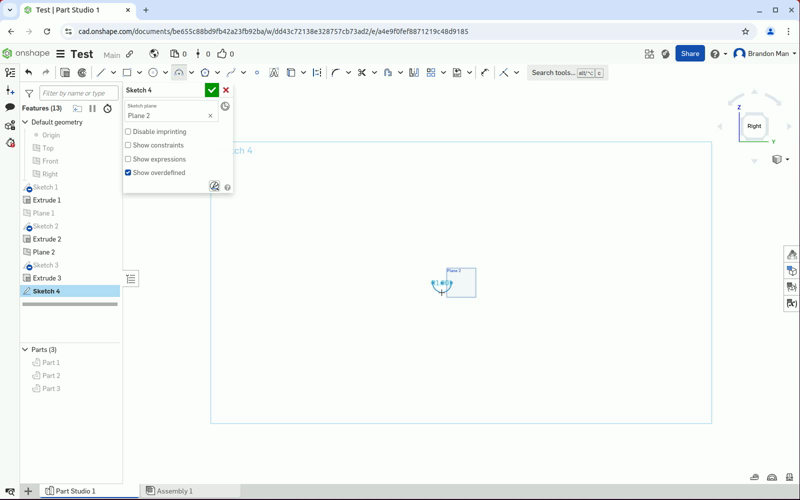
click(441, 292)
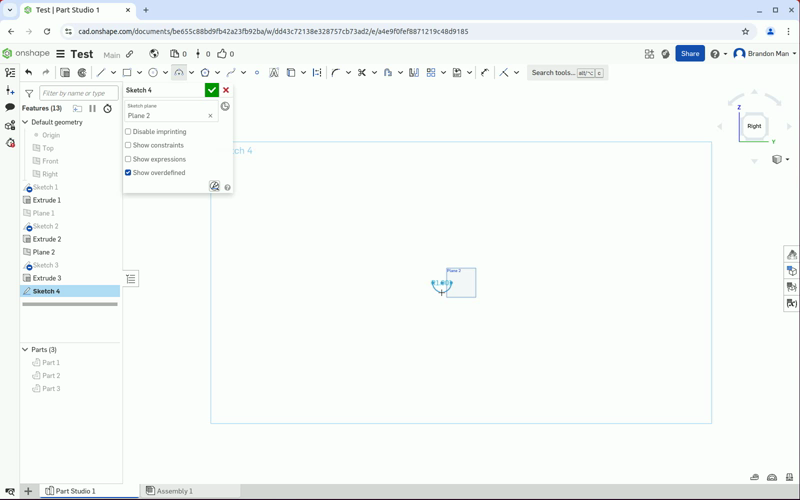
key_up(shift)
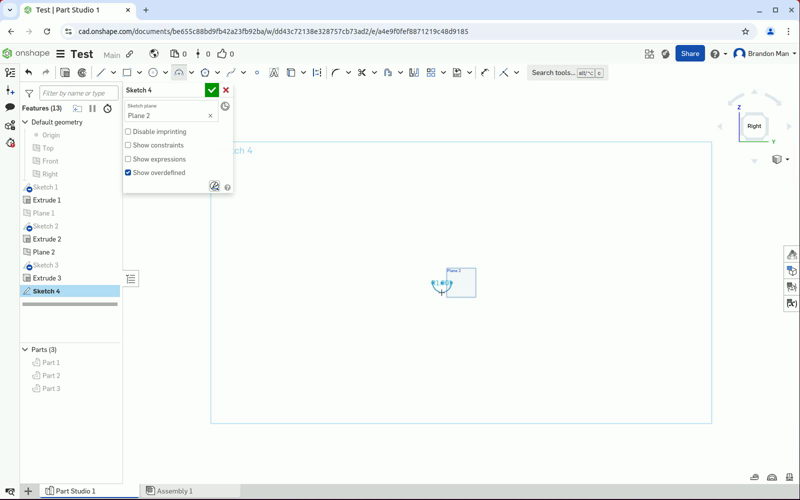
key(esc)
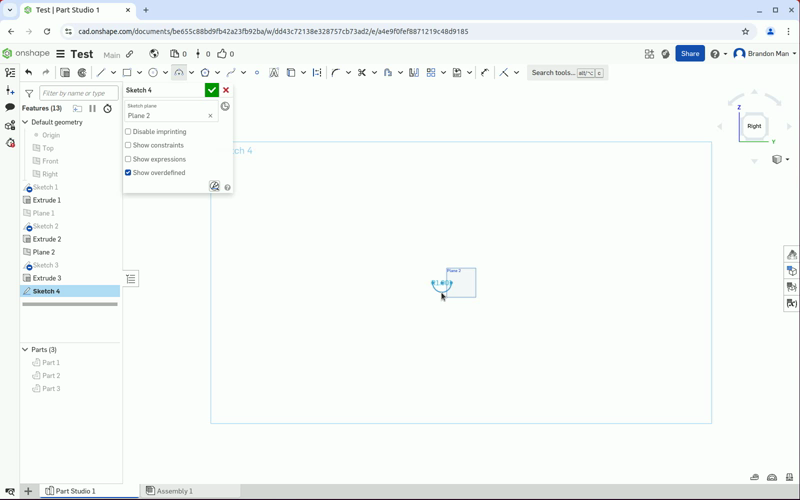
key(l)
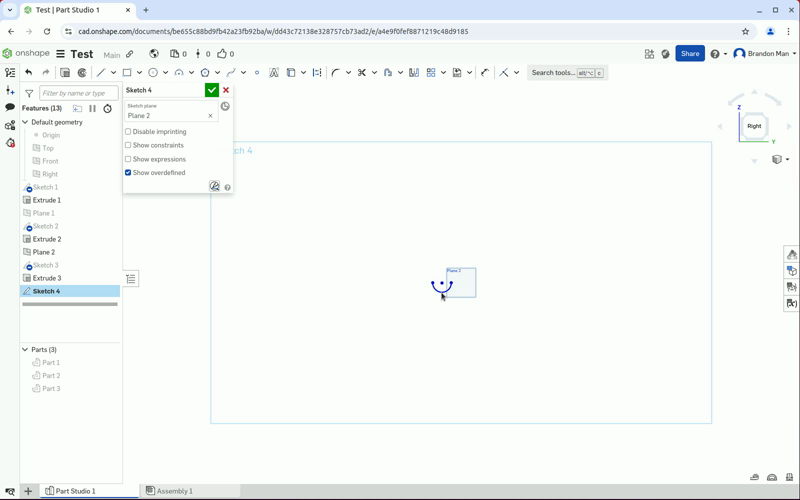
mouse_move(451, 282)
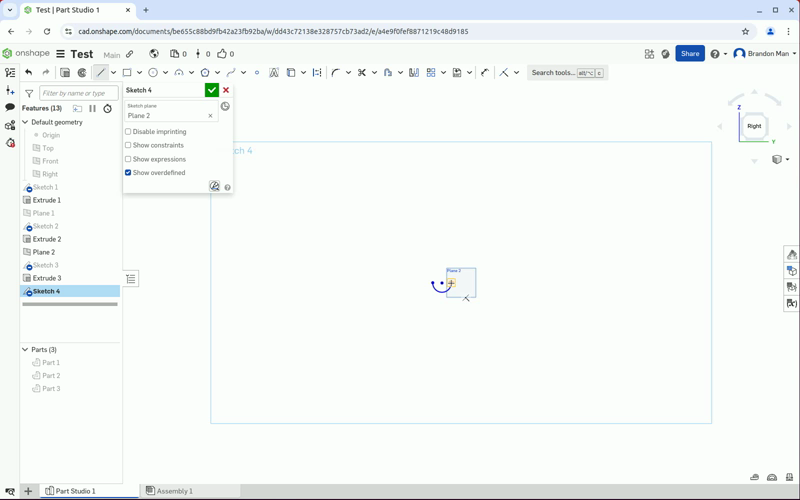
click(451, 282)
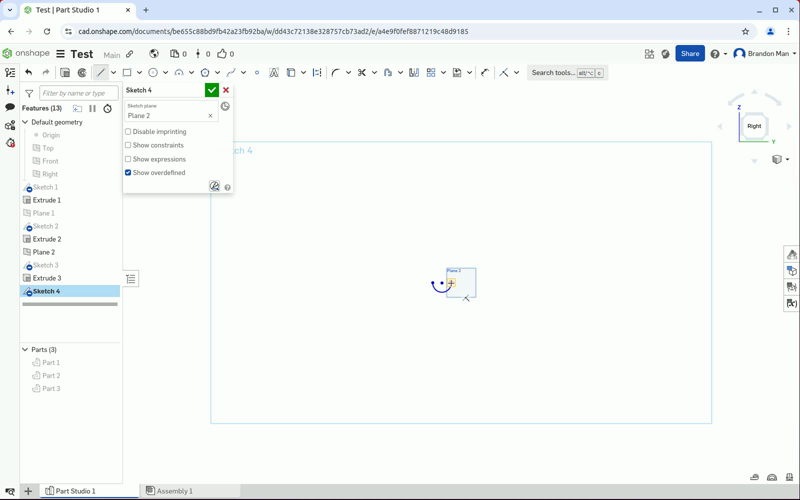
mouse_move(481, 282)
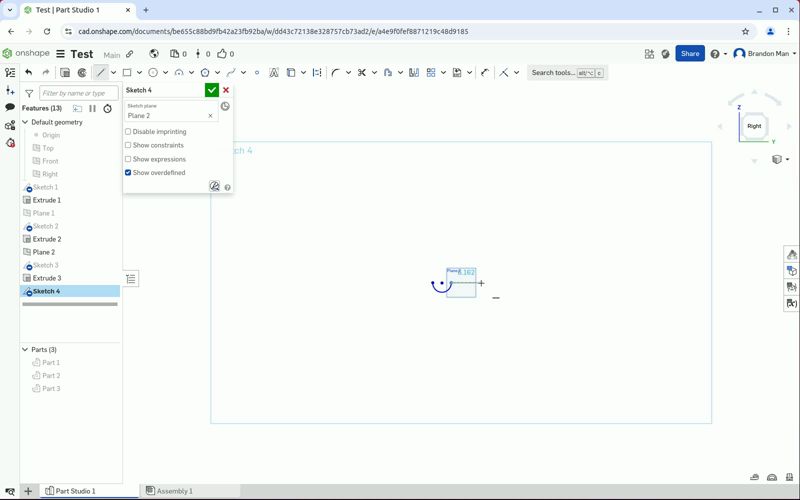
key_down(shift)
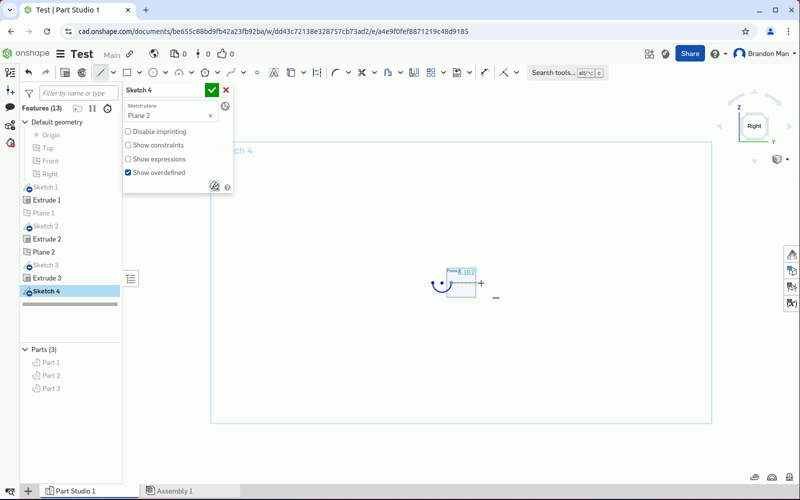
mouse_move(432, 282)
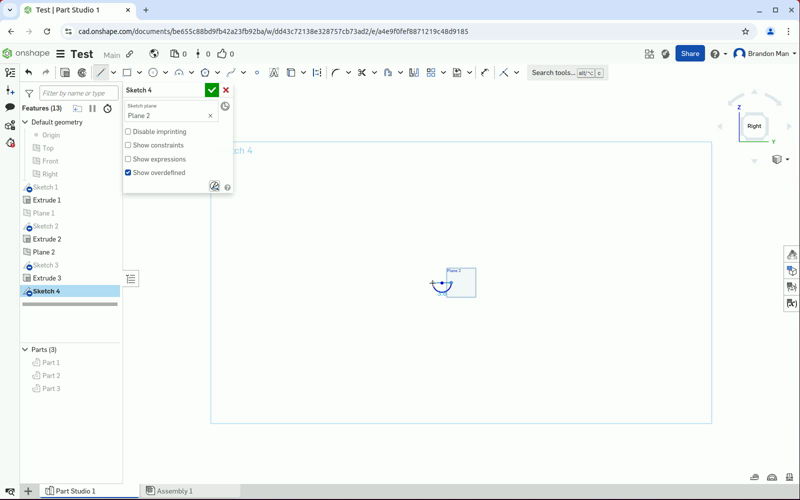
key_up(shift)
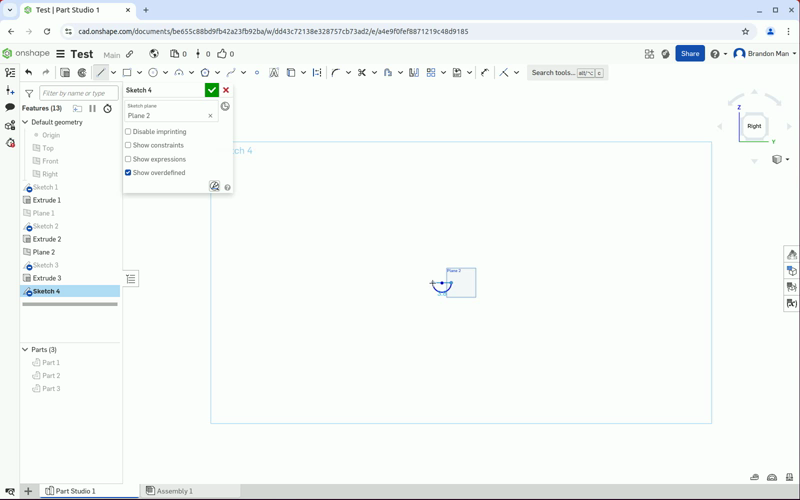
click(432, 282)
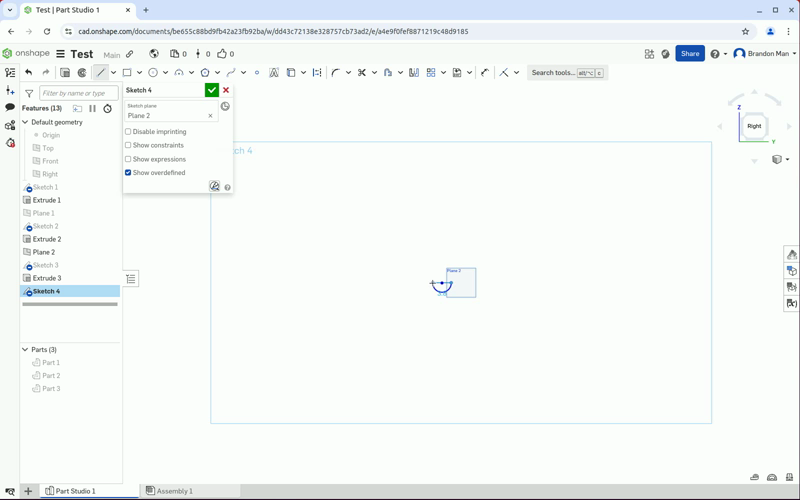
key(esc)
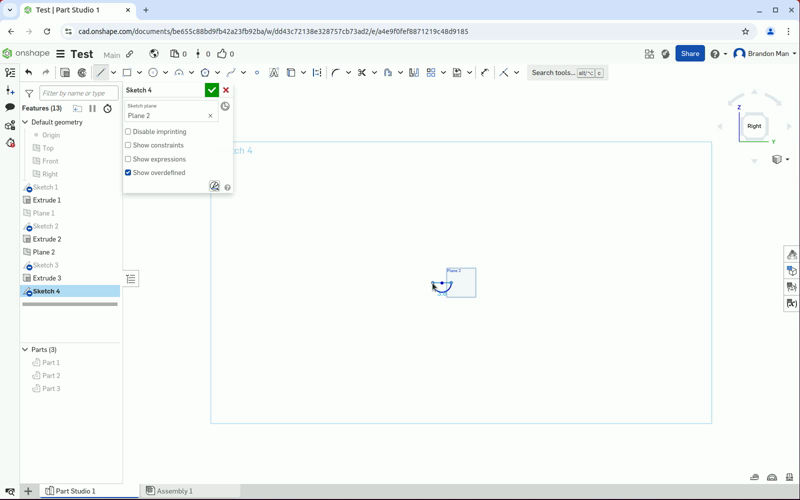
mouse_move(443, 289)
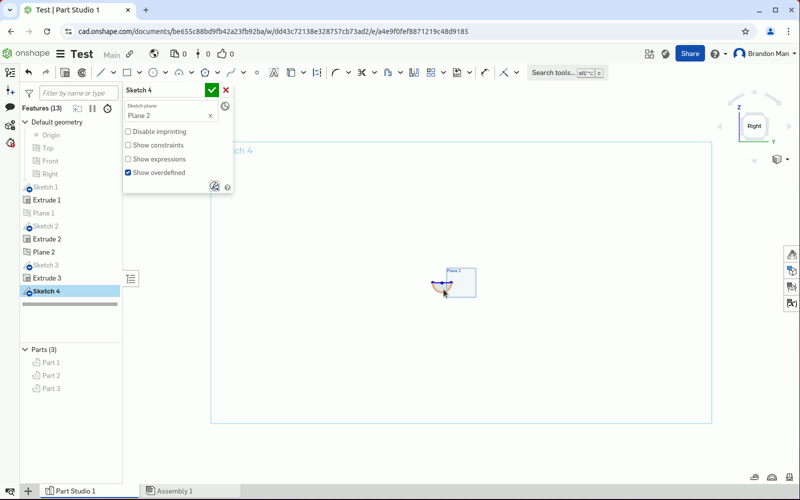
scroll(6)
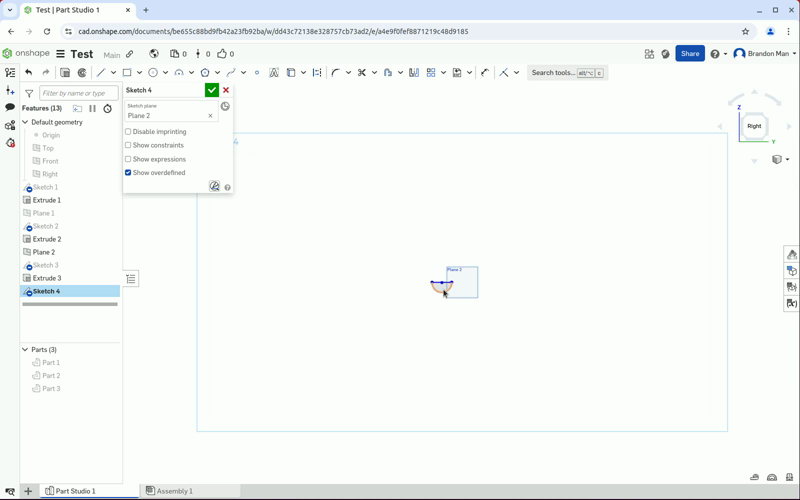
scroll(6)
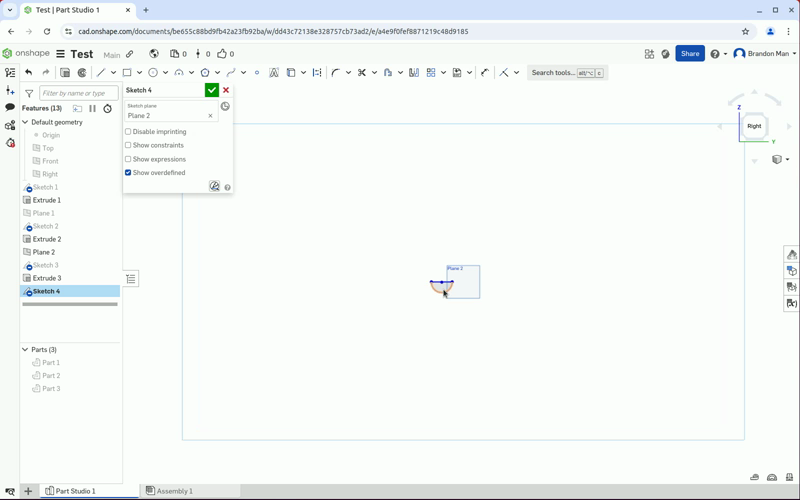
scroll(6)
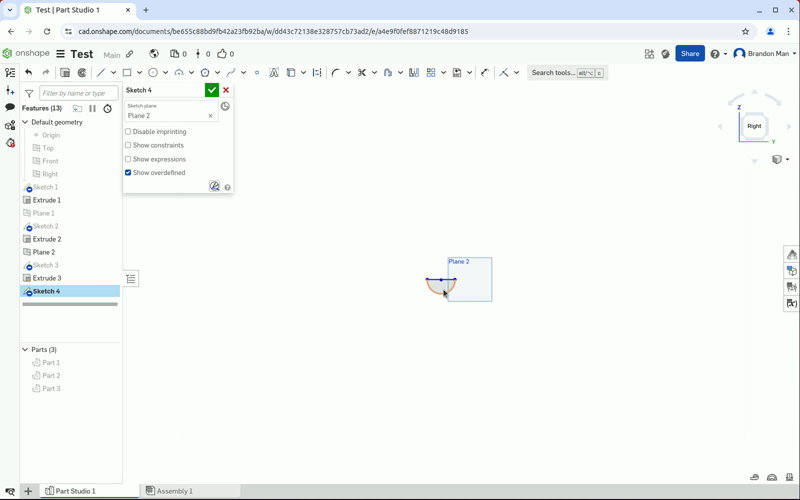
scroll(6)
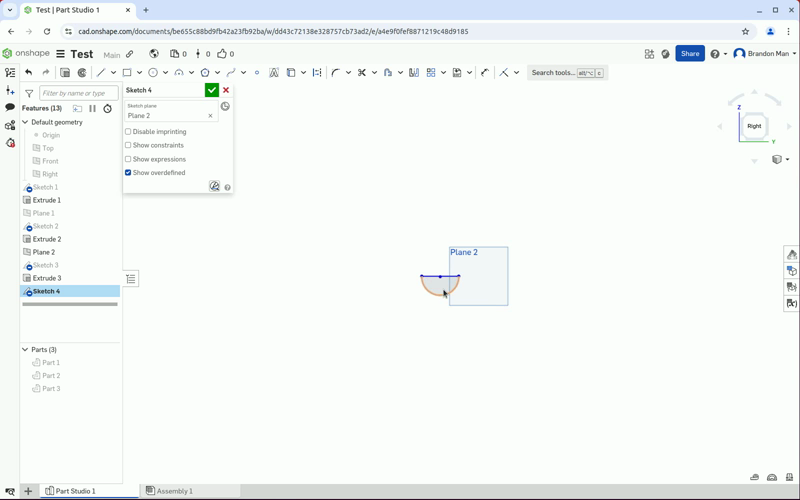
scroll(6)
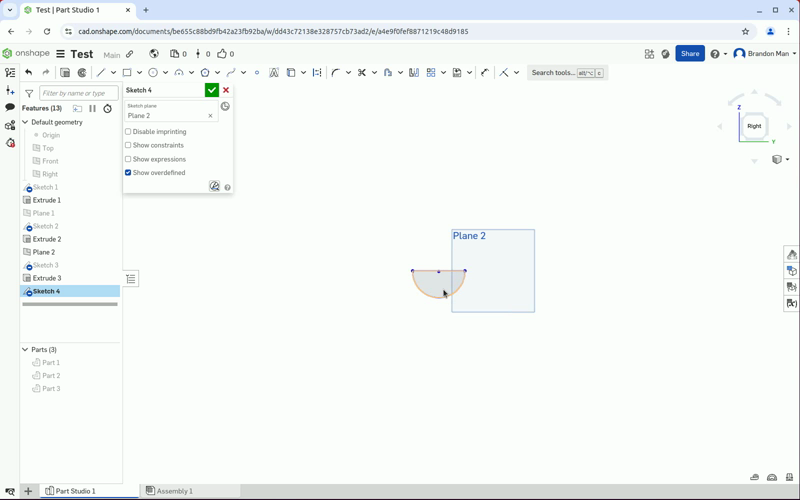
scroll(6)
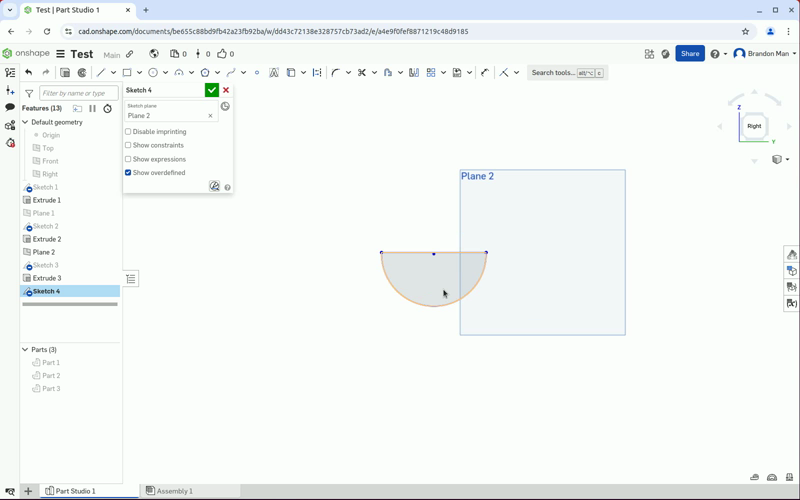
scroll(6)
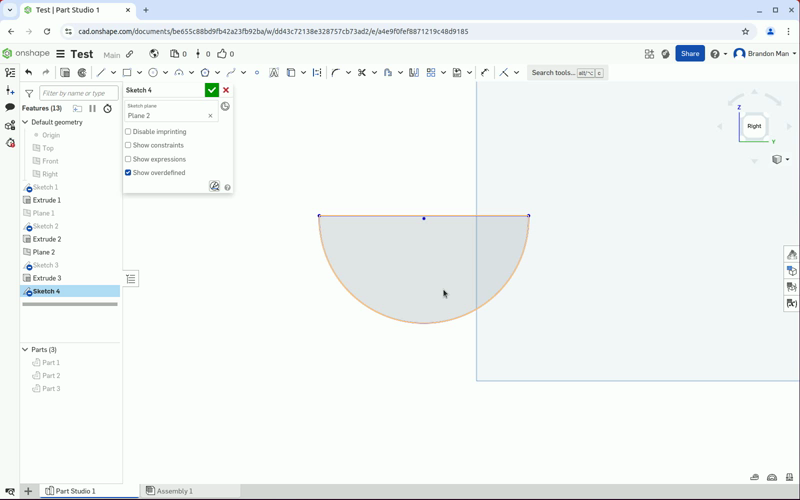
click(443, 289)
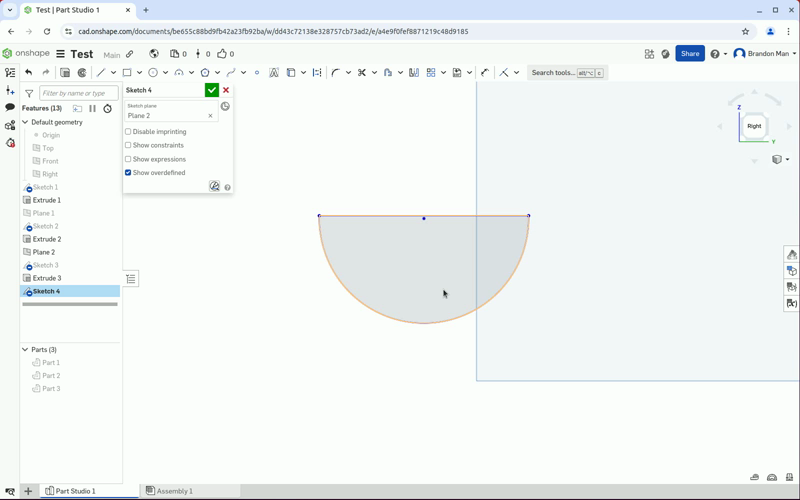
scroll(-6)
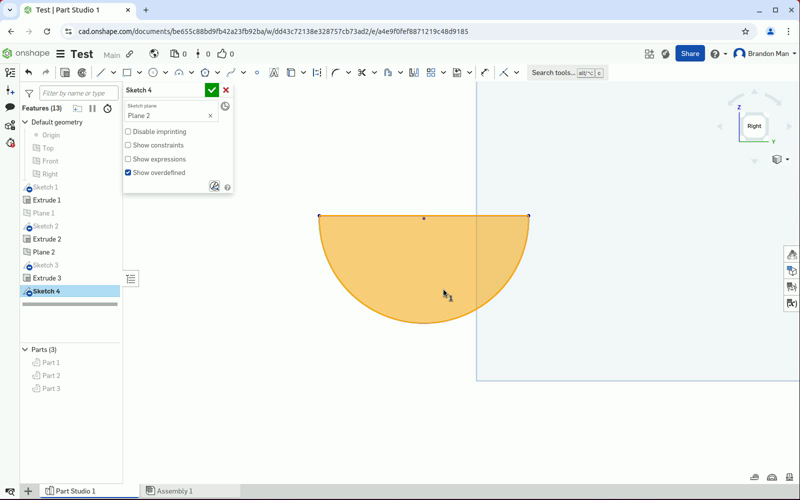
scroll(-6)
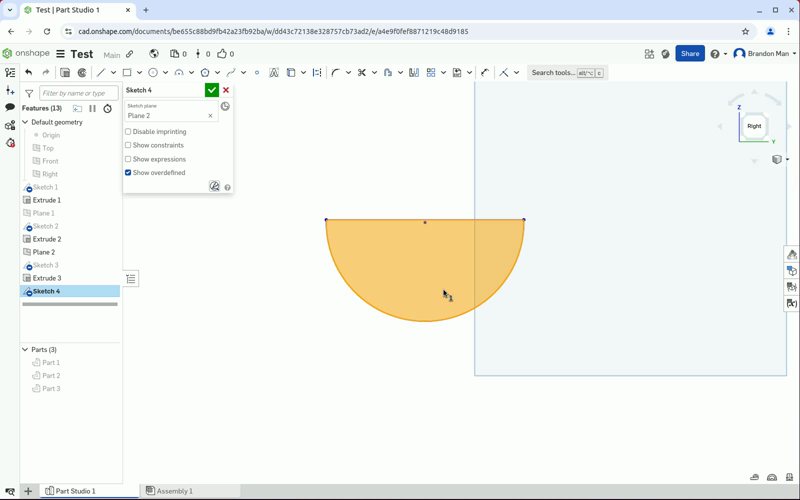
scroll(-6)
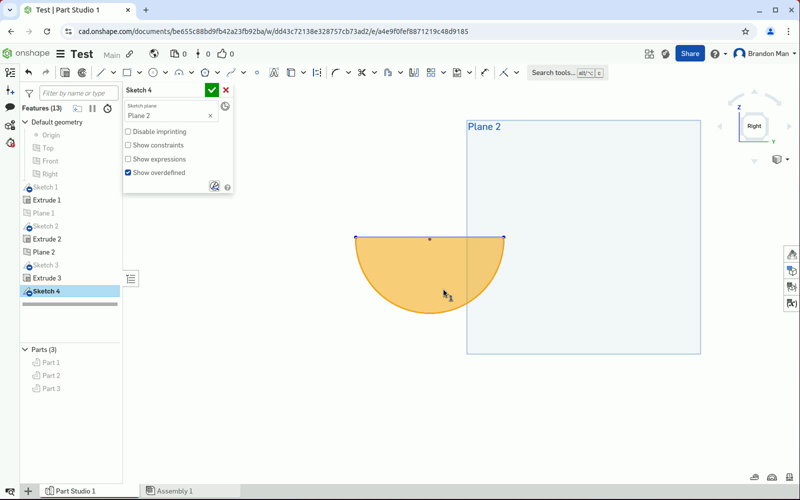
scroll(-6)
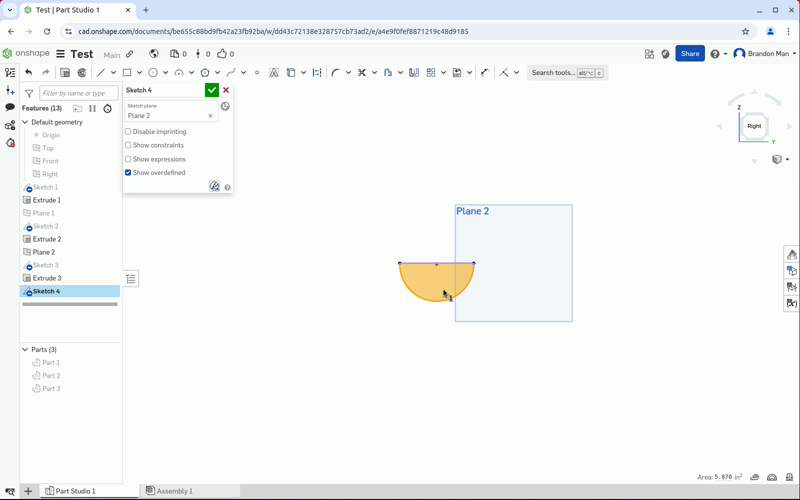
scroll(-6)
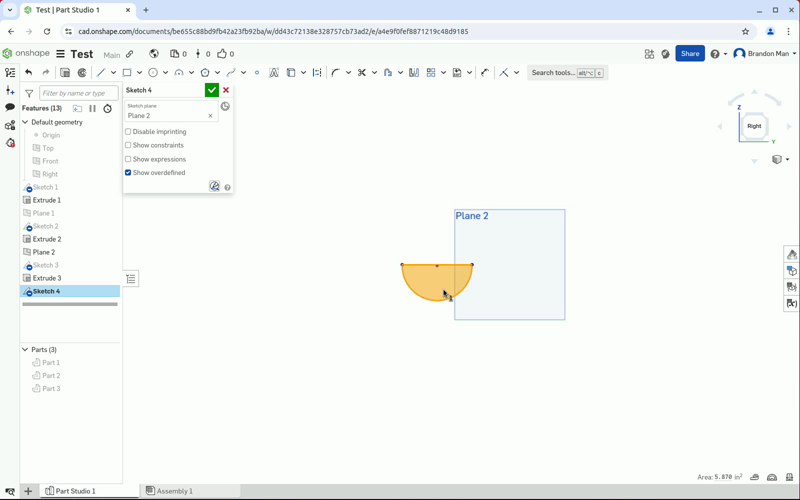
scroll(-6)
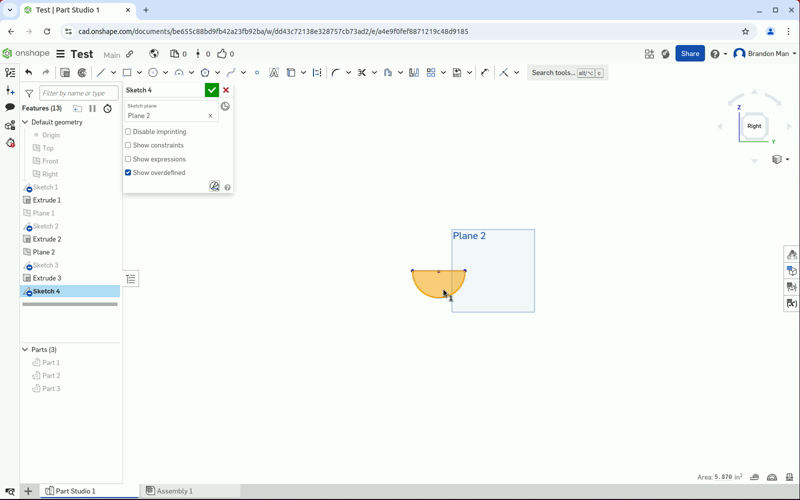
scroll(-6)
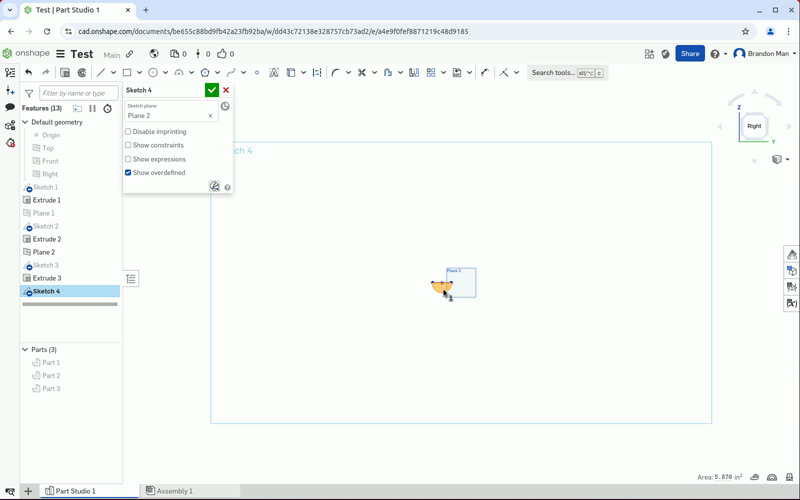
mouse_move(73, 352)
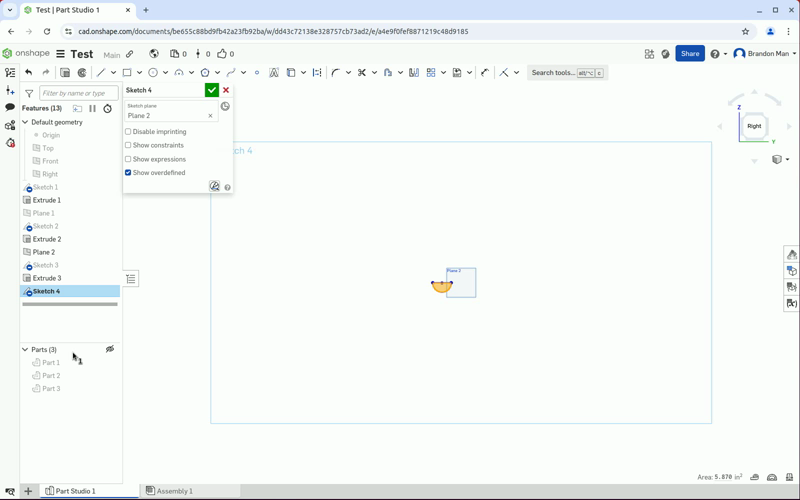
key(shift+y)
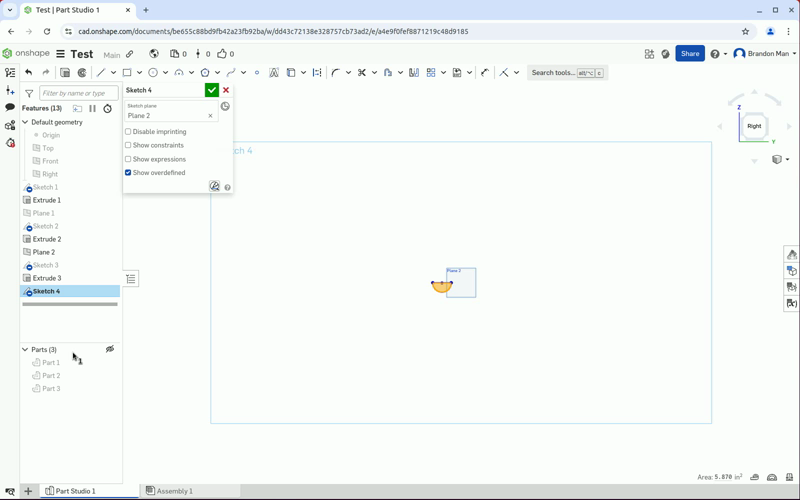
key(shift+e)
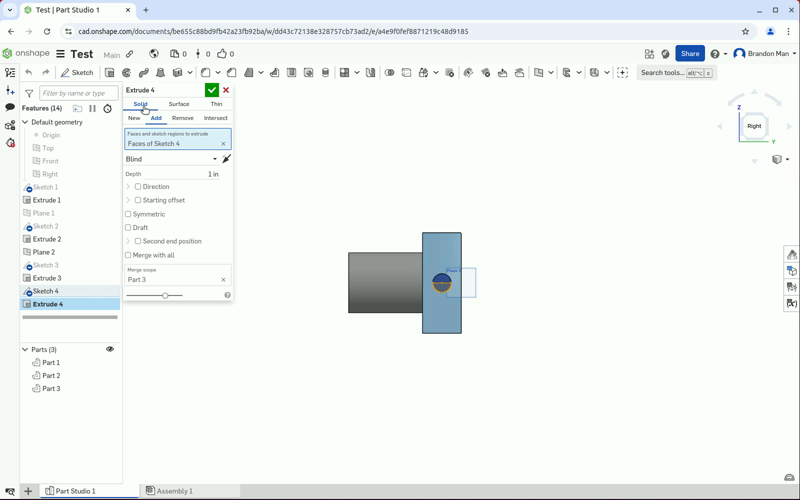
mouse_move(143, 106)
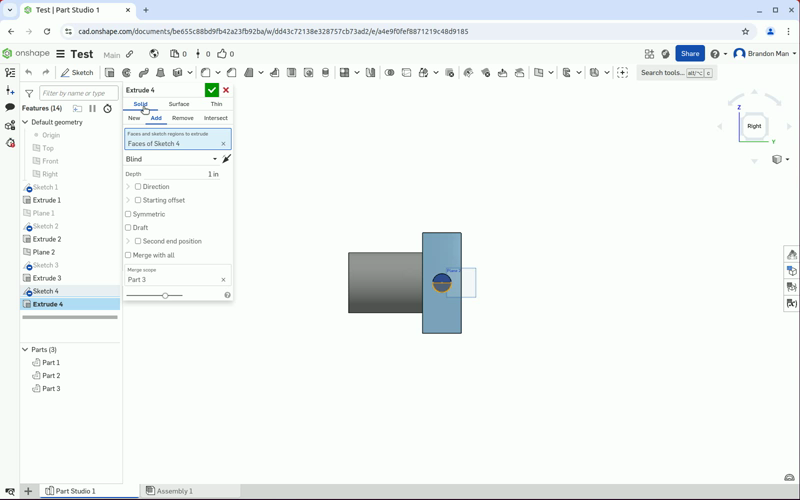
click(143, 106)
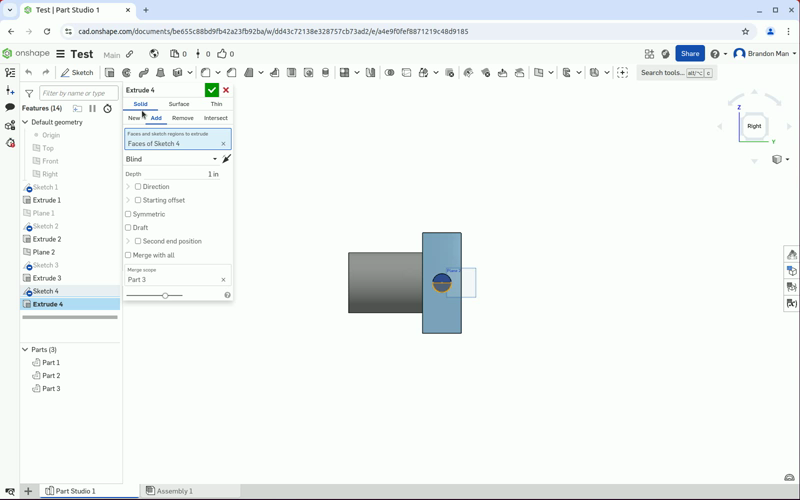
mouse_move(137, 120)
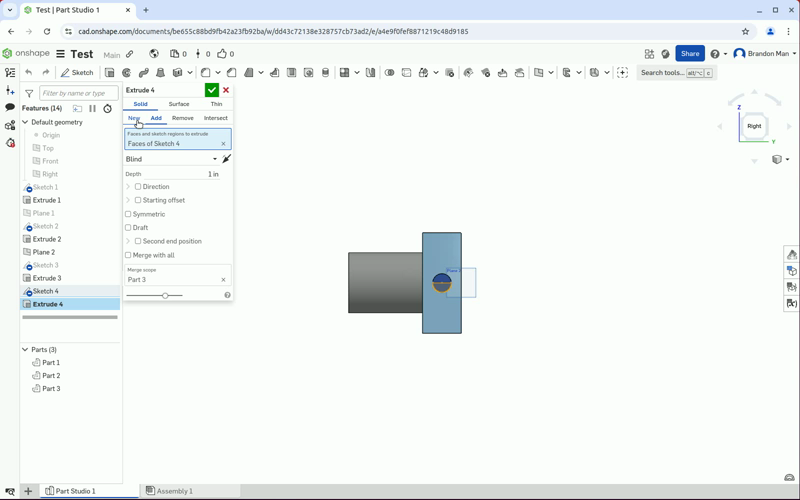
click(137, 120)
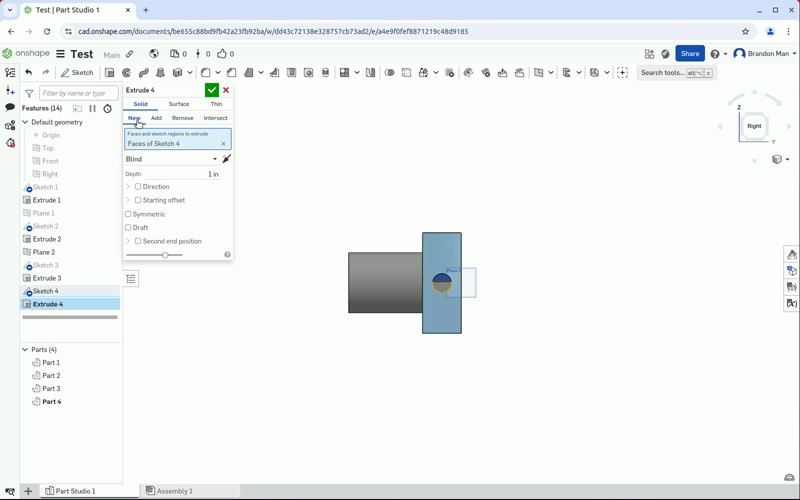
key(tab, 4)
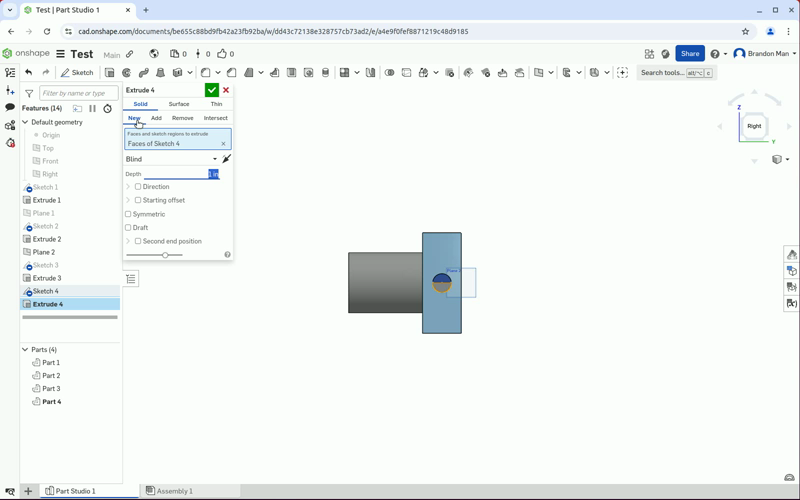
text(0.722)
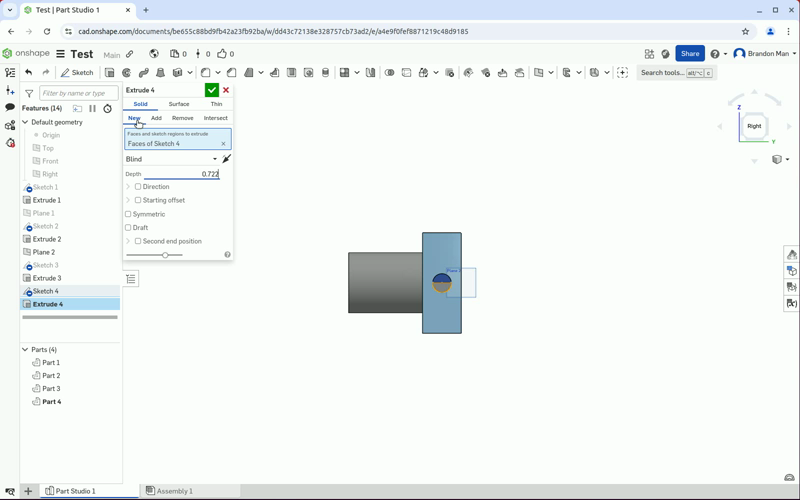
key(enter)
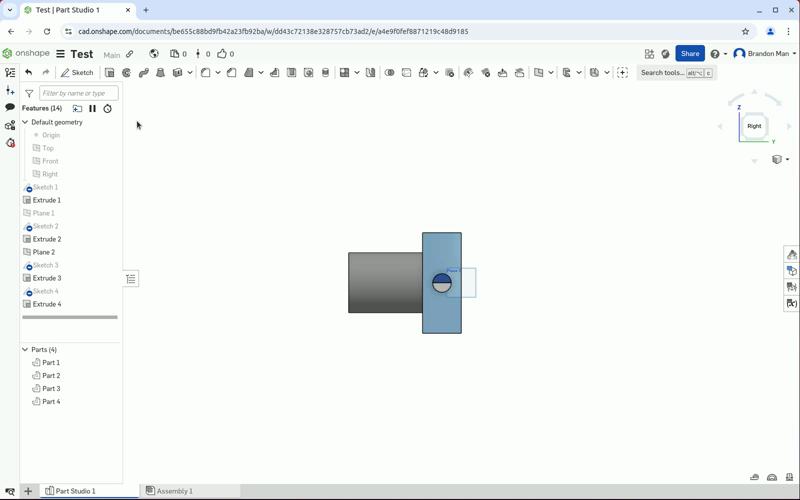
key(shift+h)
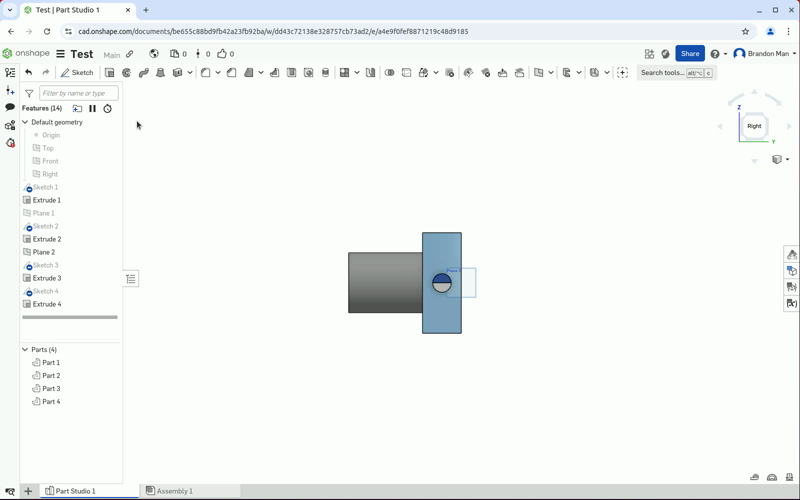
key(shift+h)
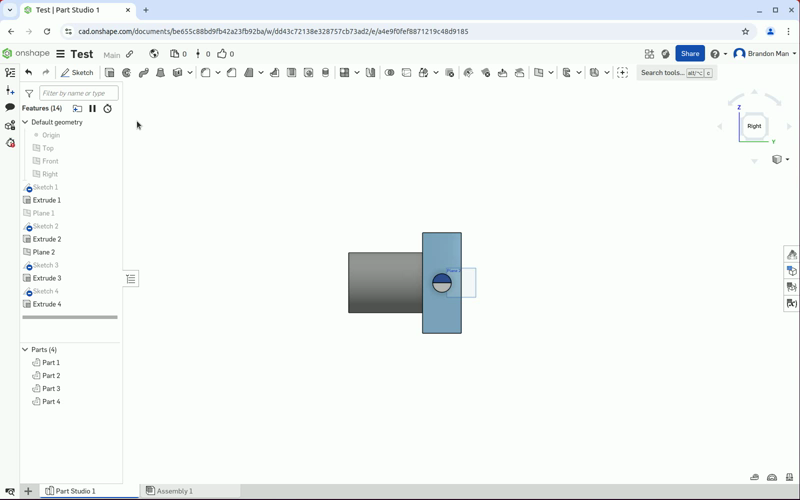
mouse_move(73, 189)
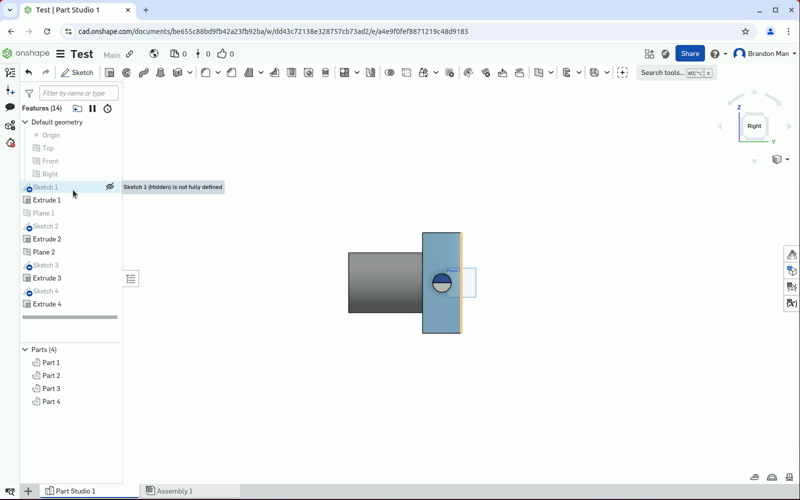
click(73, 189)
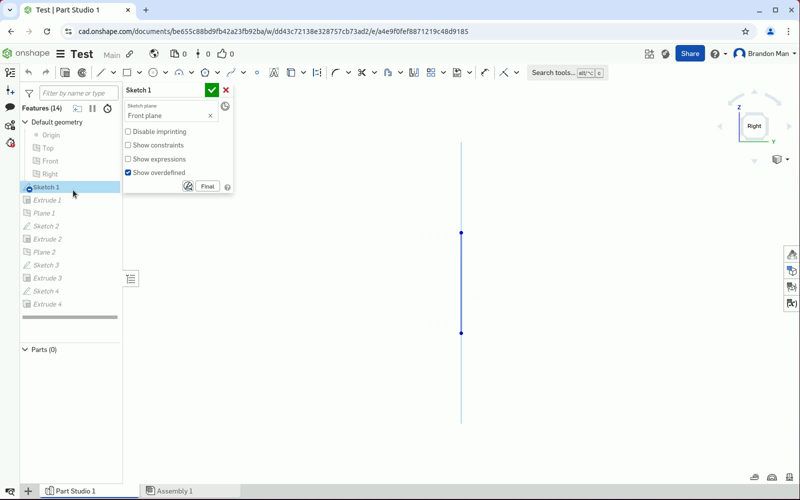
mouse_move(229, 92)
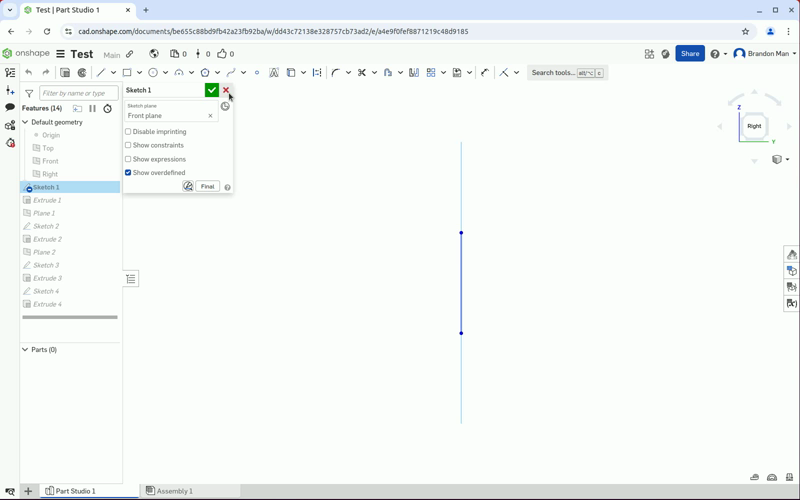
click(229, 92)
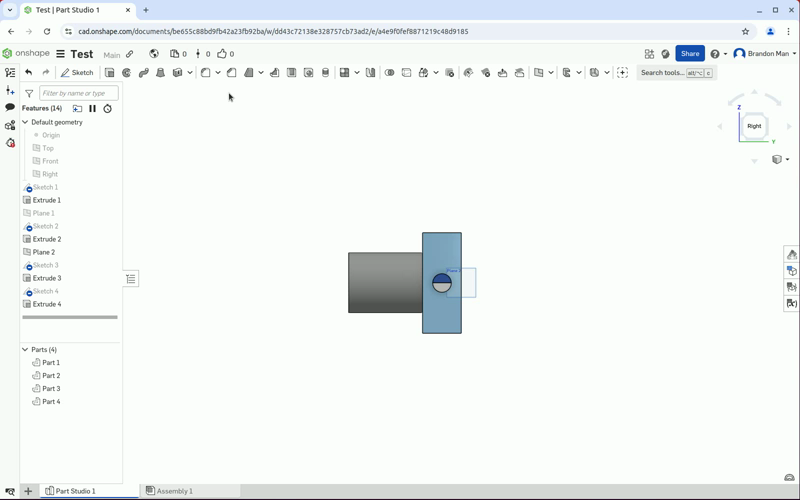
mouse_move(541, 75)
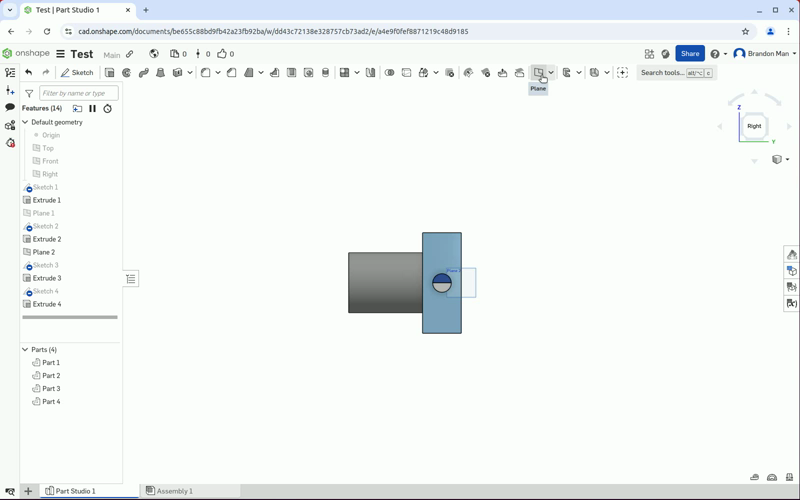
click(541, 75)
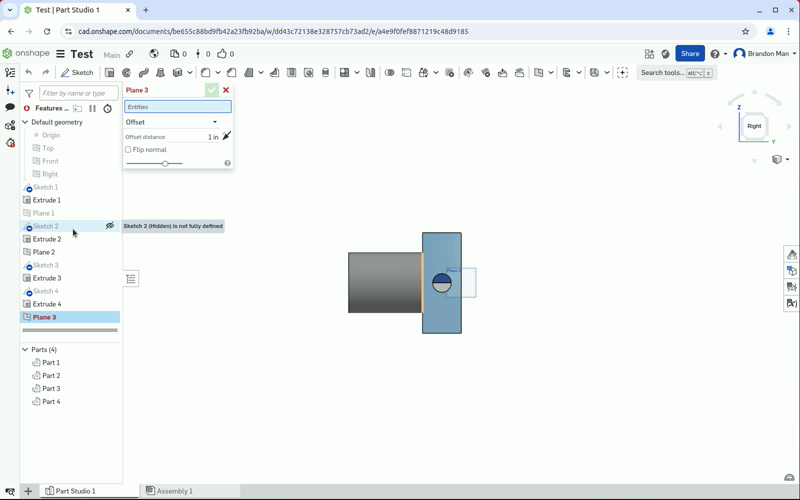
scroll(3)
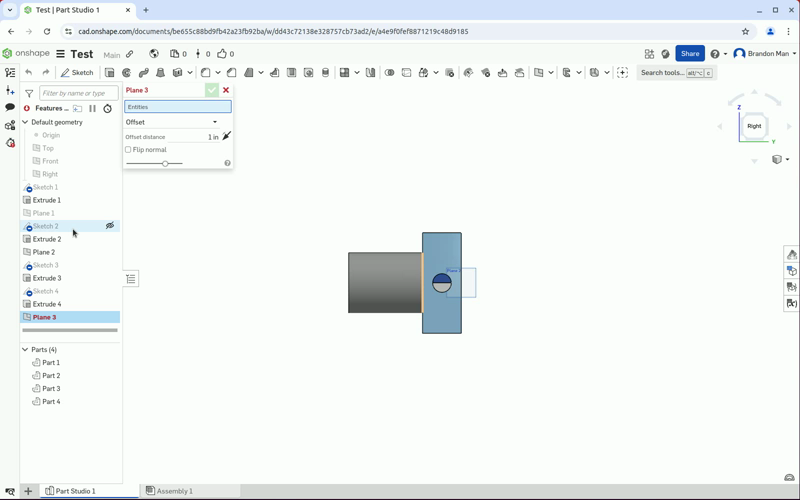
mouse_move(73, 176)
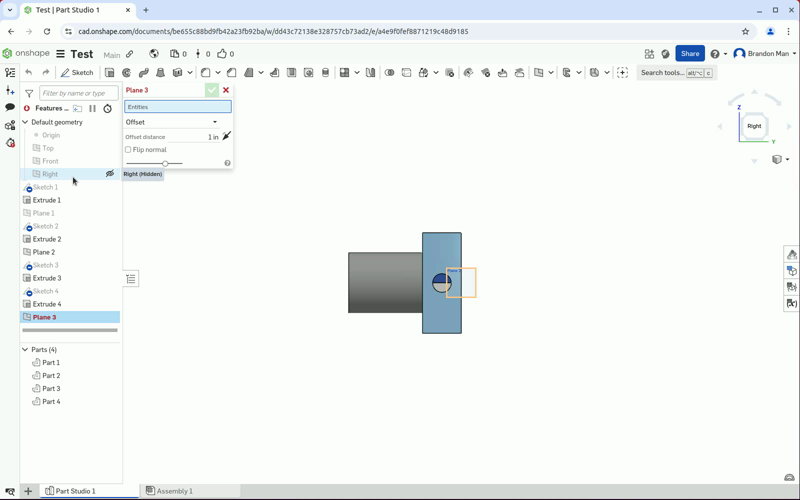
click(73, 176)
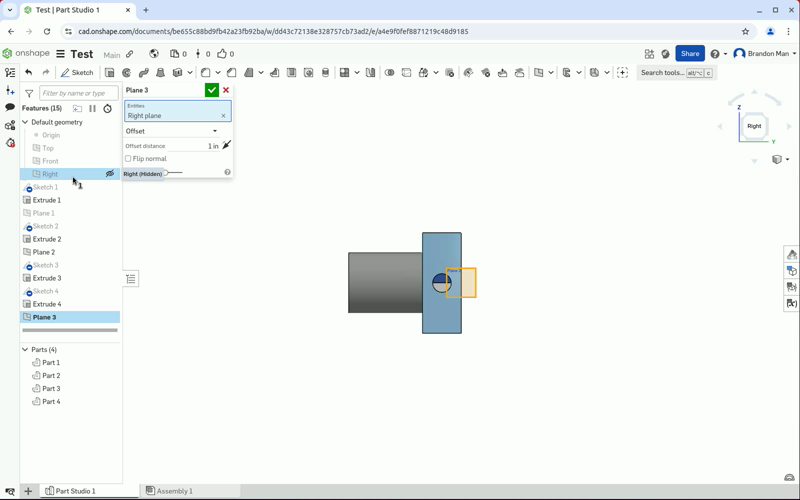
key(tab, 2)
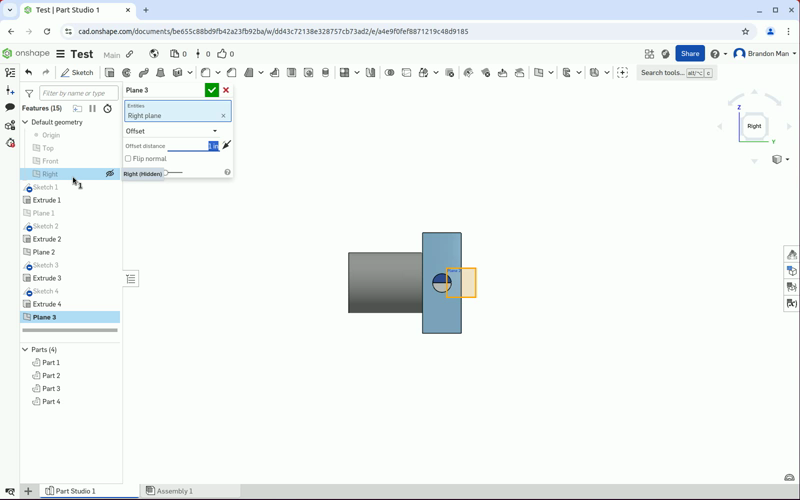
text(10.352)
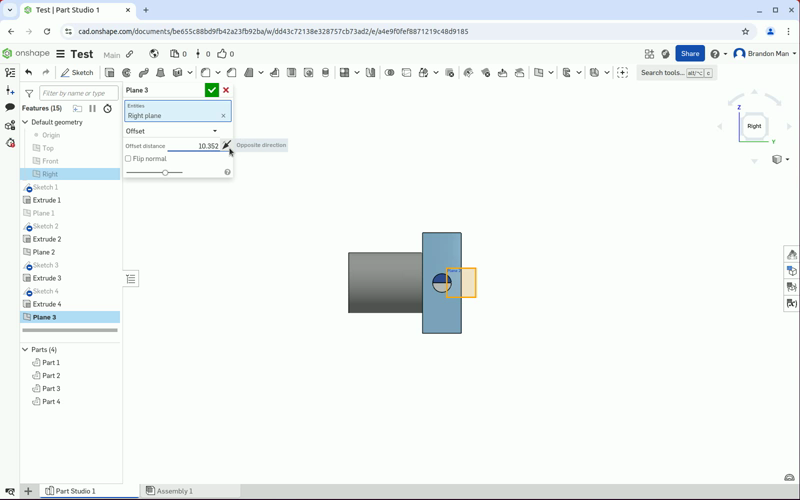
mouse_move(229, 147)
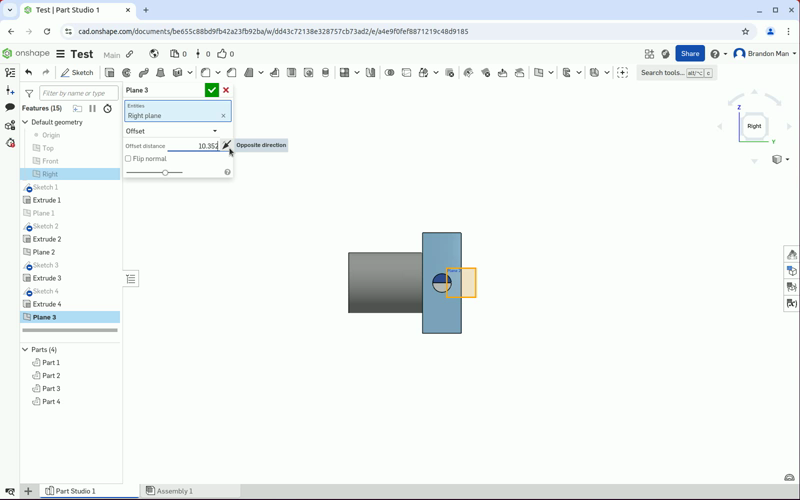
click(229, 147)
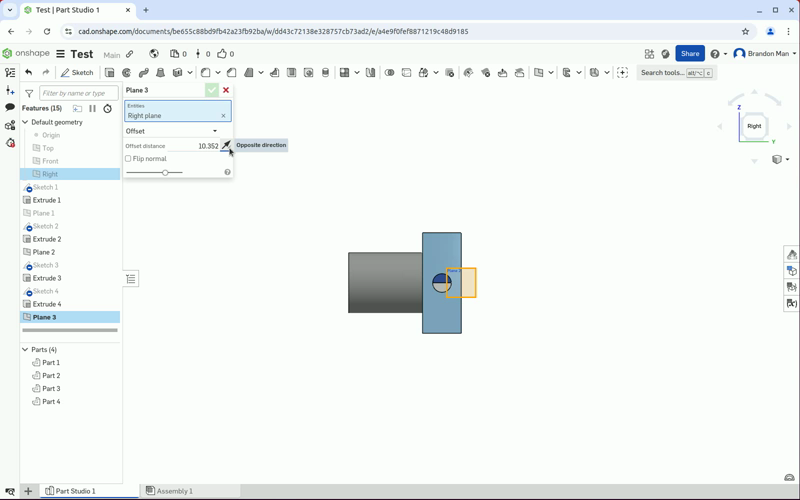
key(enter, 2)
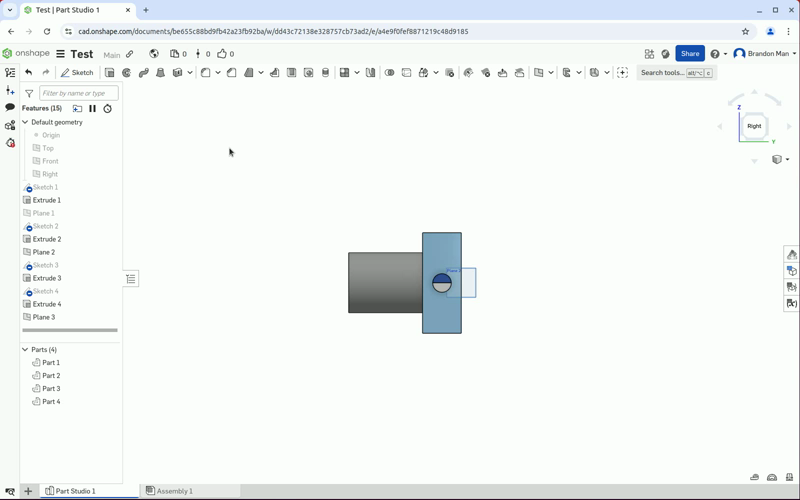
key(shift+s)
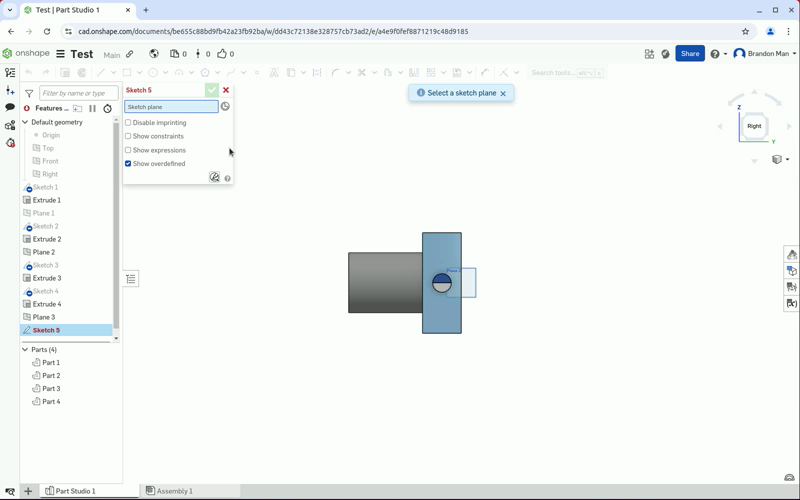
mouse_move(69, 319)
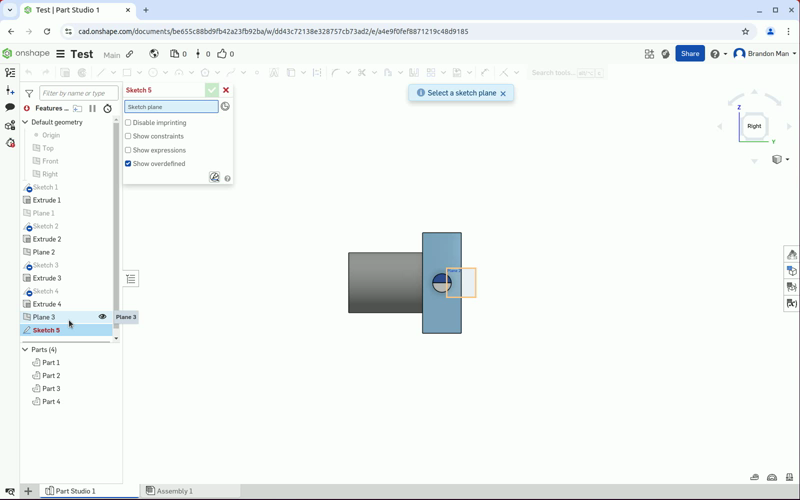
click(69, 319)
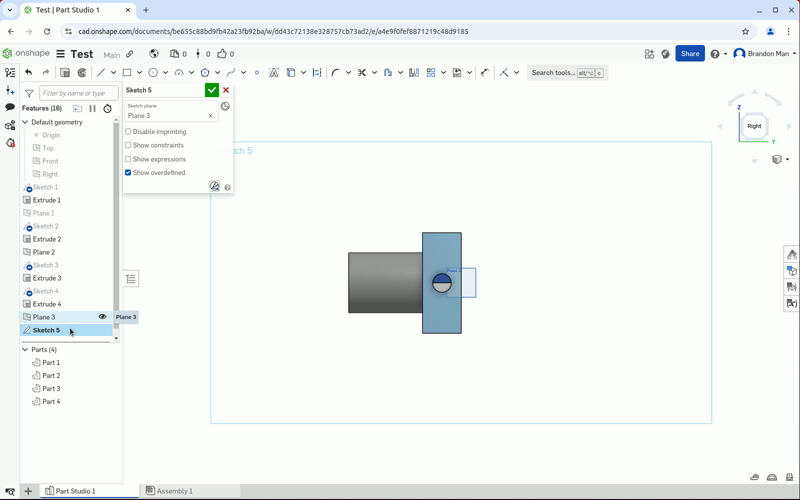
mouse_move(73, 352)
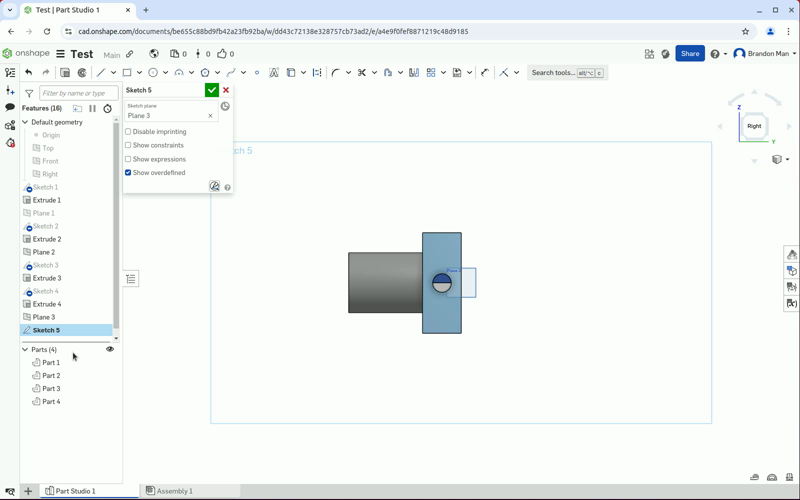
key(y)
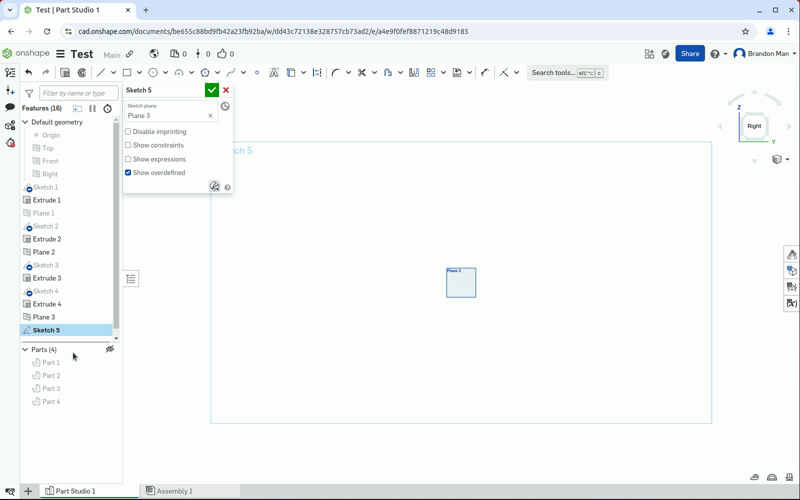
key(l)
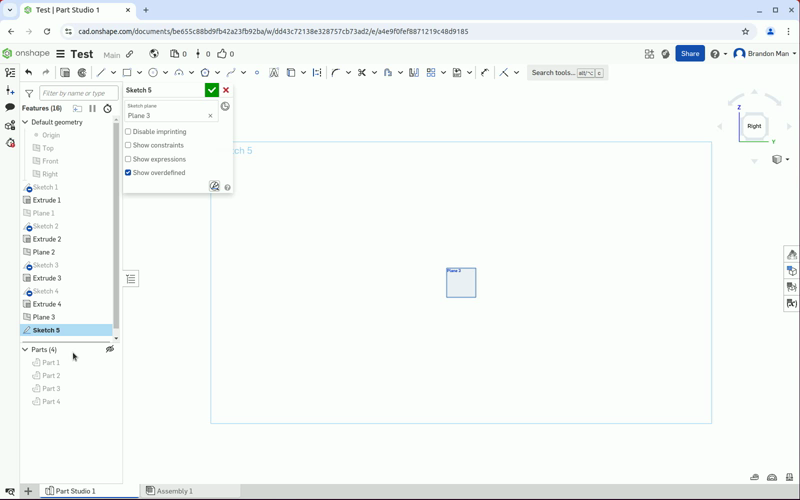
key_down(shift)
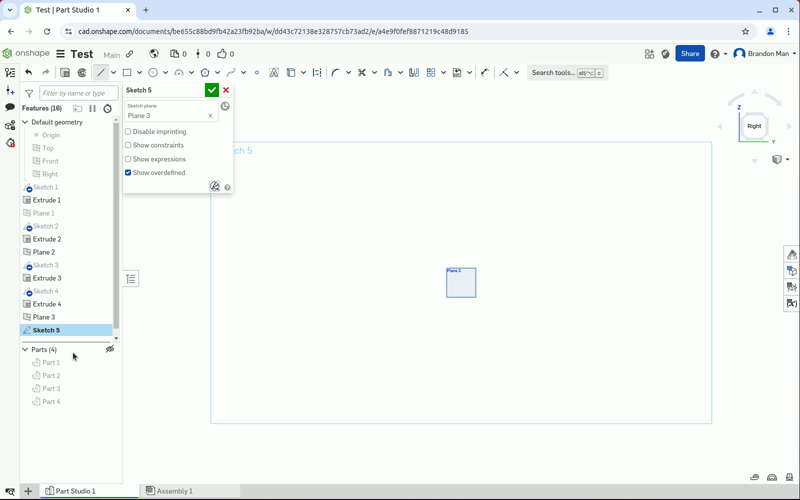
mouse_move(432, 282)
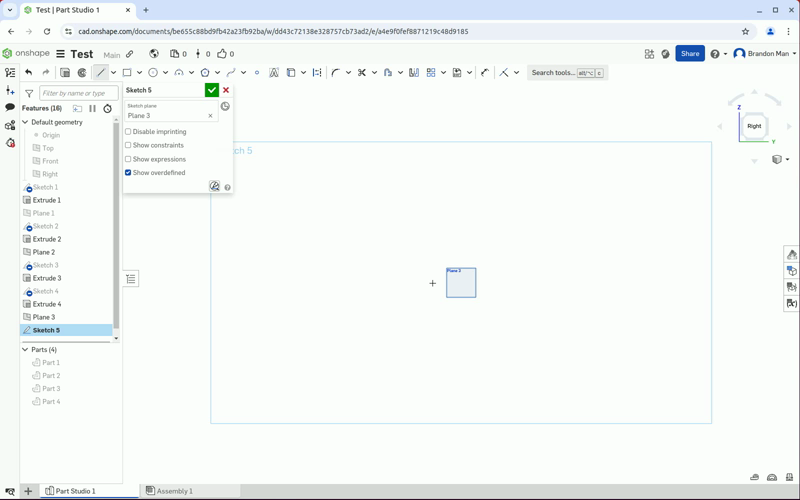
click(432, 282)
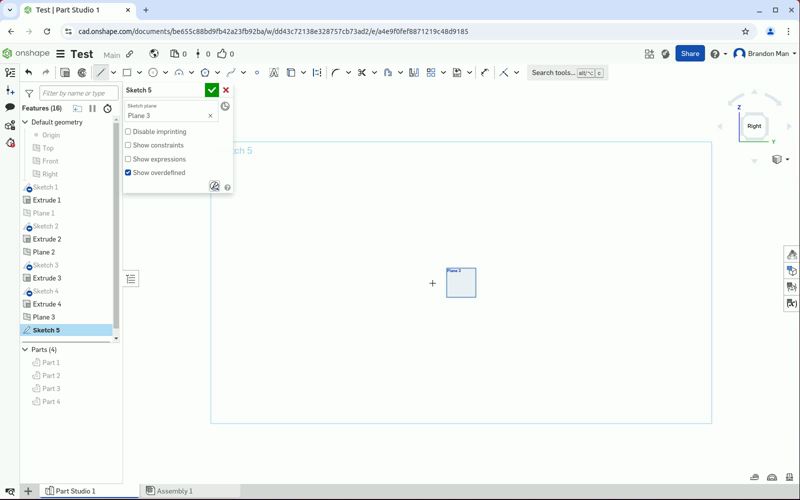
key_up(shift)
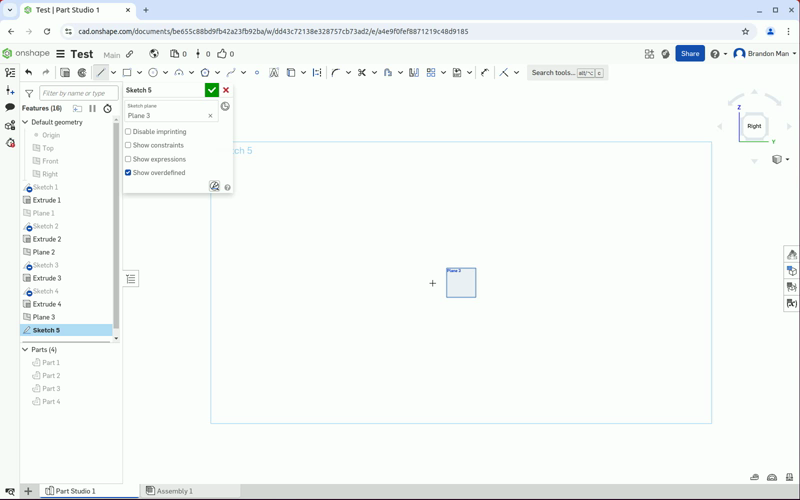
key_down(shift)
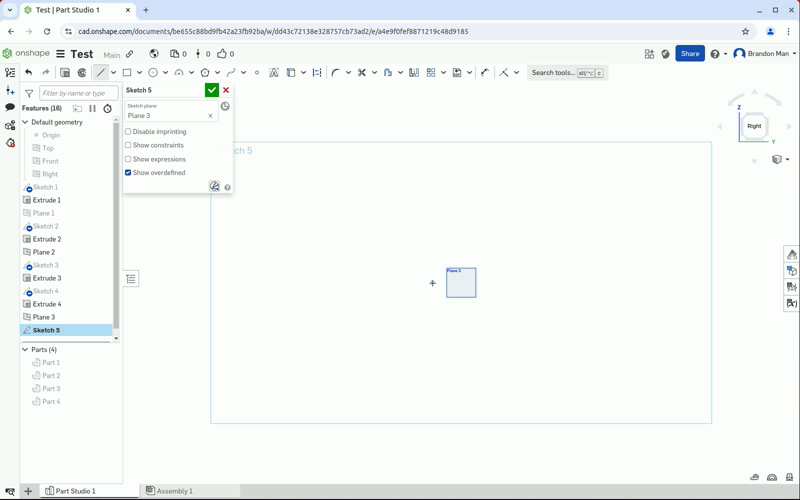
mouse_move(462, 282)
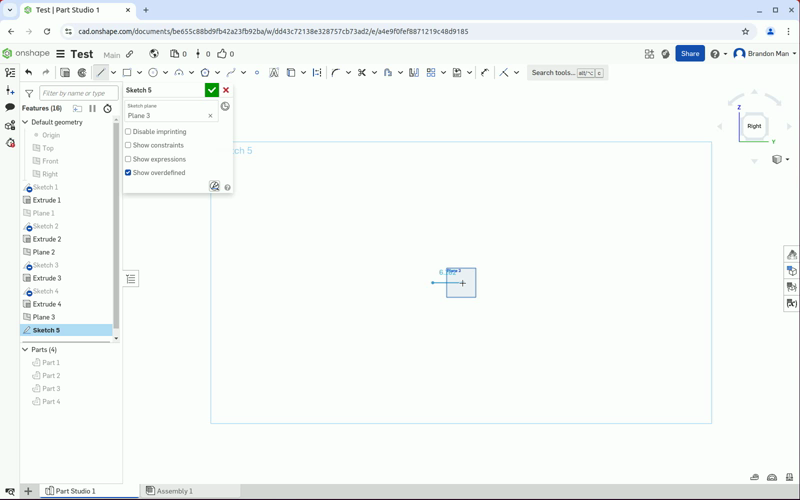
mouse_move(451, 282)
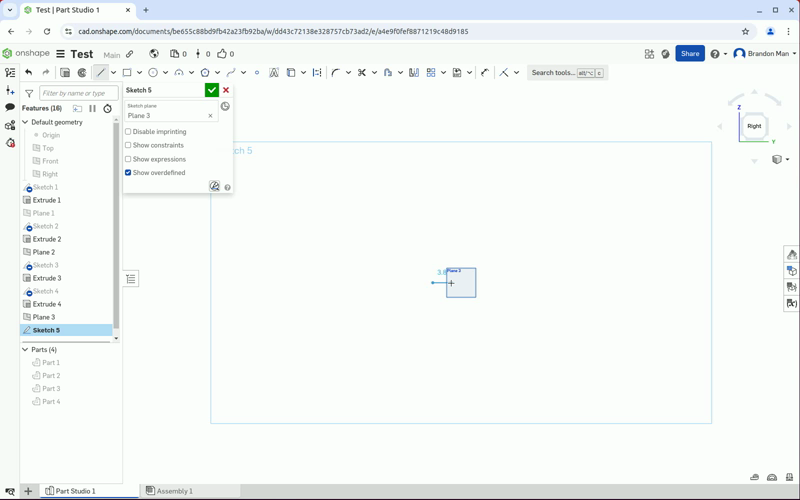
click(451, 282)
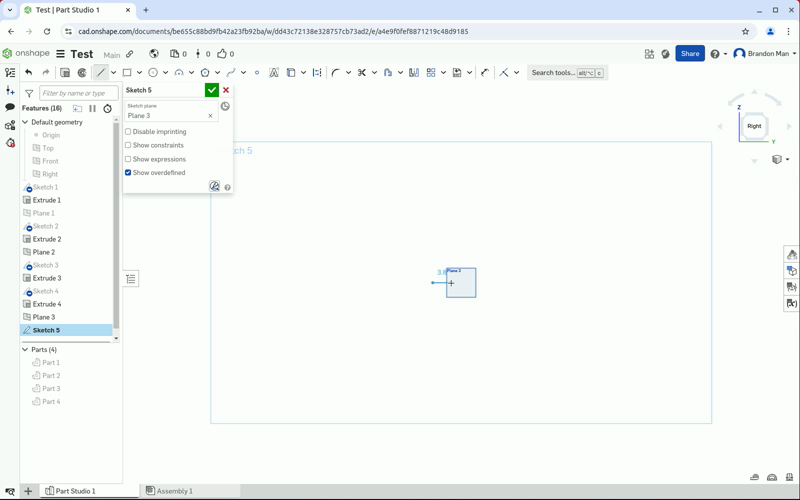
key_up(shift)
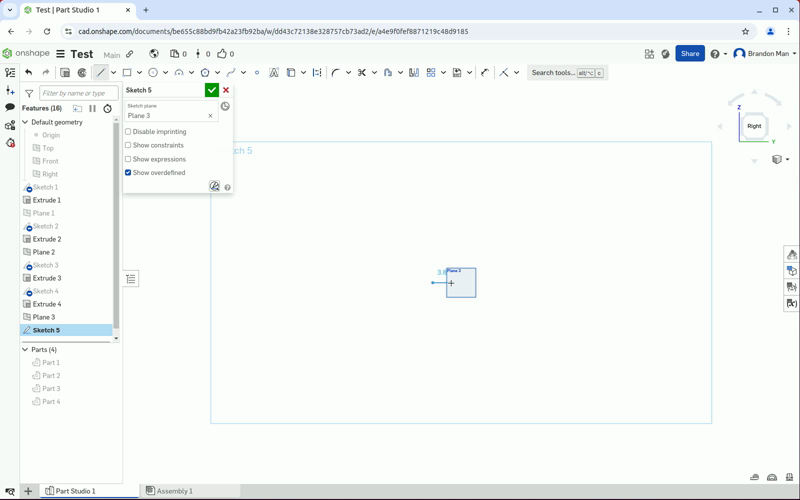
key(esc)
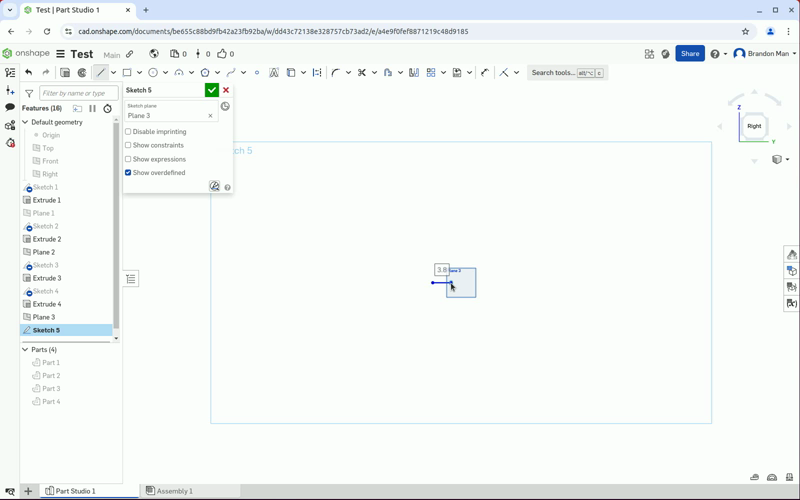
key(a)
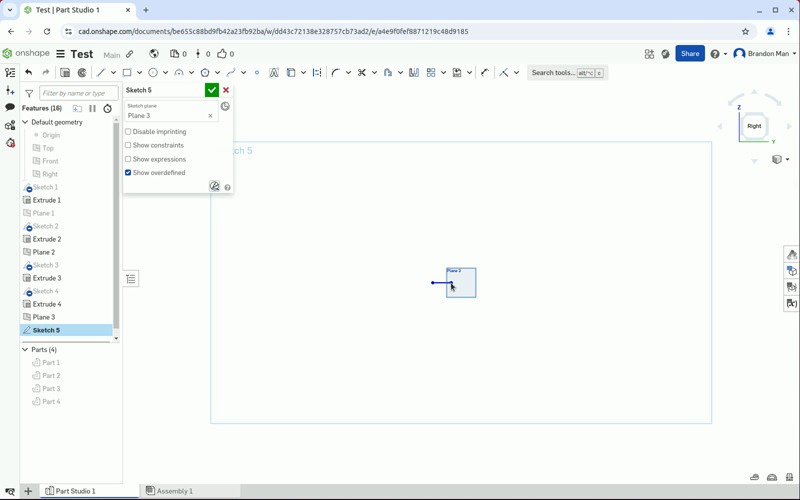
mouse_move(451, 282)
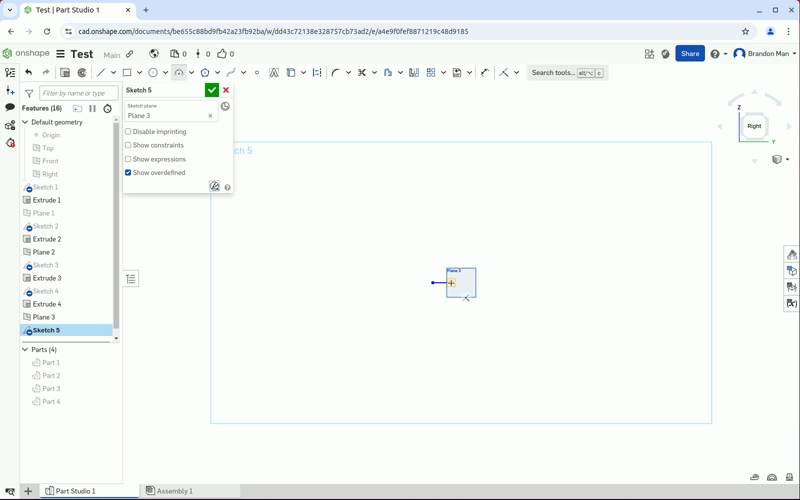
click(451, 282)
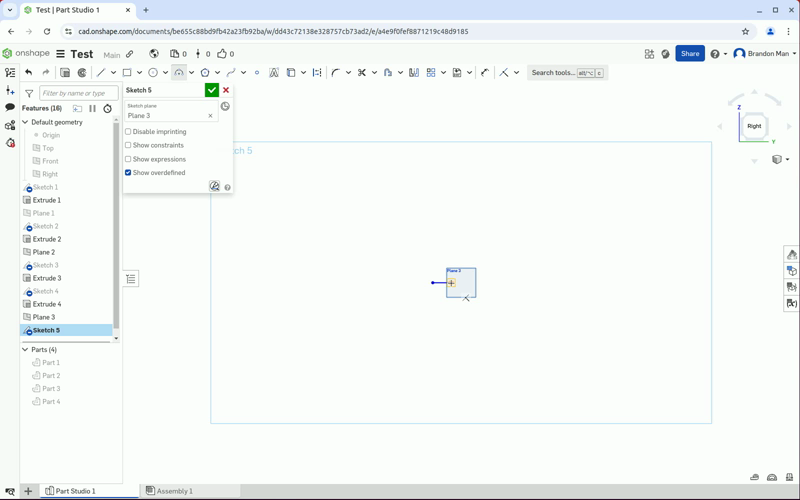
mouse_move(432, 282)
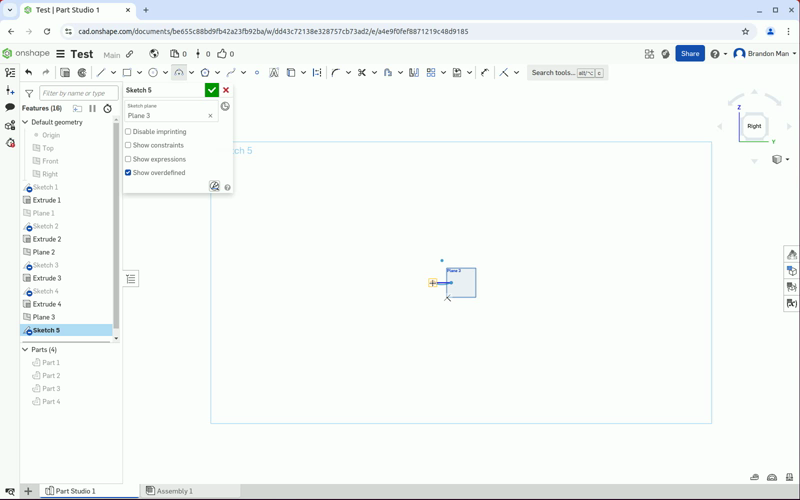
click(432, 282)
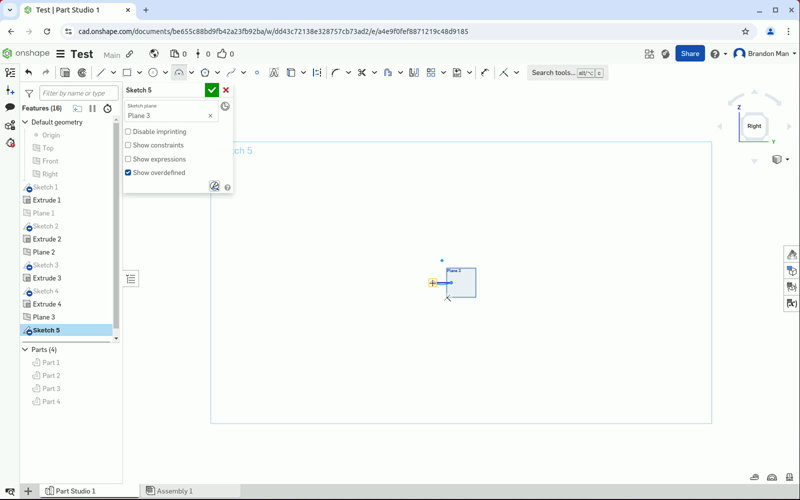
key_down(shift)
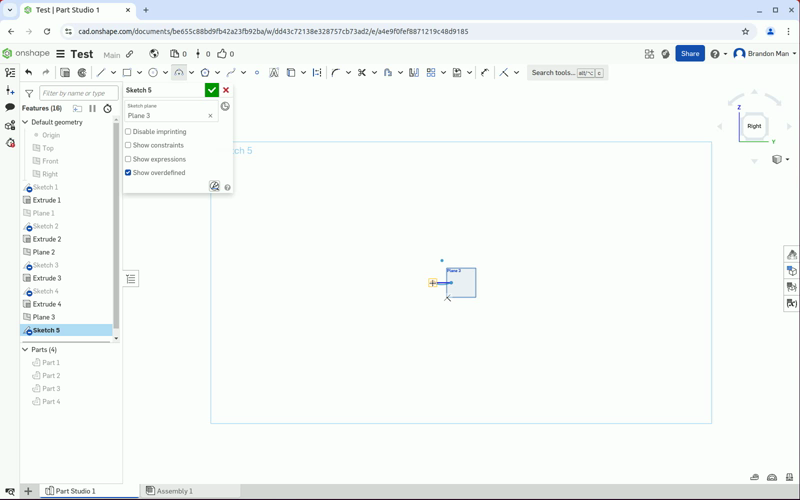
mouse_move(441, 273)
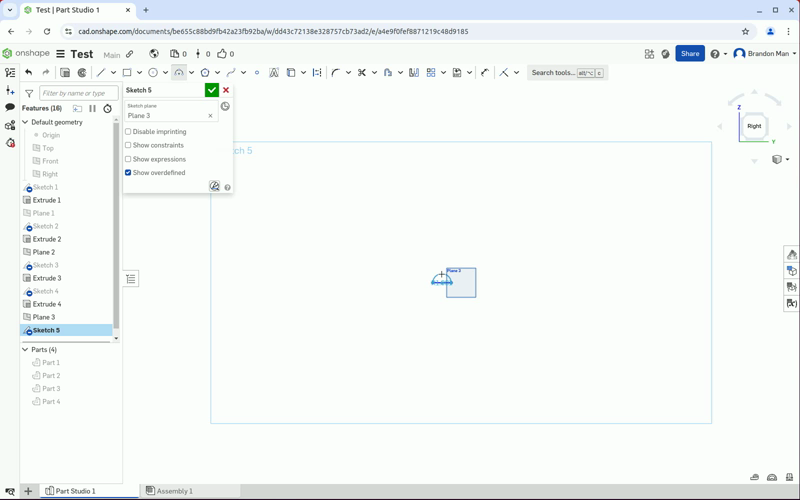
click(441, 273)
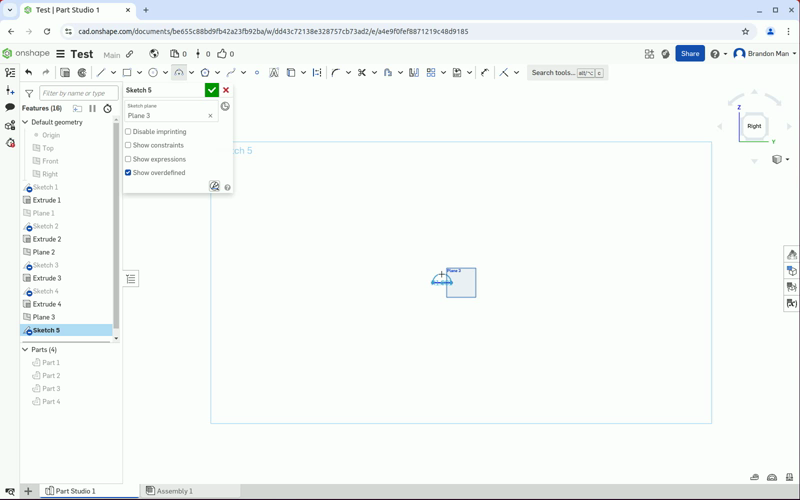
key_up(shift)
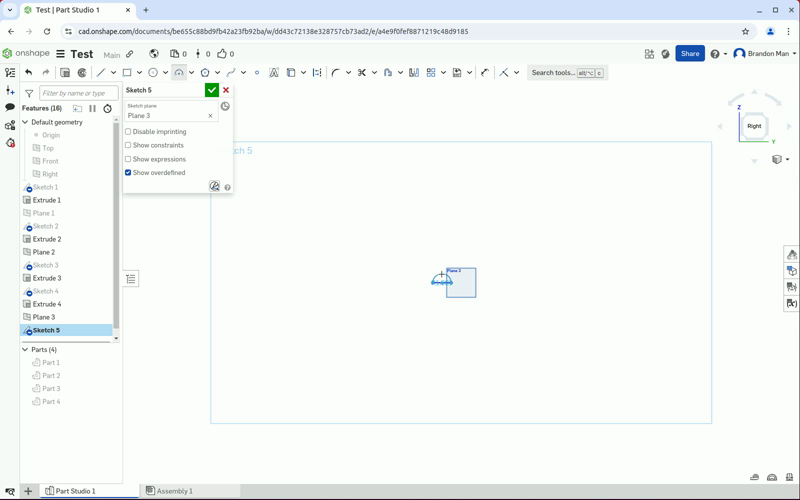
key(esc)
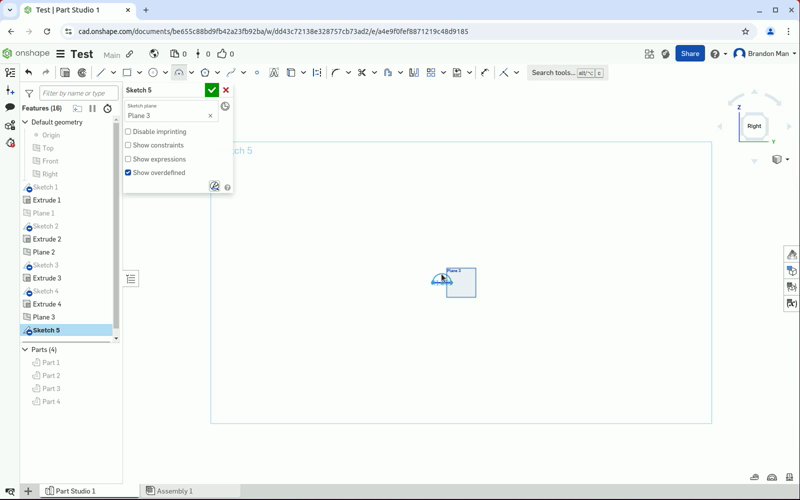
mouse_move(436, 282)
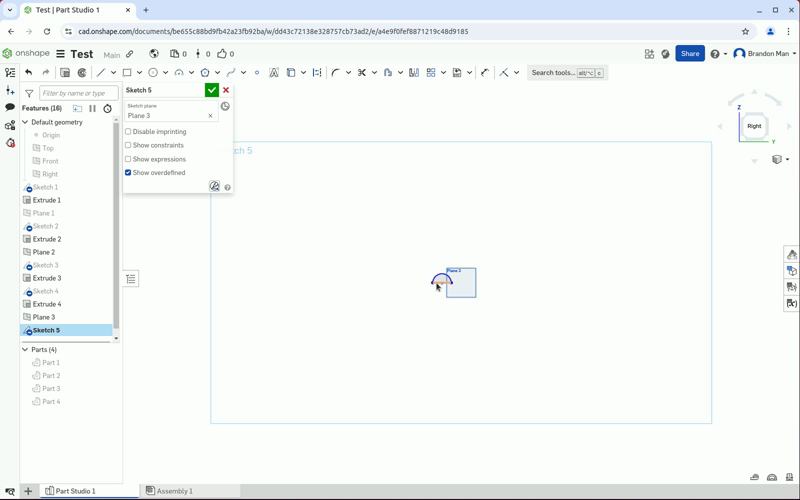
scroll(6)
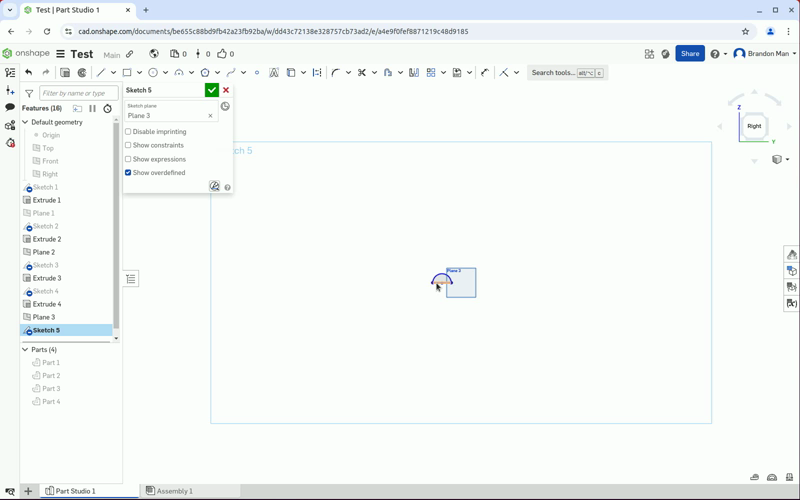
scroll(6)
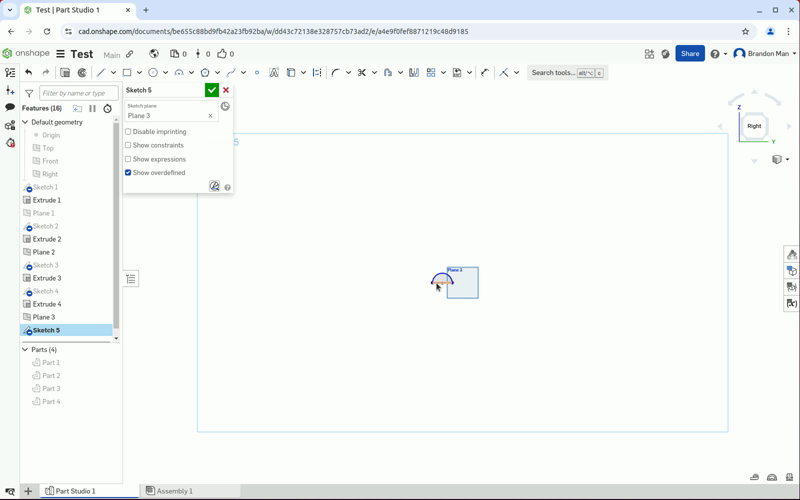
scroll(6)
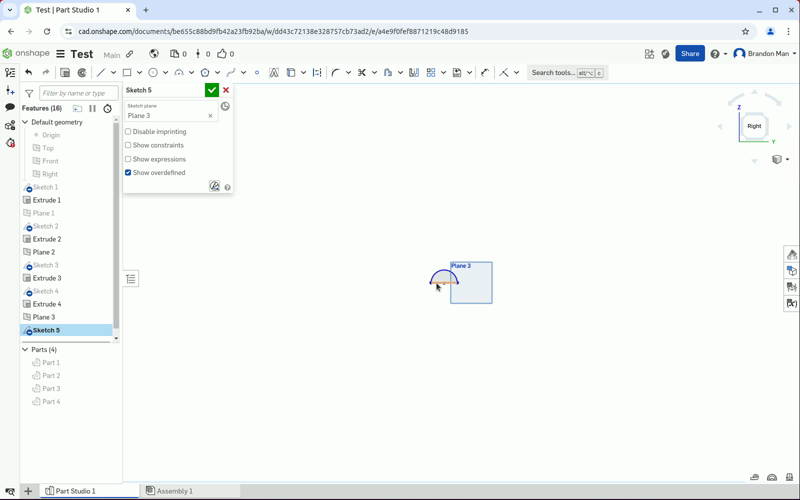
scroll(6)
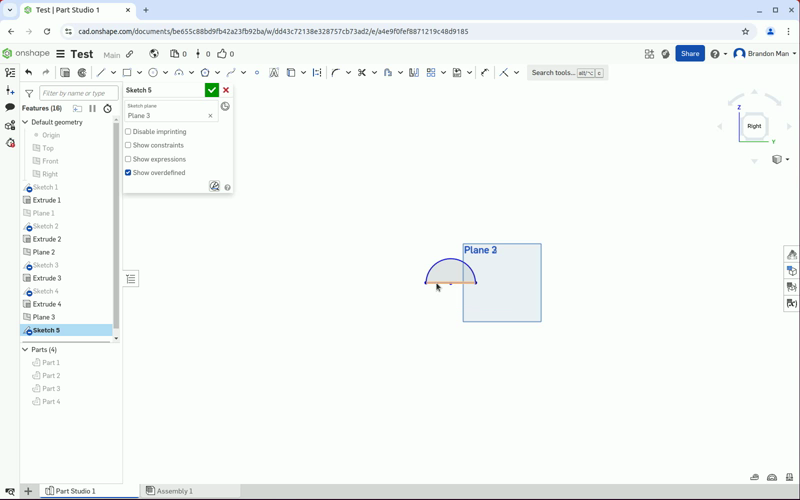
scroll(6)
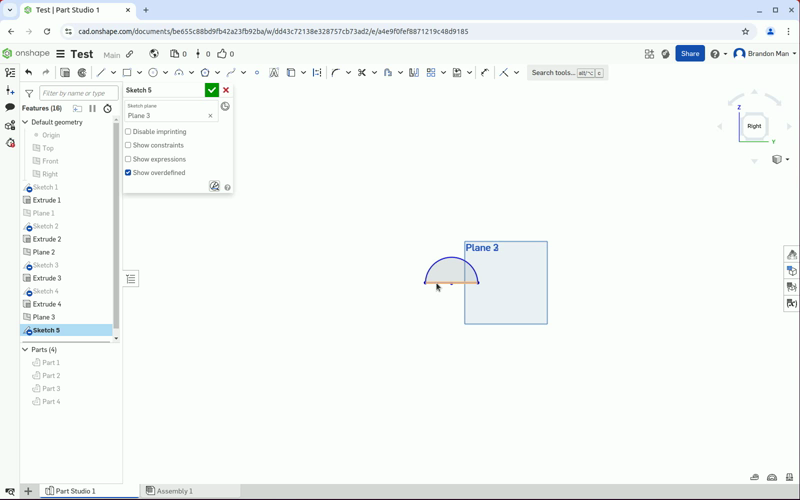
scroll(6)
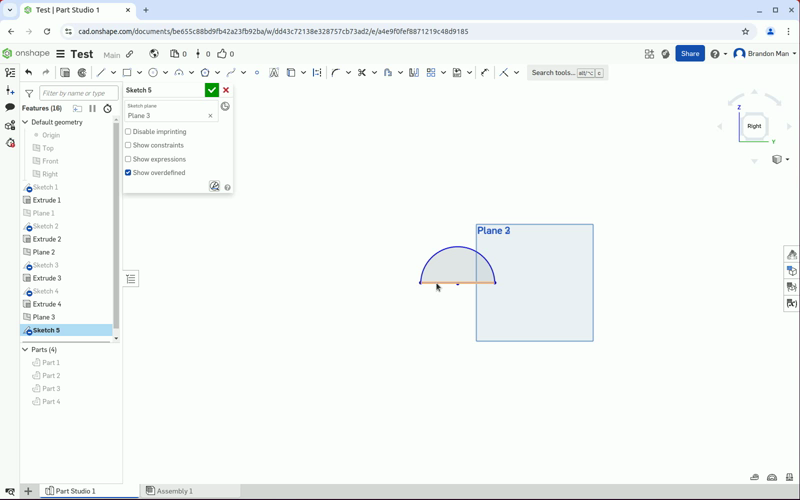
scroll(6)
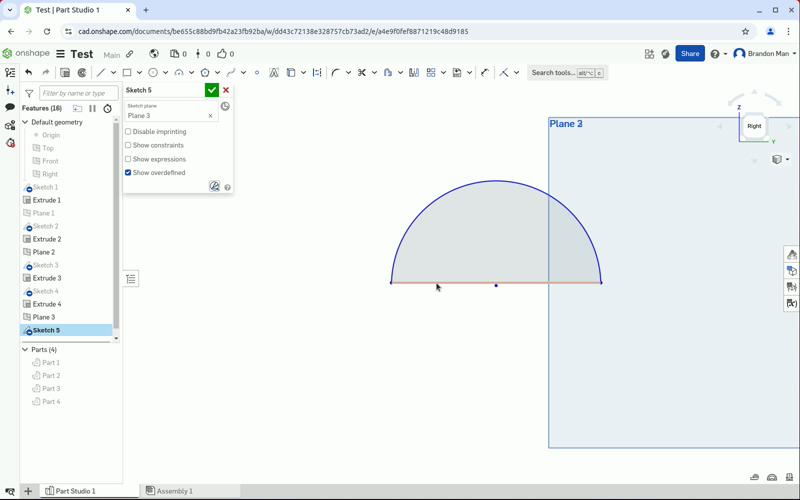
click(436, 282)
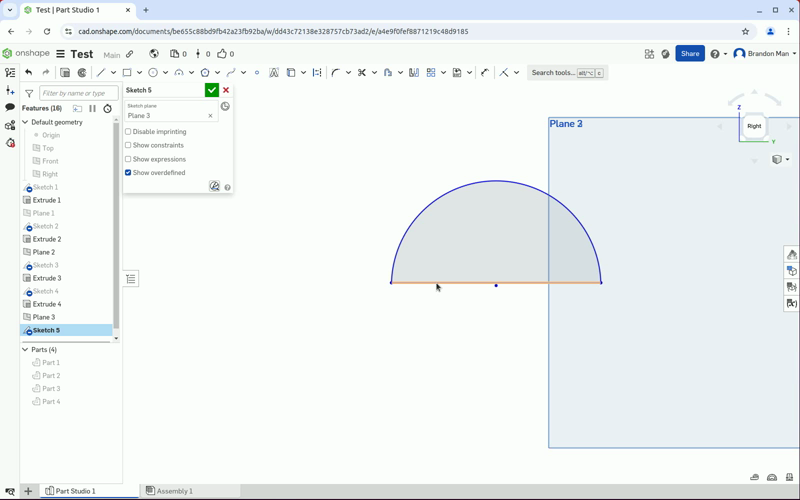
scroll(-6)
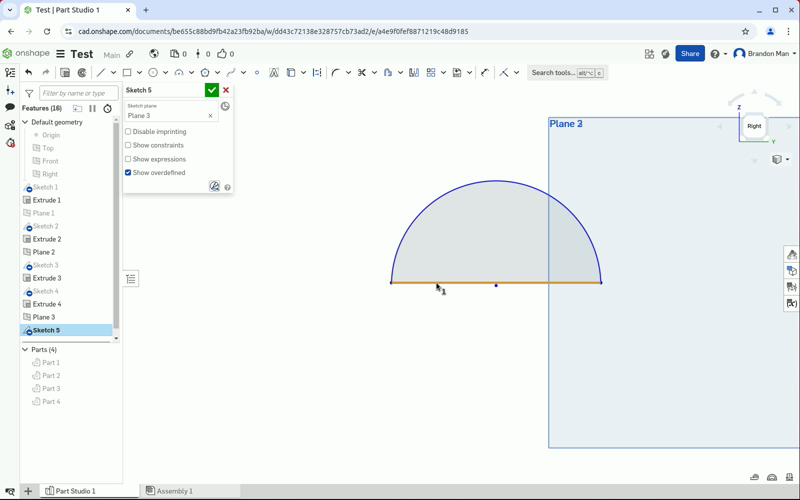
scroll(-6)
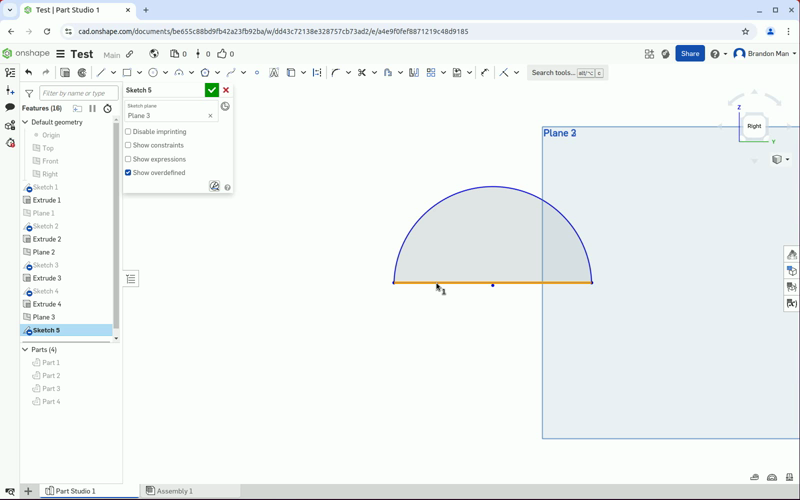
scroll(-6)
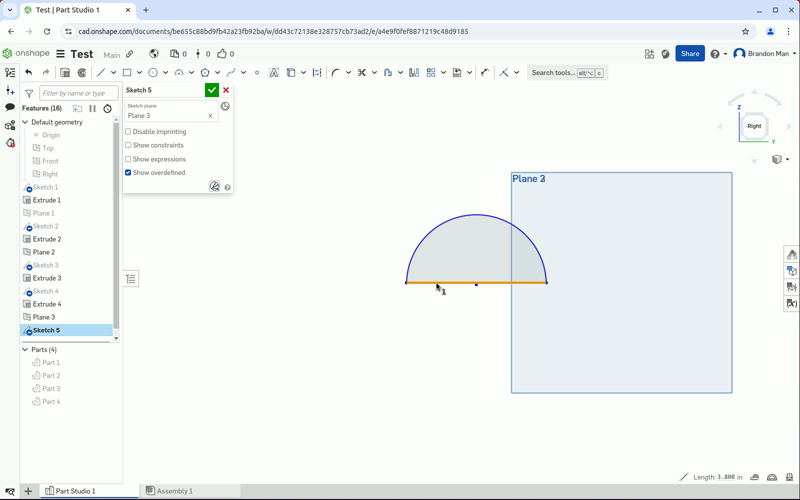
scroll(-6)
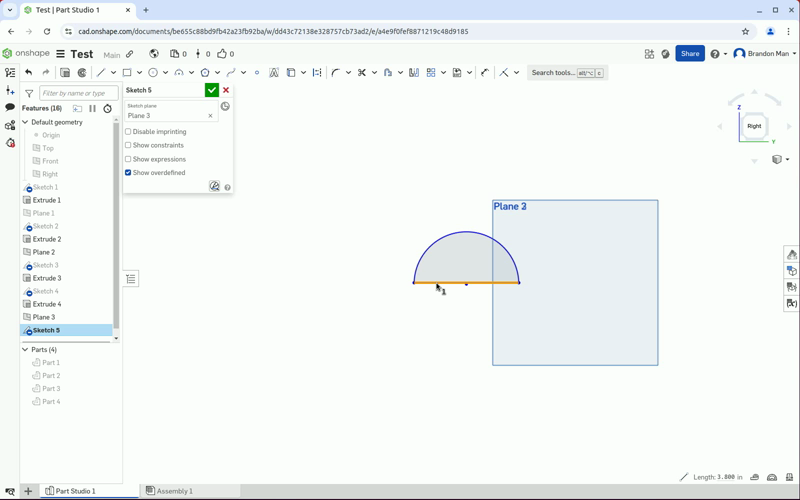
scroll(-6)
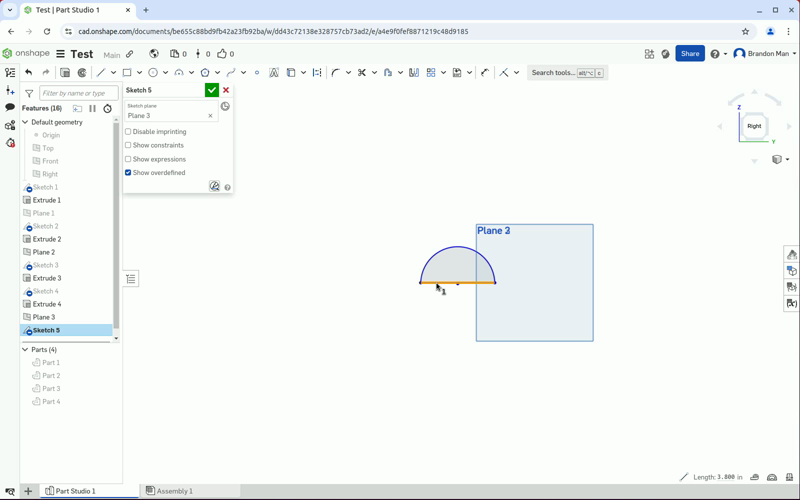
scroll(-6)
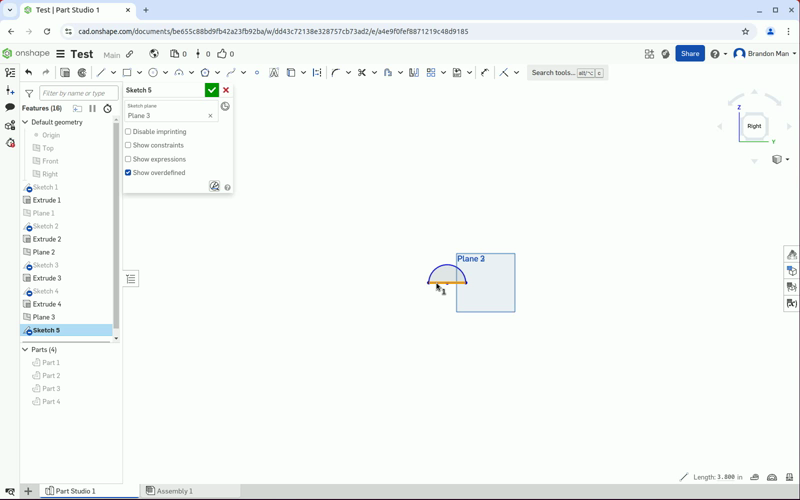
scroll(-6)
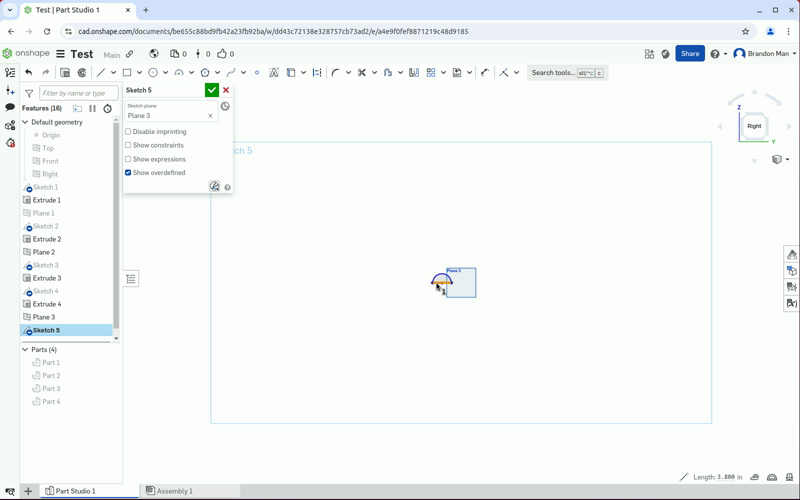
mouse_move(73, 352)
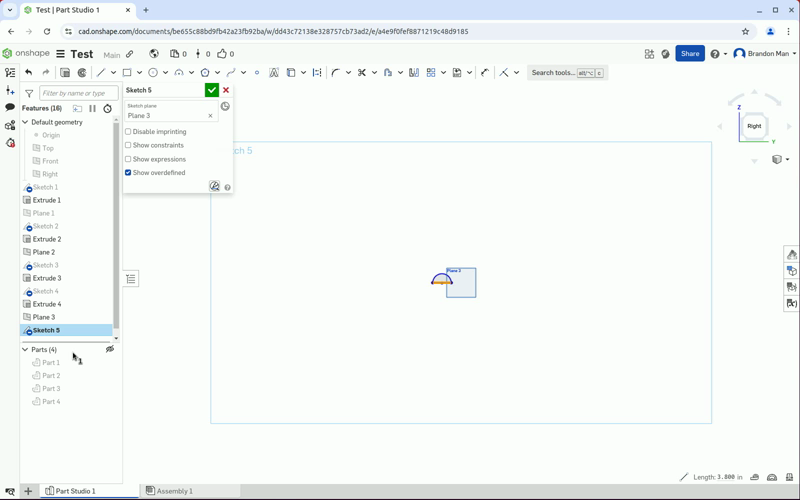
key(shift+y)
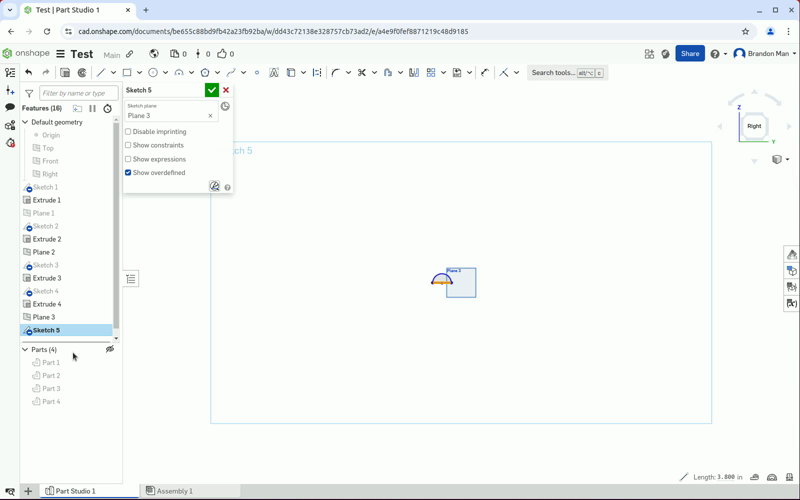
key(shift+e)
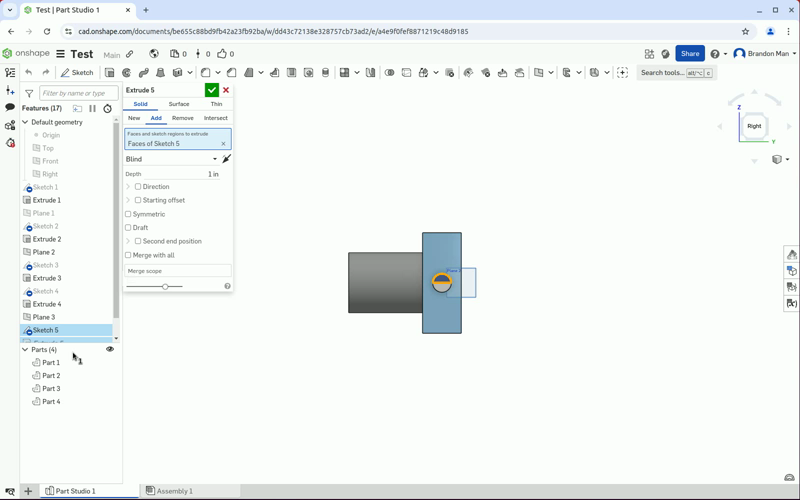
mouse_move(143, 106)
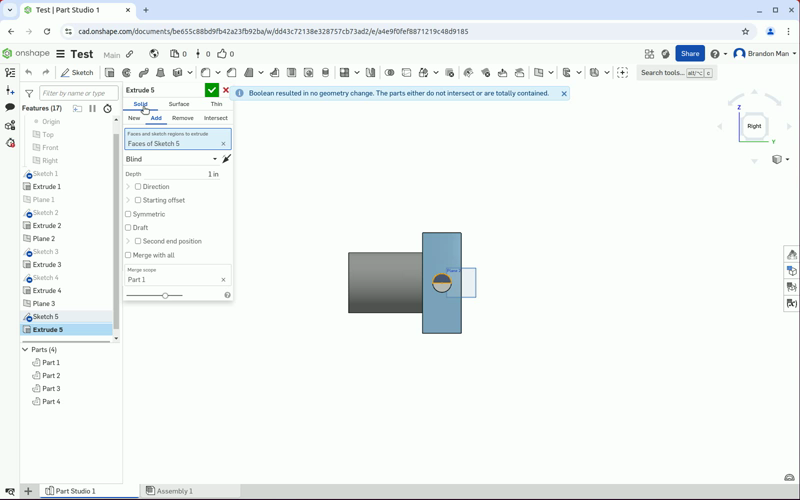
click(143, 106)
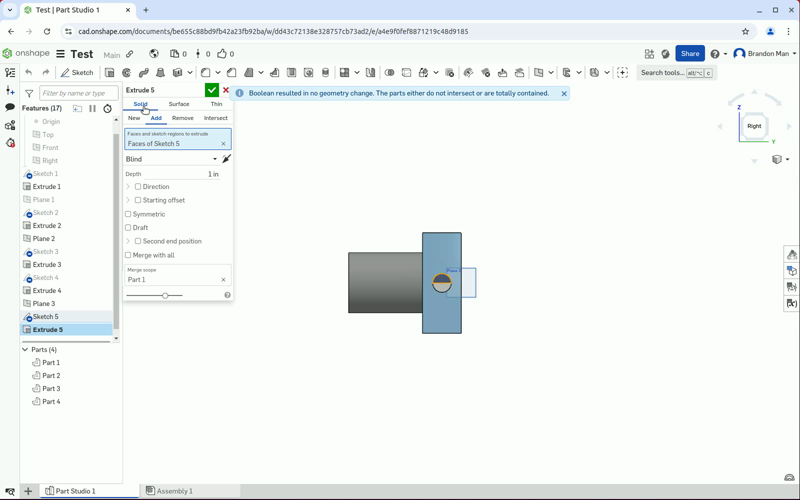
mouse_move(137, 120)
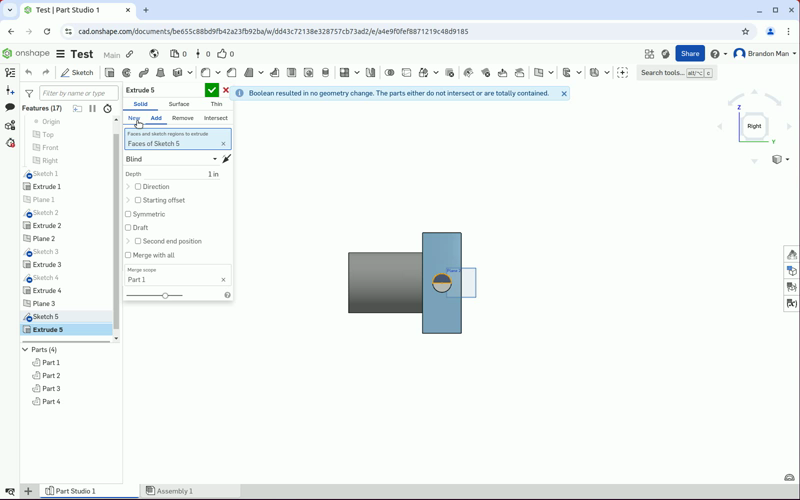
click(137, 120)
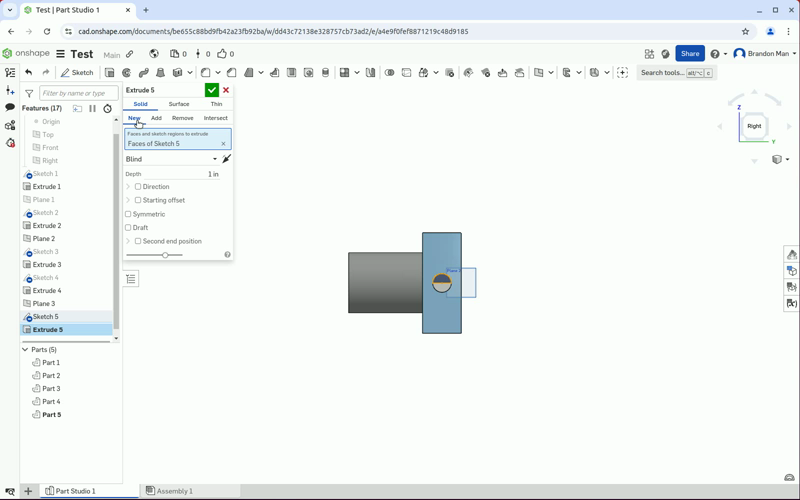
key(tab, 4)
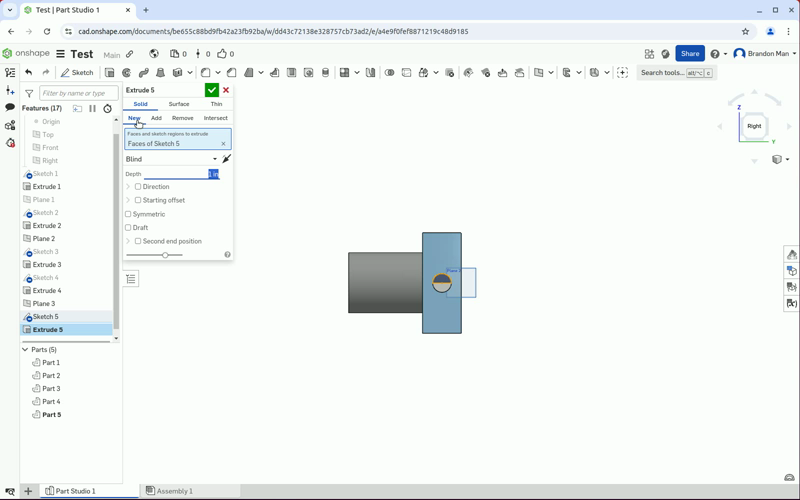
text(0.722)
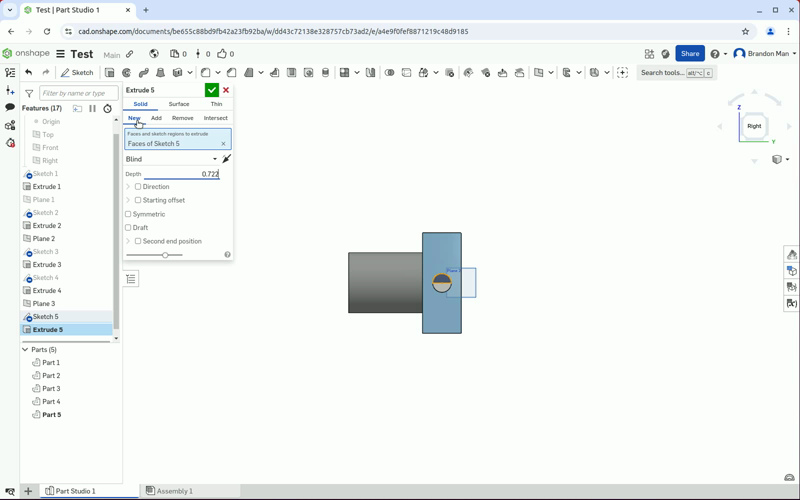
key(enter)
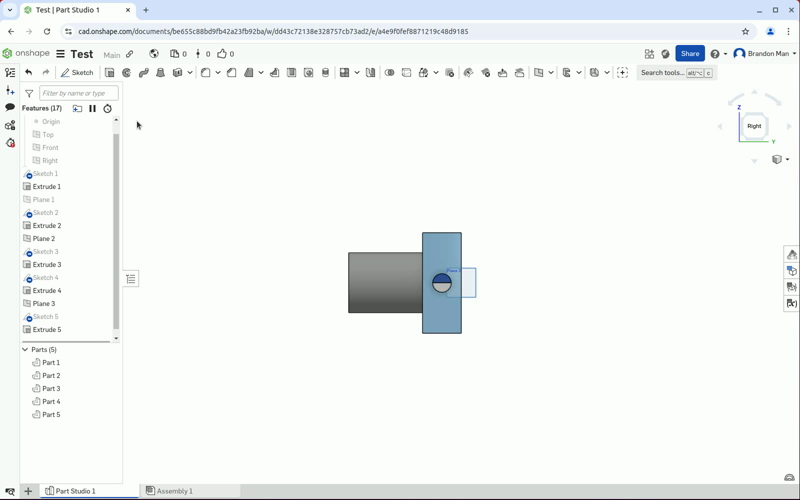
key(shift+h)
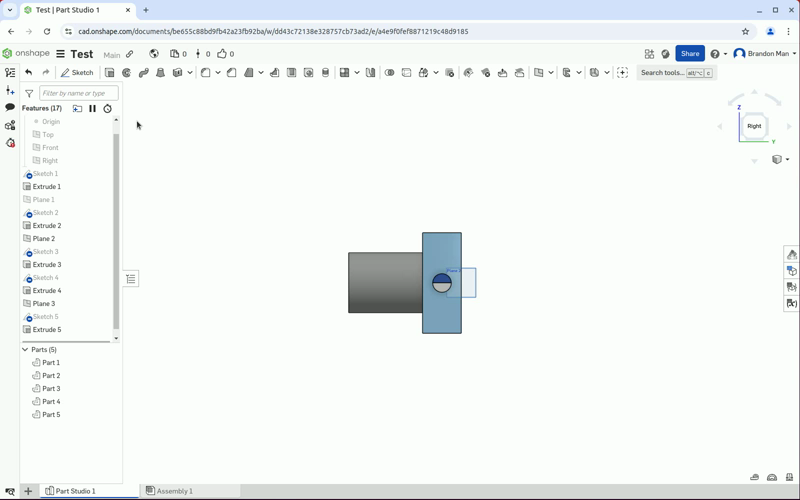
key(shift+h)
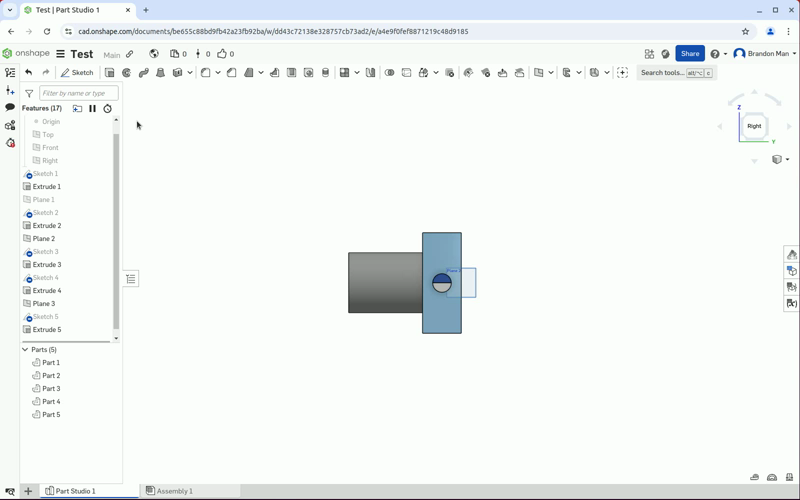
mouse_move(69, 176)
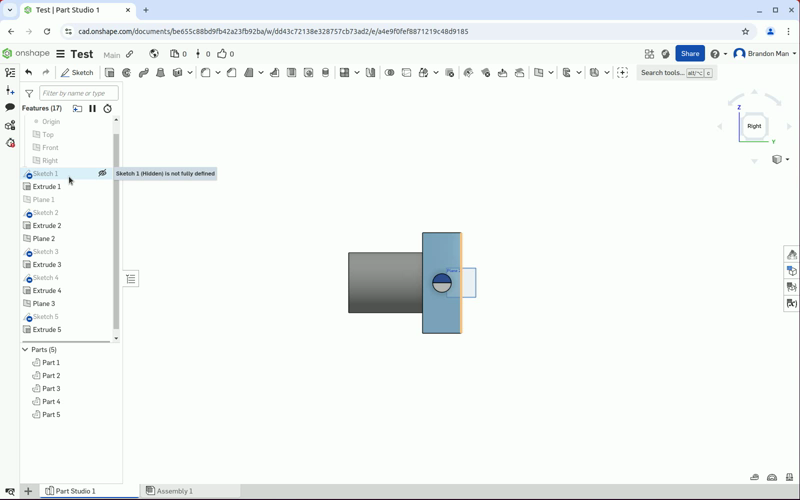
click(69, 176)
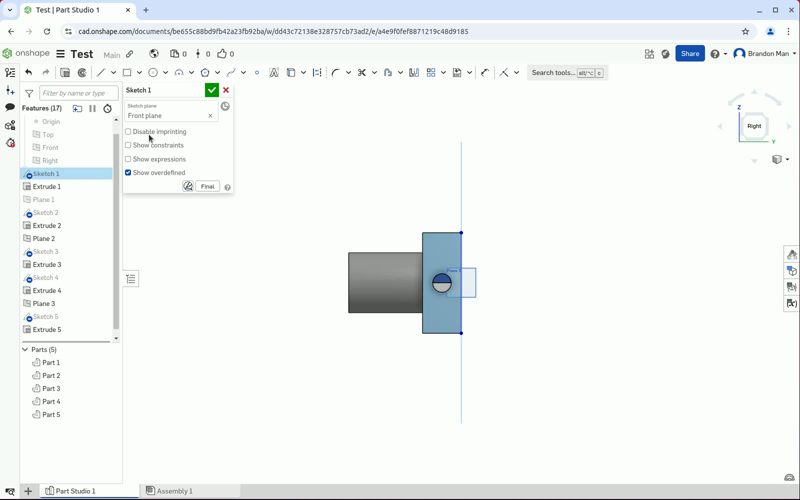
mouse_move(229, 92)
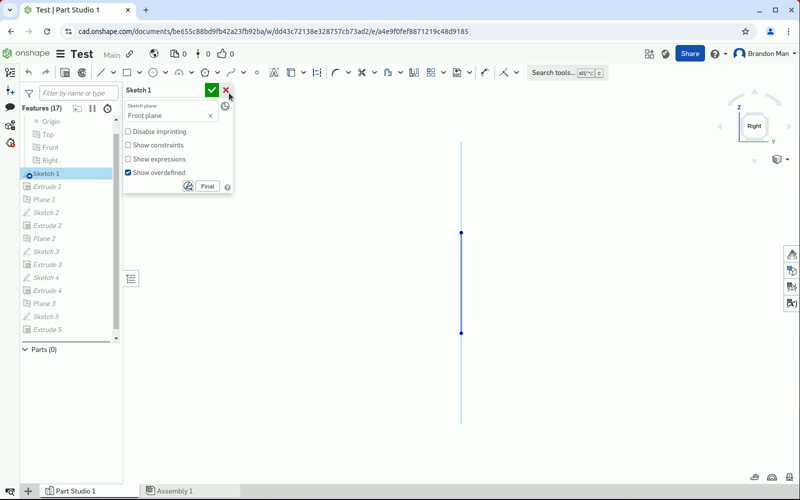
click(229, 92)
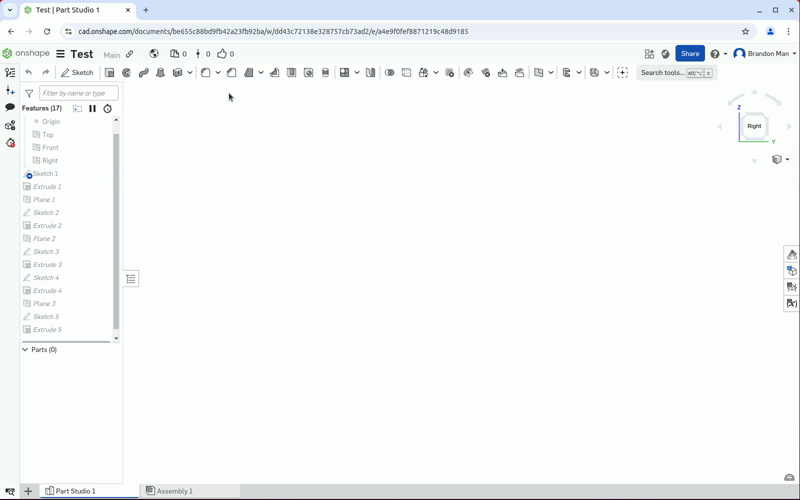
key(shift+s)
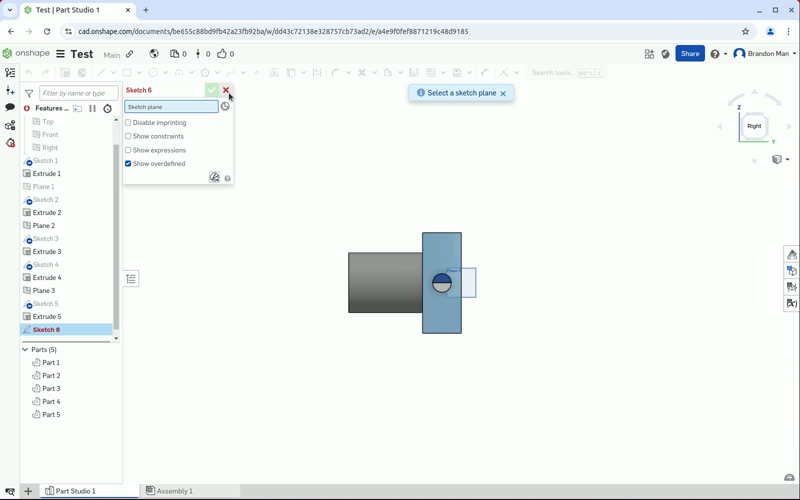
mouse_move(69, 293)
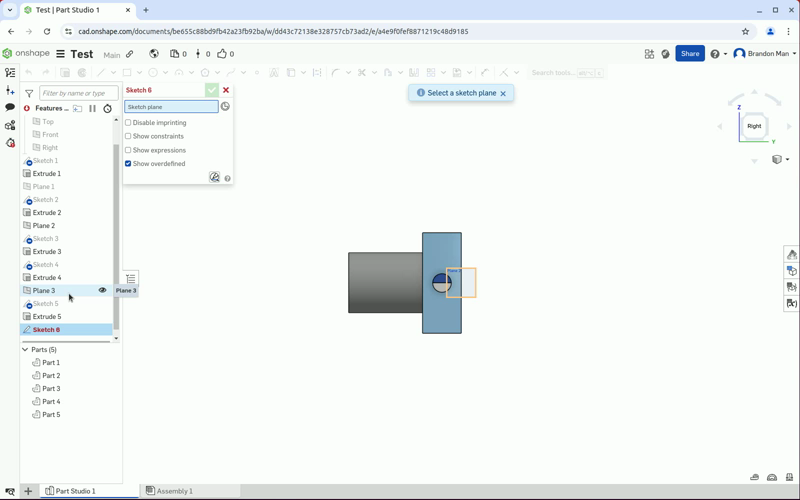
click(69, 293)
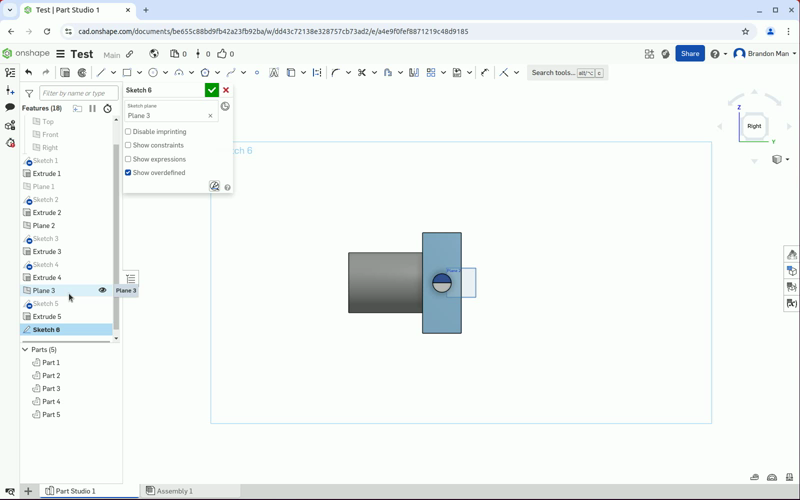
mouse_move(73, 352)
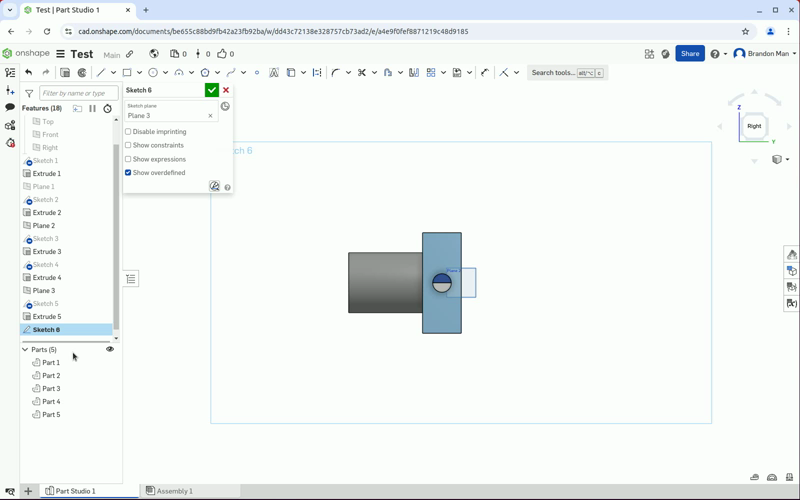
key(y)
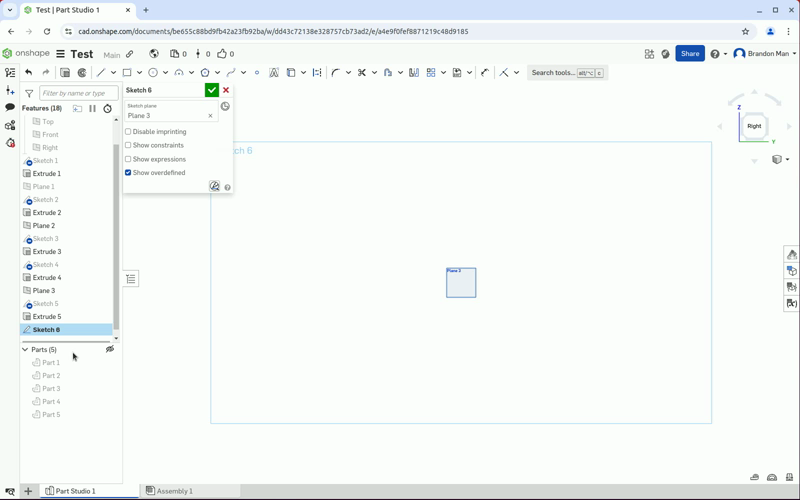
key(a)
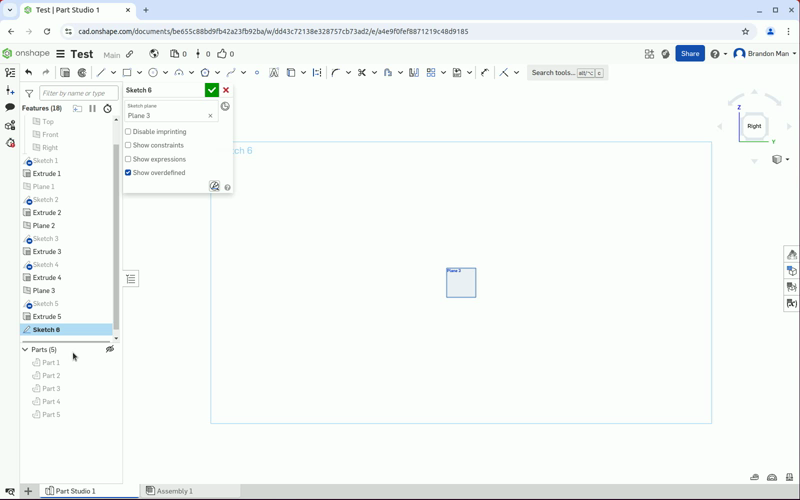
key_down(shift)
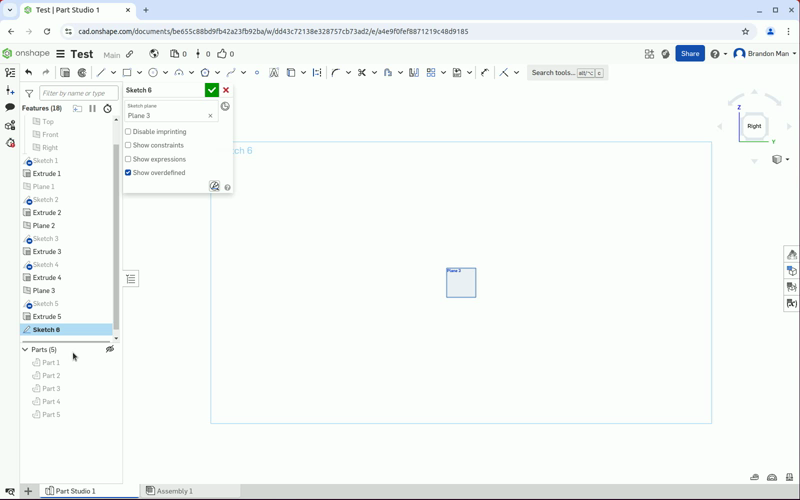
mouse_move(432, 282)
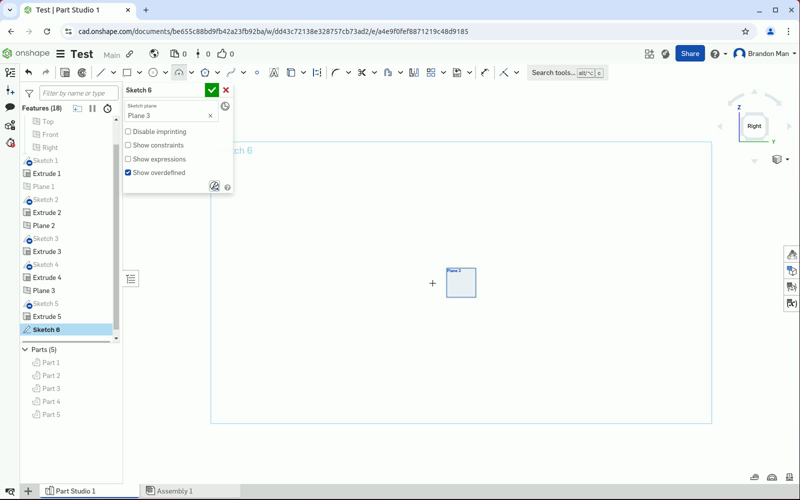
click(432, 282)
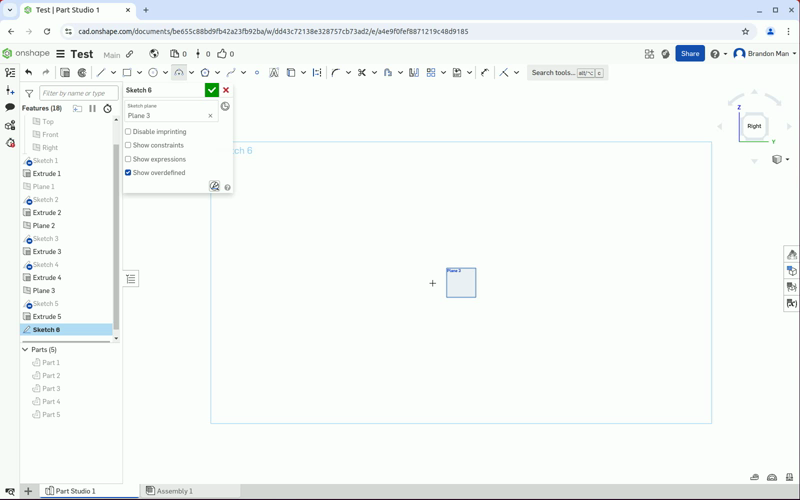
key_up(shift)
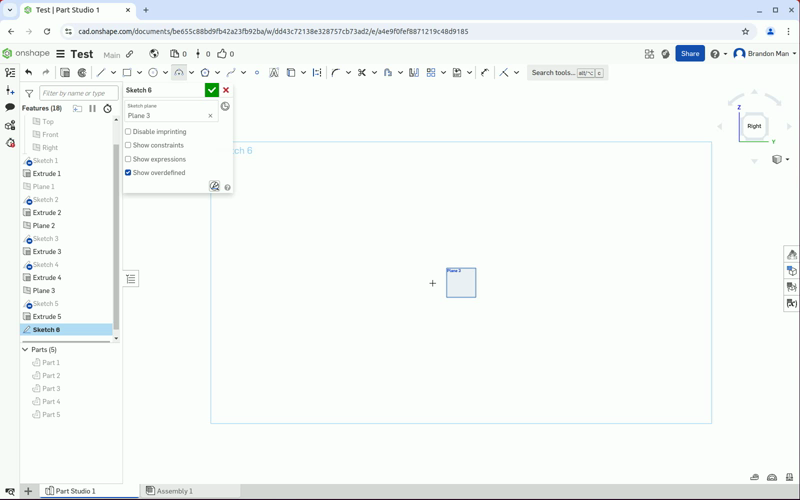
key_down(shift)
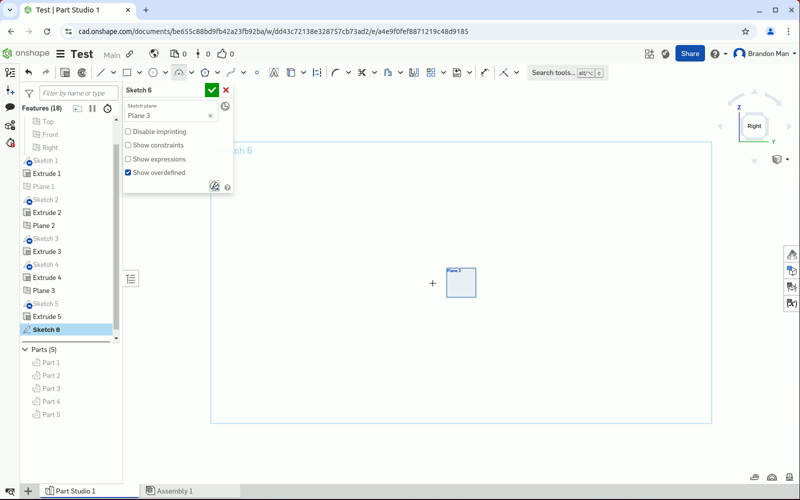
mouse_move(451, 282)
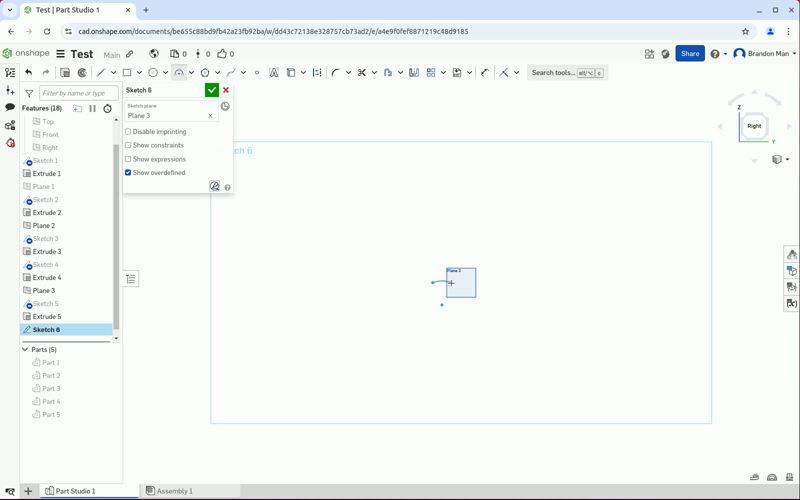
click(451, 282)
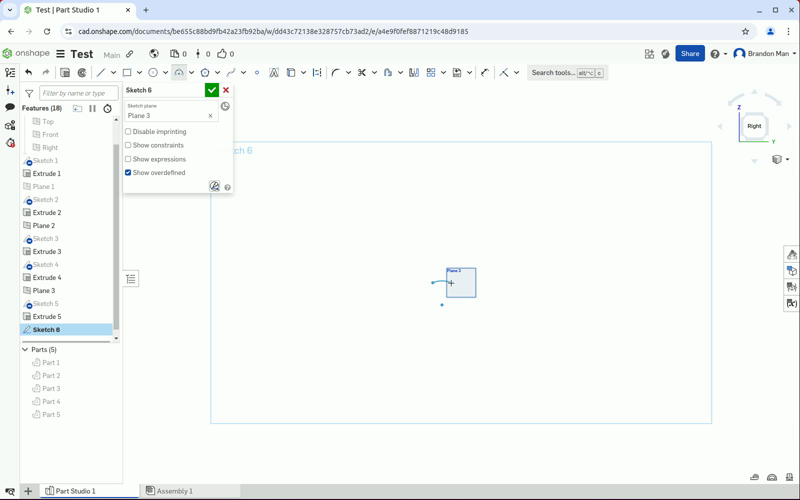
mouse_move(441, 292)
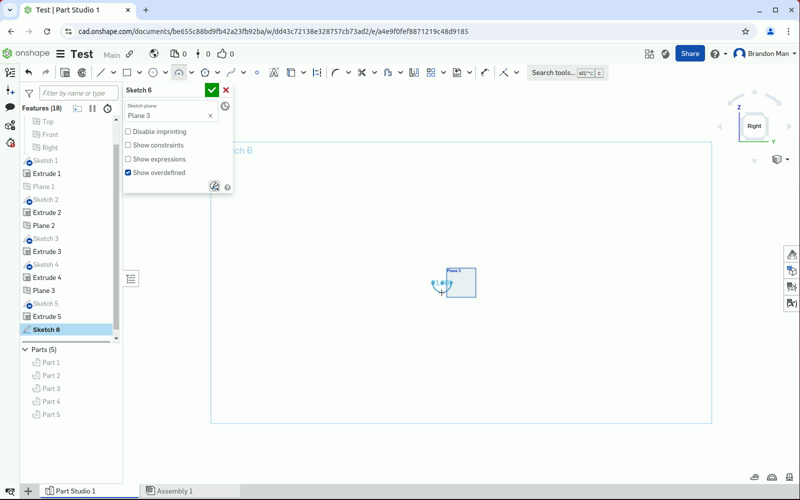
click(441, 292)
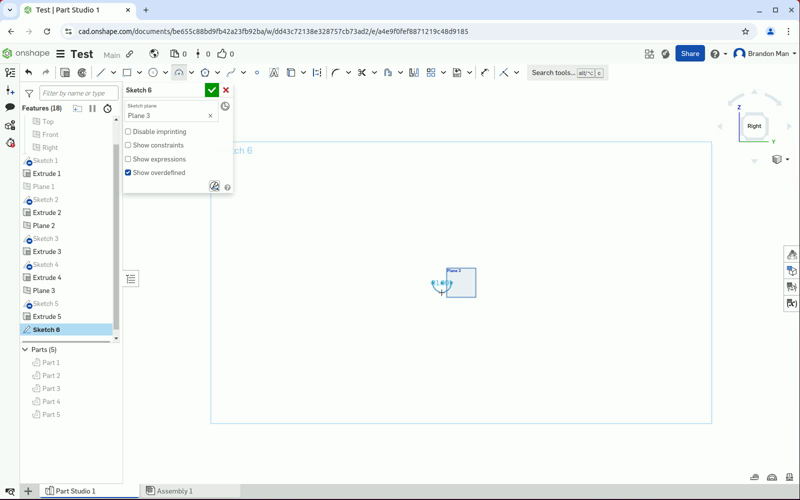
key_up(shift)
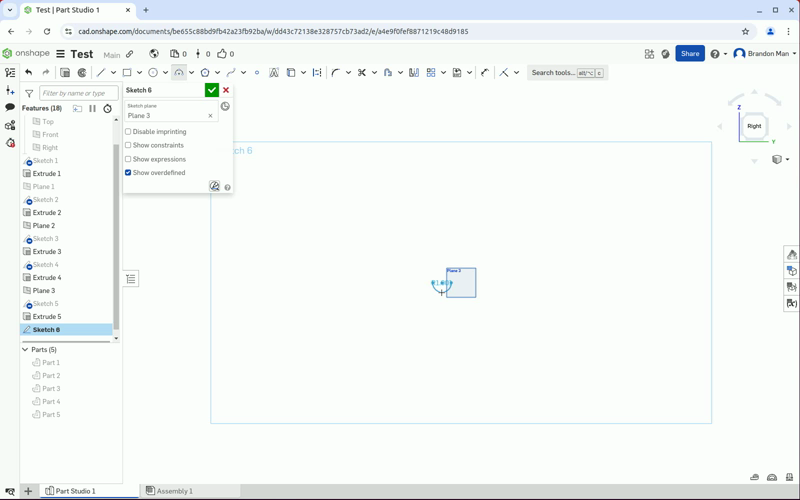
key(esc)
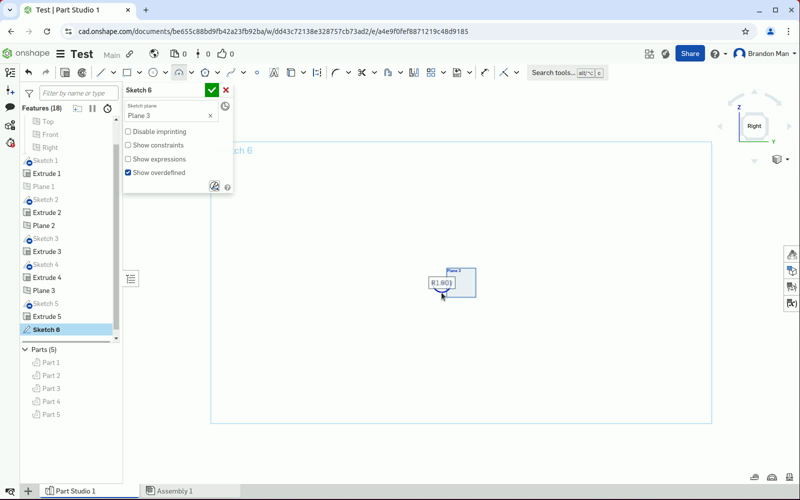
key(l)
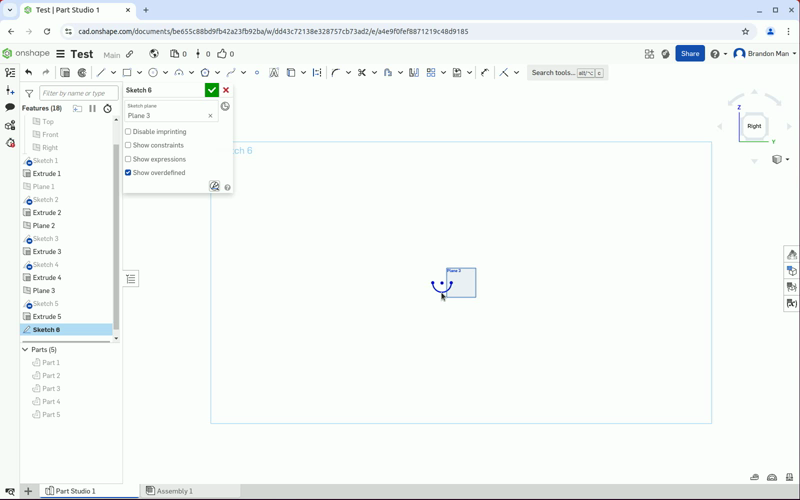
mouse_move(451, 282)
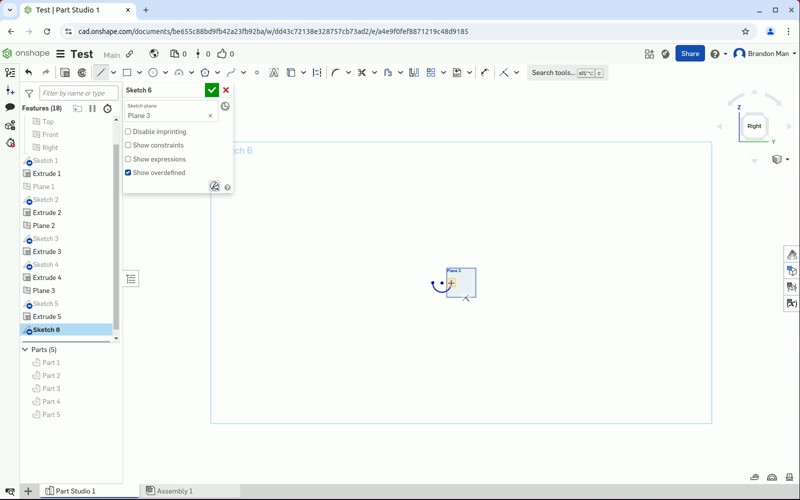
click(451, 282)
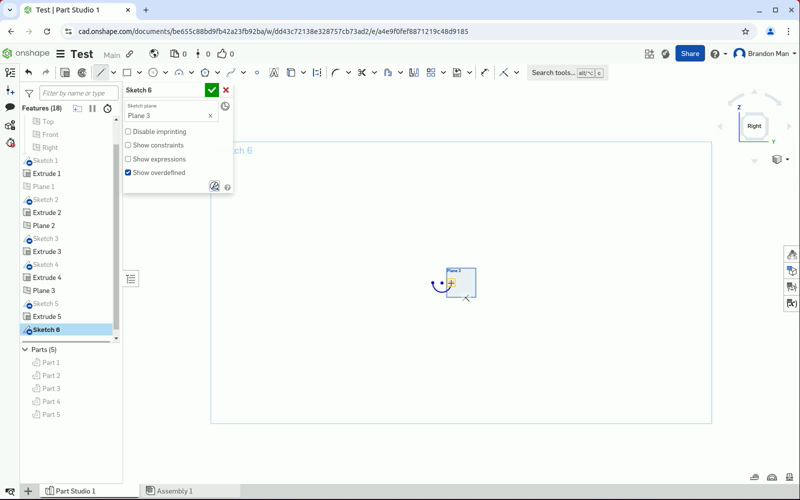
mouse_move(481, 282)
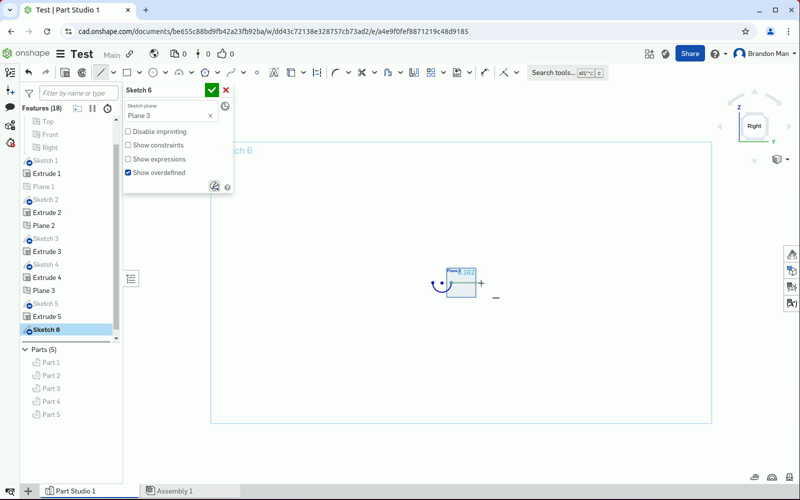
key_down(shift)
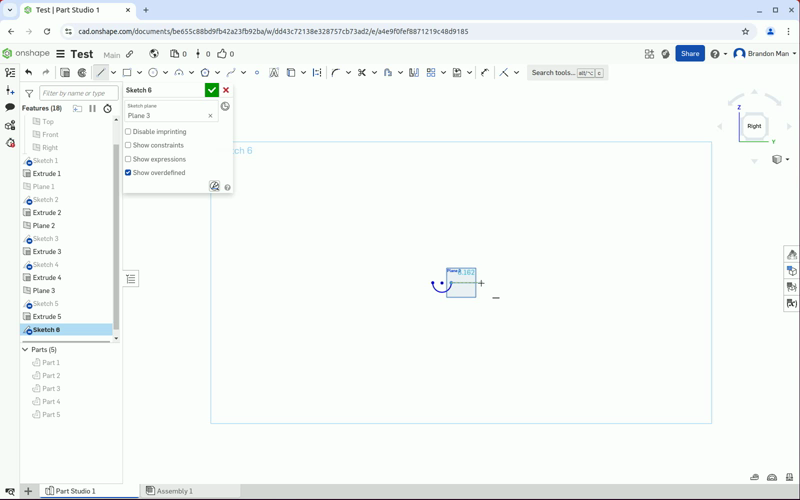
mouse_move(432, 282)
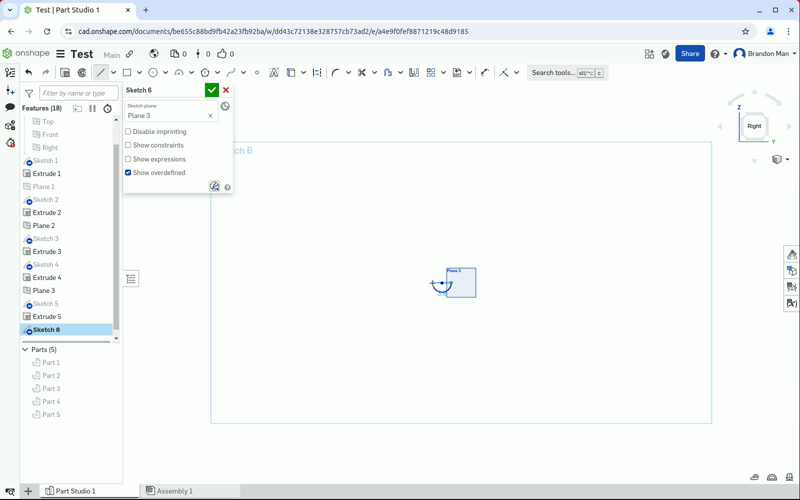
key_up(shift)
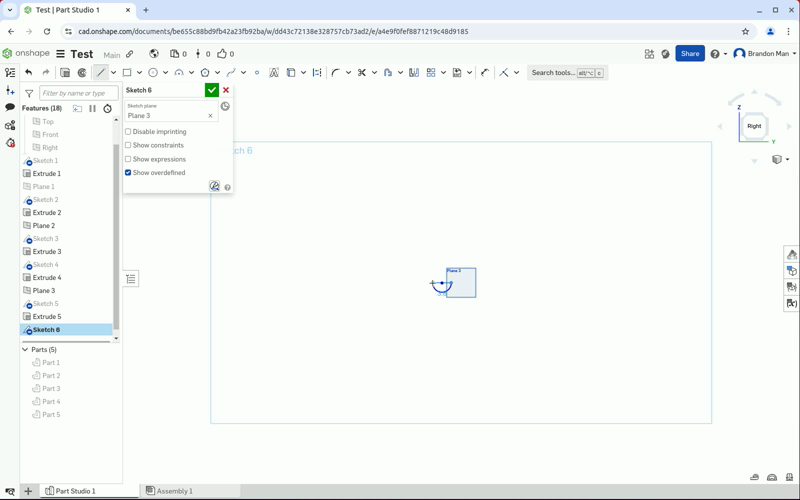
click(432, 282)
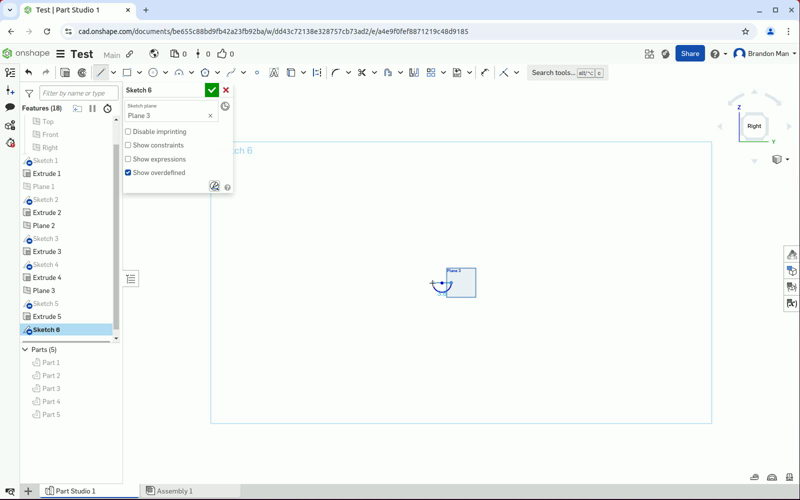
key(esc)
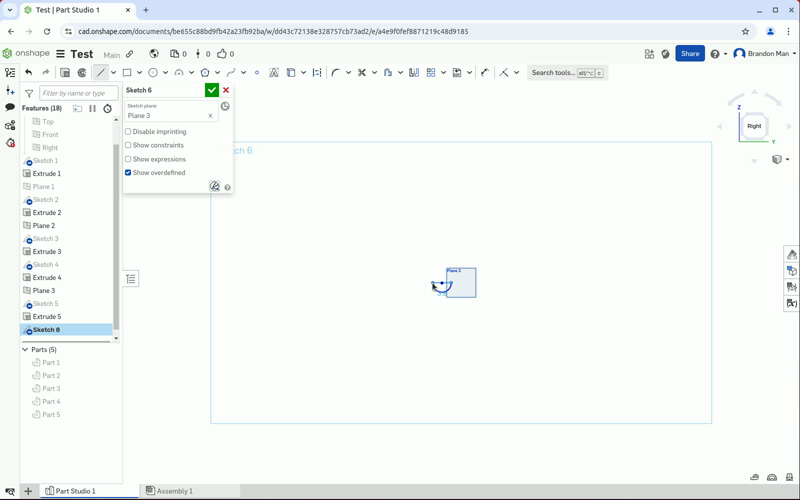
mouse_move(434, 287)
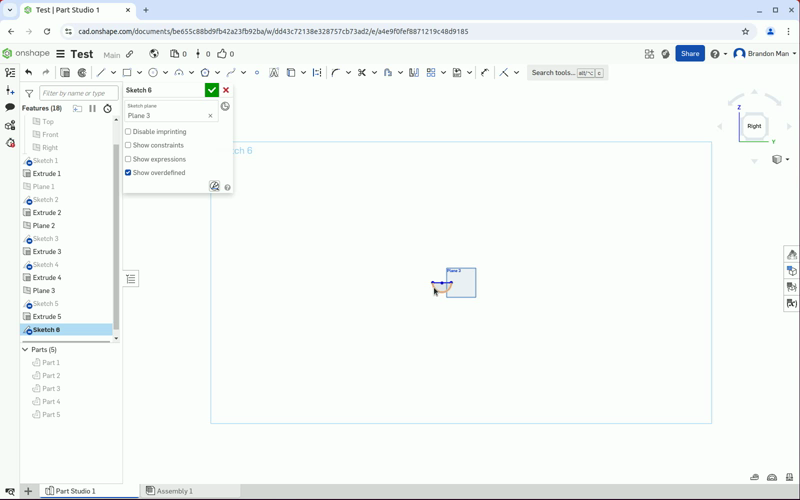
scroll(6)
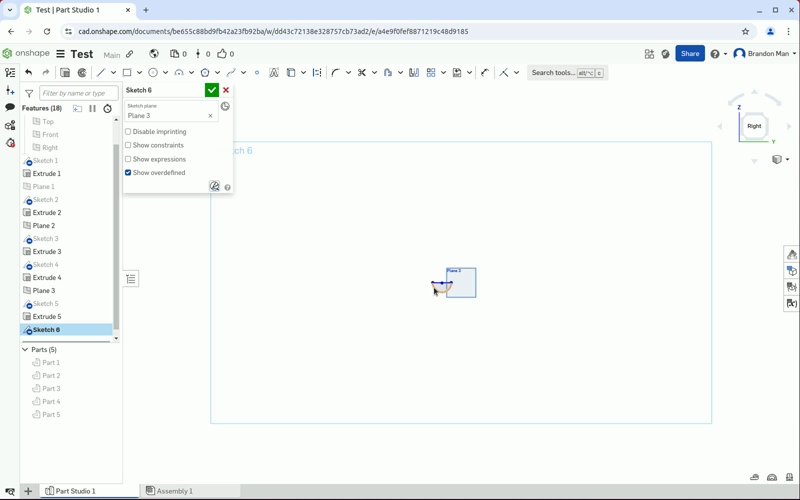
scroll(6)
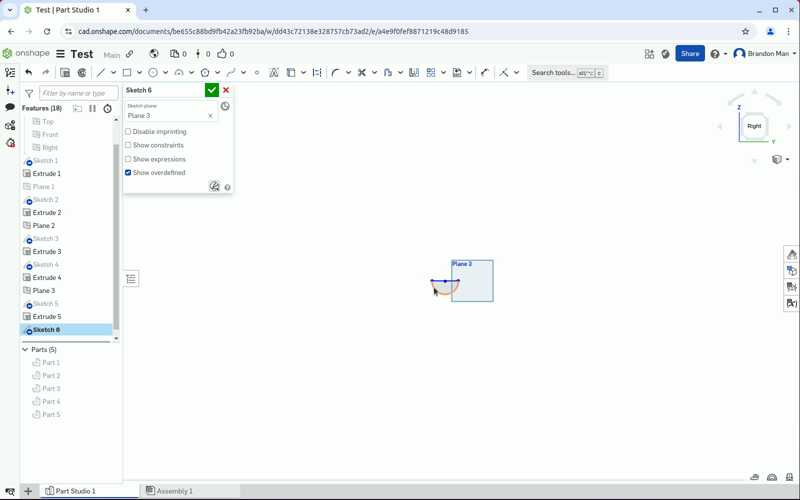
scroll(6)
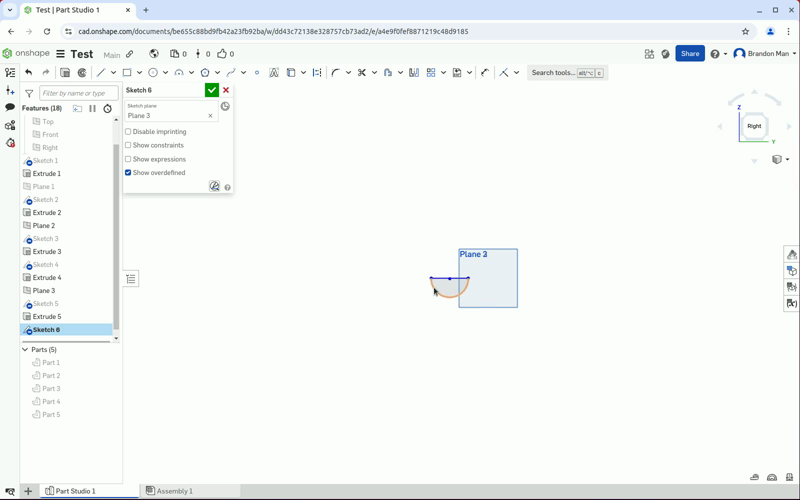
scroll(6)
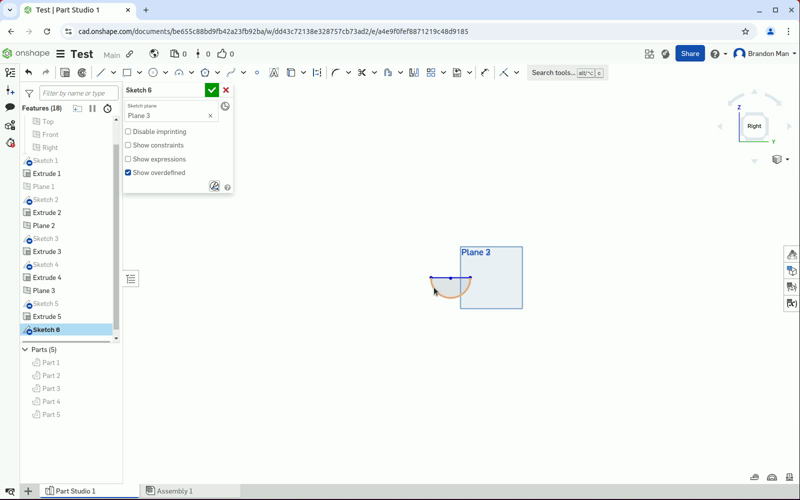
scroll(6)
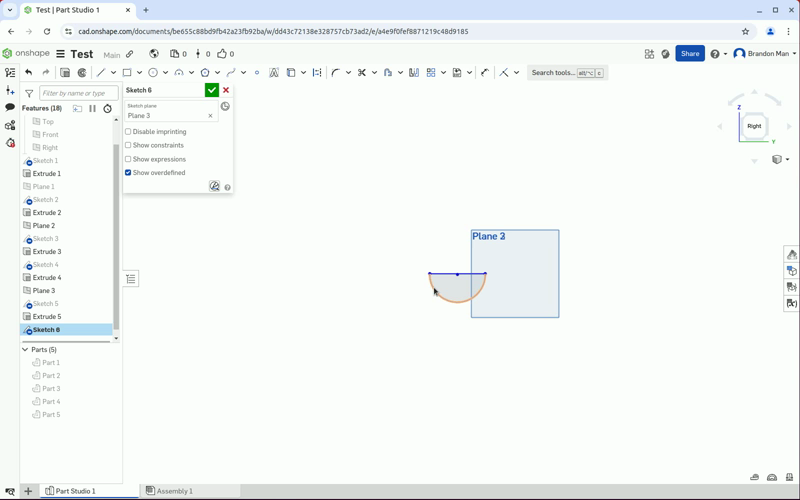
scroll(6)
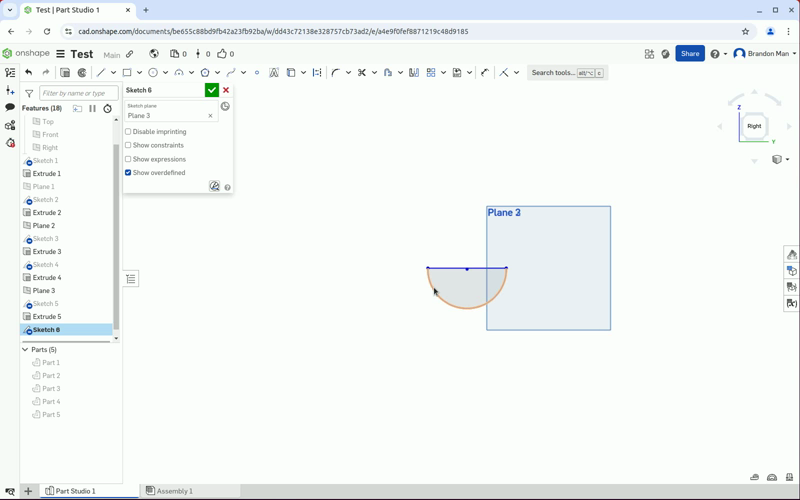
scroll(6)
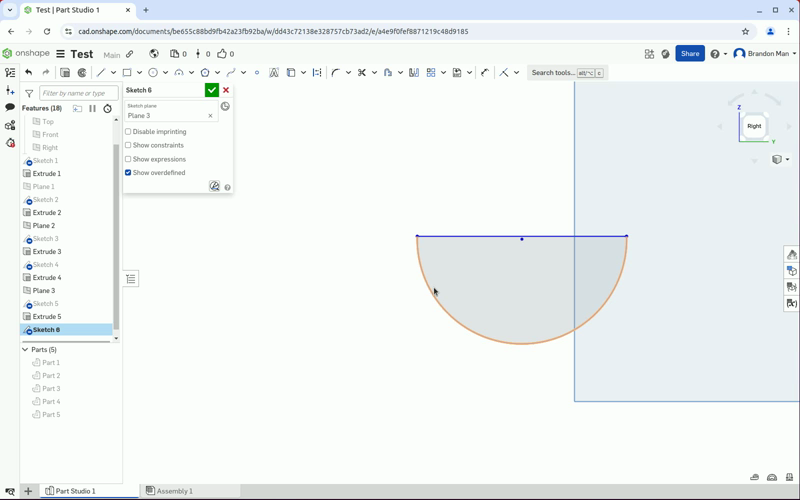
click(434, 287)
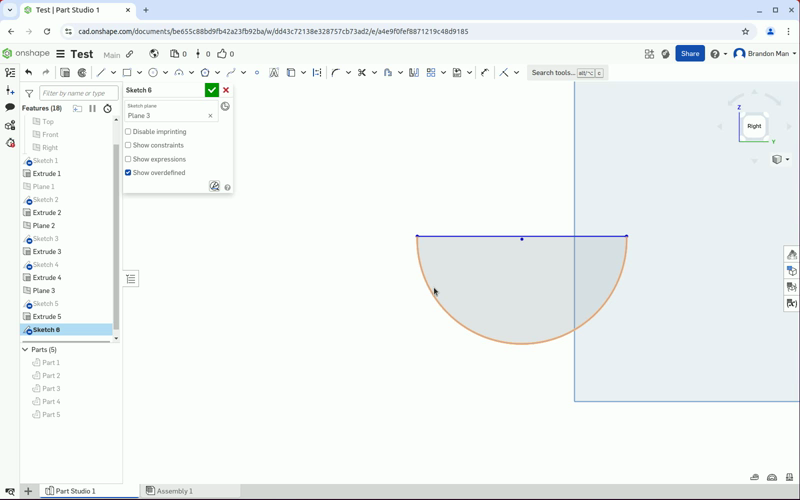
scroll(-6)
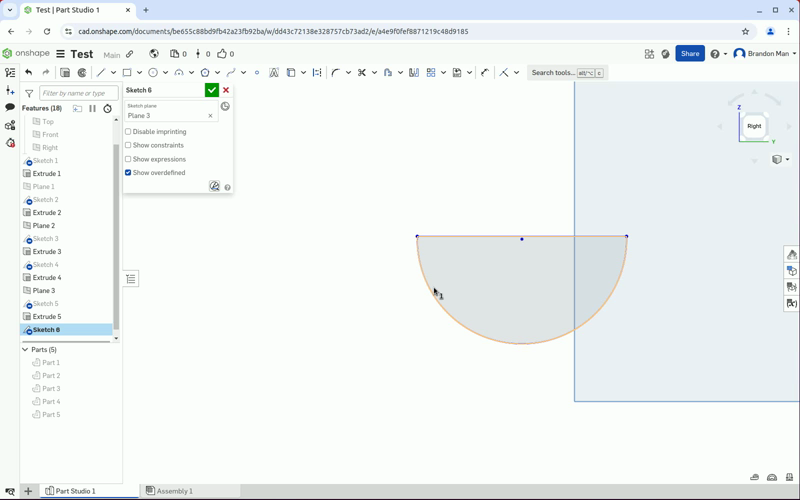
scroll(-6)
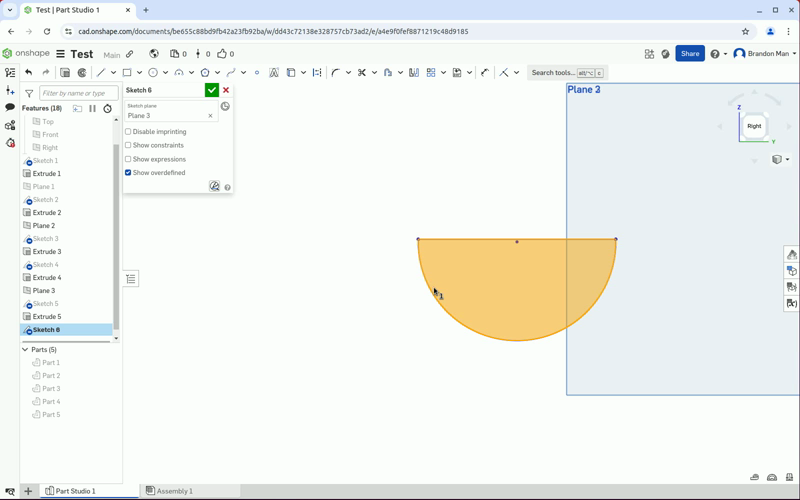
scroll(-6)
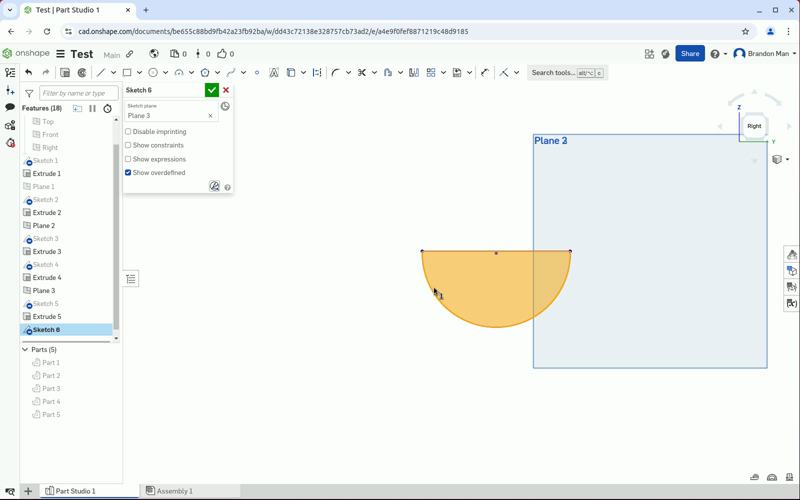
scroll(-6)
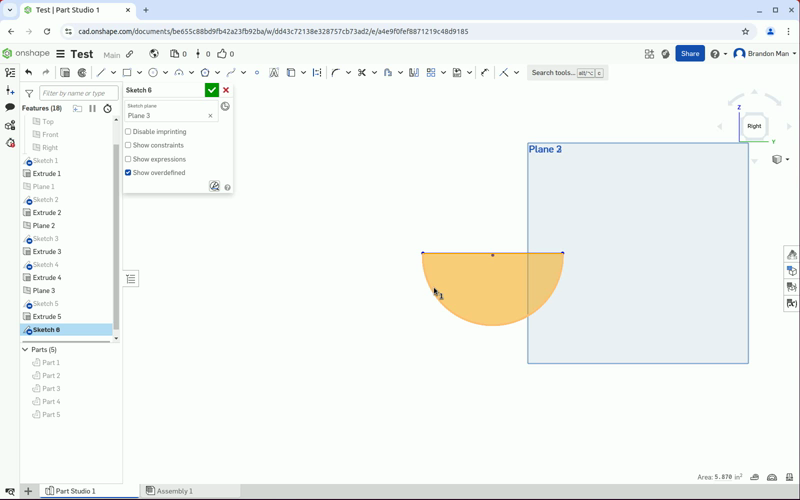
scroll(-6)
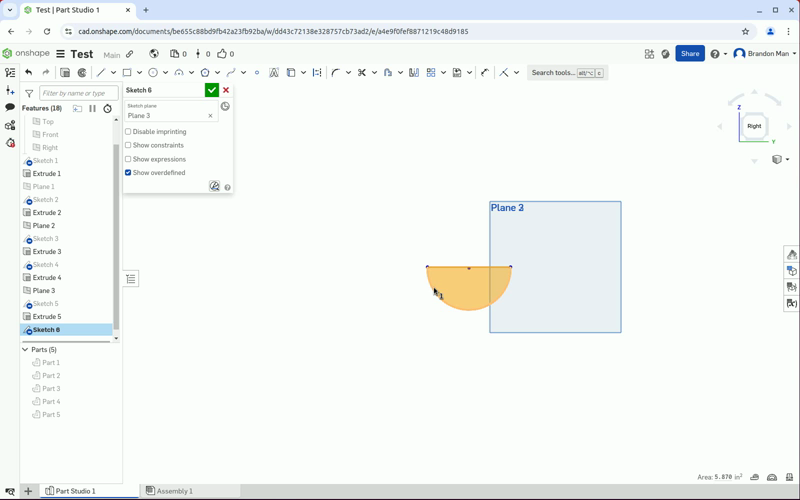
scroll(-6)
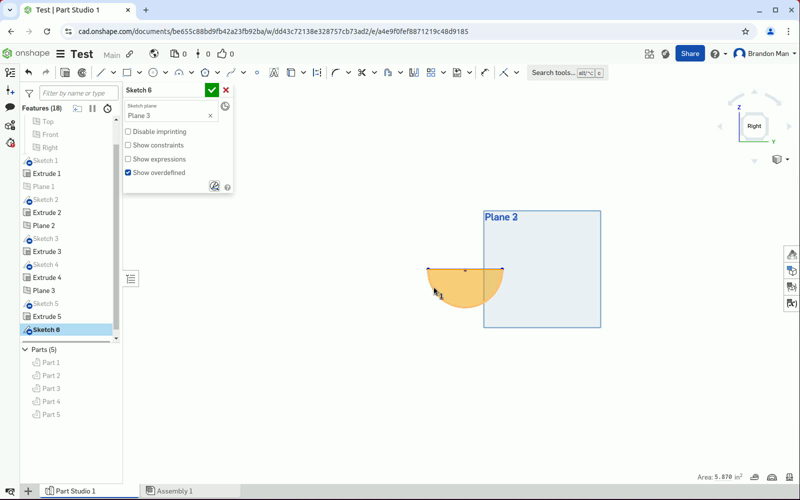
scroll(-6)
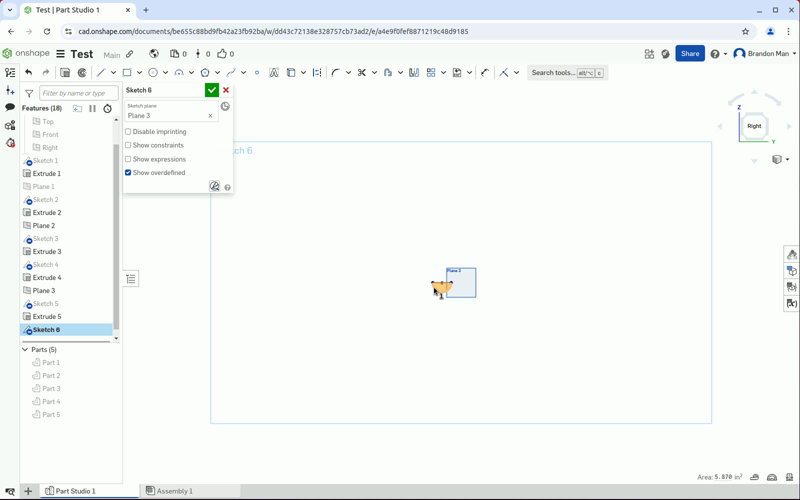
mouse_move(73, 352)
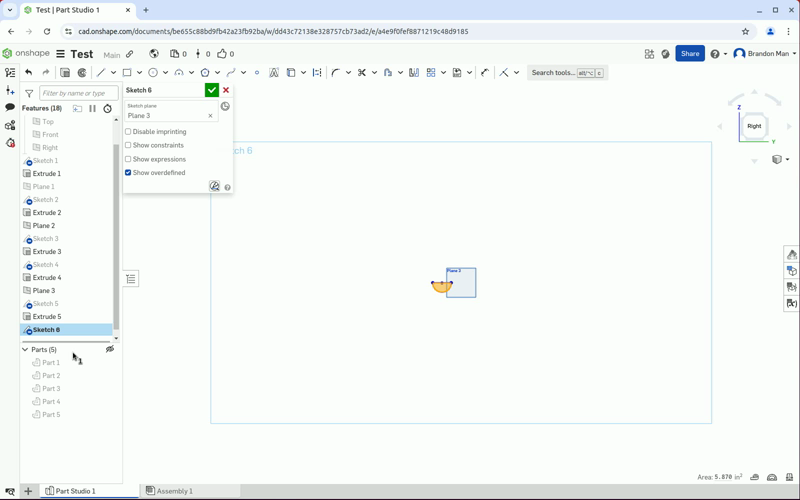
key(shift+y)
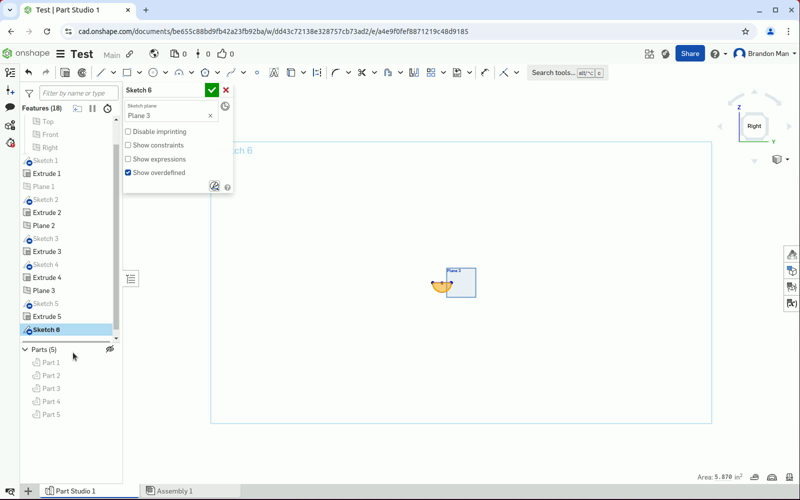
key(shift+e)
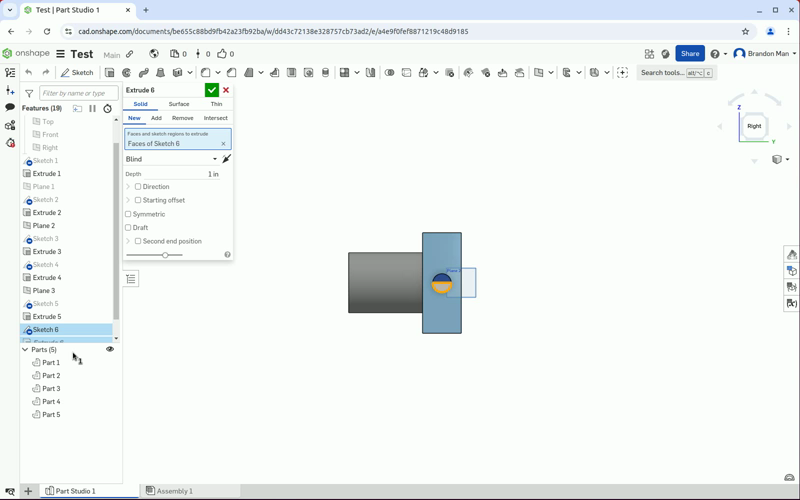
mouse_move(143, 106)
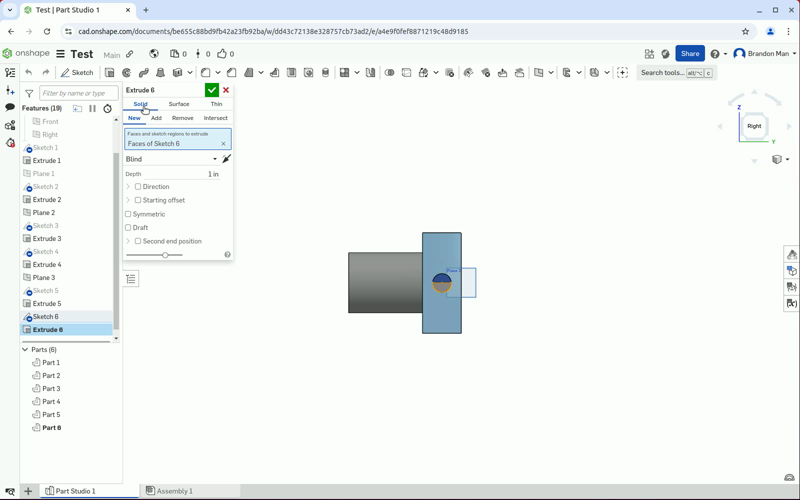
click(143, 106)
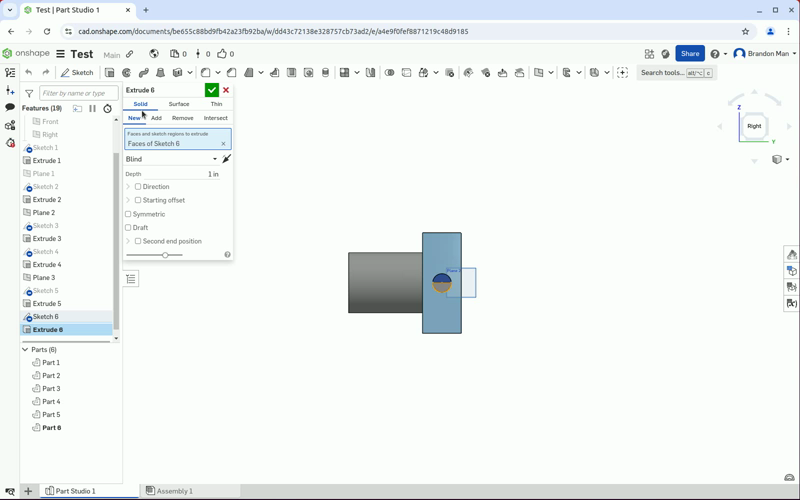
mouse_move(137, 120)
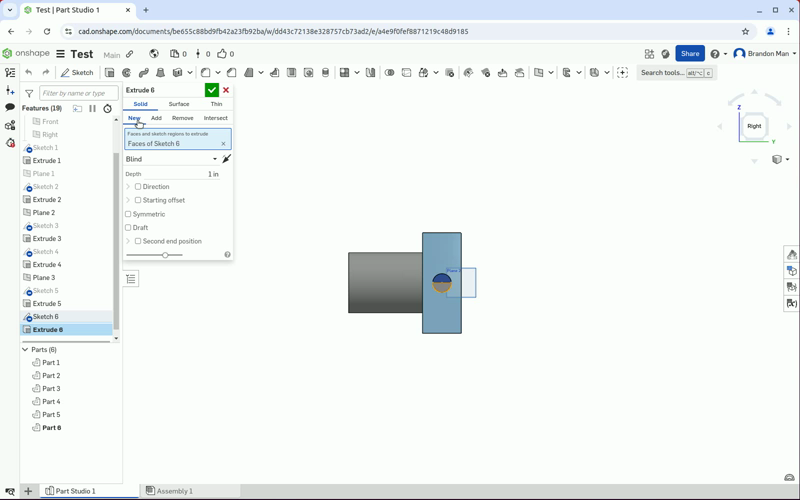
click(137, 120)
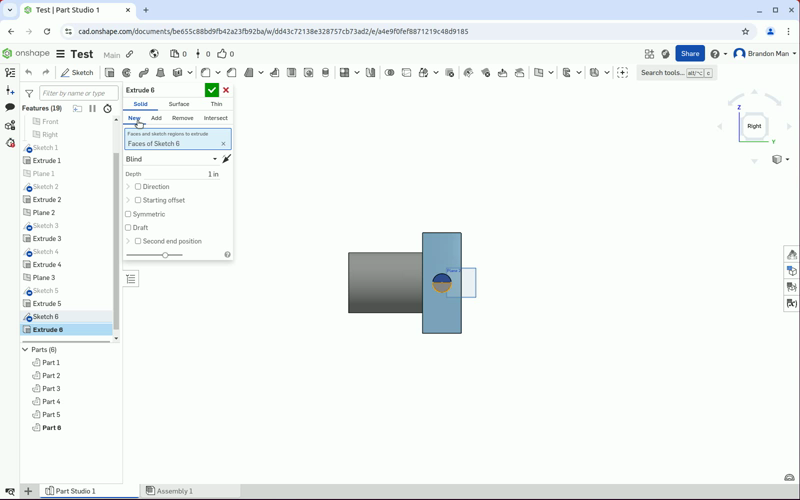
key(tab, 4)
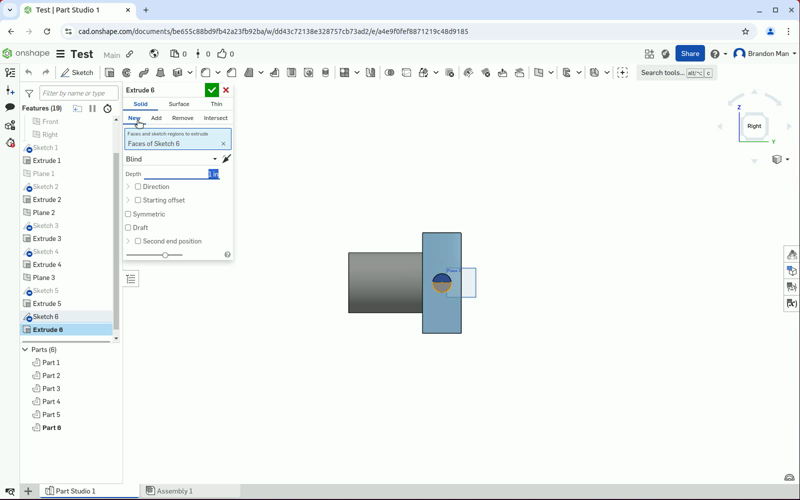
text(0.722)
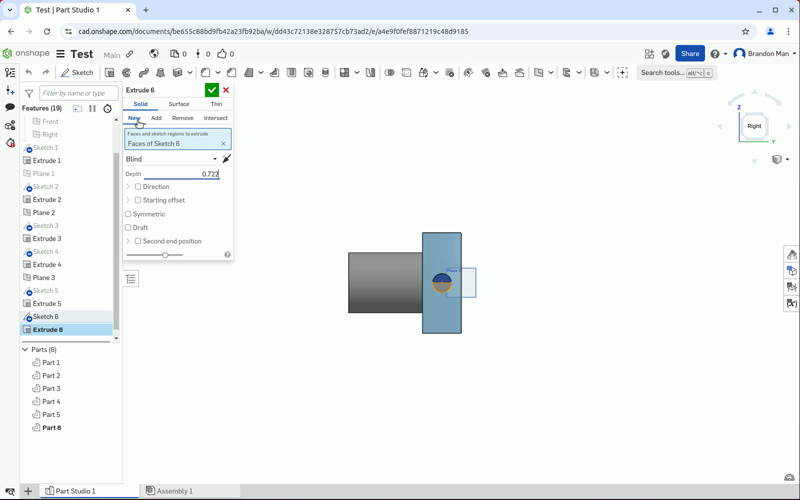
key(enter)
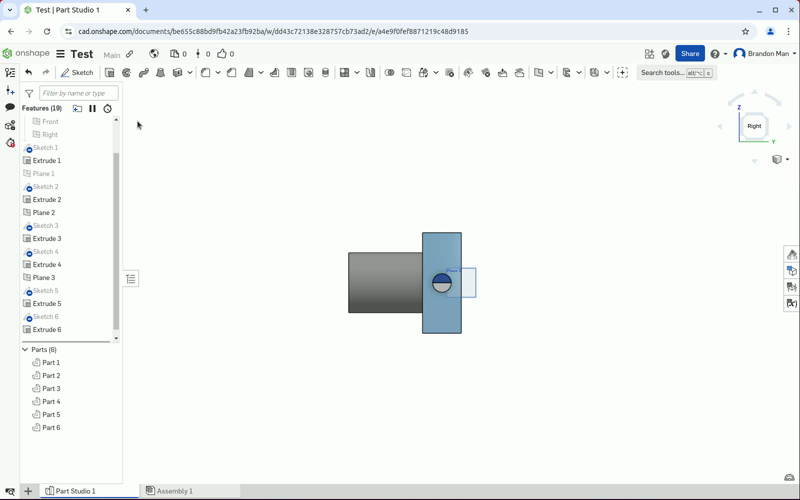
key(shift+h)
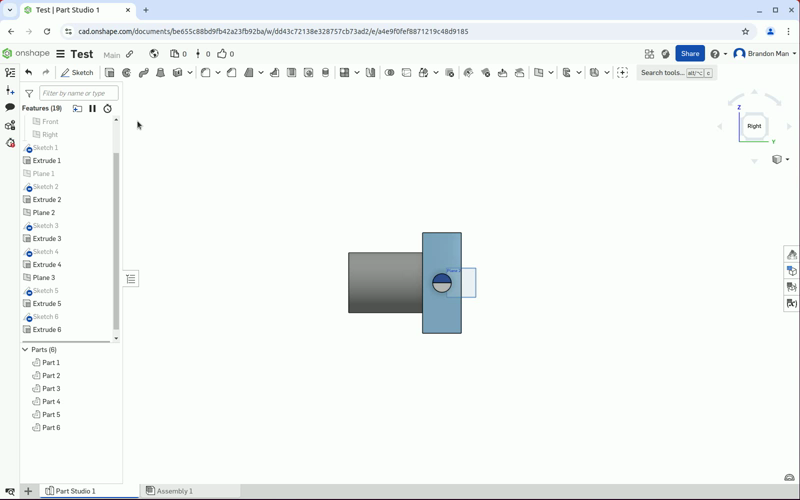
key(shift+h)
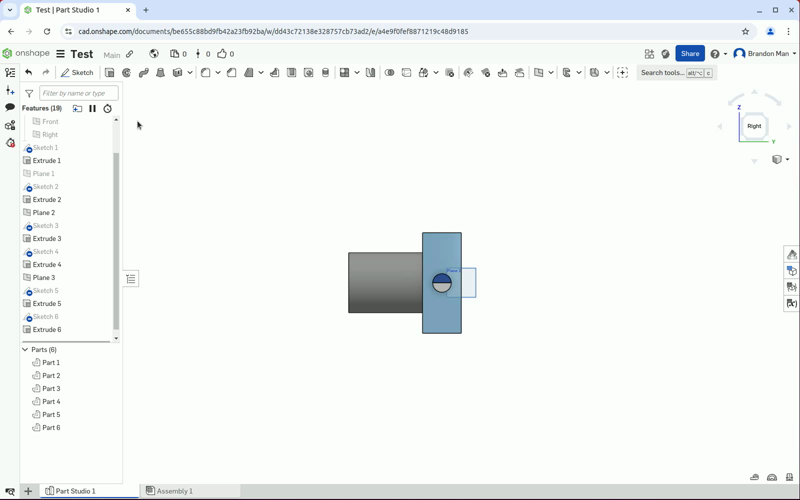
mouse_move(69, 150)
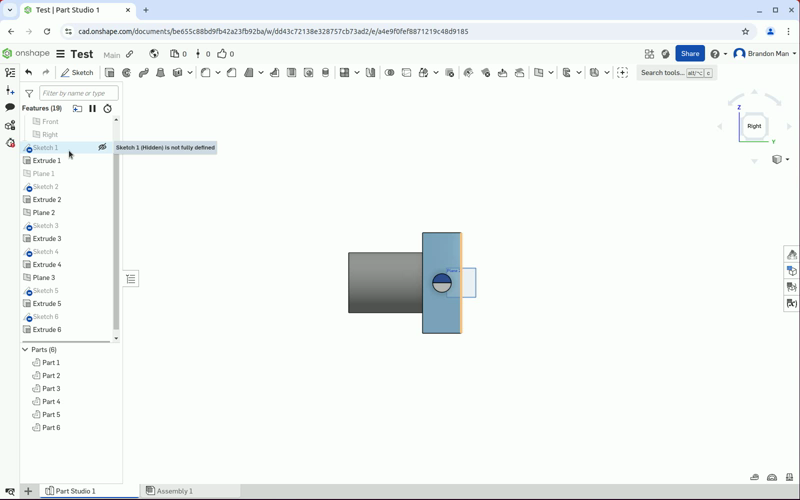
click(69, 150)
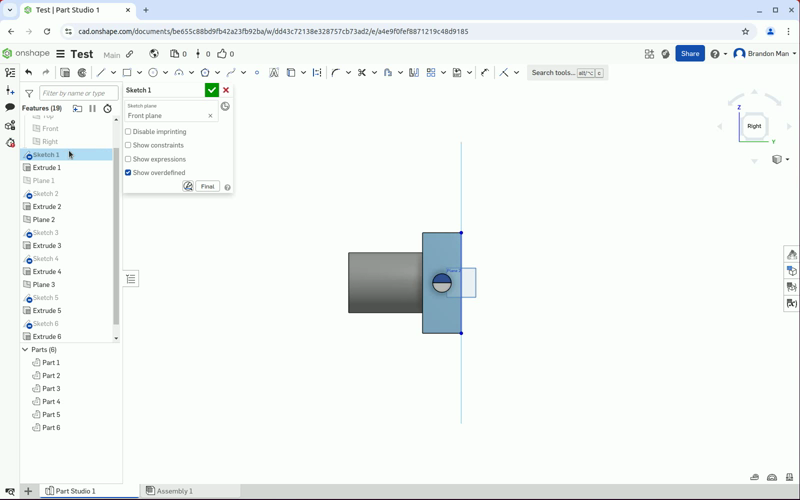
mouse_move(229, 92)
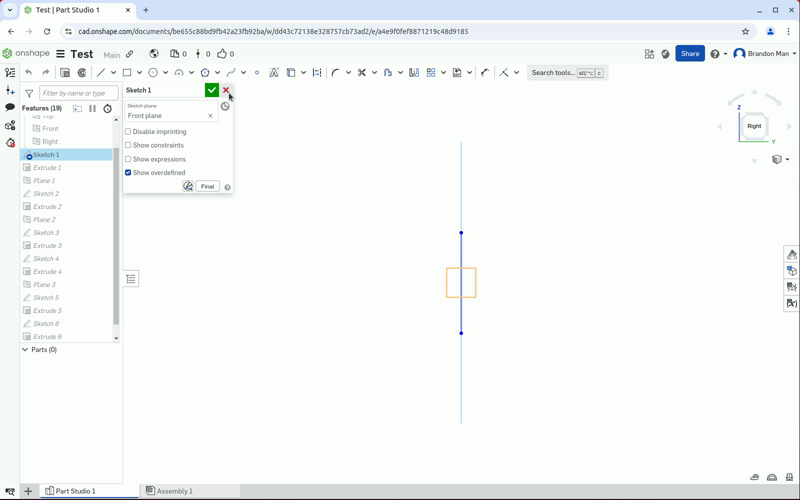
click(229, 92)
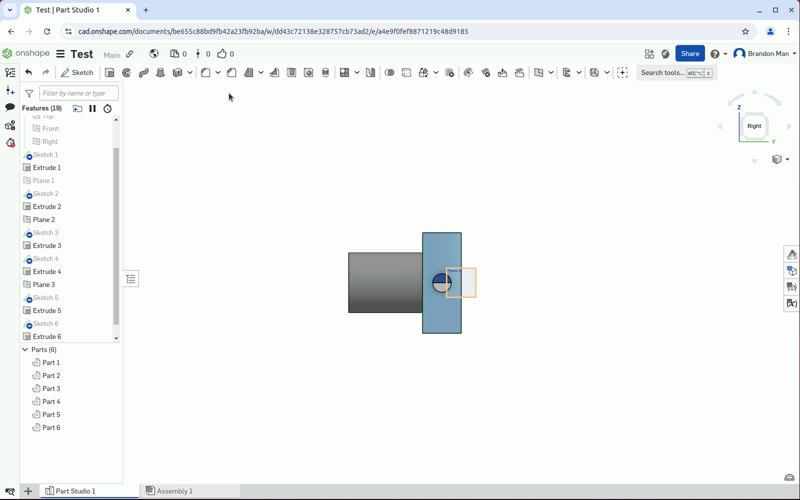
mouse_move(541, 75)
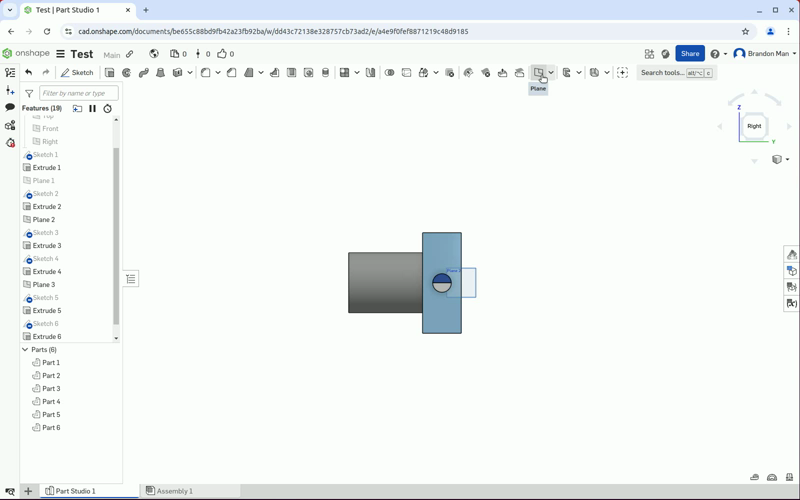
click(541, 75)
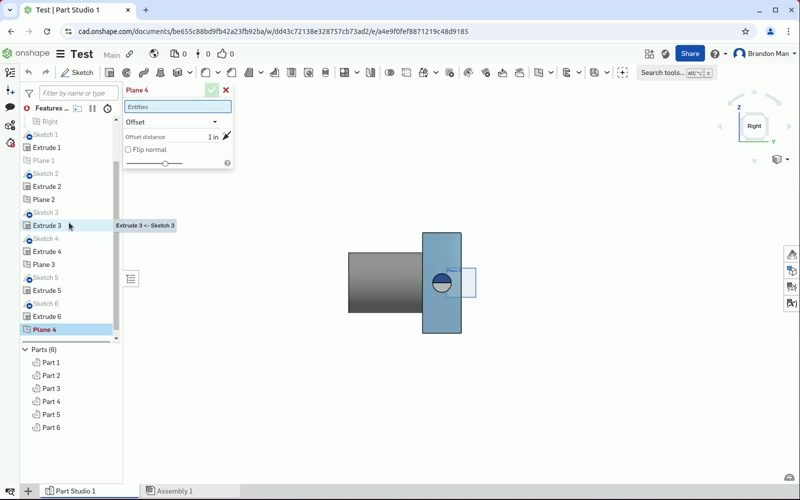
scroll(3)
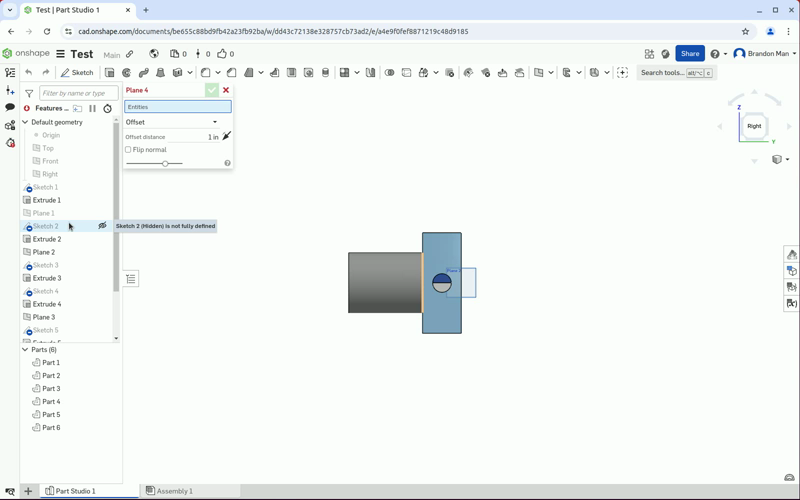
mouse_move(69, 176)
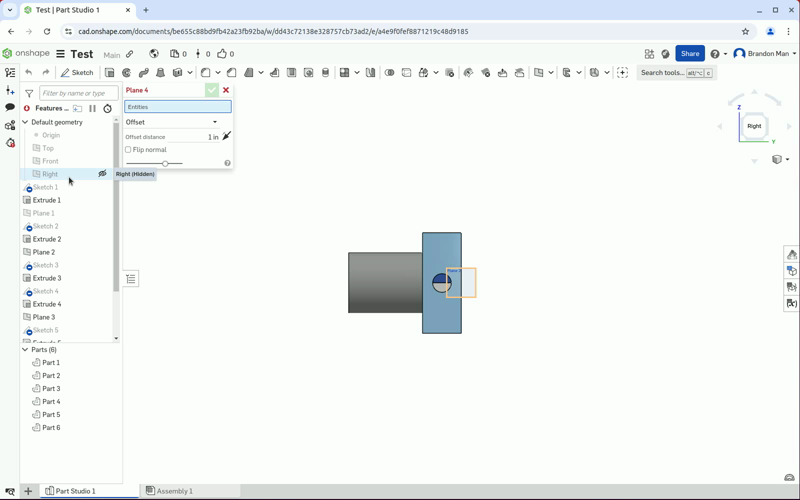
click(69, 176)
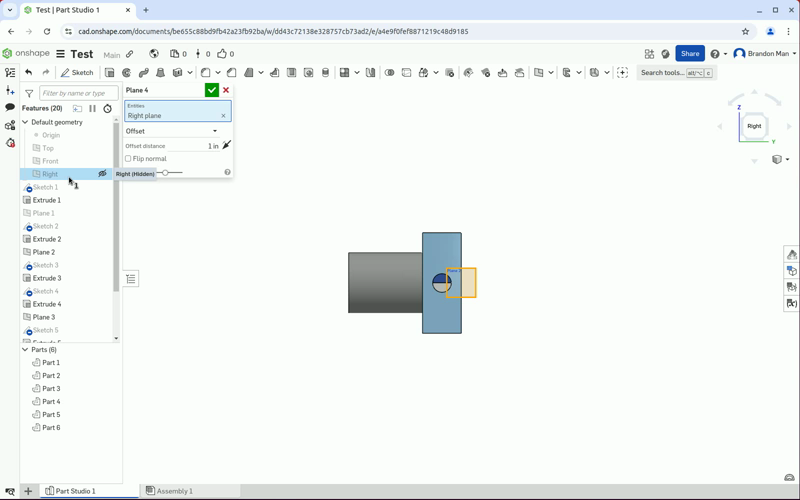
key(tab, 2)
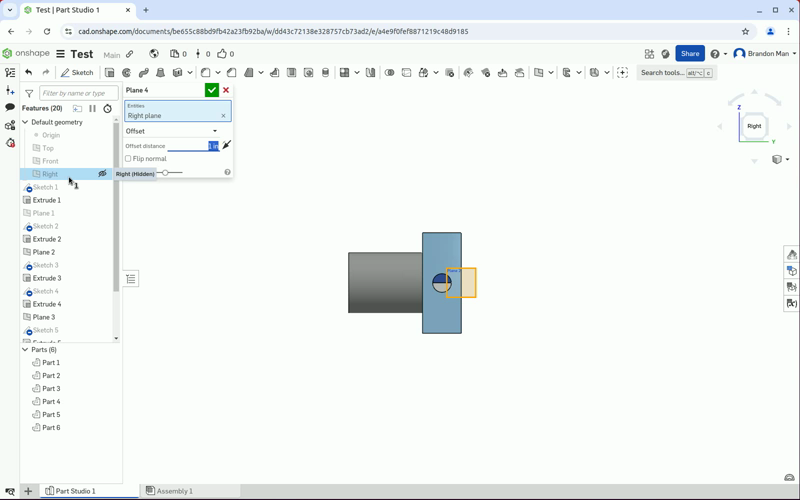
text(11.061)
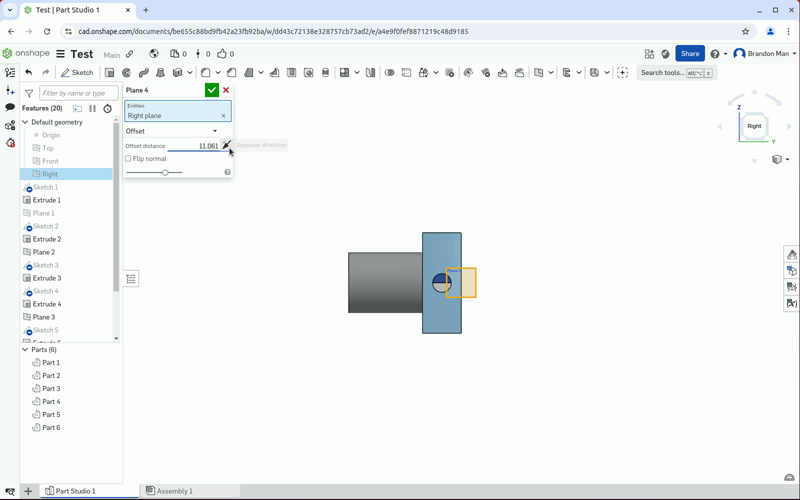
mouse_move(229, 147)
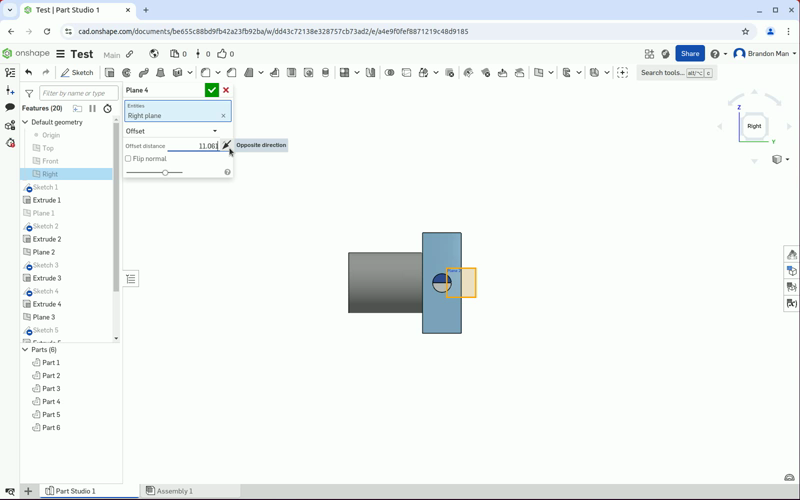
click(229, 147)
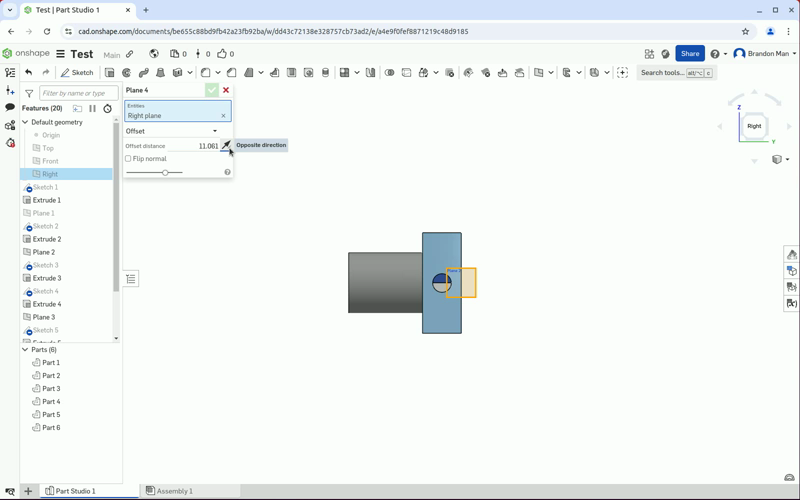
key(enter, 2)
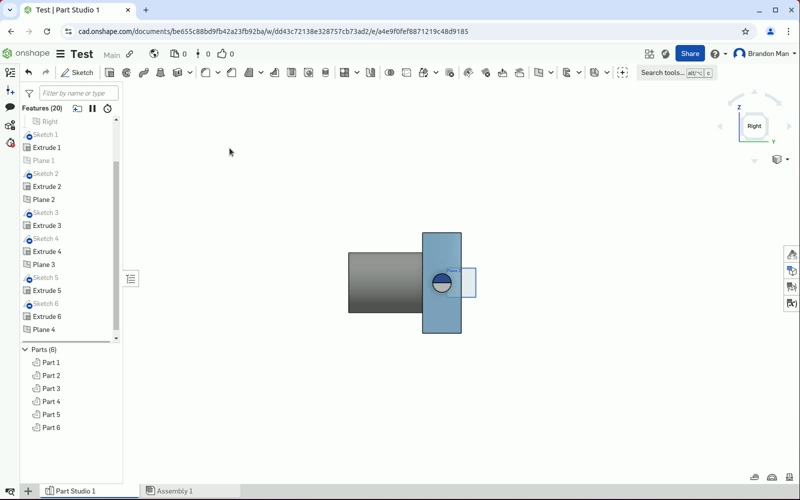
key(shift+s)
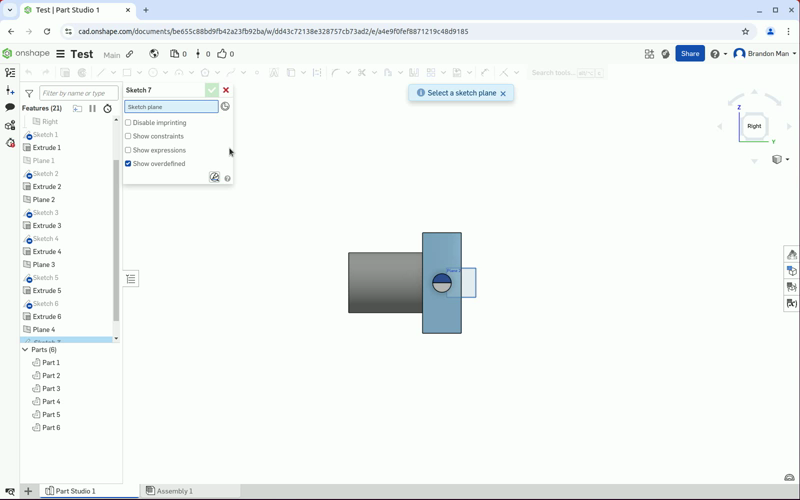
mouse_move(69, 319)
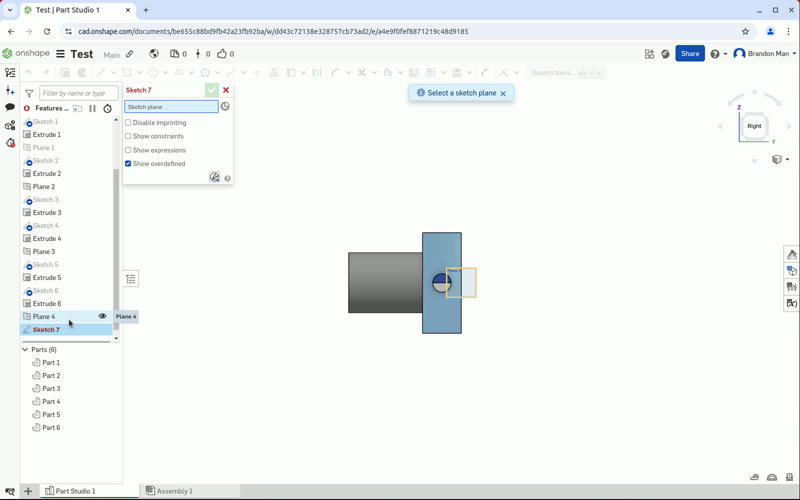
click(69, 319)
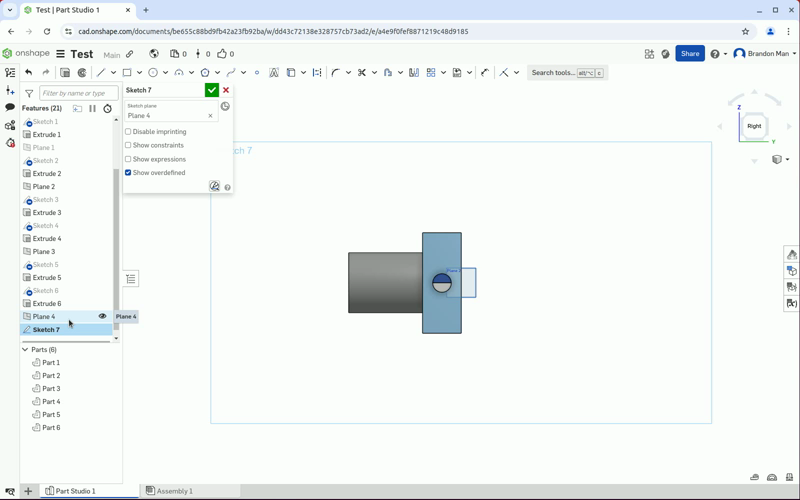
mouse_move(73, 352)
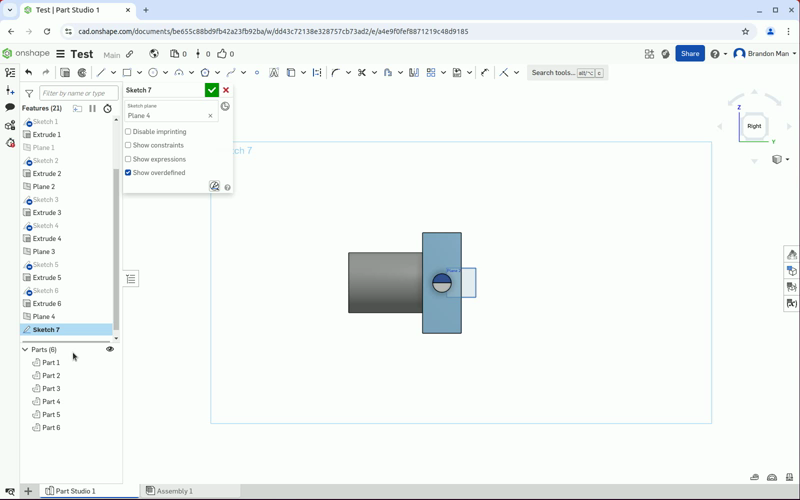
key(y)
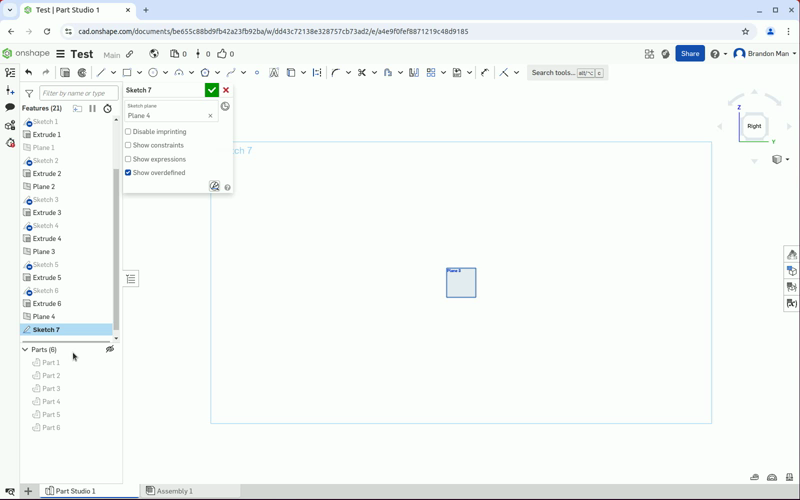
key(c)
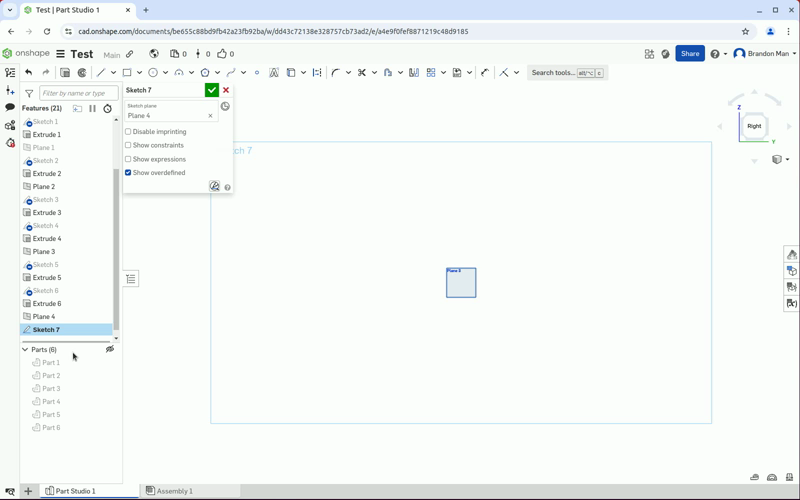
key_down(shift)
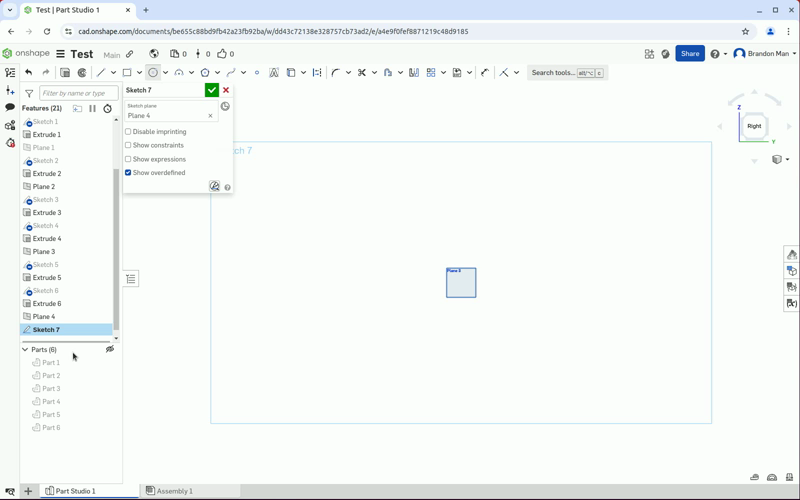
mouse_move(441, 282)
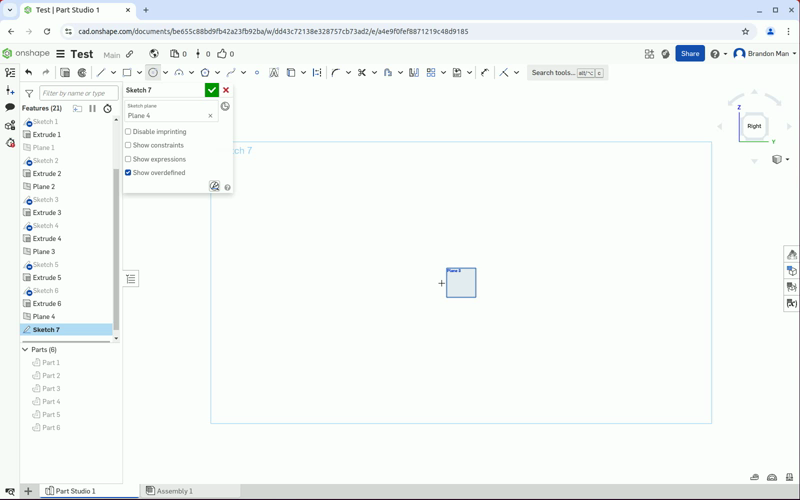
click(441, 282)
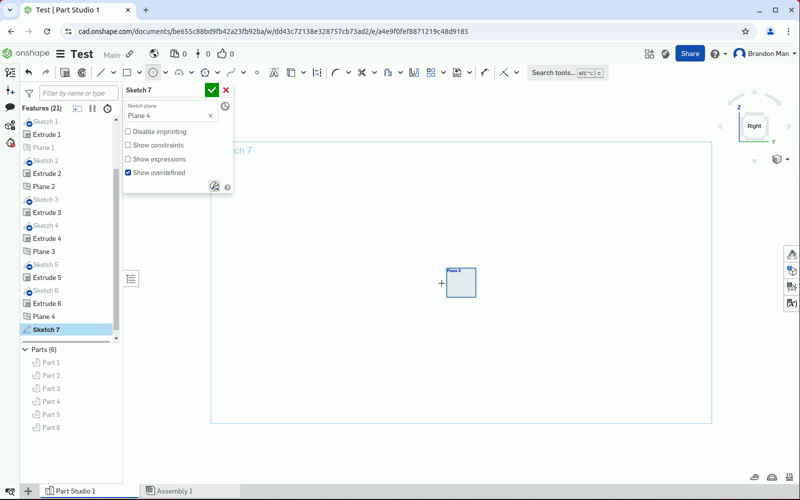
key_up(shift)
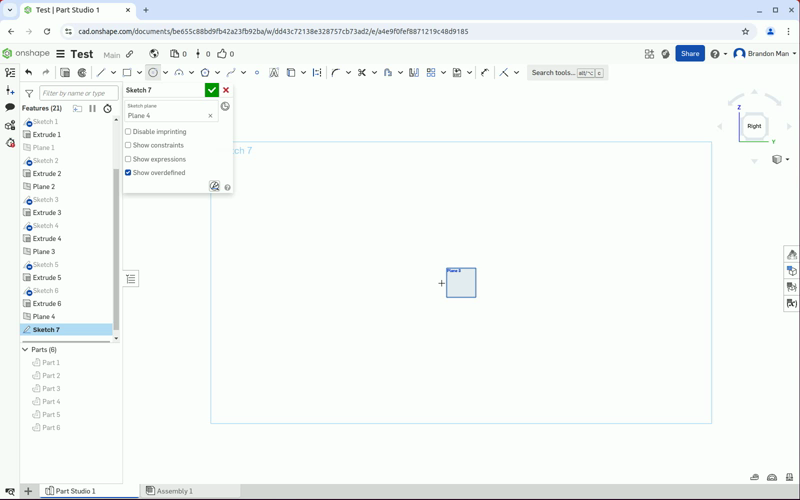
mouse_move(448, 282)
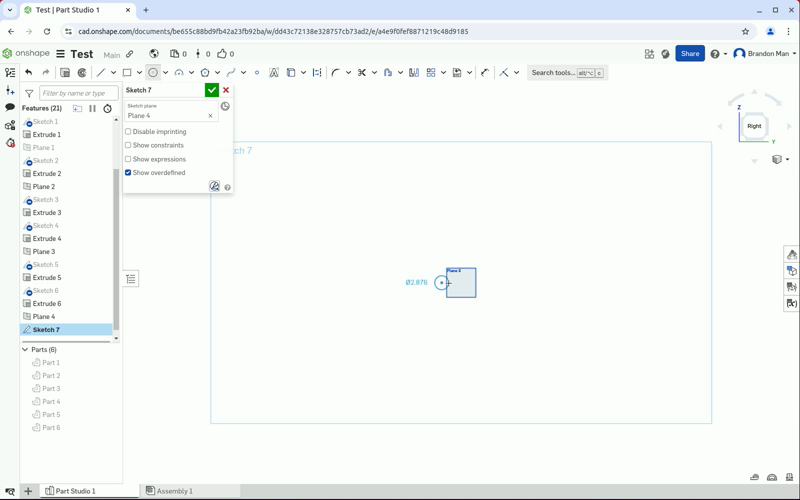
click(448, 282)
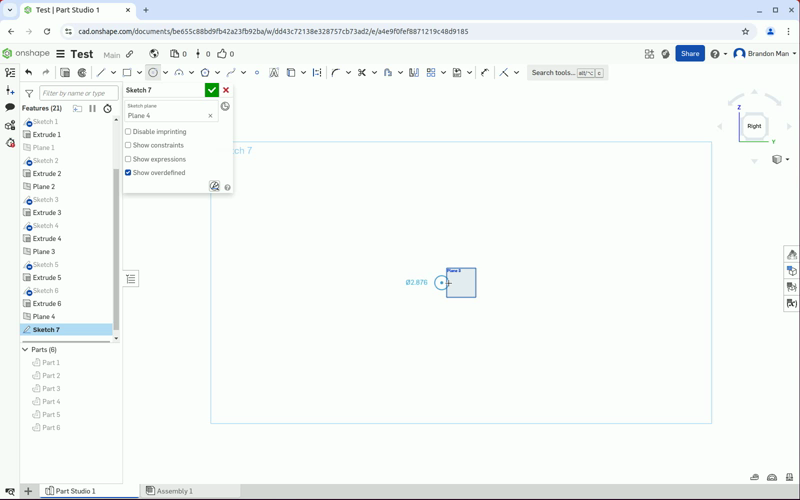
key(esc)
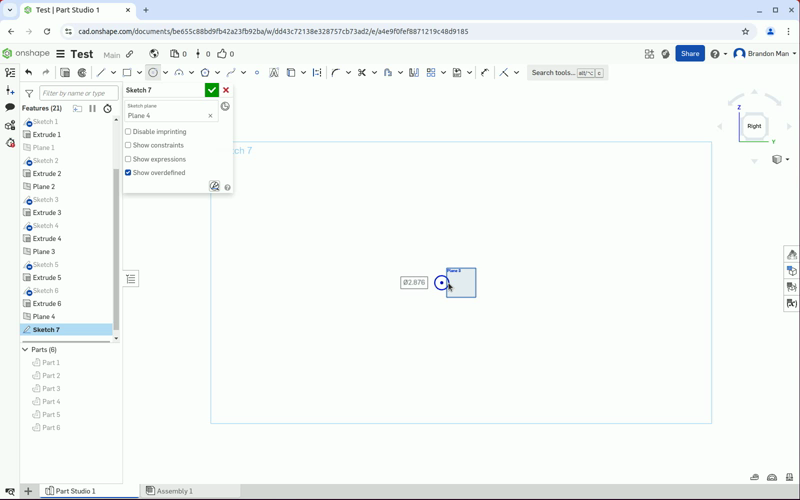
mouse_move(441, 276)
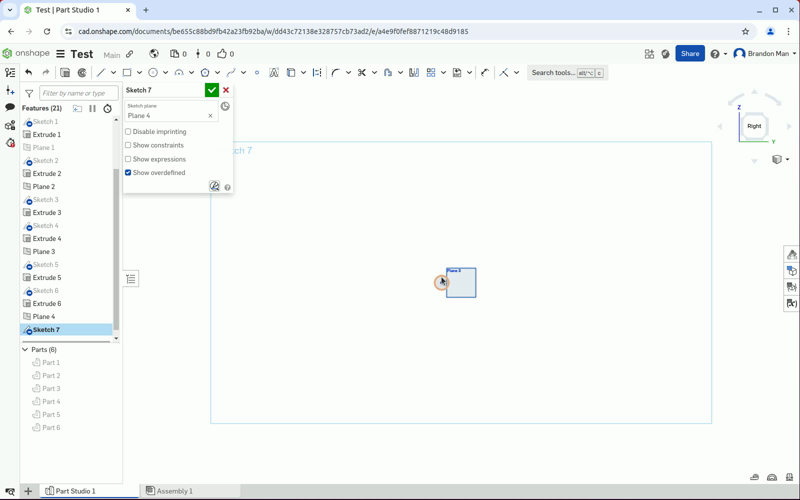
scroll(6)
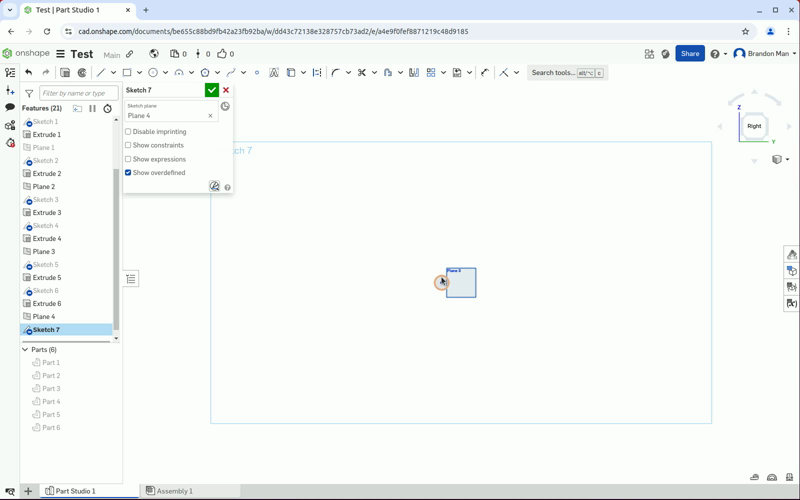
scroll(6)
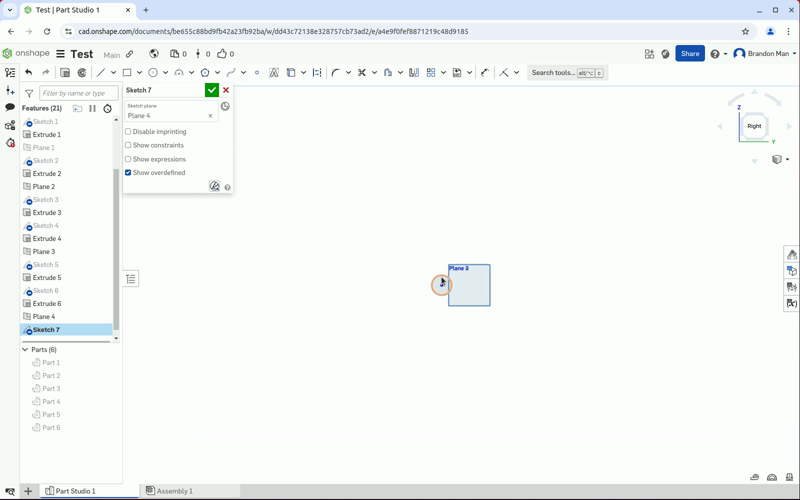
scroll(6)
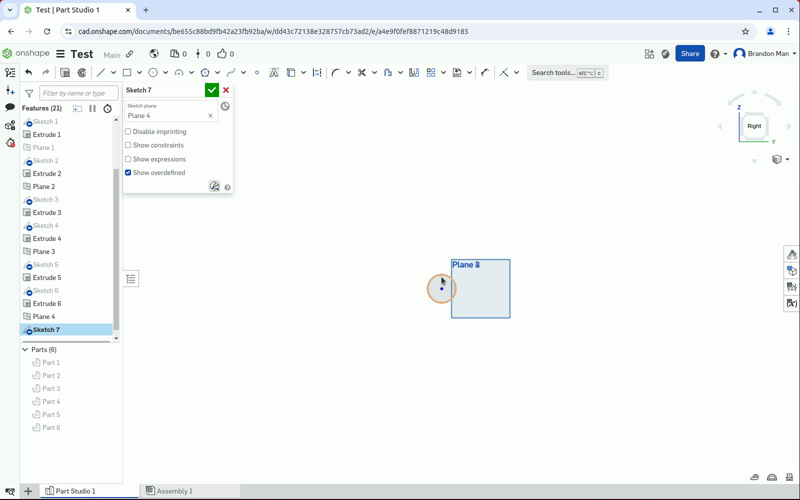
scroll(6)
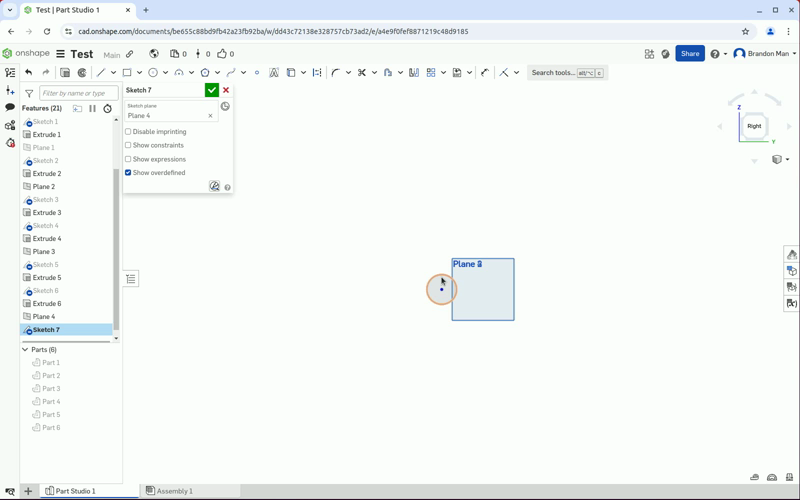
scroll(6)
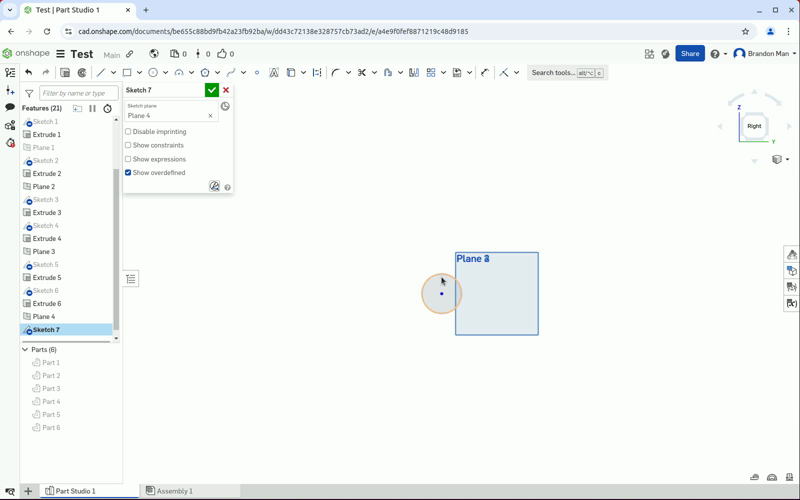
scroll(6)
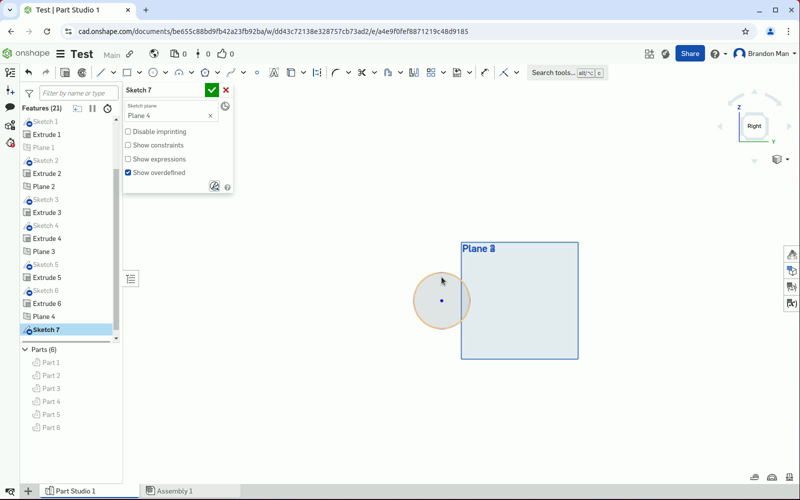
scroll(6)
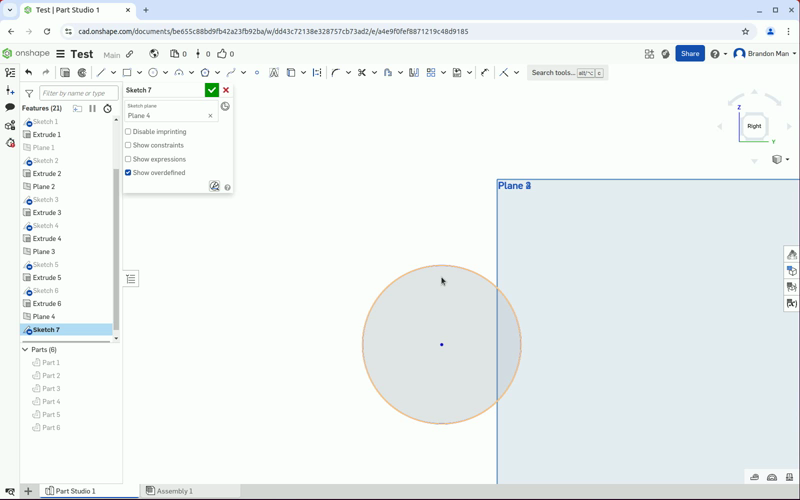
click(441, 276)
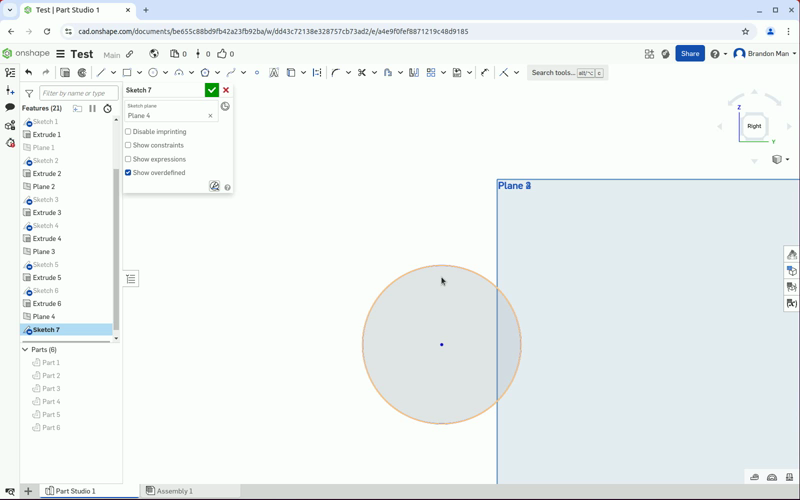
scroll(-6)
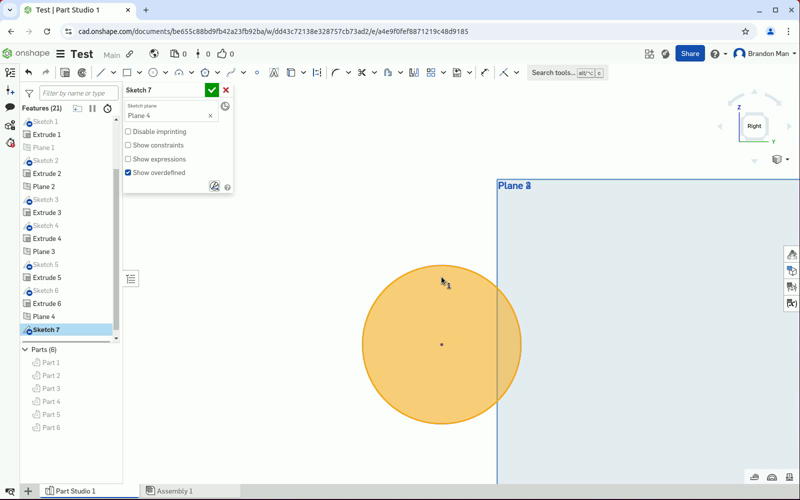
scroll(-6)
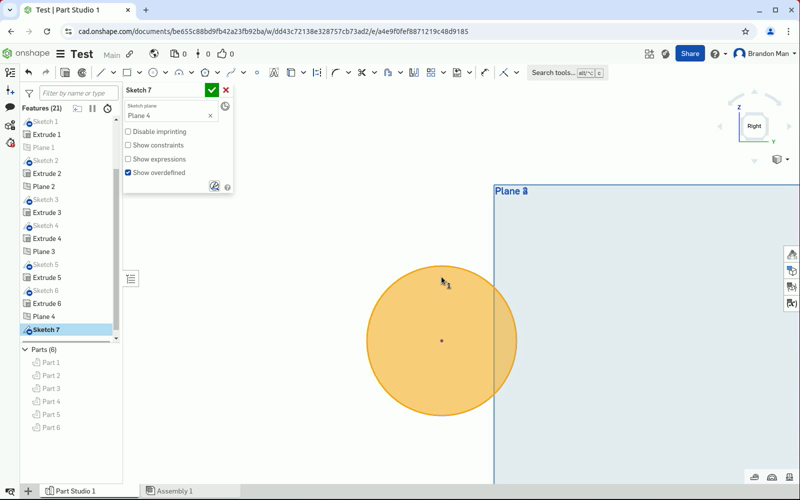
scroll(-6)
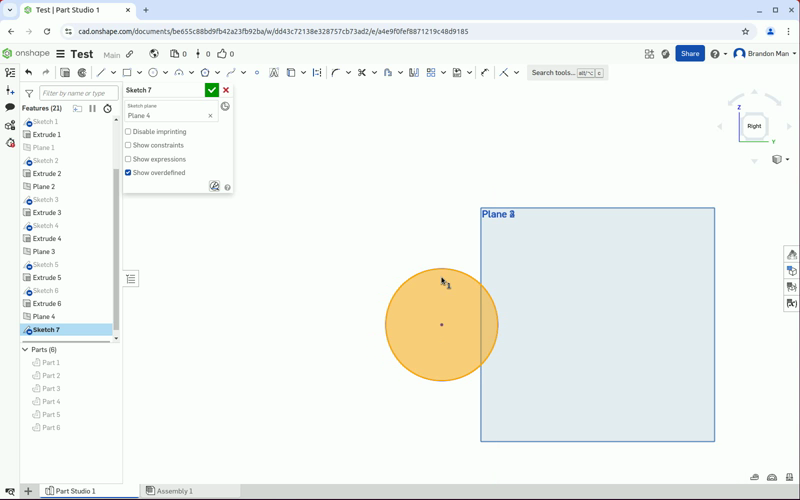
scroll(-6)
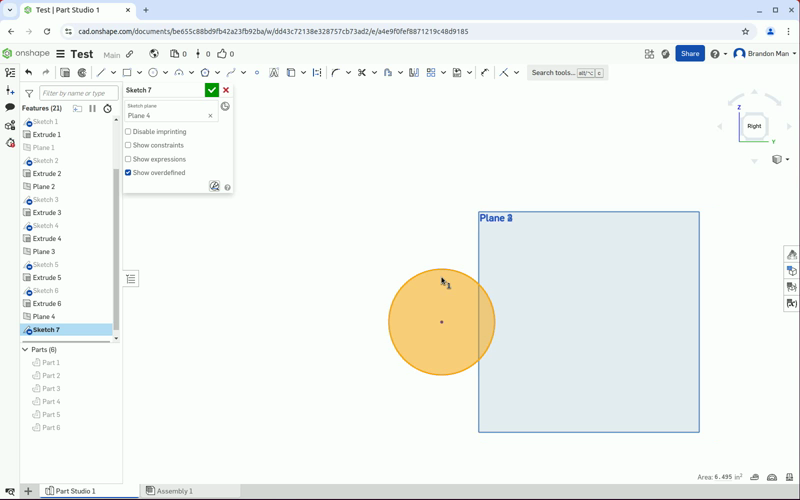
scroll(-6)
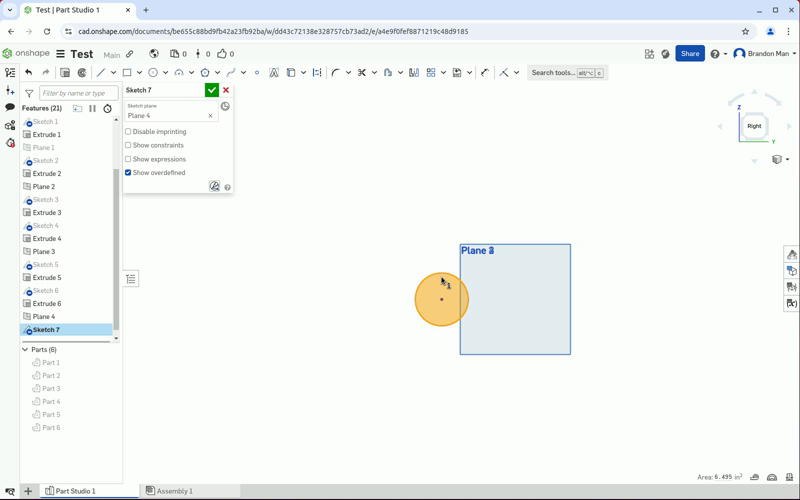
scroll(-6)
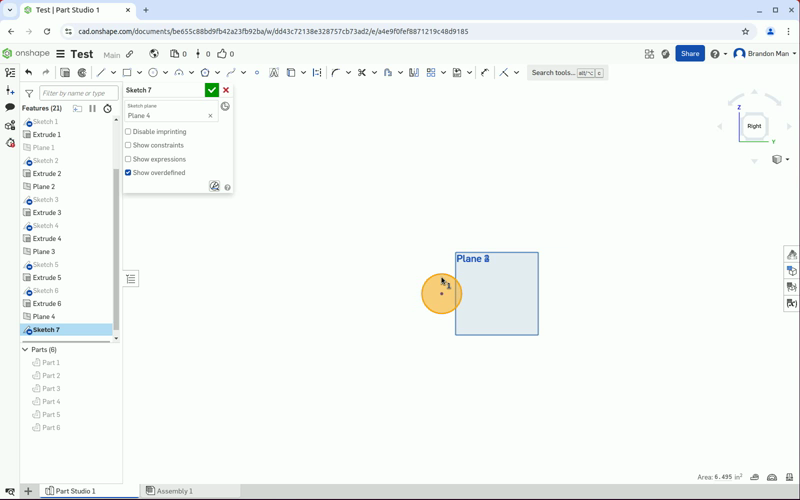
scroll(-6)
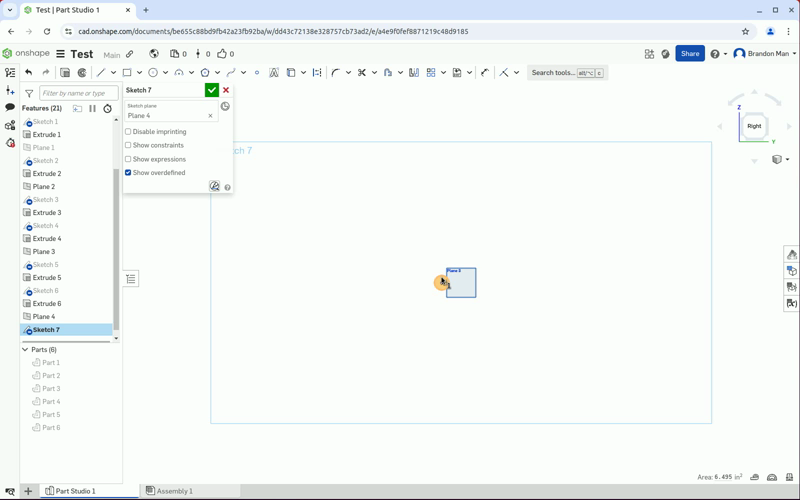
mouse_move(73, 352)
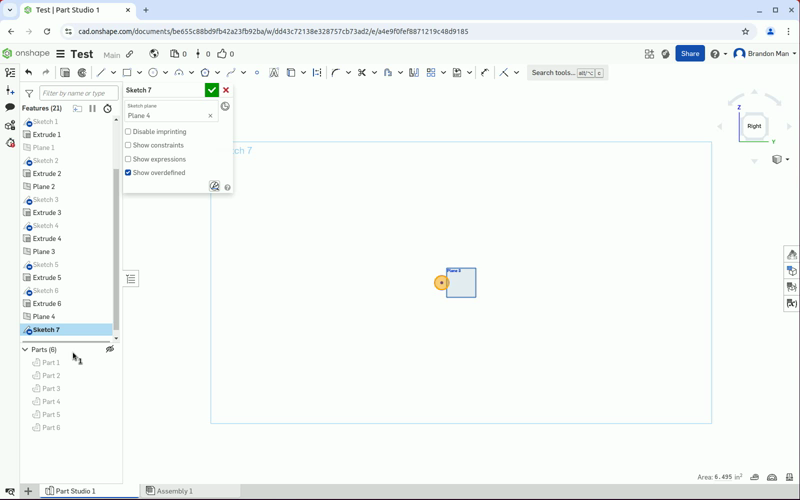
key(shift+y)
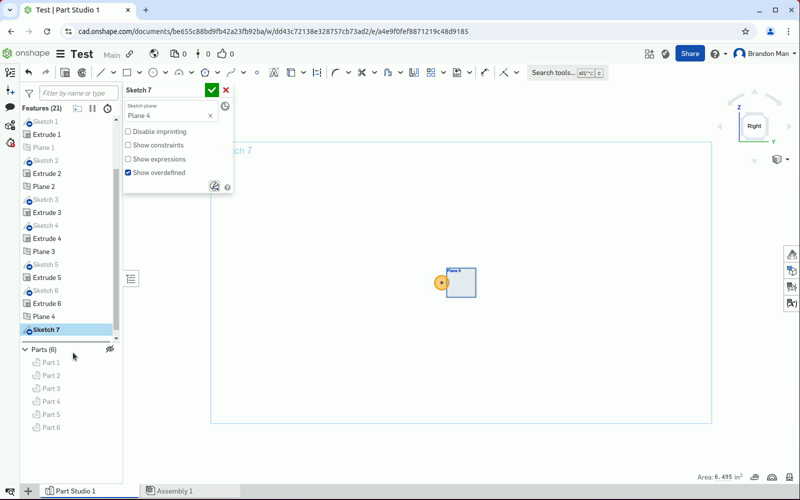
key(shift+e)
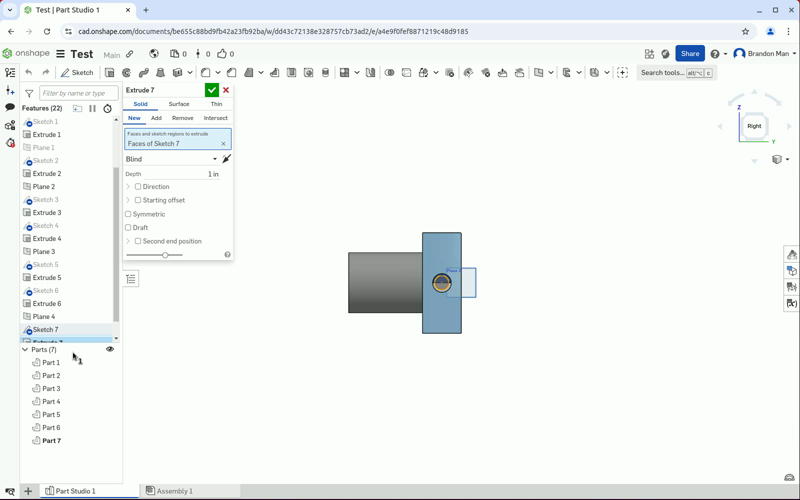
mouse_move(143, 106)
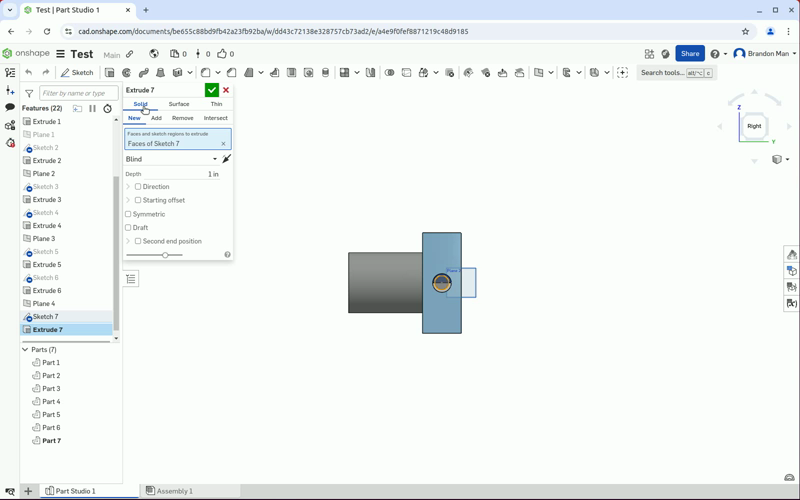
click(143, 106)
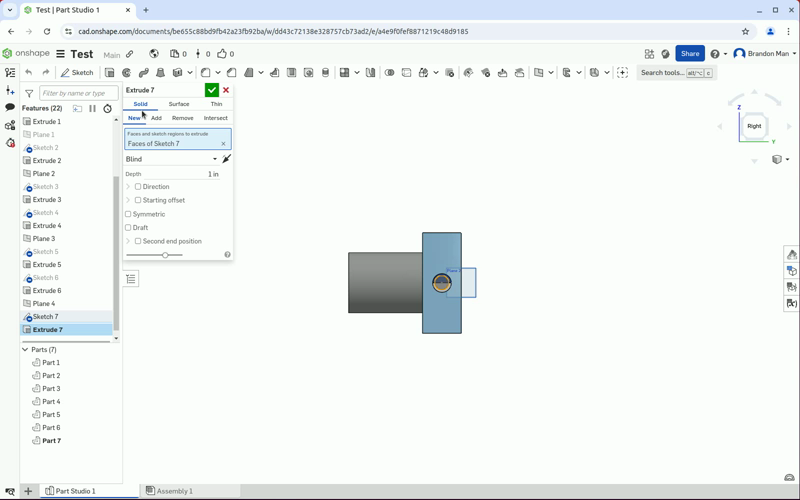
mouse_move(137, 120)
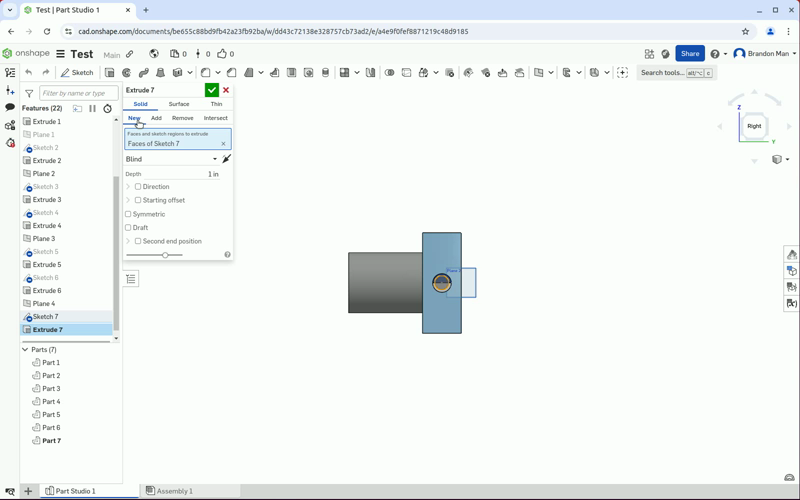
click(137, 120)
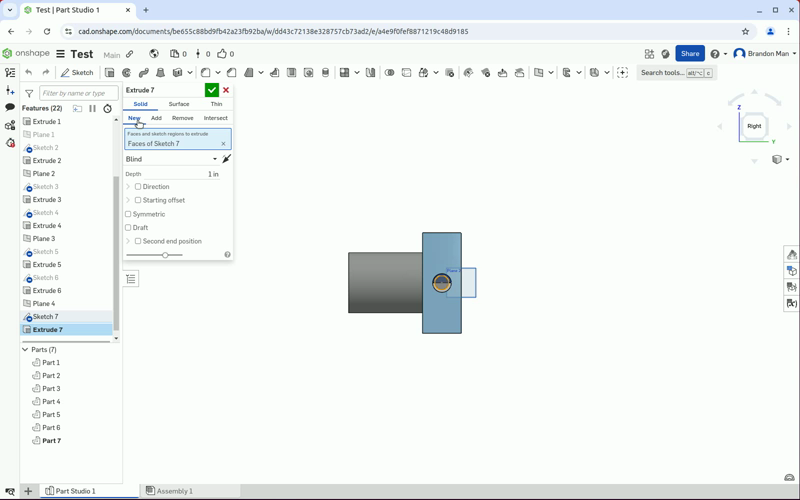
key(tab, 4)
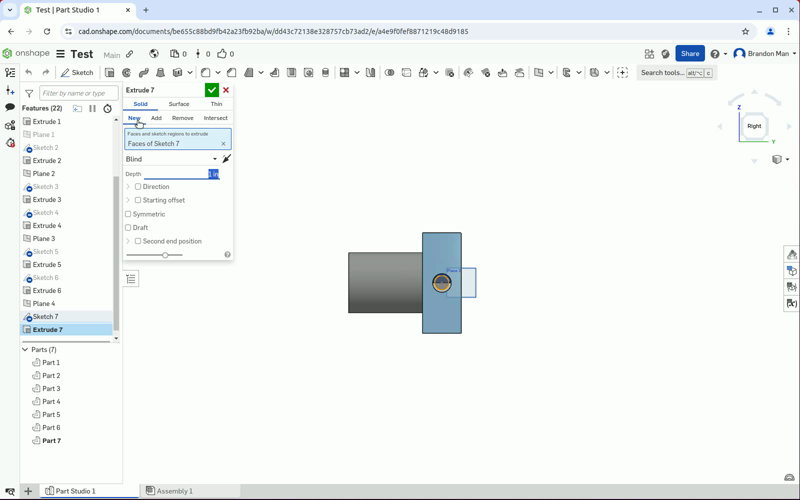
text(0.722)
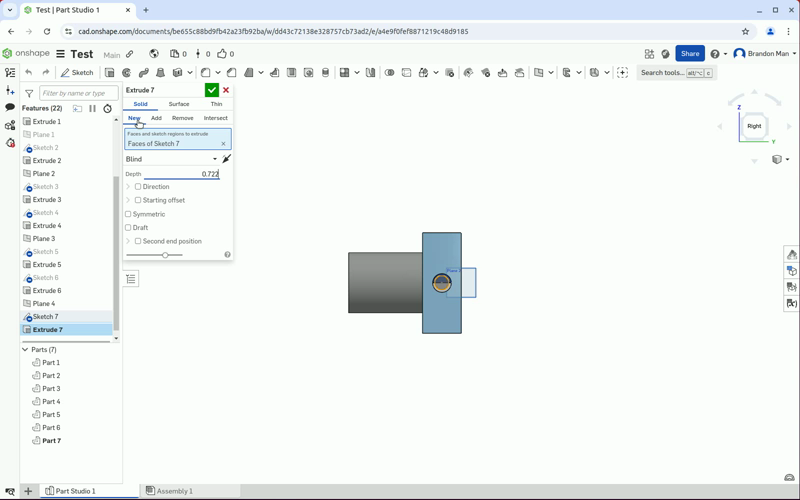
key(enter)
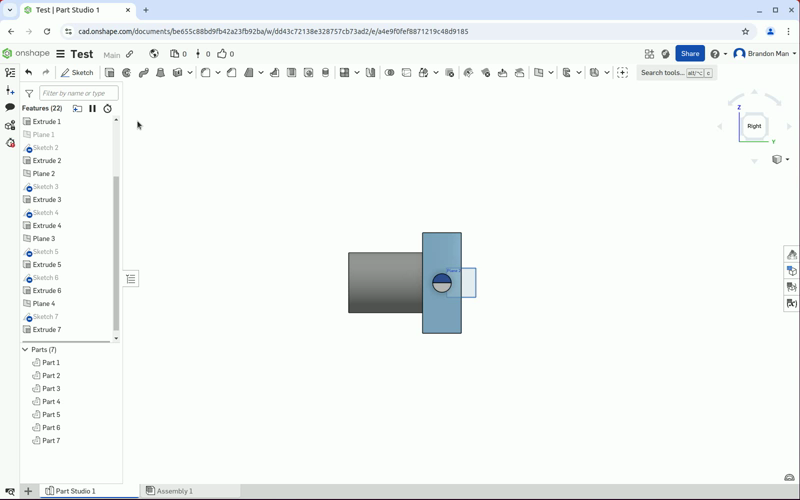
key(shift+h)
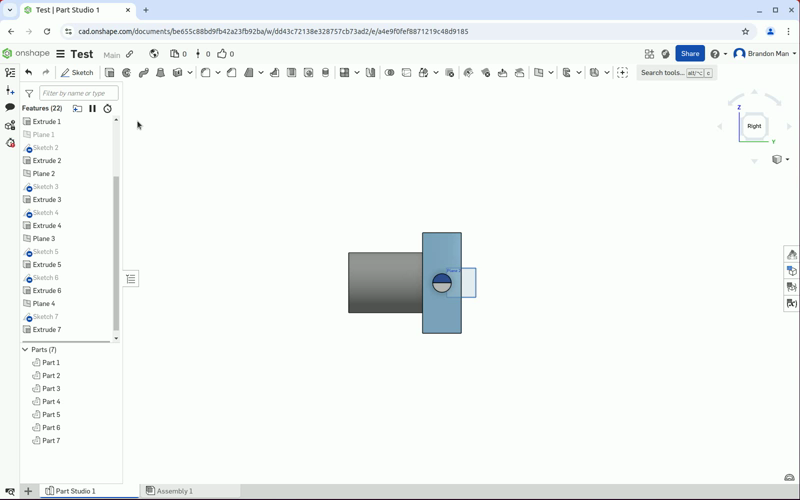
key(shift+h)
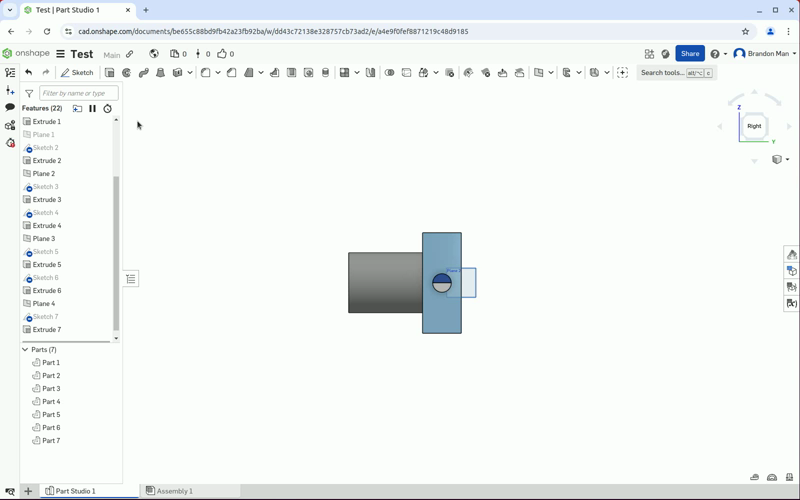
mouse_move(69, 111)
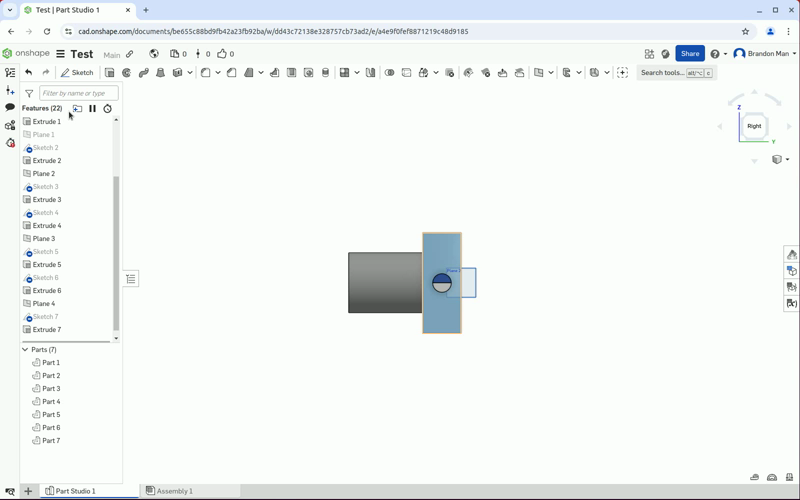
click(69, 111)
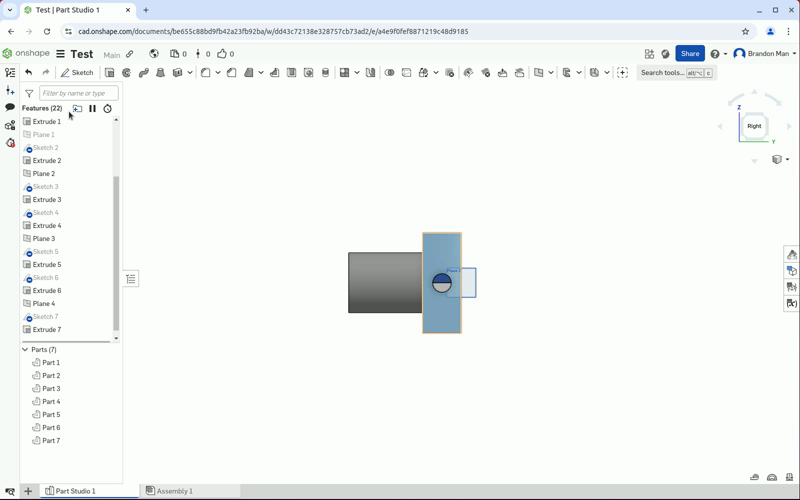
mouse_move(541, 75)
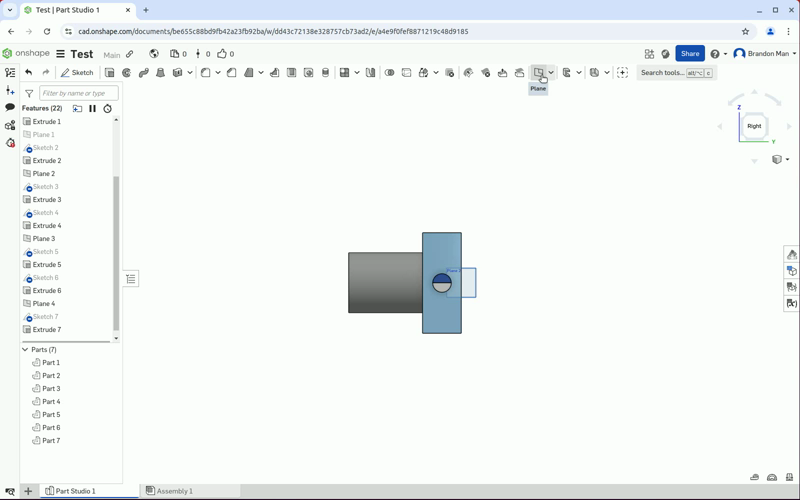
click(541, 75)
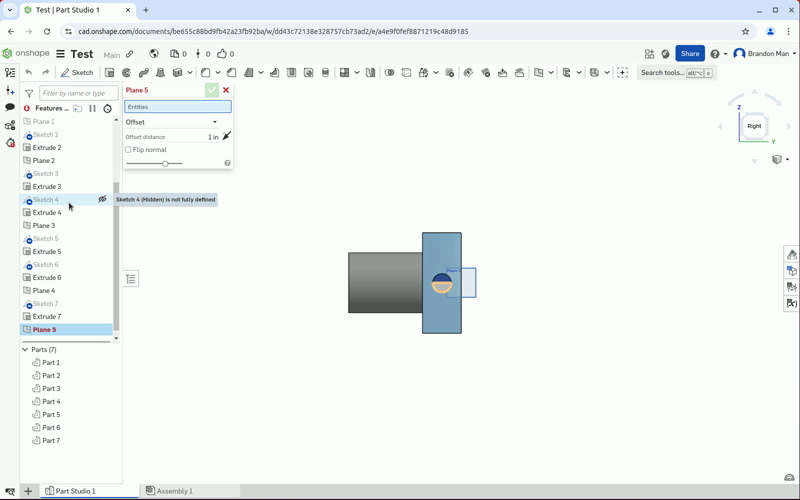
scroll(3)
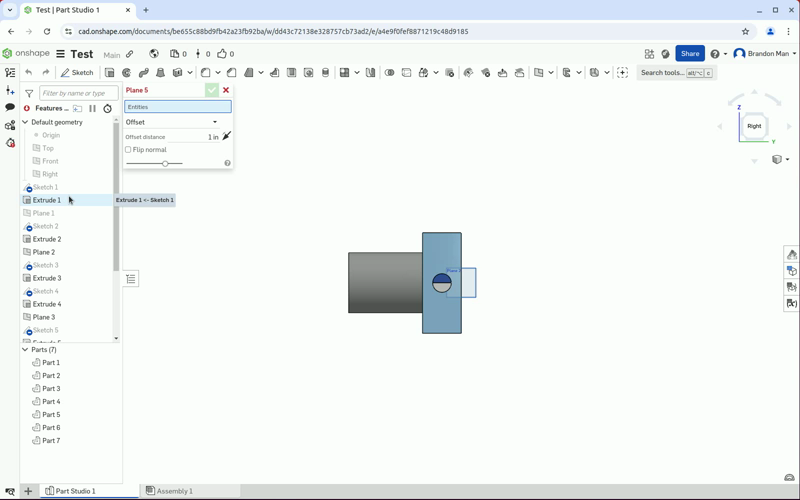
mouse_move(69, 176)
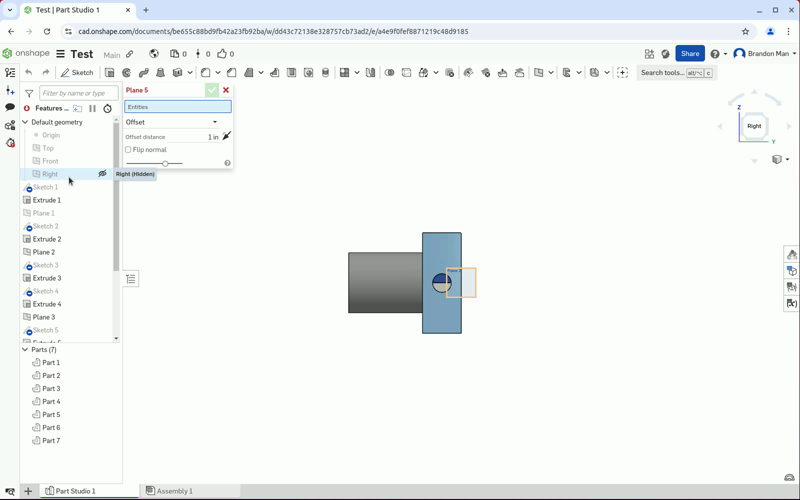
click(69, 176)
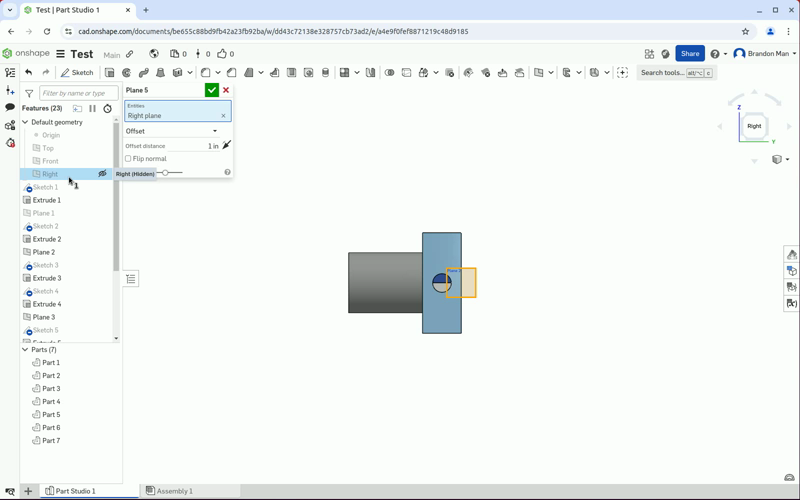
key(tab, 2)
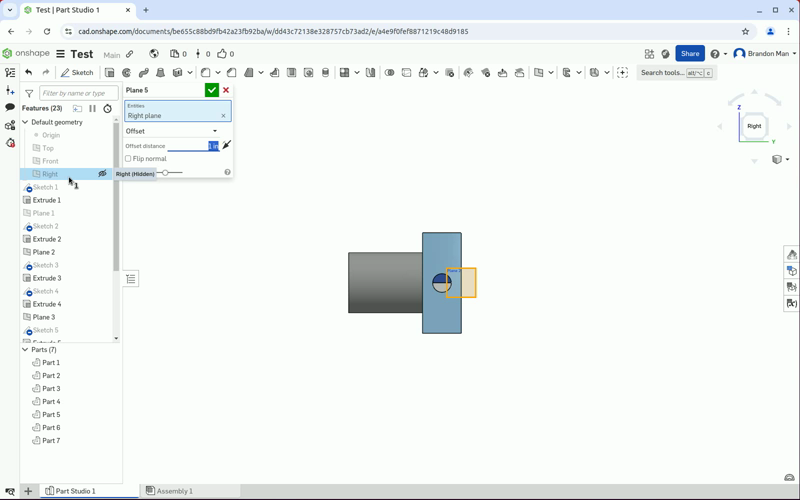
text(11.061)
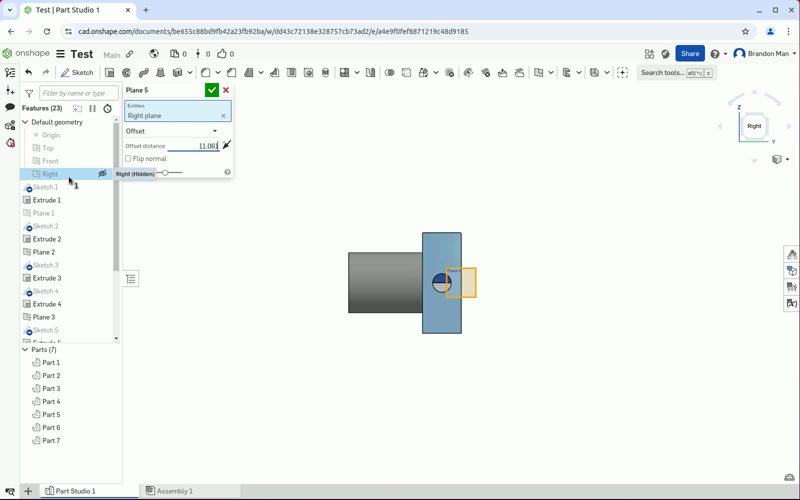
key(enter, 2)
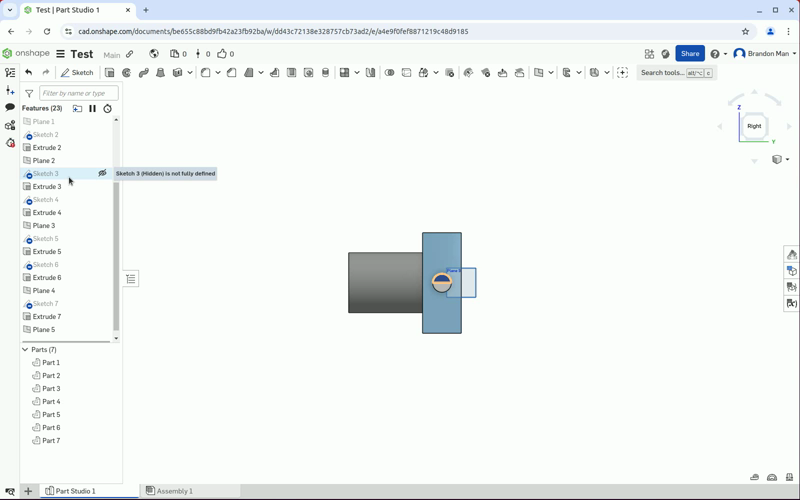
key(shift+s)
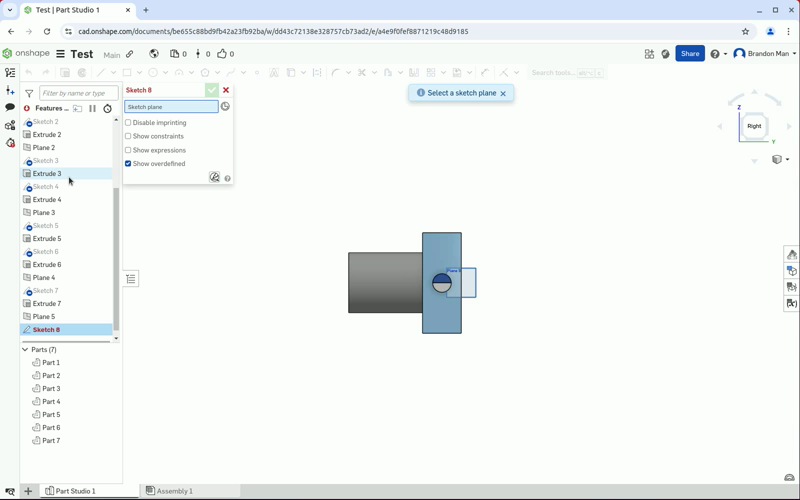
mouse_move(69, 319)
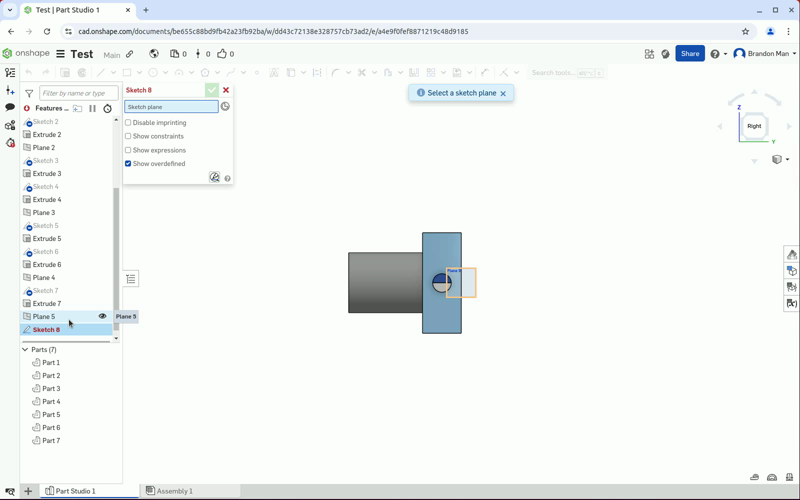
click(69, 319)
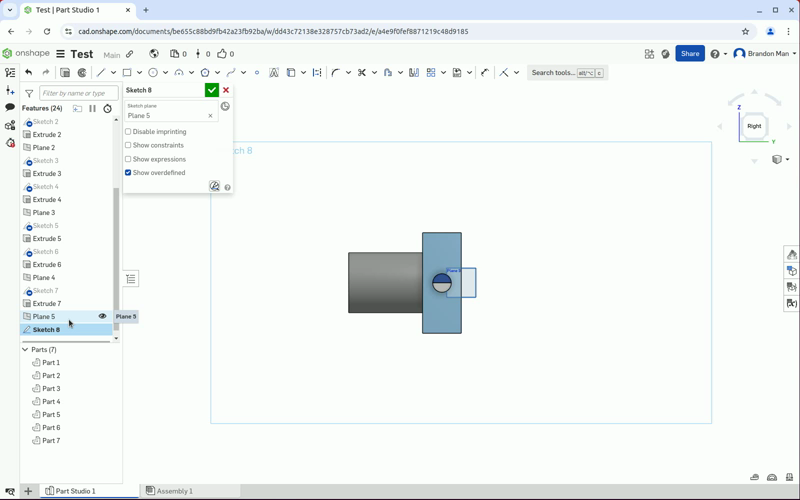
mouse_move(73, 352)
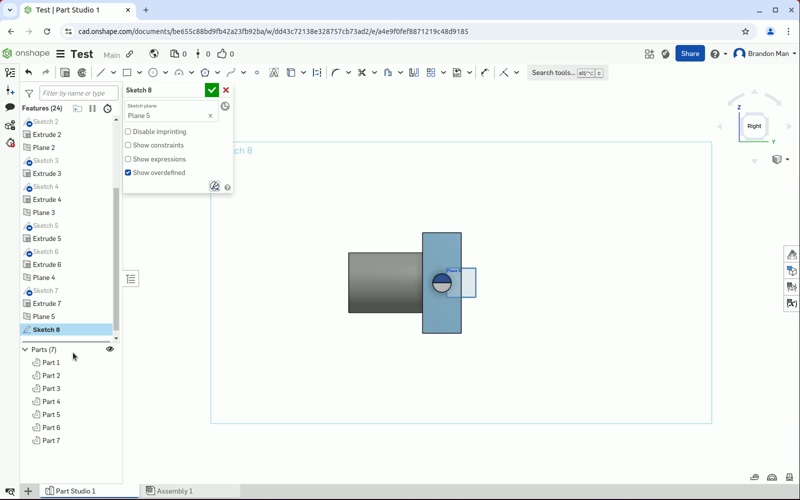
key(y)
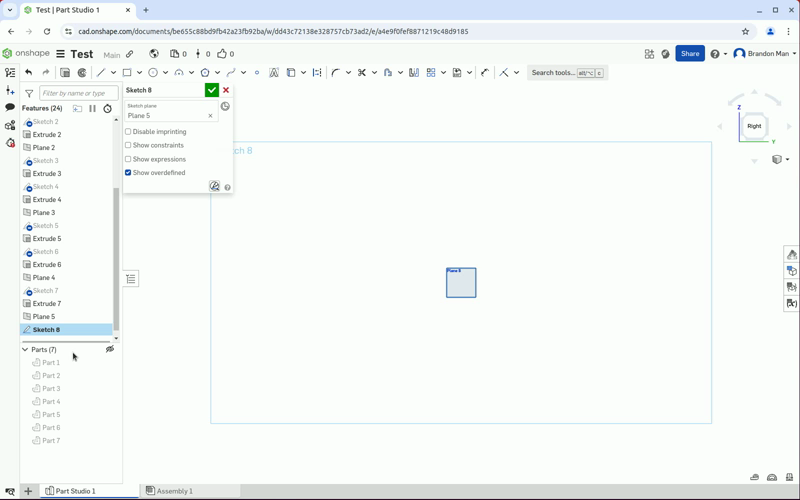
key(c)
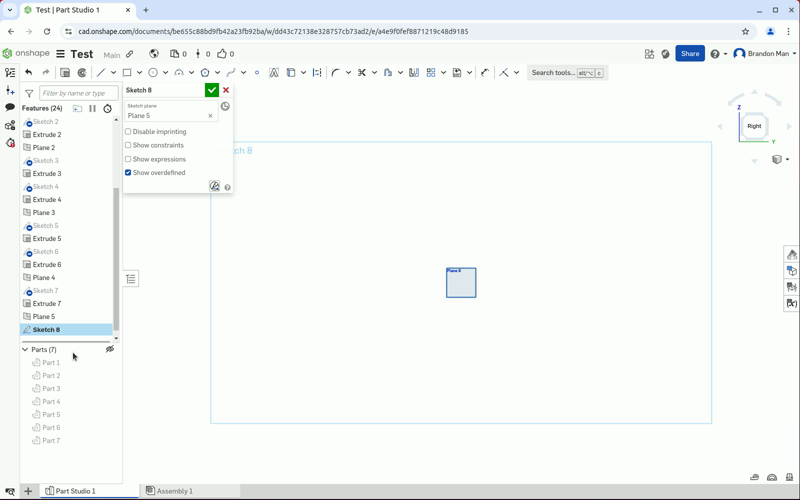
key_down(shift)
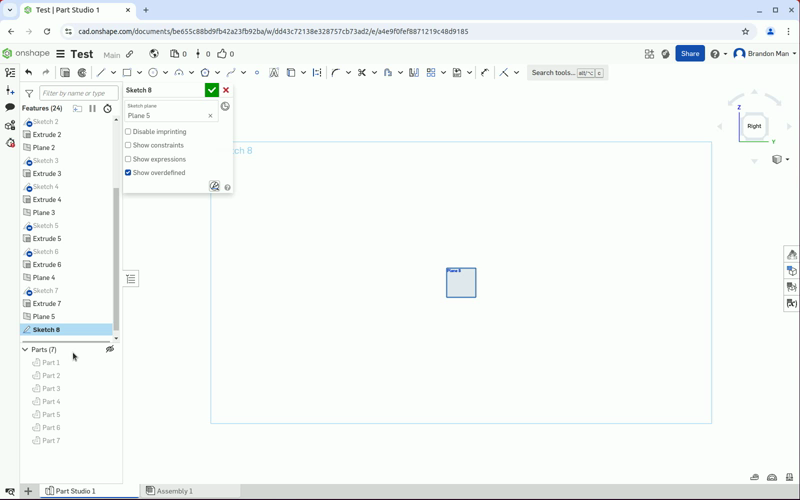
mouse_move(441, 282)
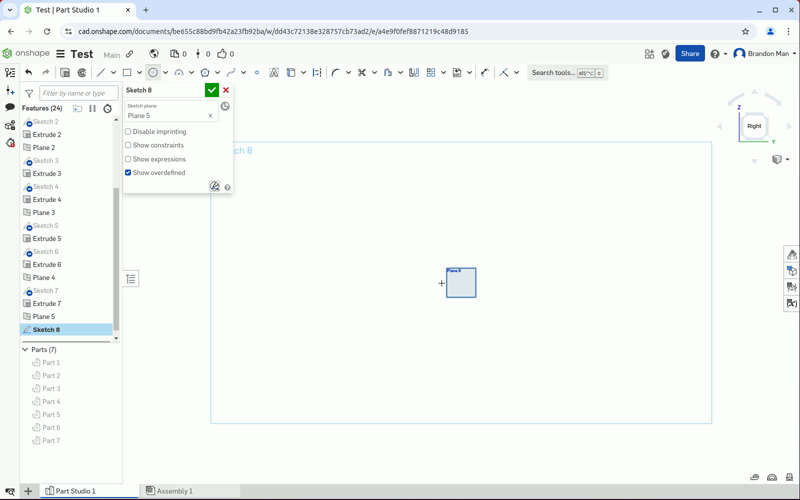
click(441, 282)
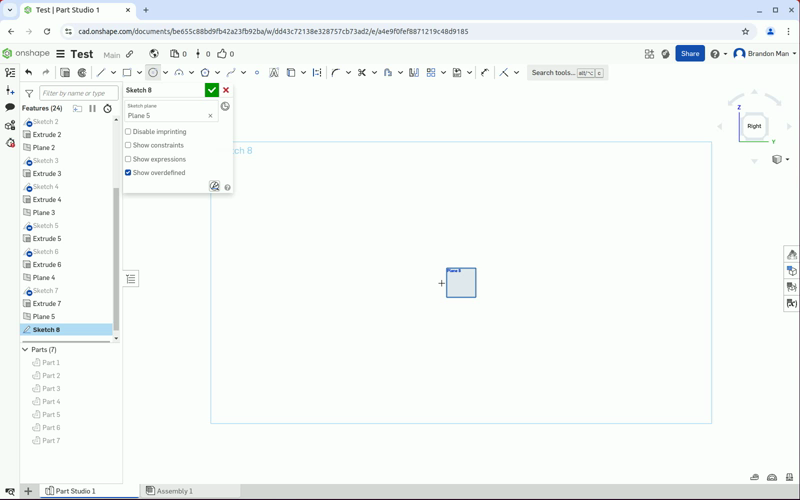
key_up(shift)
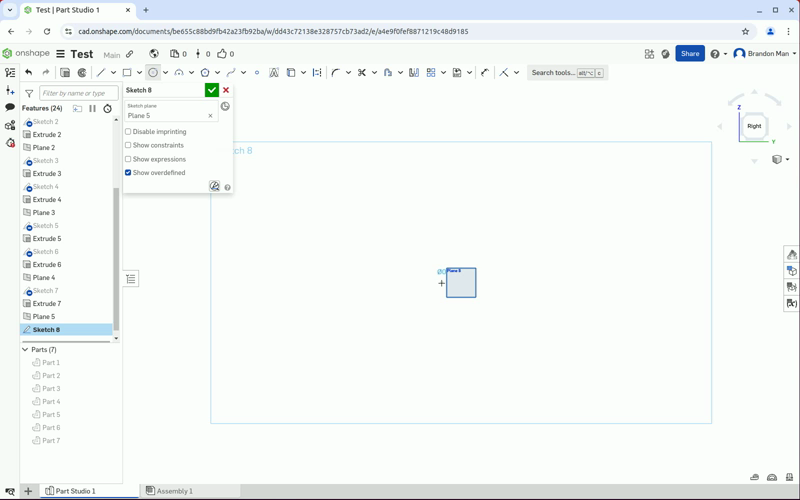
mouse_move(448, 282)
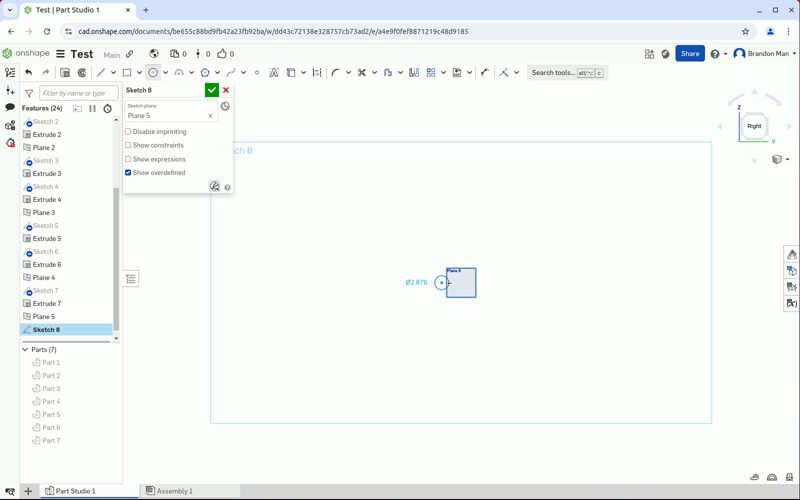
click(448, 282)
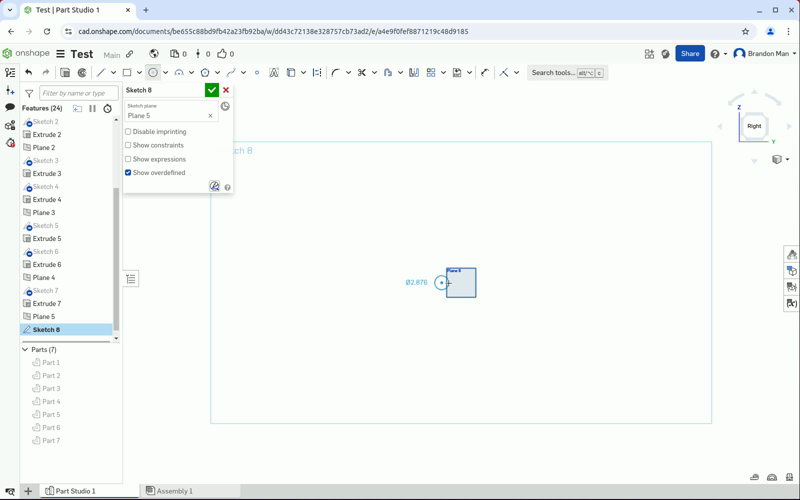
key(esc)
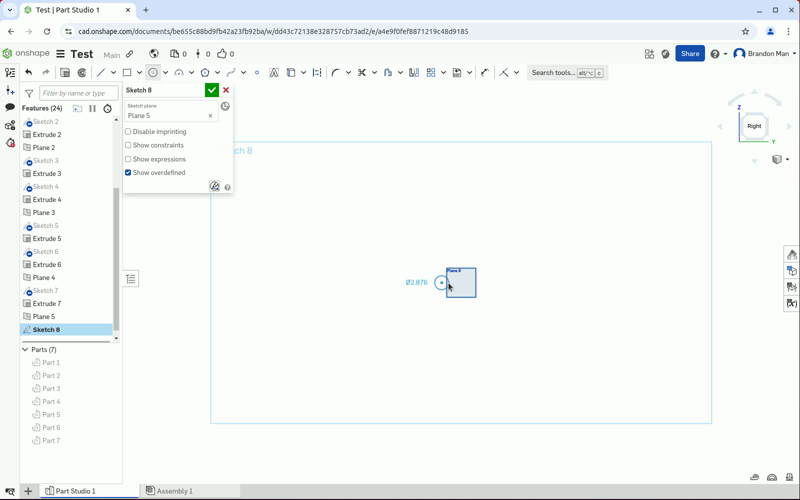
mouse_move(440, 284)
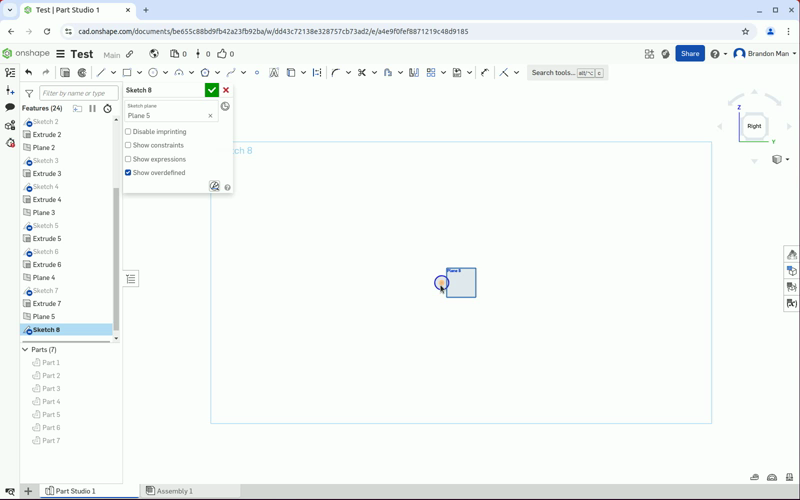
scroll(6)
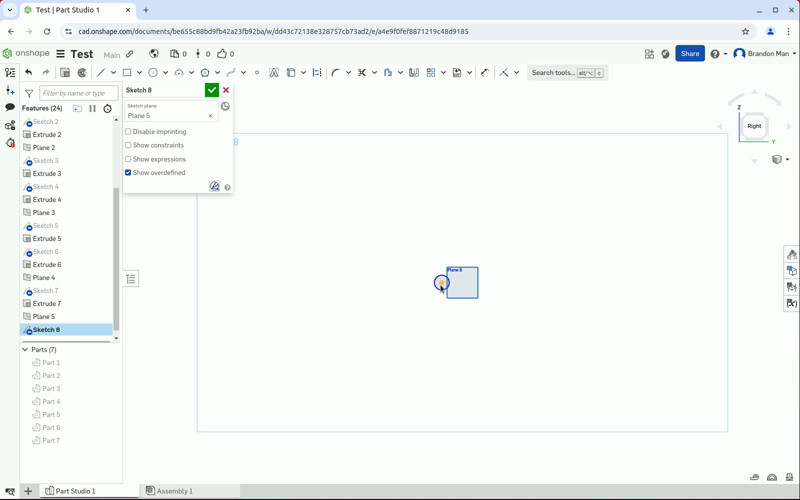
scroll(6)
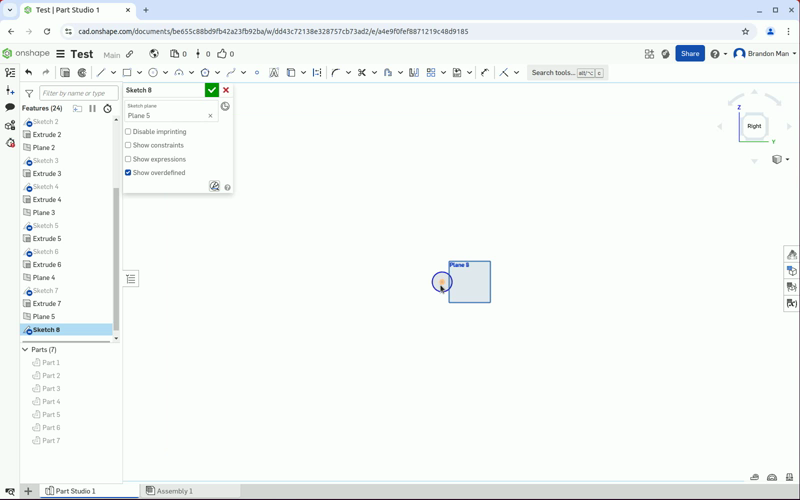
scroll(6)
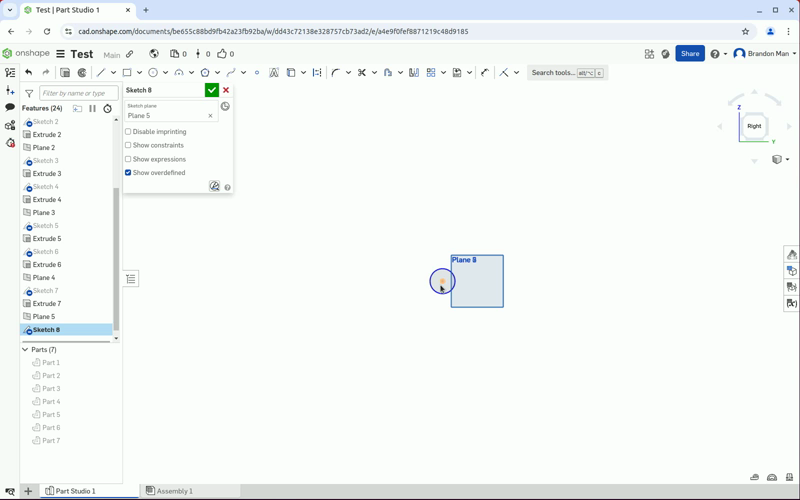
scroll(6)
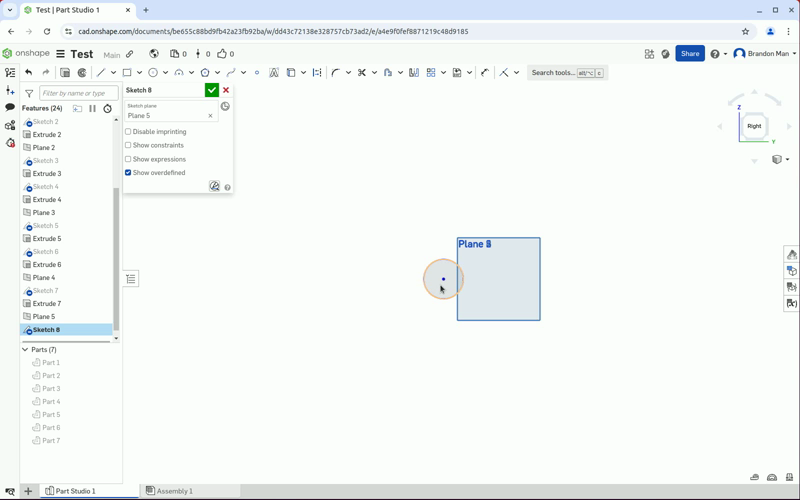
scroll(6)
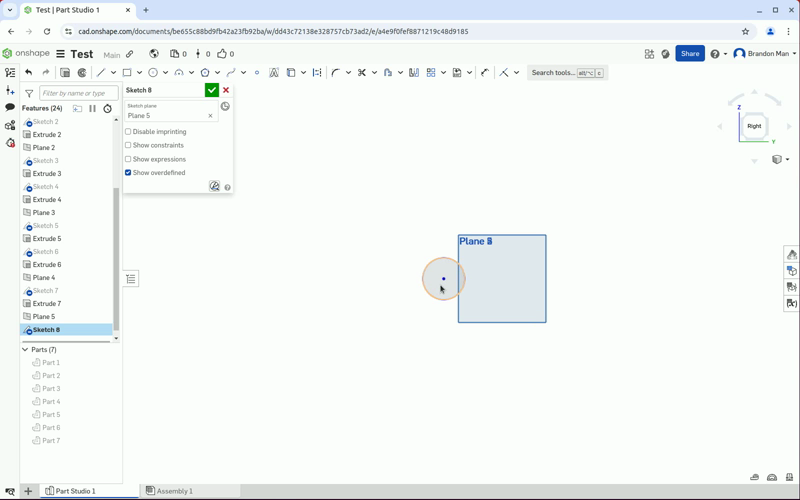
scroll(6)
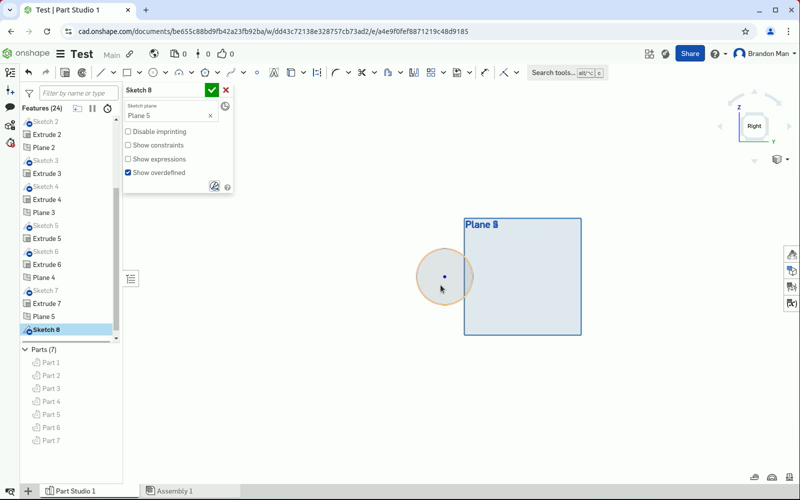
scroll(6)
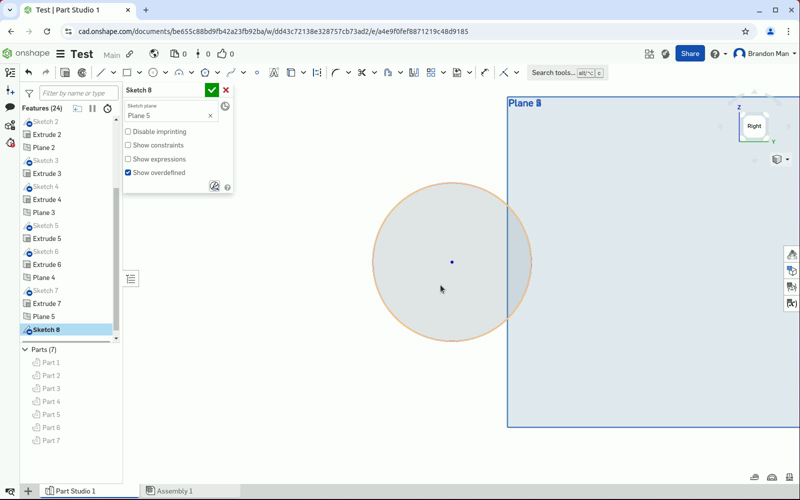
click(440, 284)
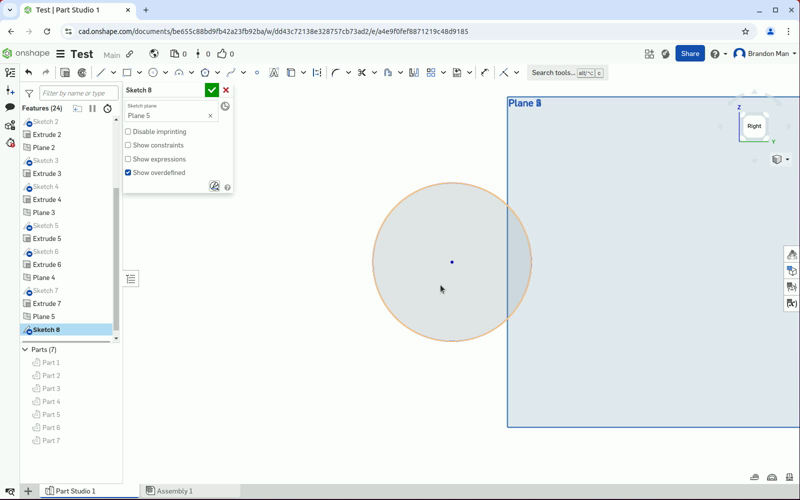
scroll(-6)
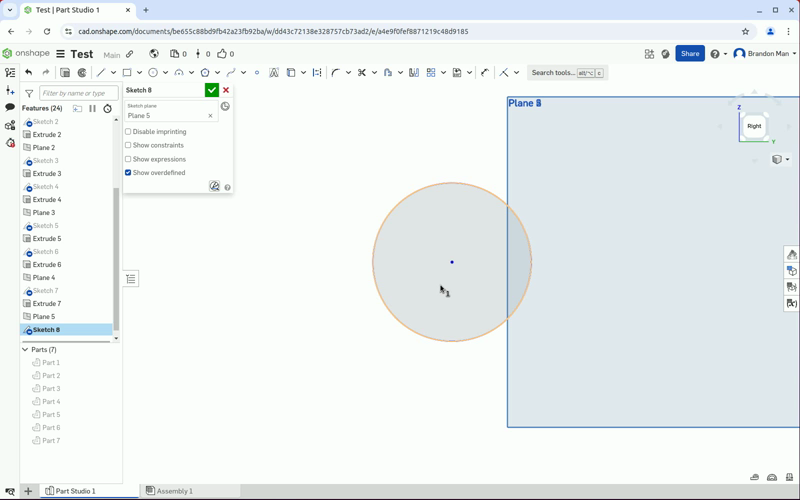
scroll(-6)
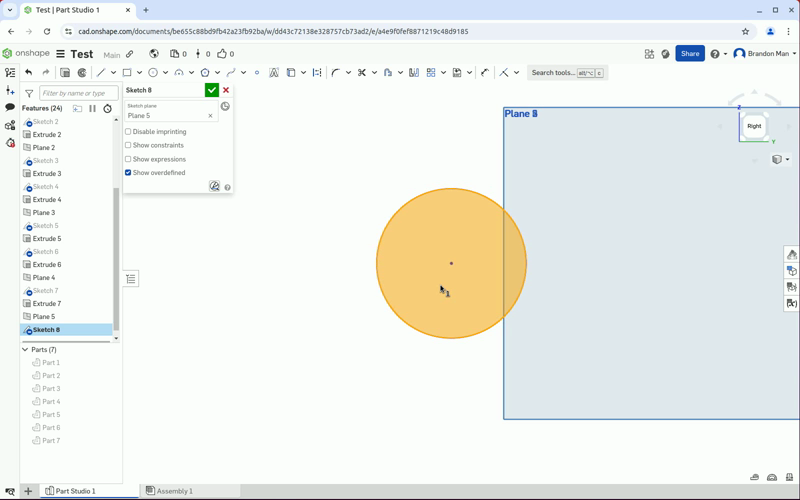
scroll(-6)
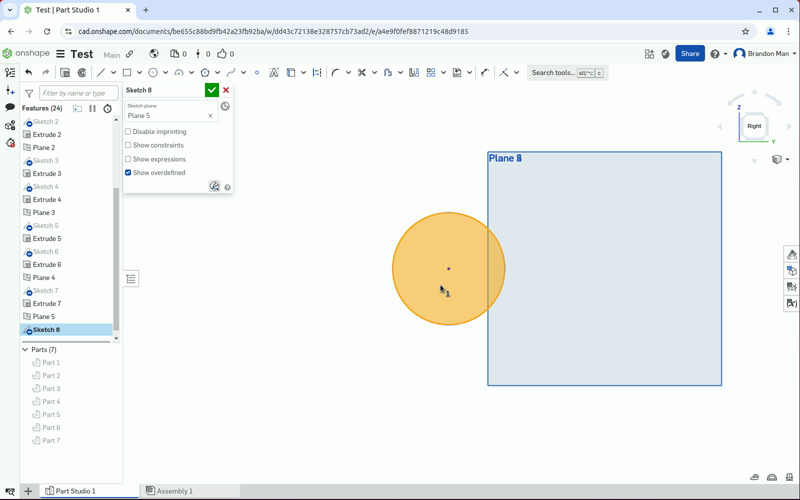
scroll(-6)
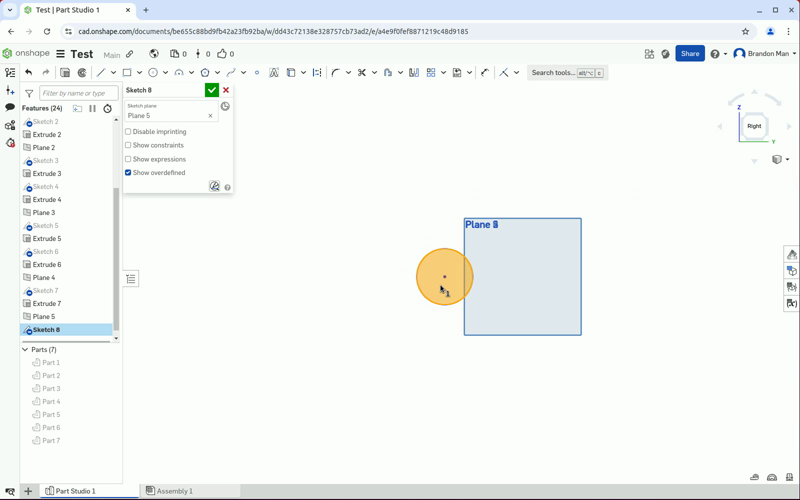
scroll(-6)
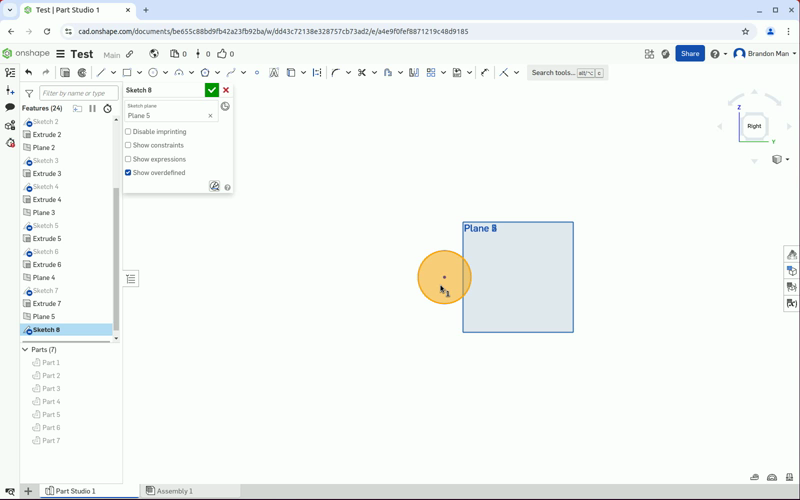
scroll(-6)
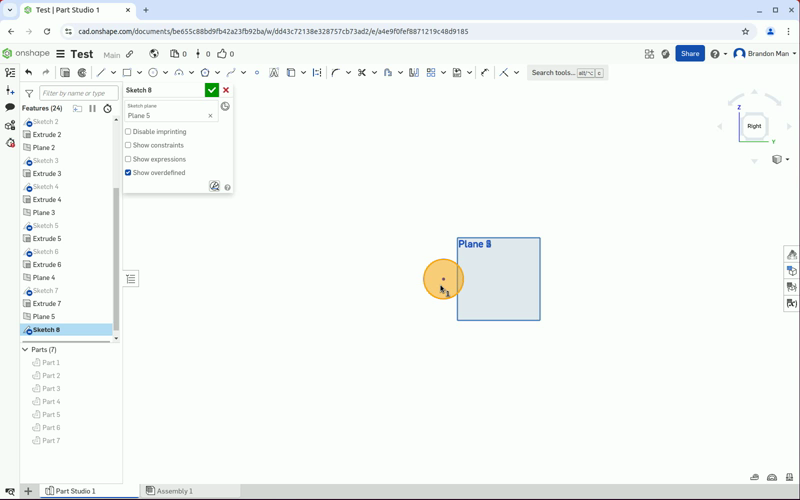
scroll(-6)
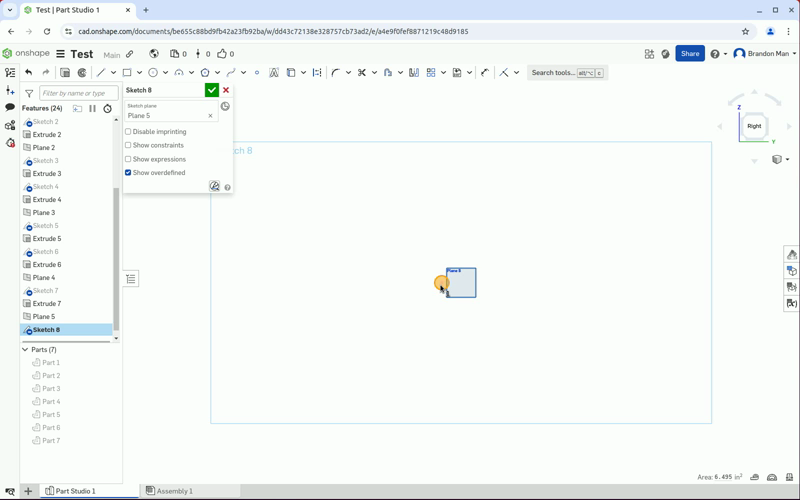
mouse_move(73, 352)
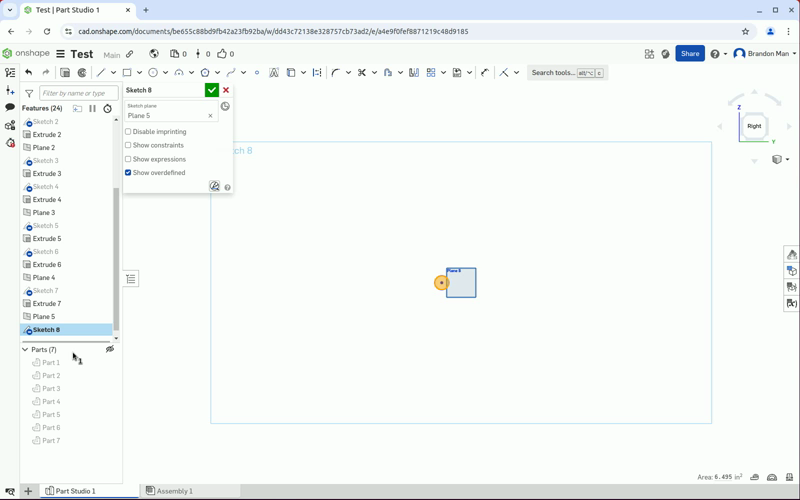
key(shift+y)
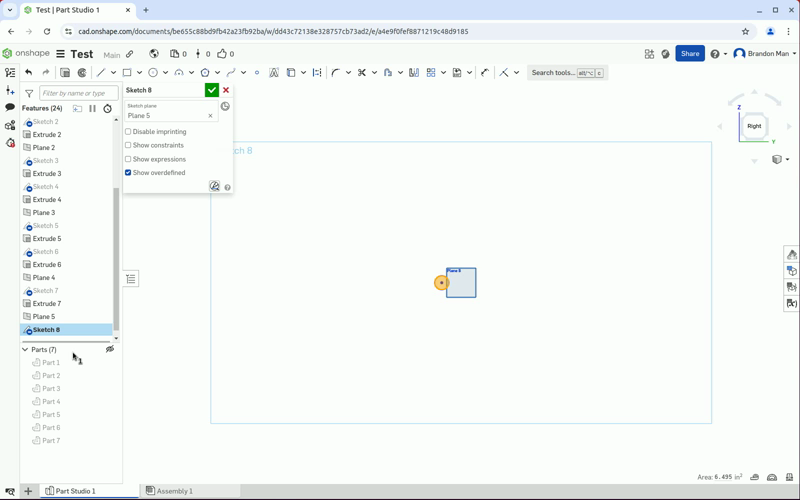
key(shift+e)
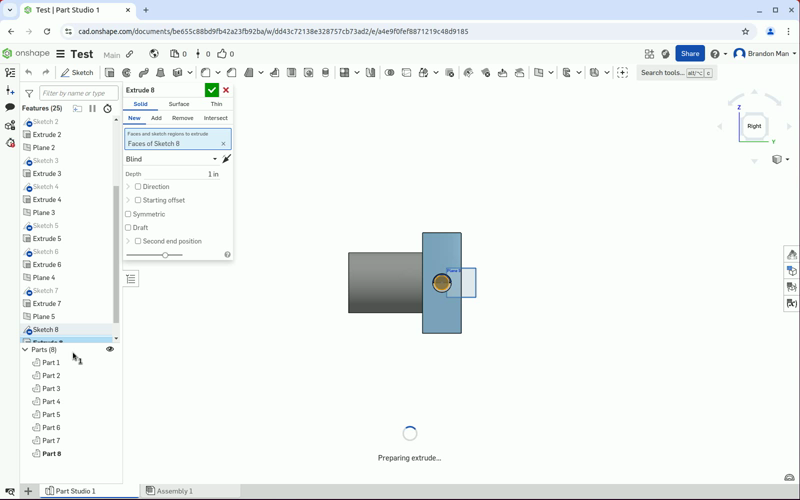
mouse_move(143, 106)
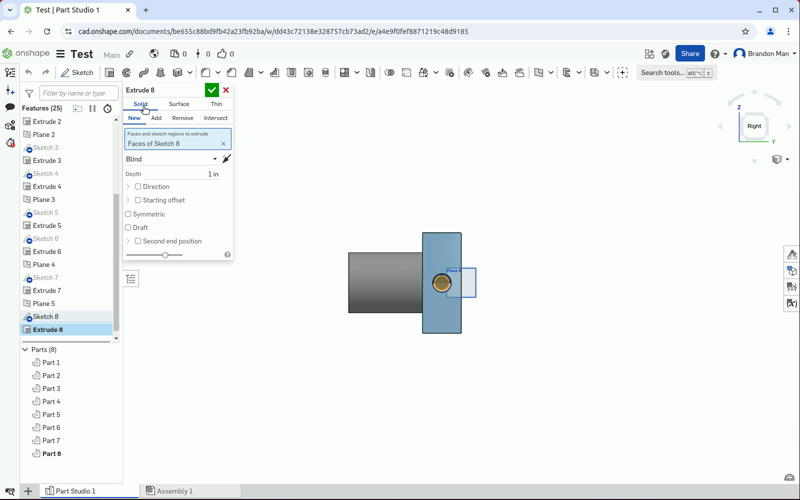
click(143, 106)
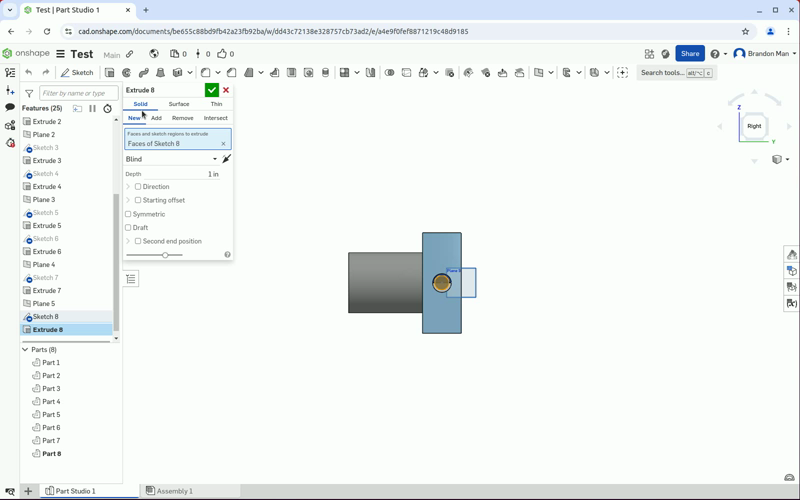
mouse_move(137, 120)
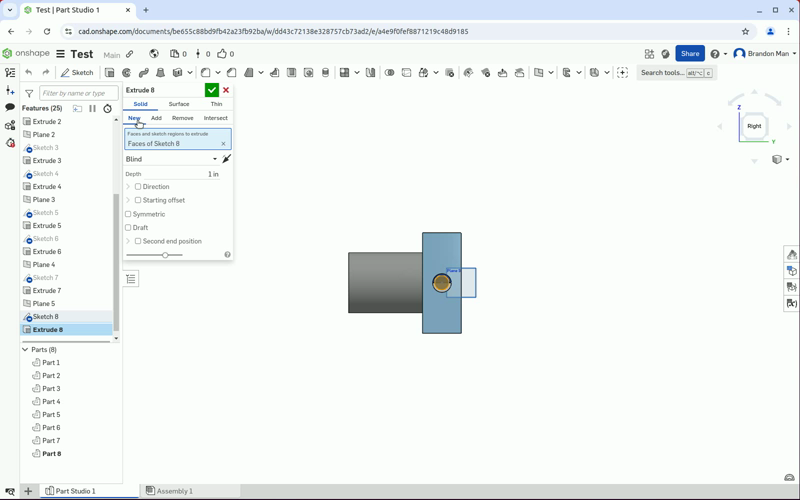
click(137, 120)
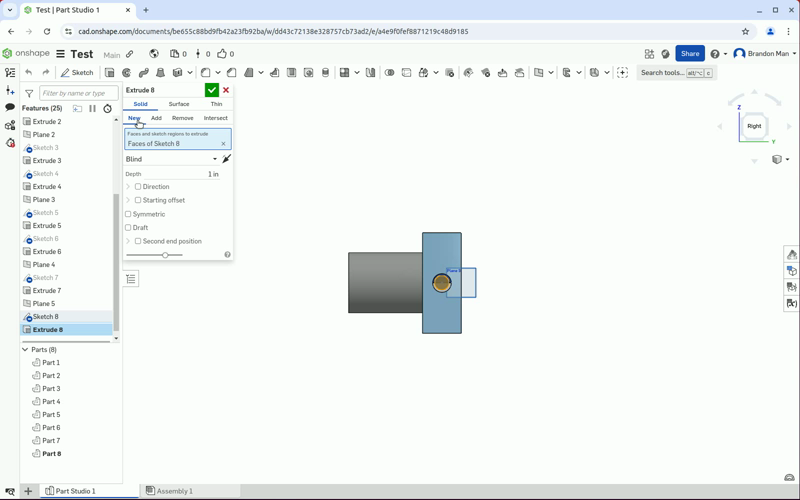
key(tab, 4)
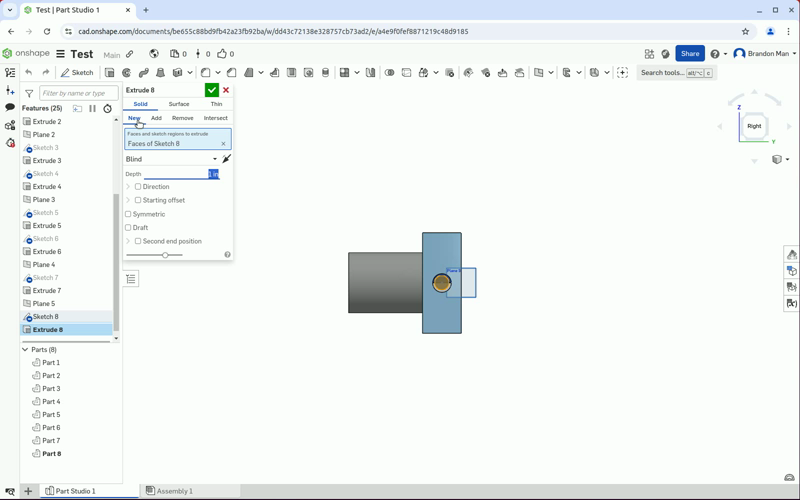
text(0.722)
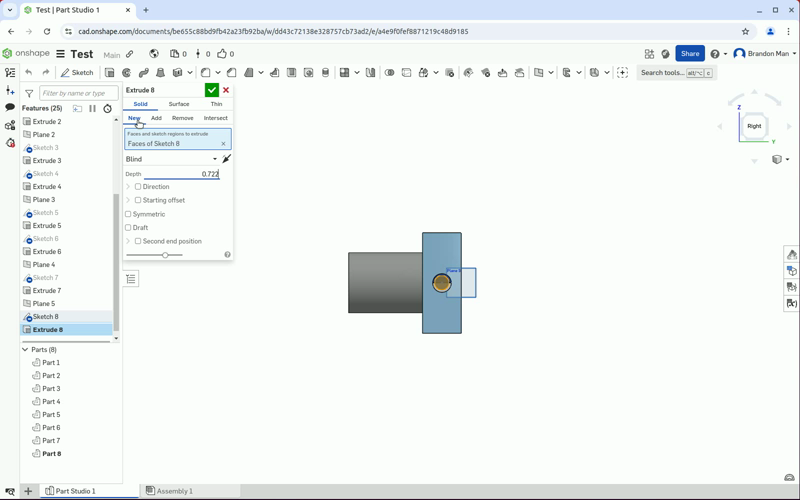
key(enter)
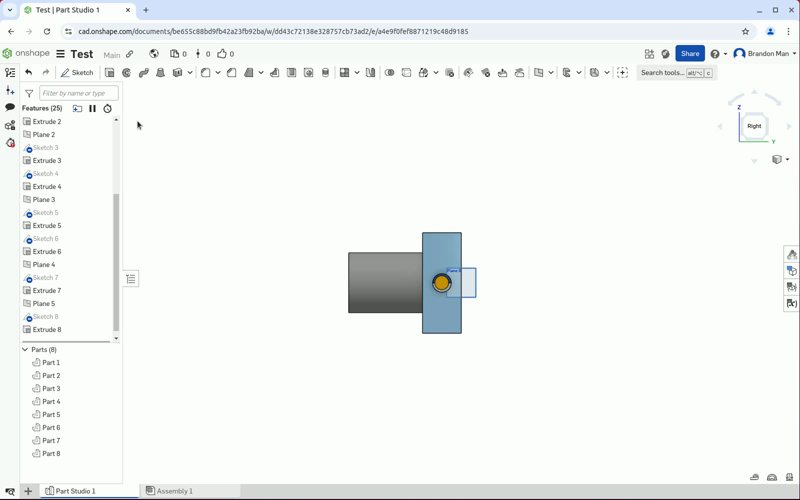
key(shift+h)
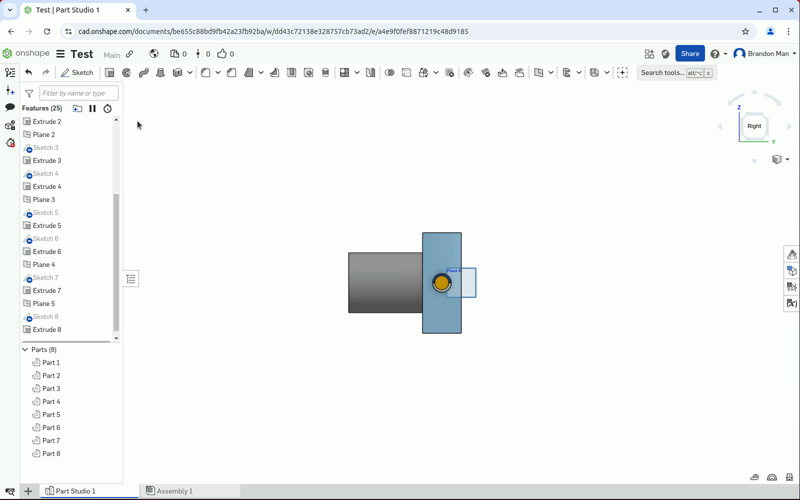
key(shift+h)
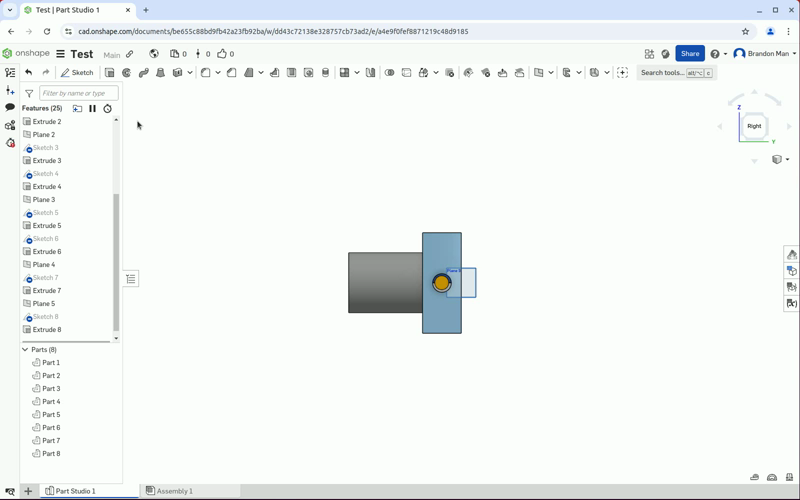
key(shift+7)
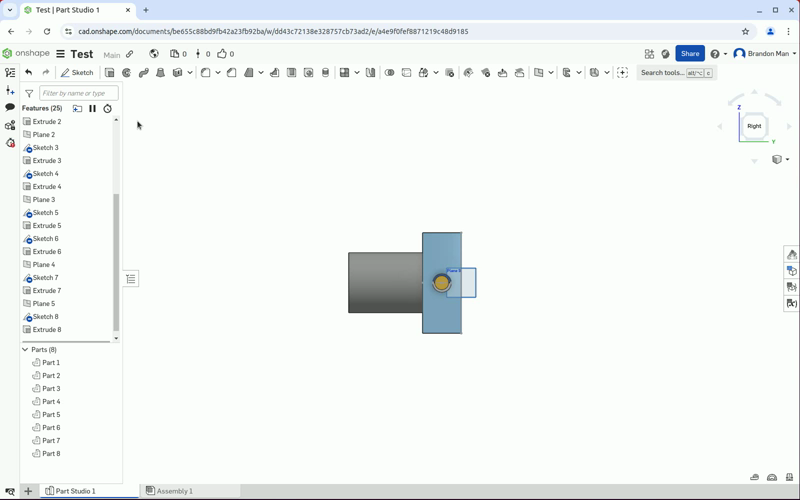
key(right, 2)
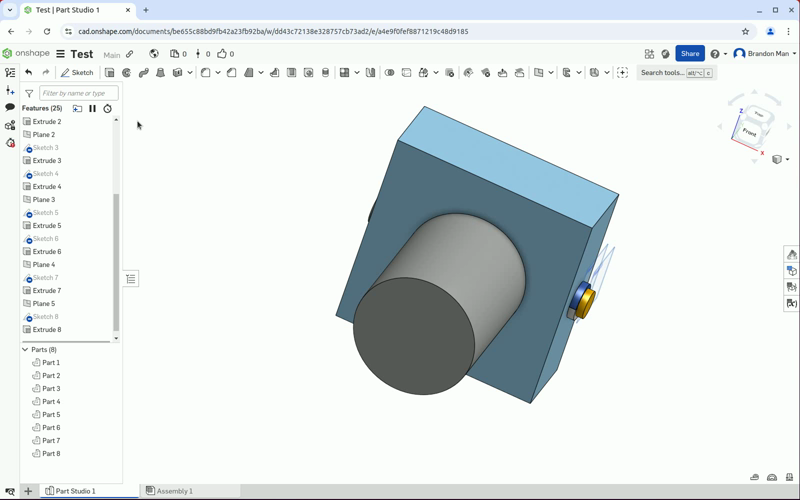
key(down, 2)
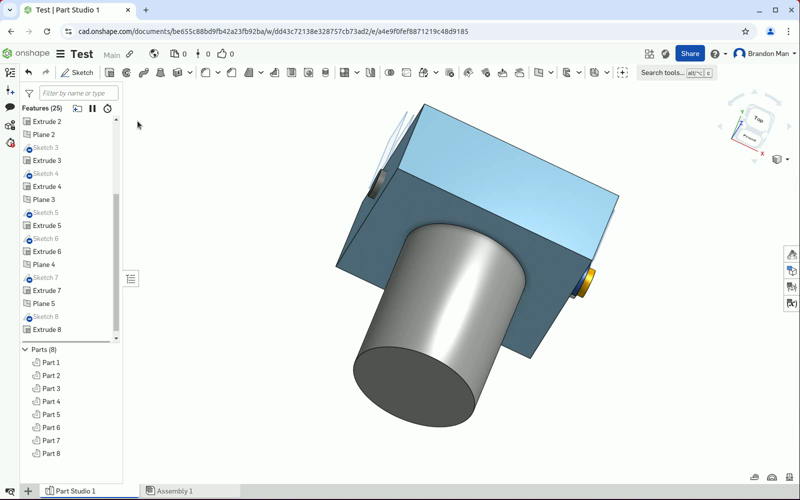
key(up, 2)
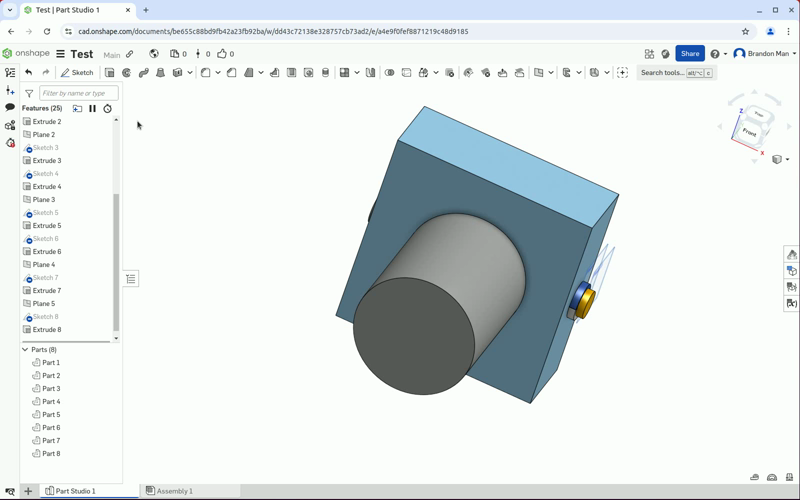
key(left, 2)
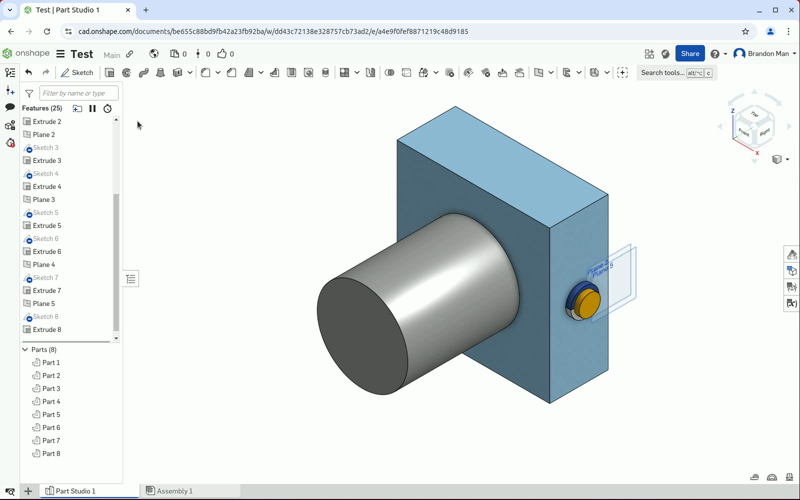
mouse_move(69, 72)
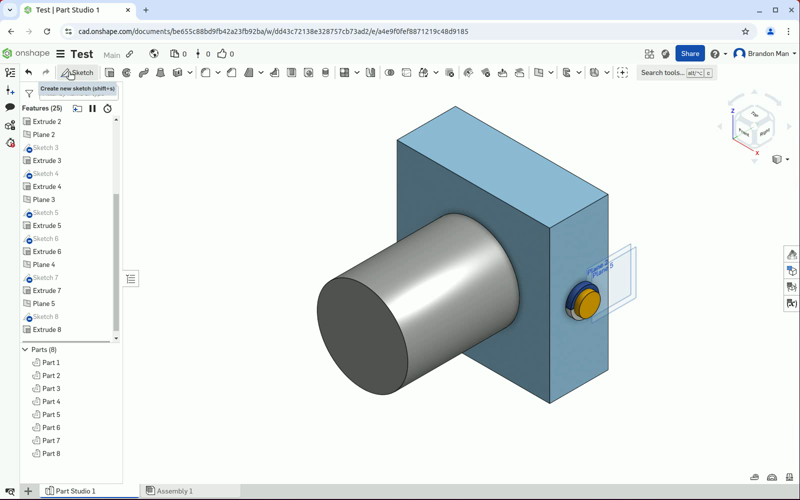
click(69, 72)